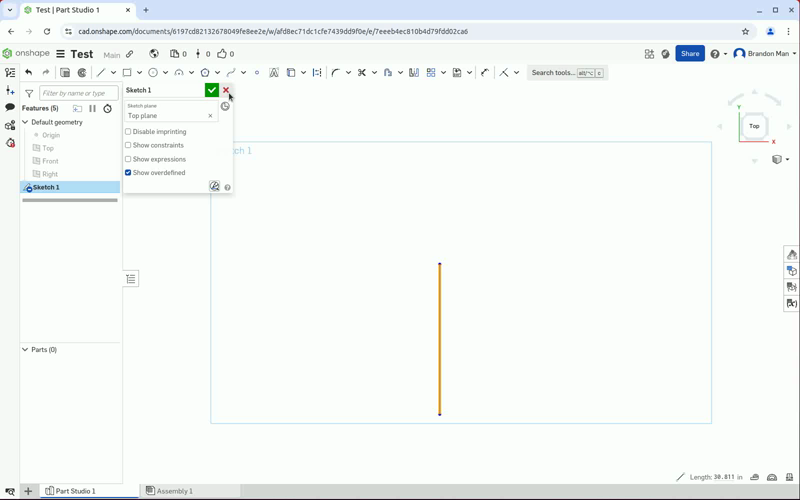
key(shift+h)
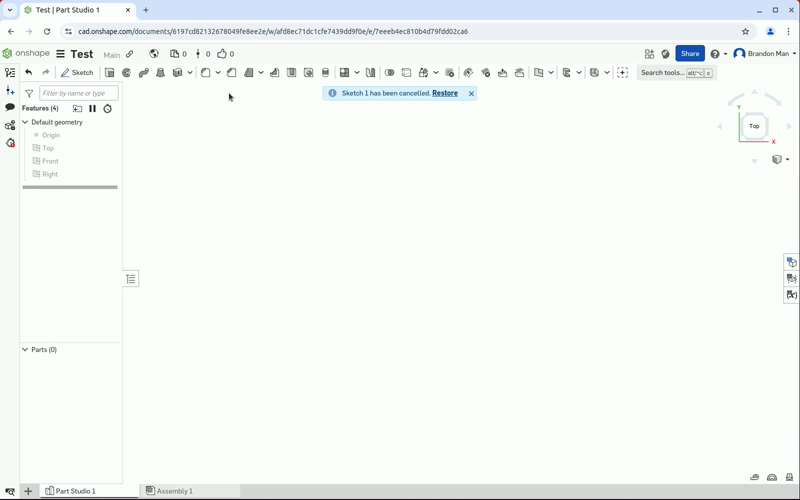
mouse_move(73, 352)
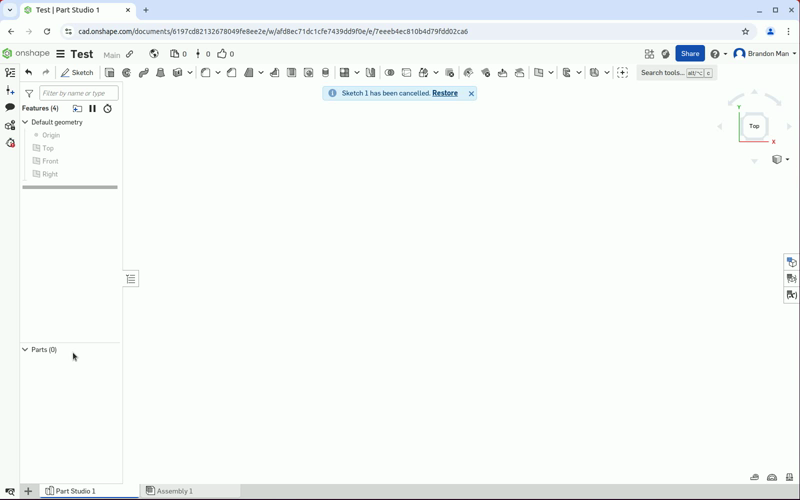
key(y)
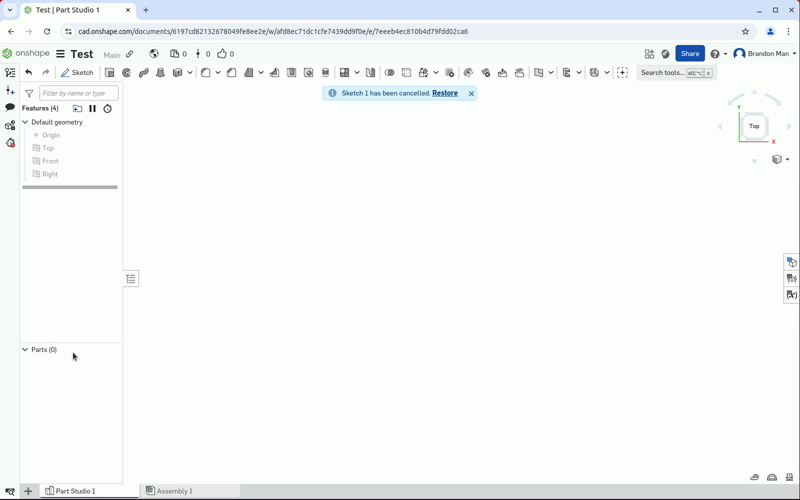
key(shift+p)
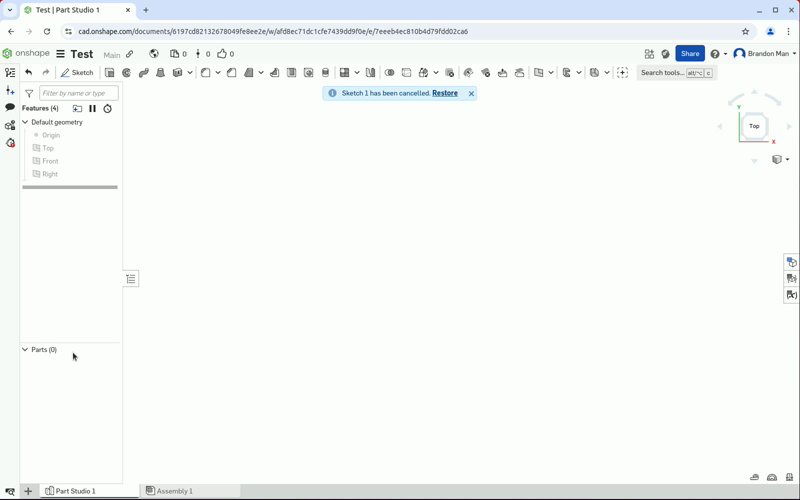
key(space)
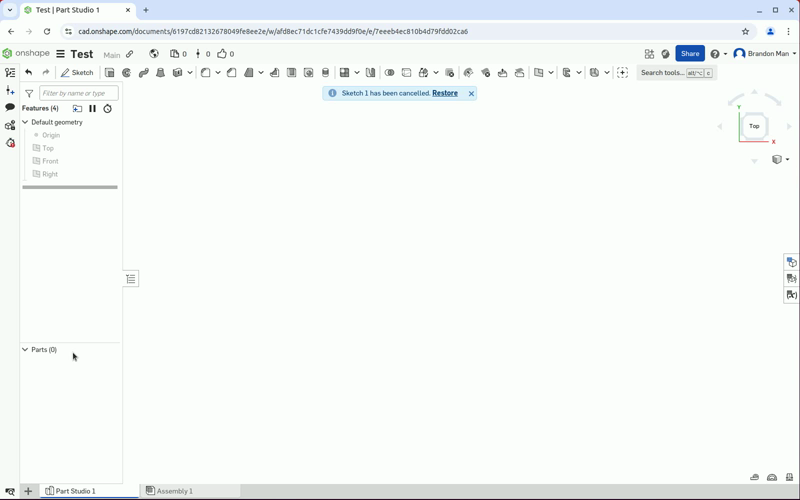
key_down(shift)
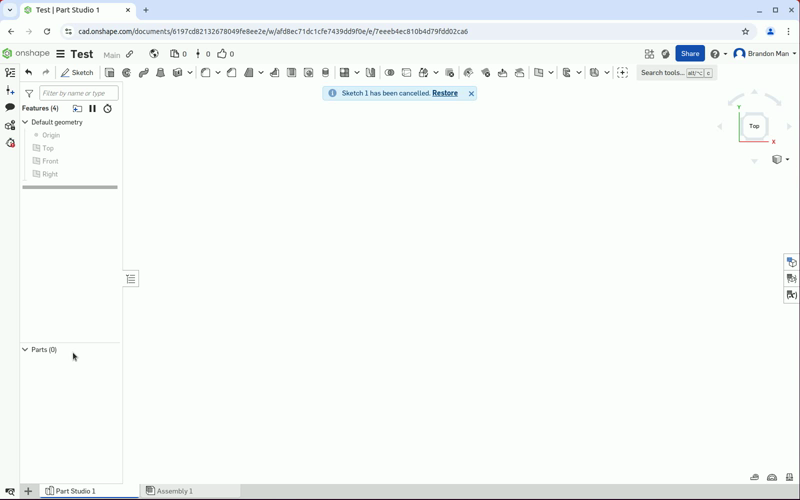
key(up)
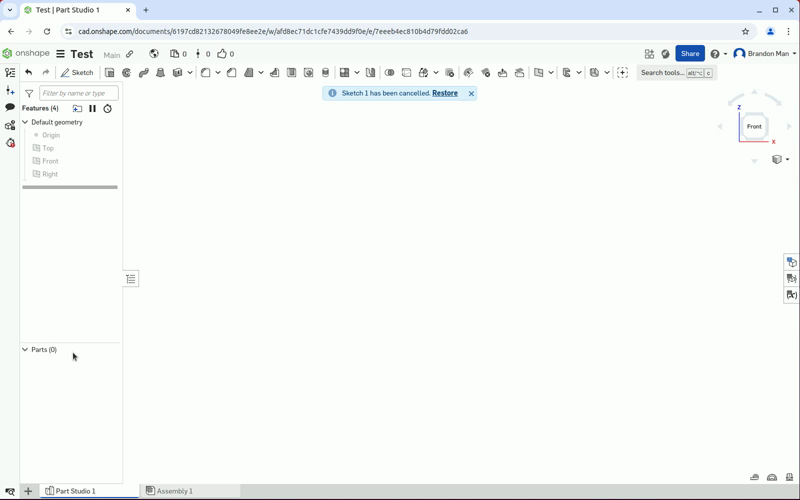
key_up(shift)
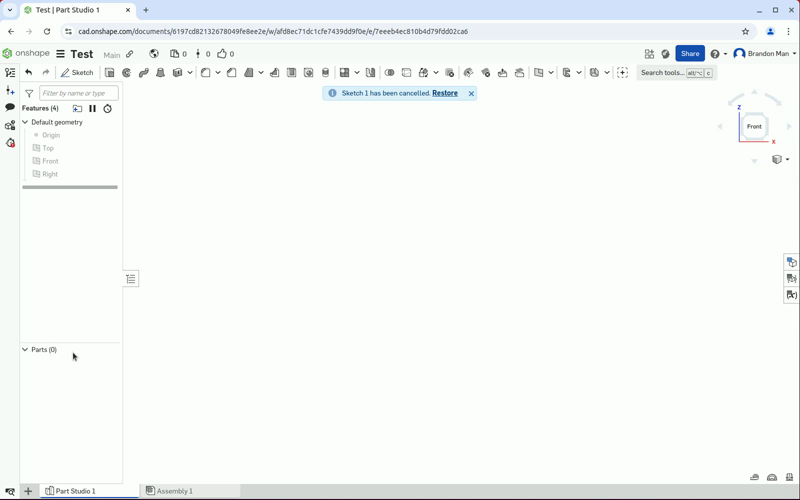
mouse_move(73, 352)
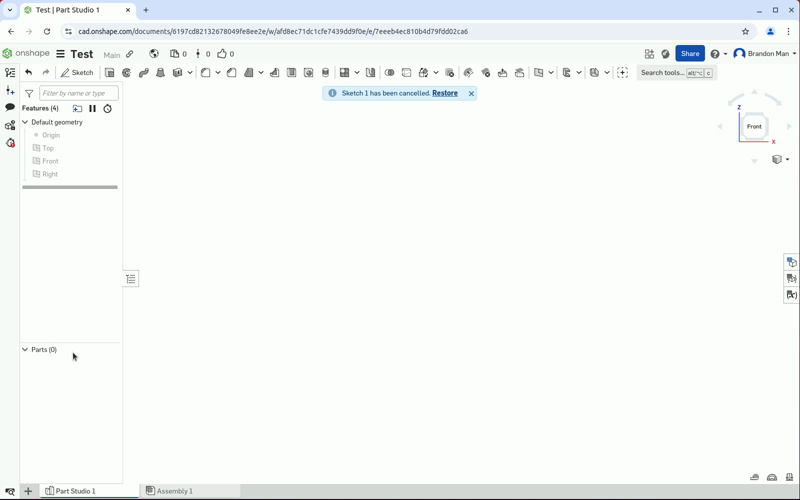
key(shift+y)
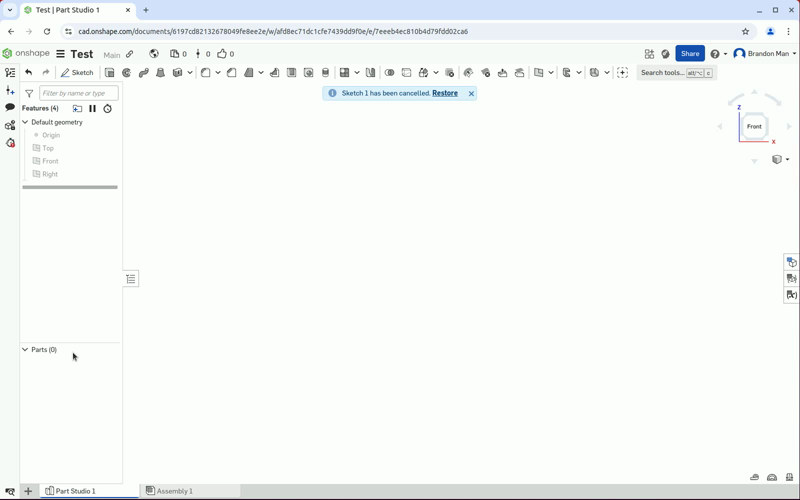
key(shift+s)
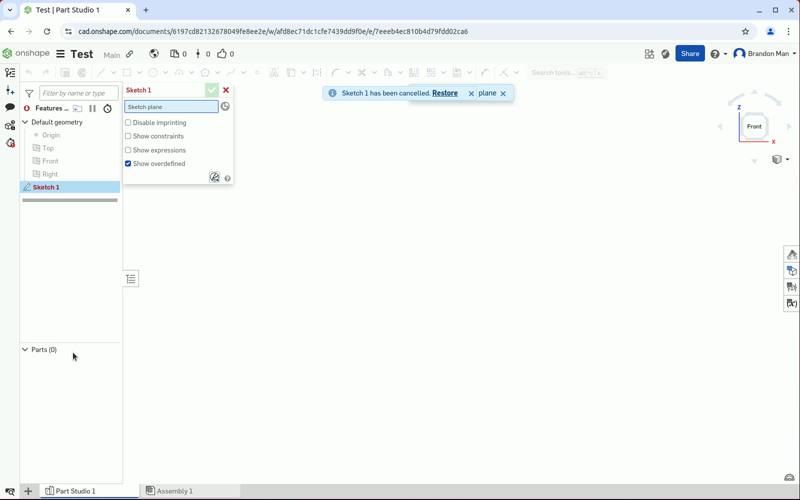
mouse_move(73, 163)
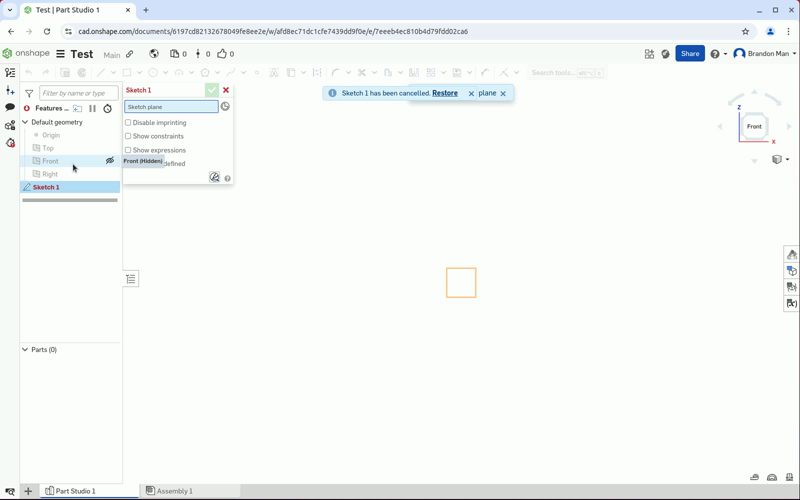
click(73, 163)
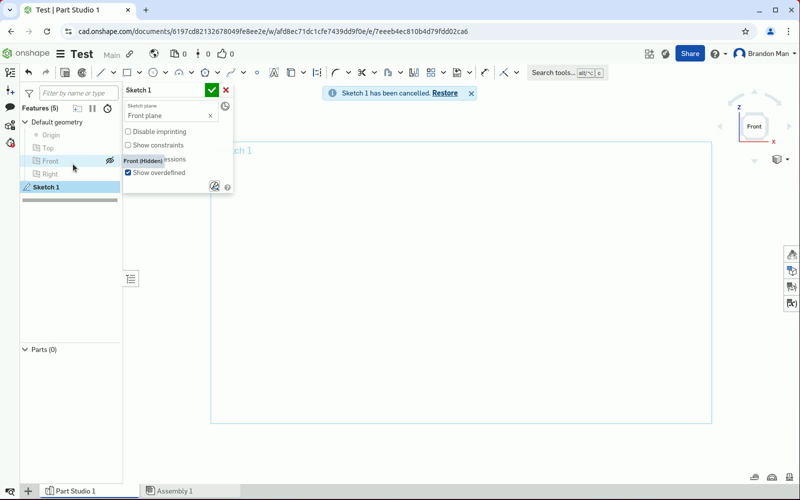
mouse_move(73, 352)
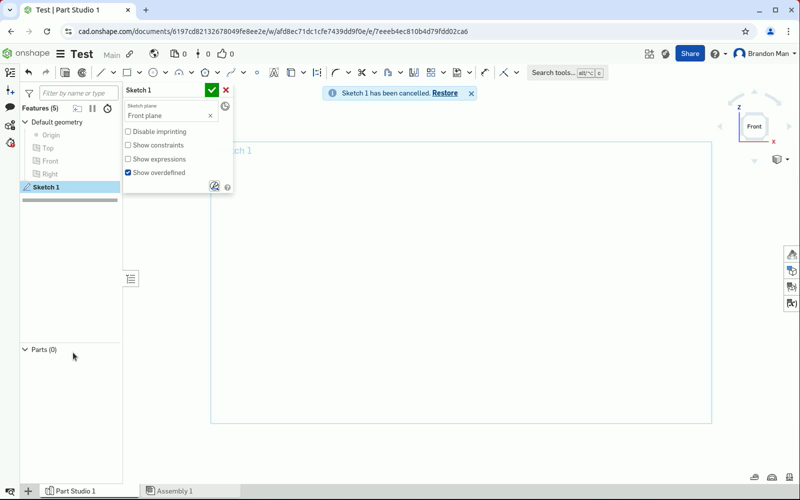
key(y)
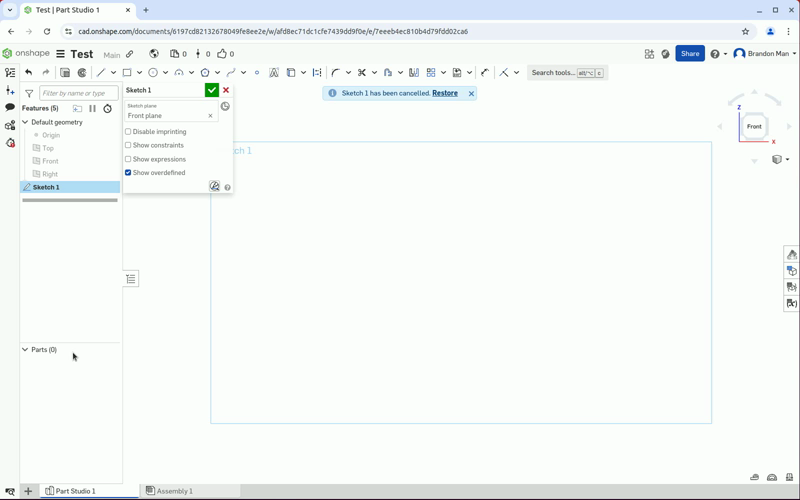
key(l)
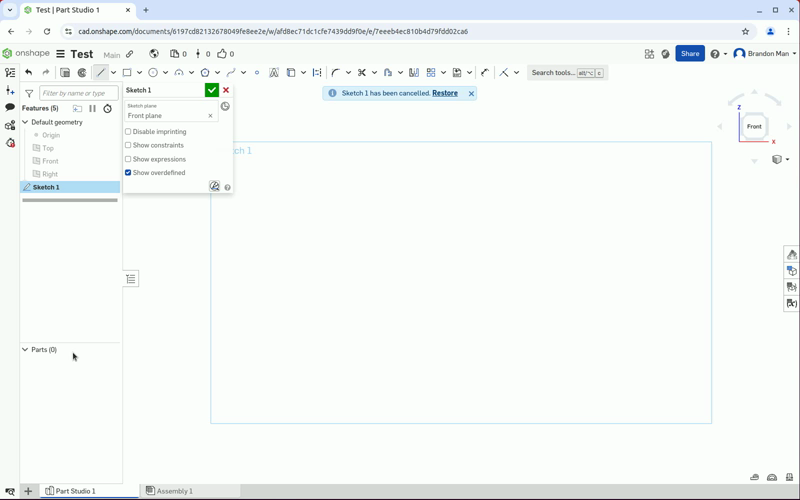
key_down(shift)
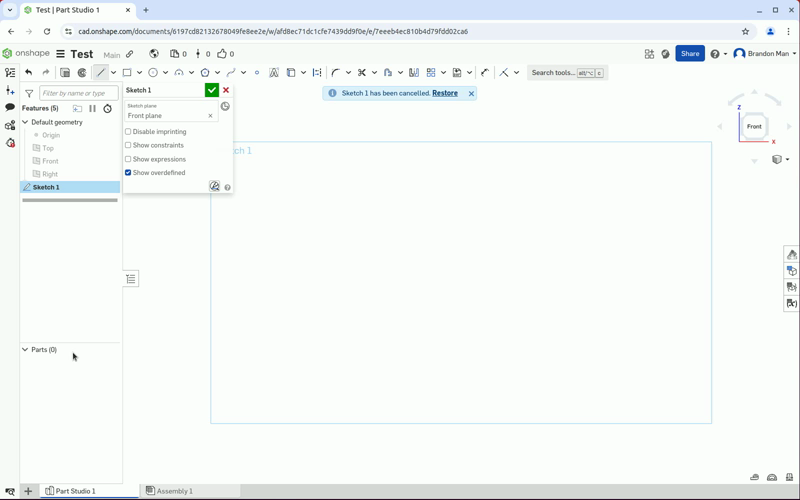
mouse_move(348, 312)
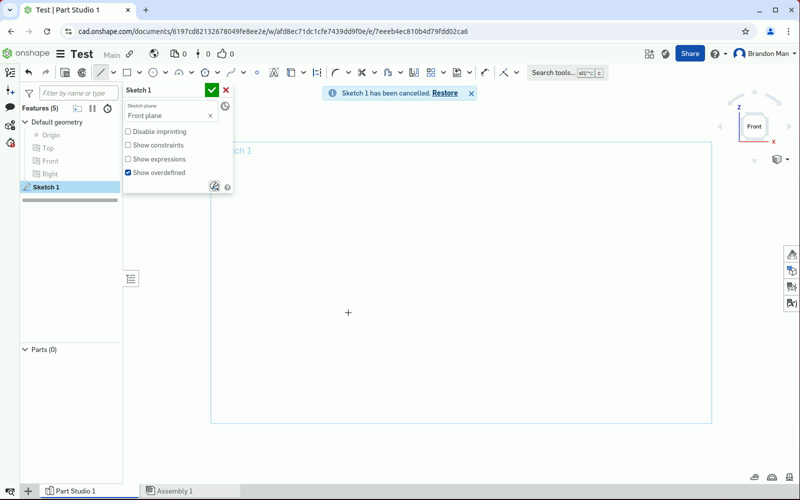
click(348, 312)
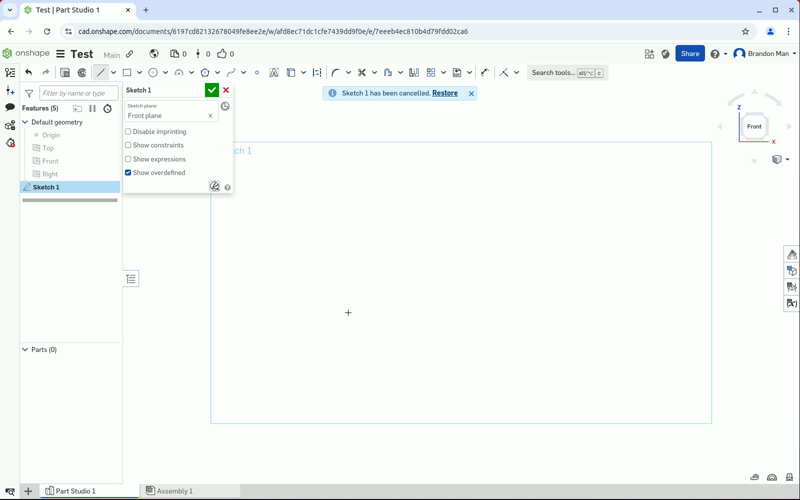
key_up(shift)
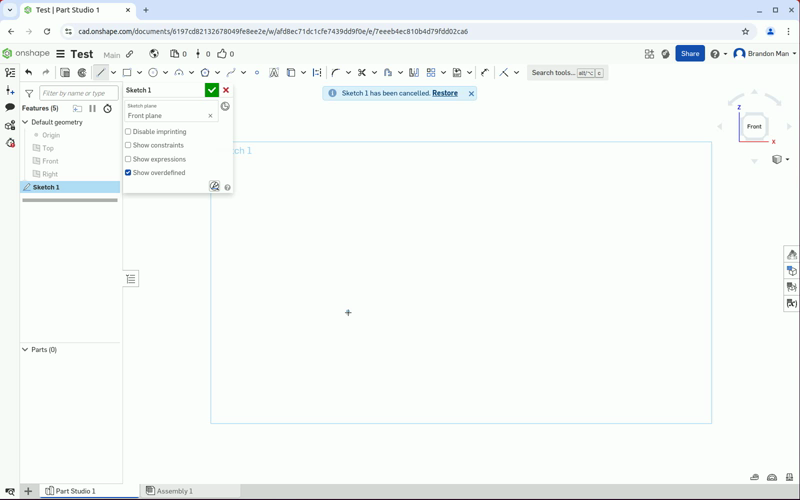
key_down(shift)
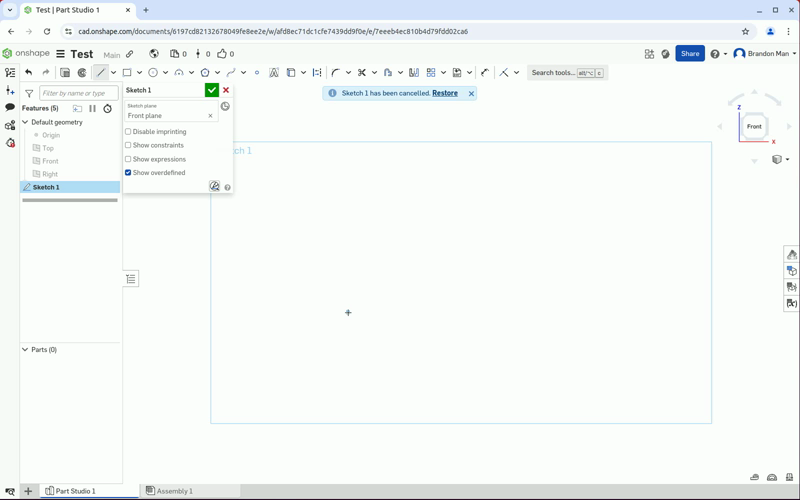
mouse_move(572, 312)
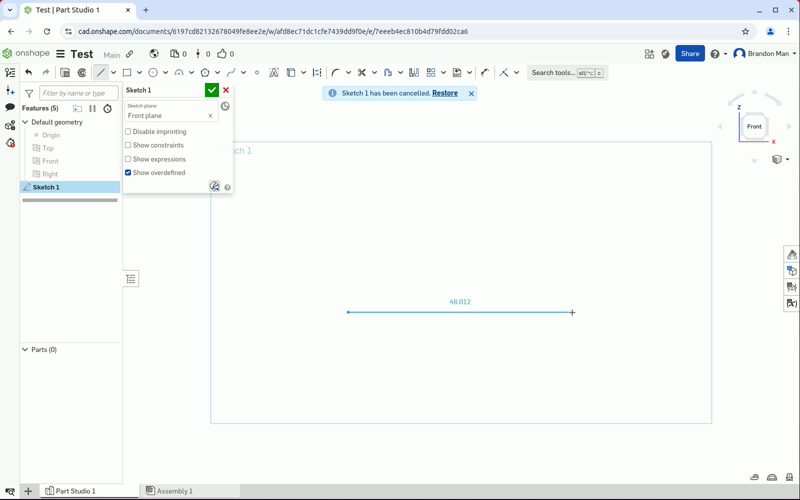
click(572, 312)
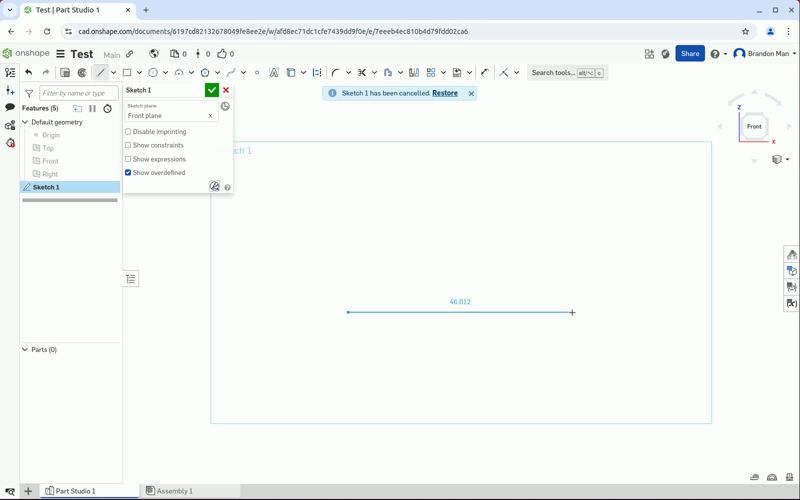
key_up(shift)
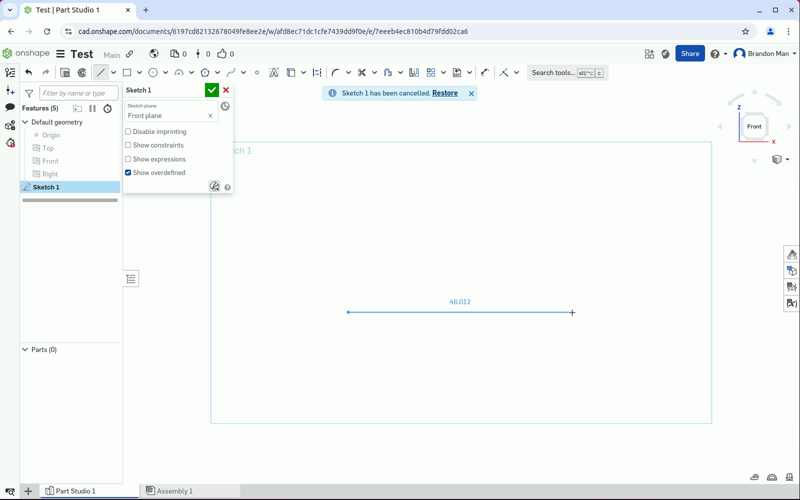
key_down(shift)
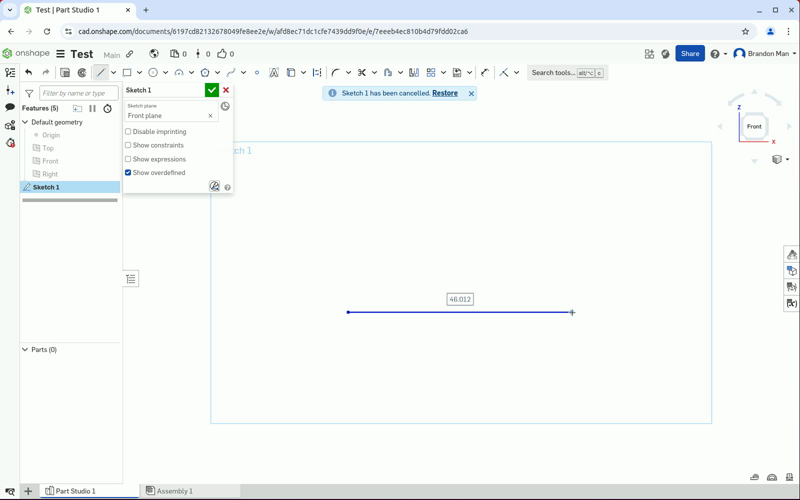
mouse_move(589, 312)
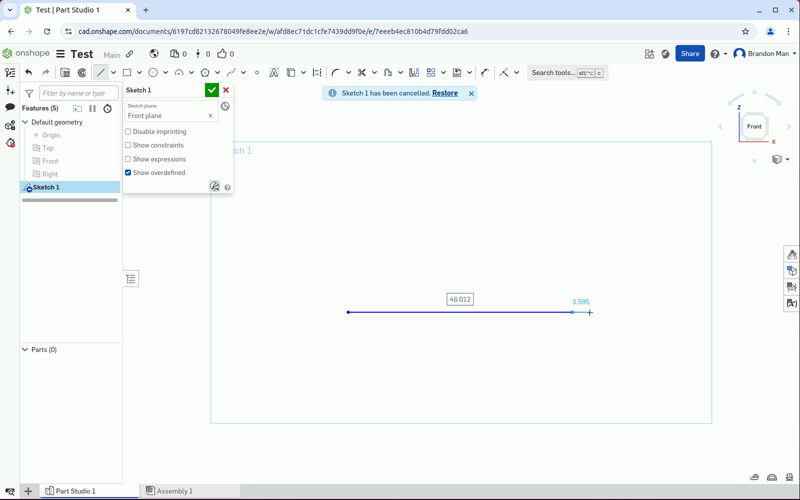
mouse_move(572, 255)
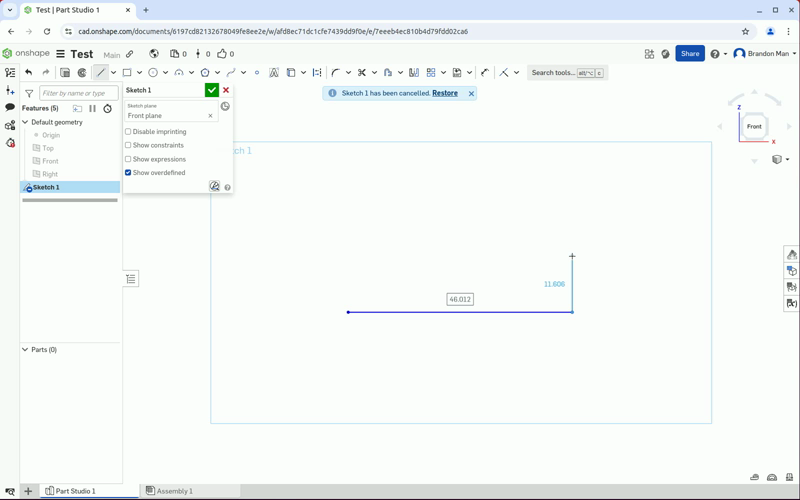
click(572, 255)
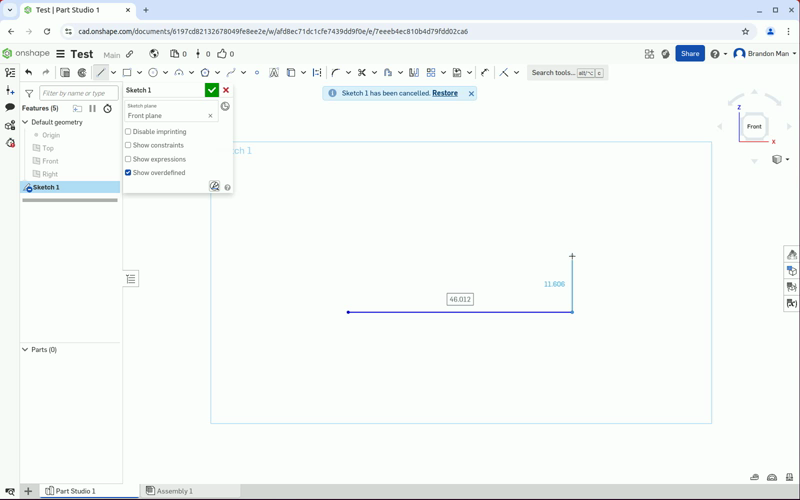
key_up(shift)
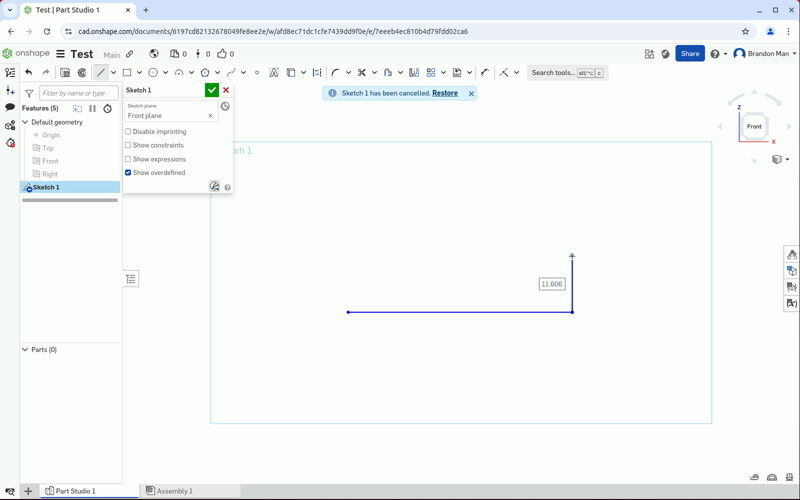
key_down(shift)
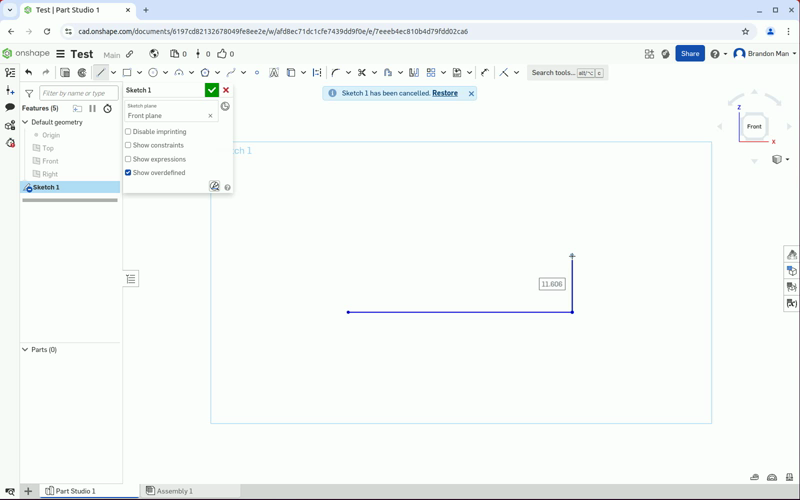
mouse_move(348, 255)
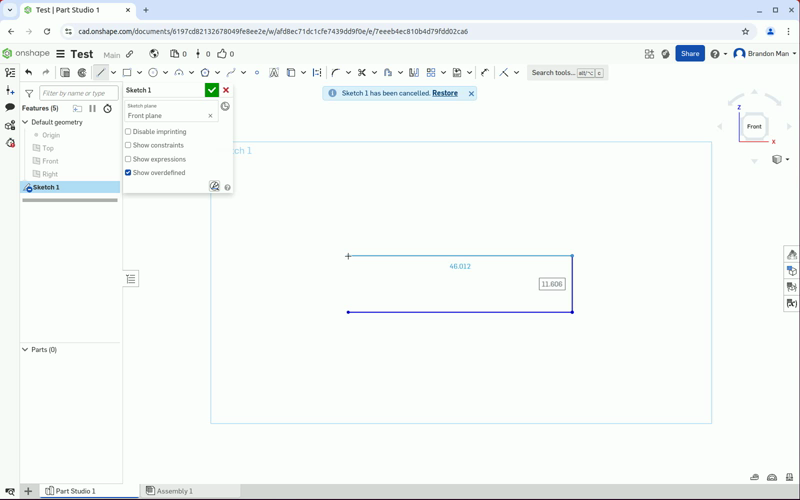
click(348, 255)
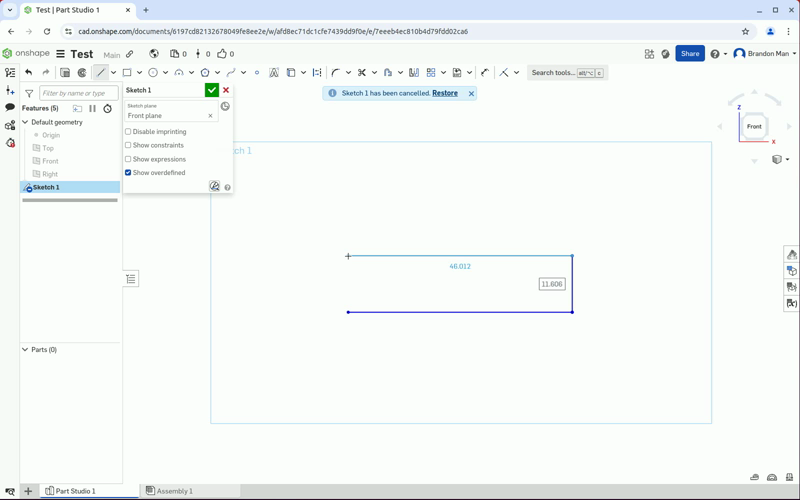
key_up(shift)
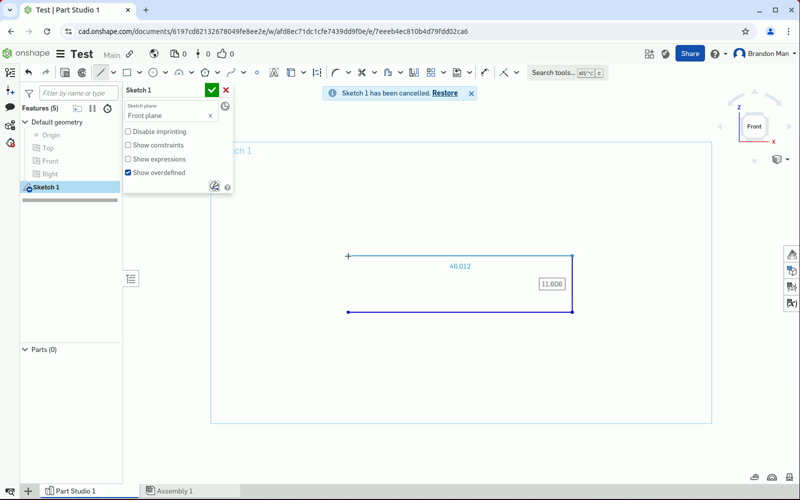
mouse_move(378, 255)
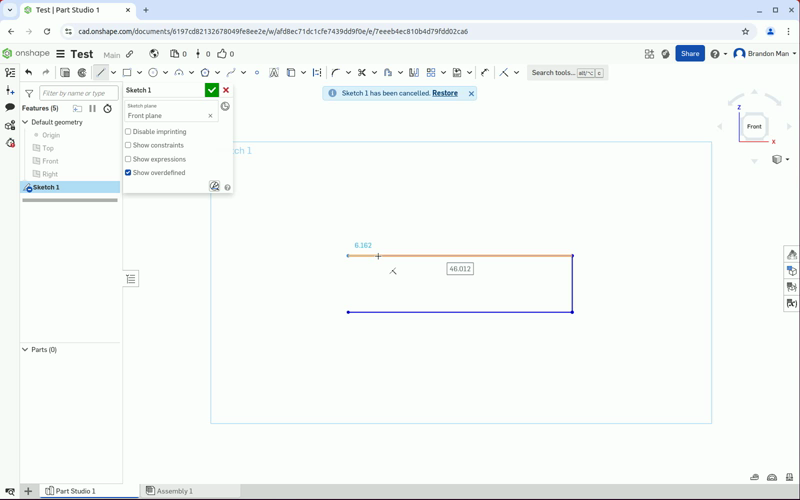
key_down(shift)
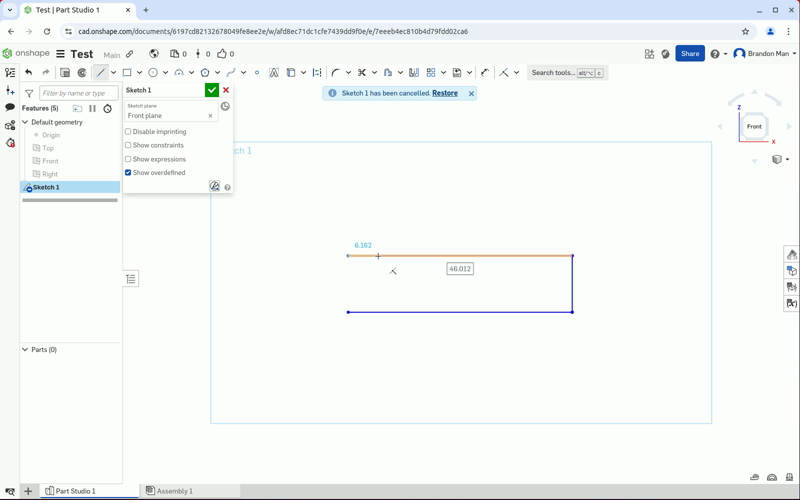
mouse_move(348, 312)
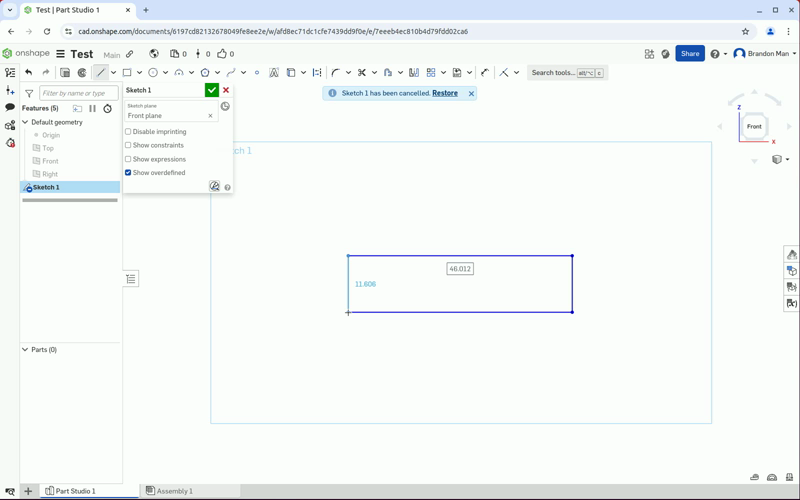
key_up(shift)
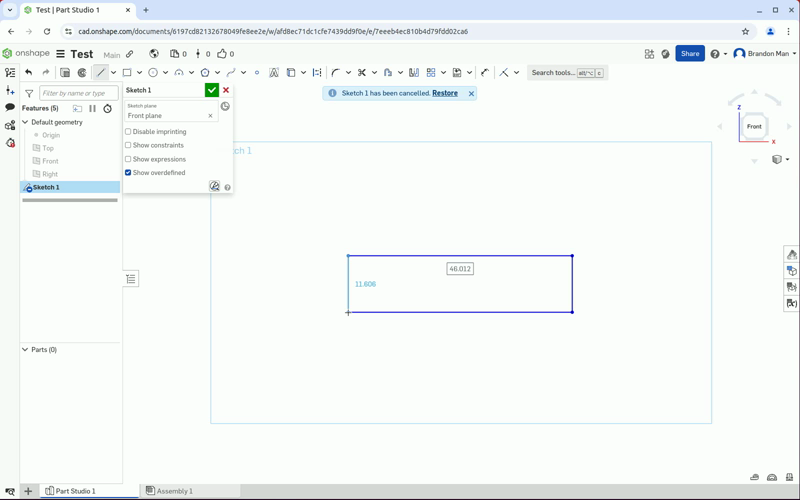
click(348, 312)
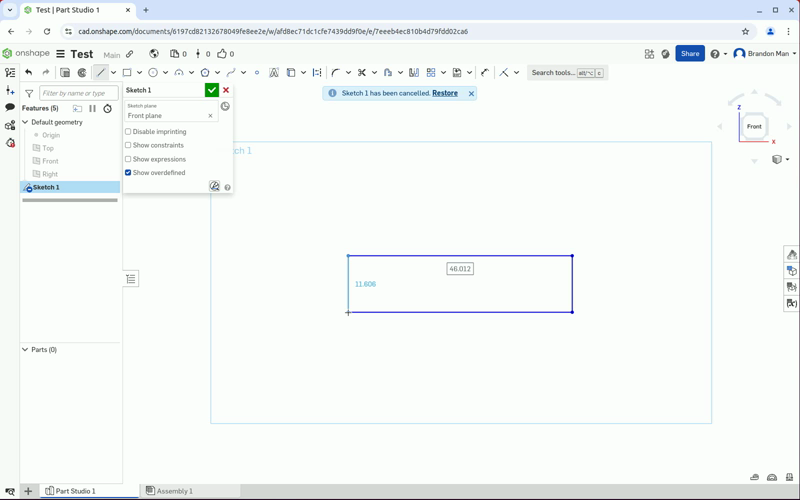
key(esc)
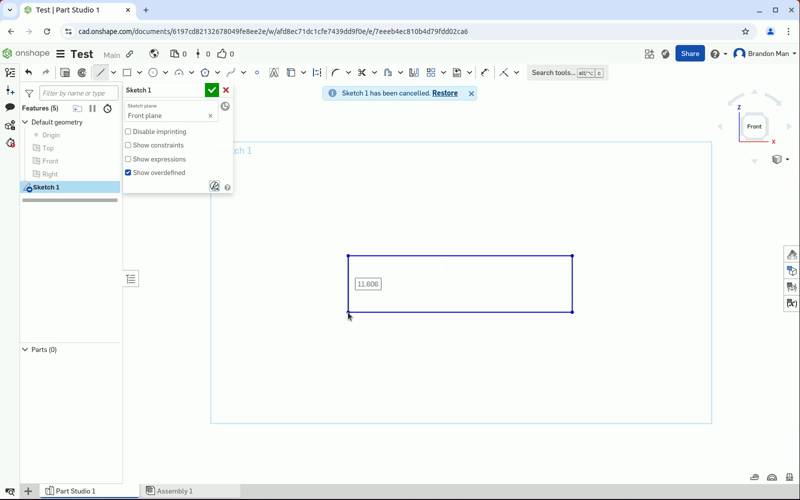
key(c)
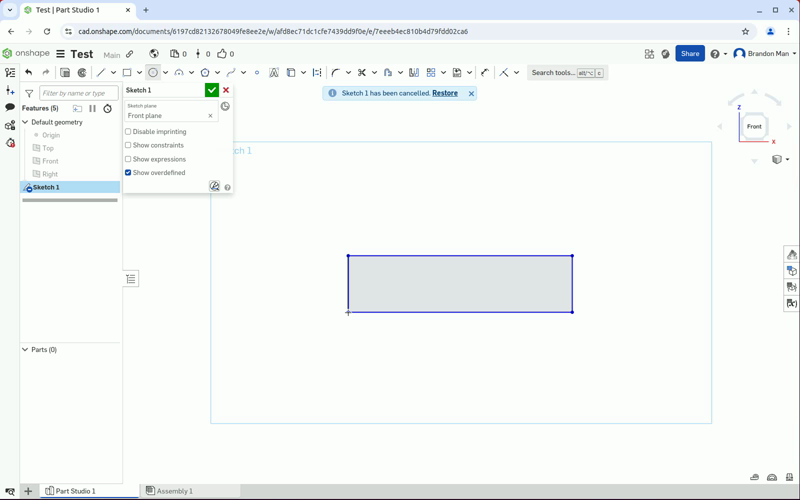
key_down(shift)
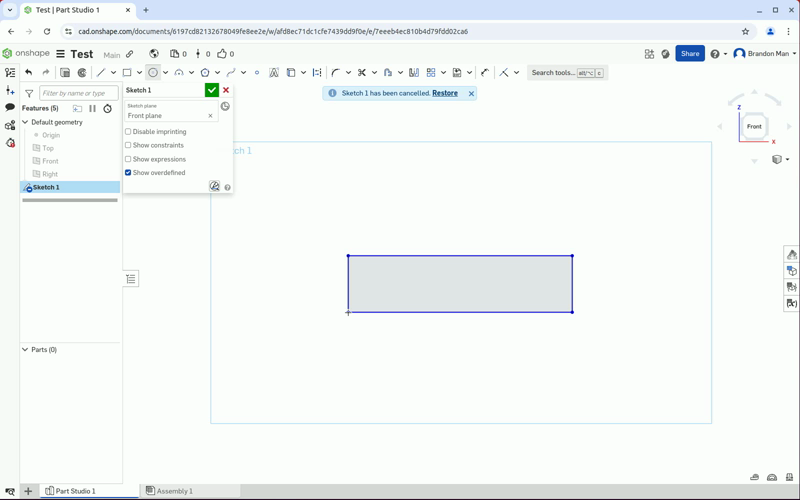
mouse_move(374, 309)
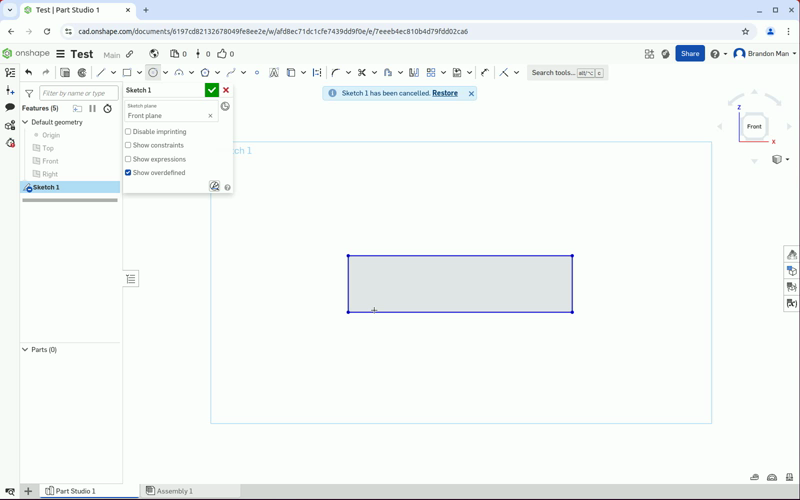
click(374, 309)
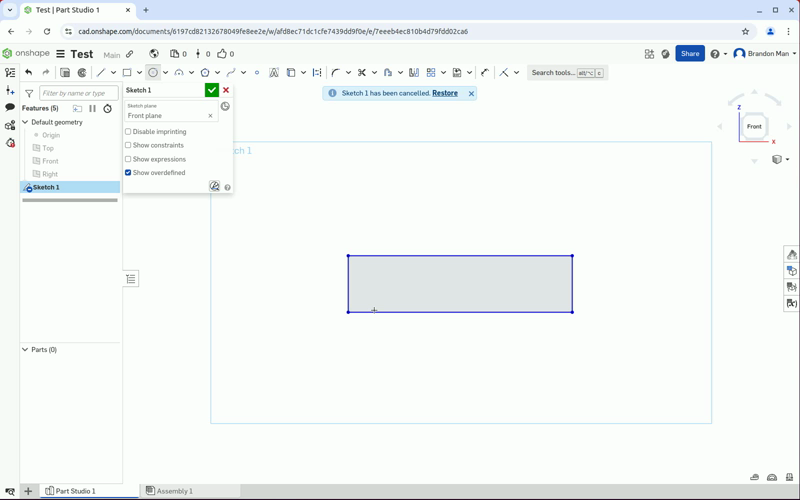
key_up(shift)
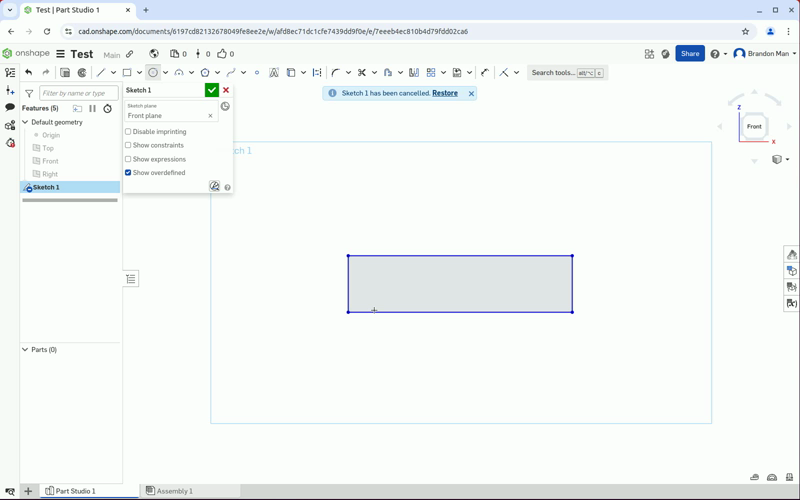
mouse_move(376, 309)
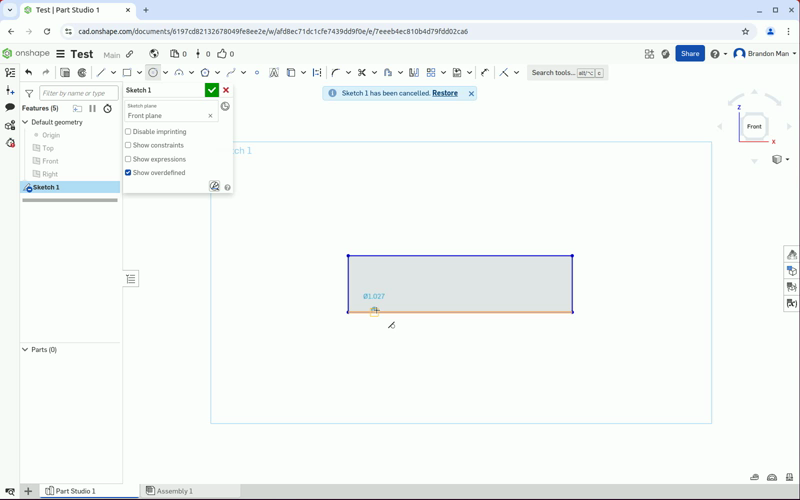
scroll(6)
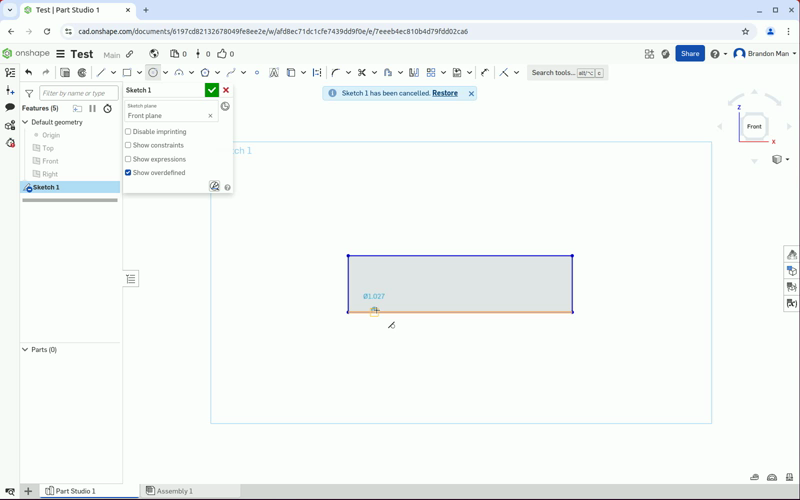
scroll(6)
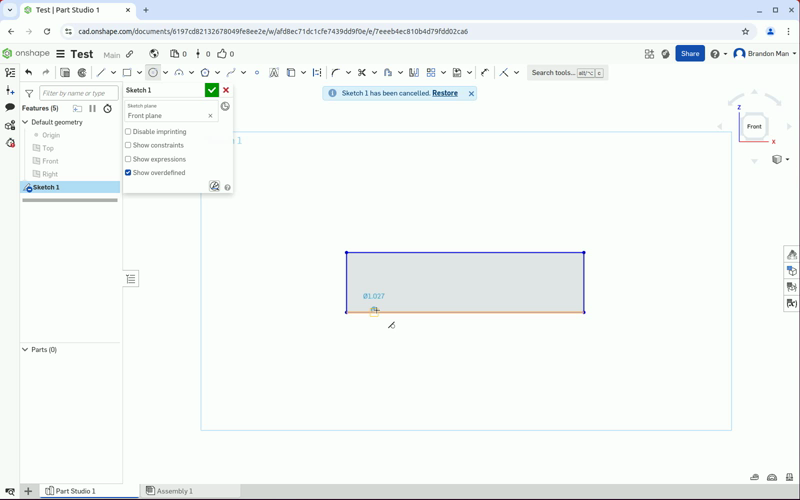
scroll(6)
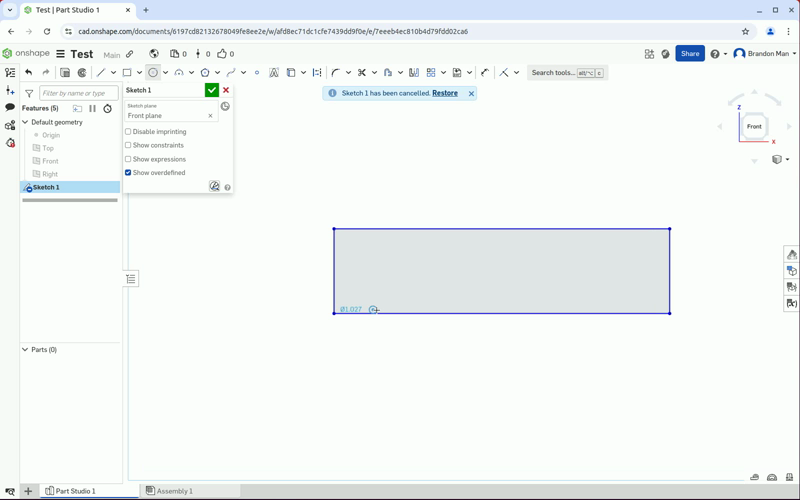
scroll(6)
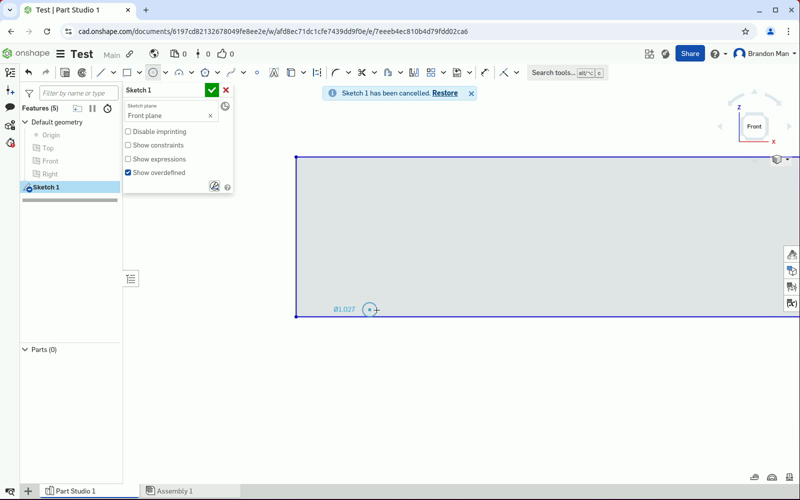
scroll(6)
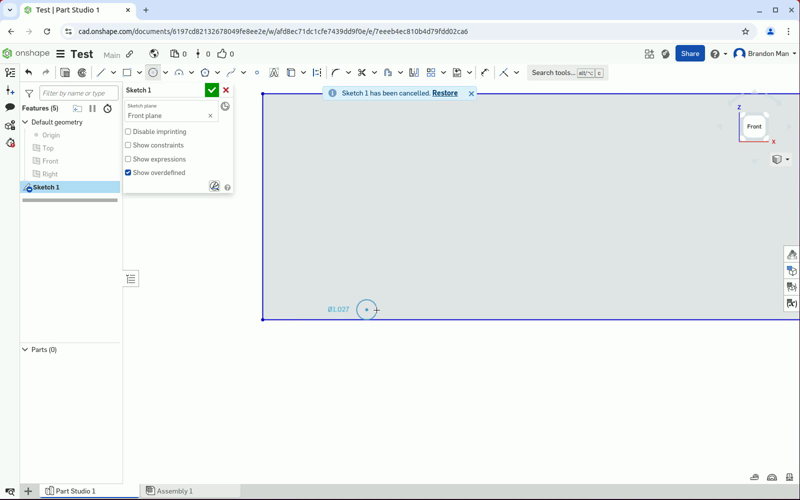
scroll(6)
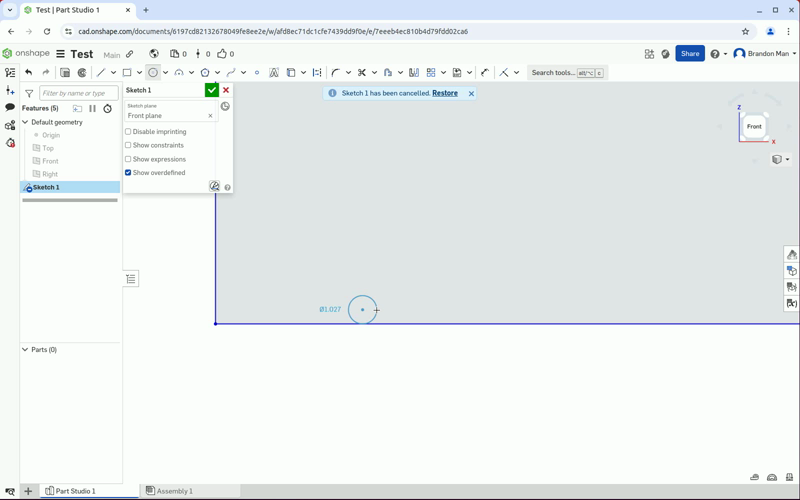
scroll(6)
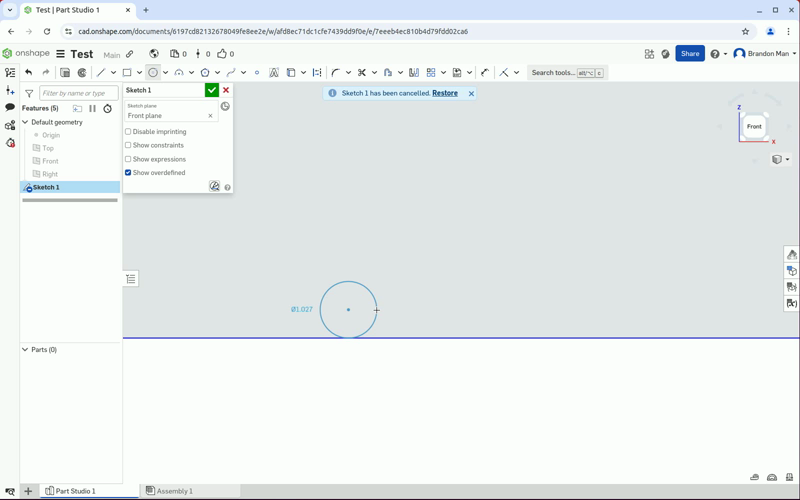
click(376, 309)
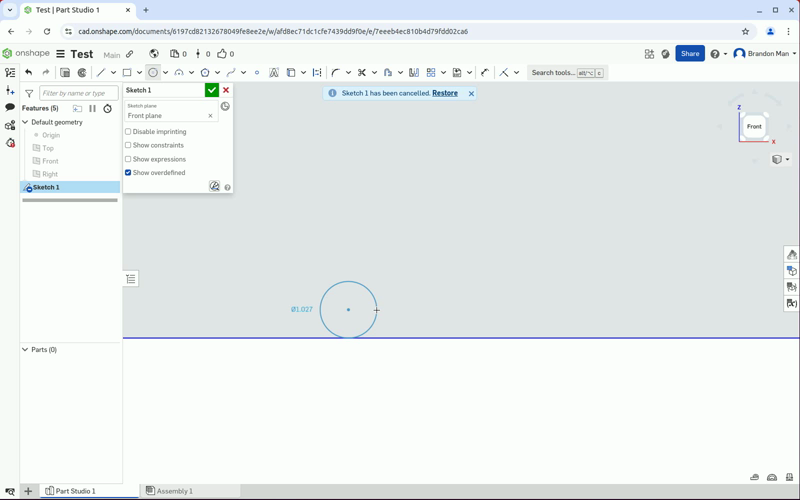
scroll(-6)
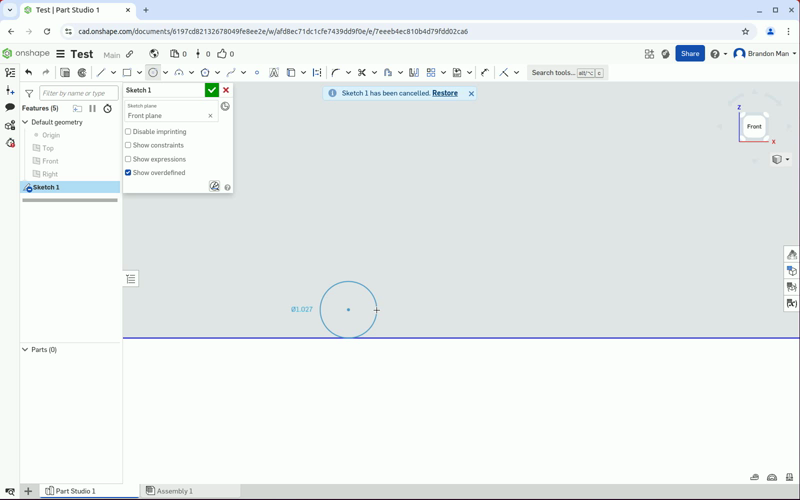
scroll(-6)
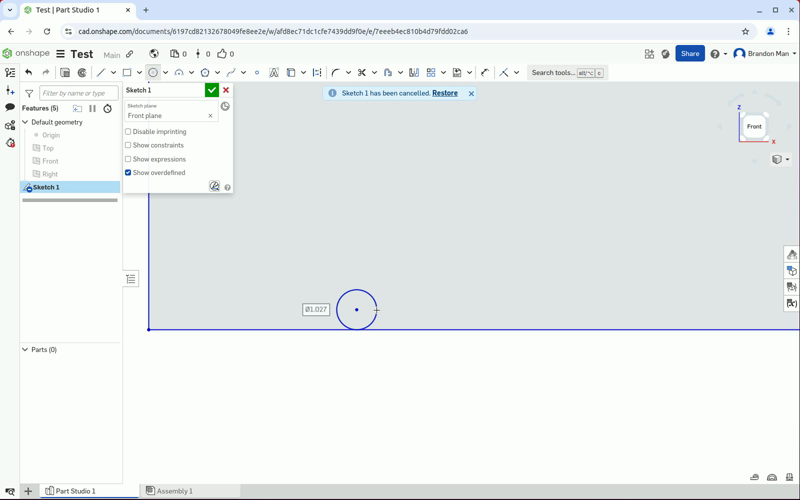
scroll(-6)
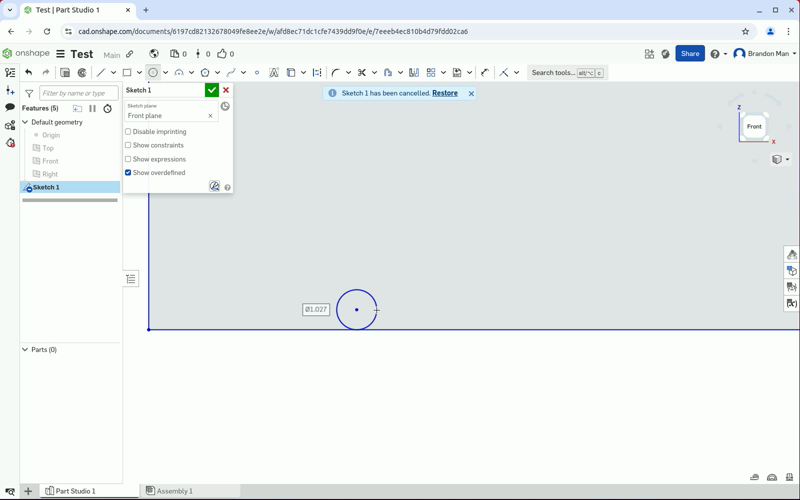
scroll(-6)
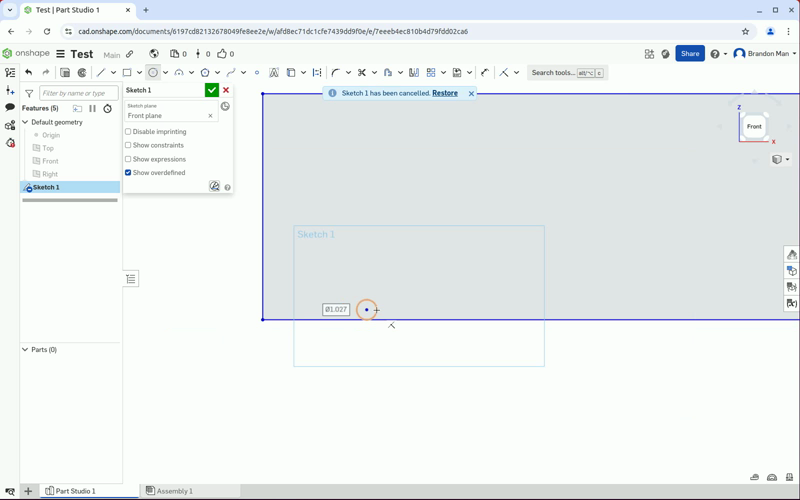
scroll(-6)
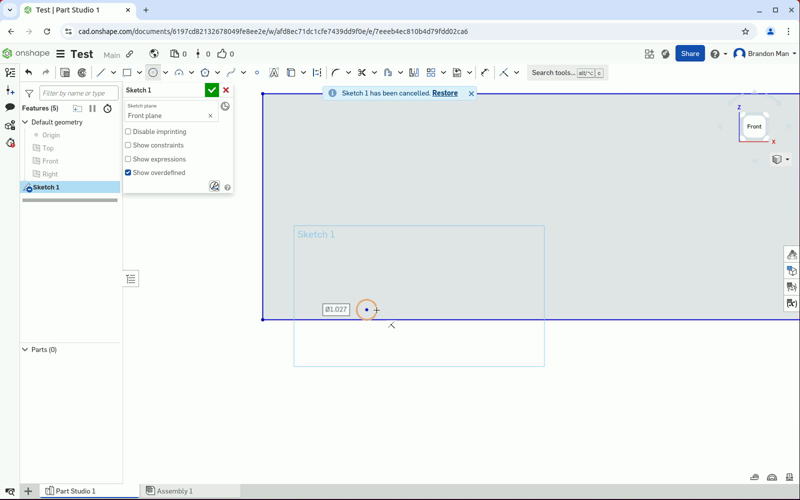
scroll(-6)
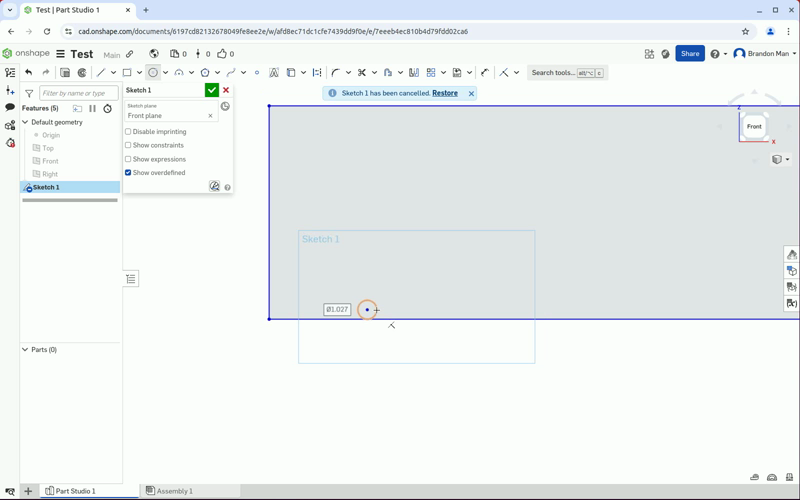
scroll(-6)
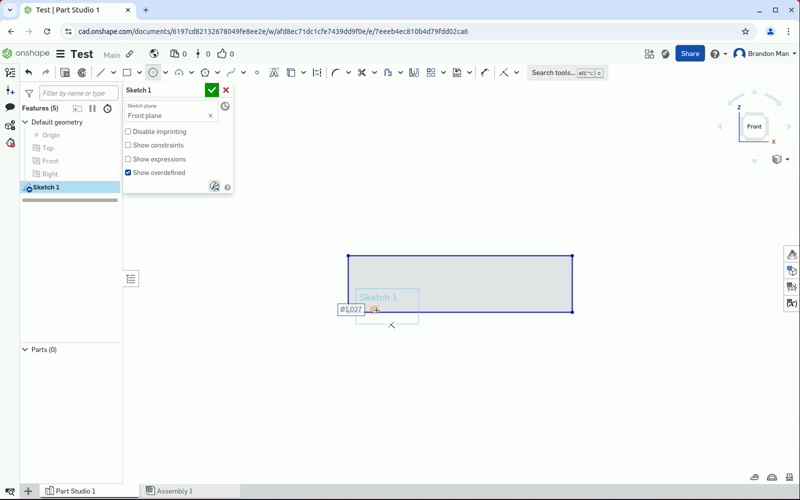
key(esc)
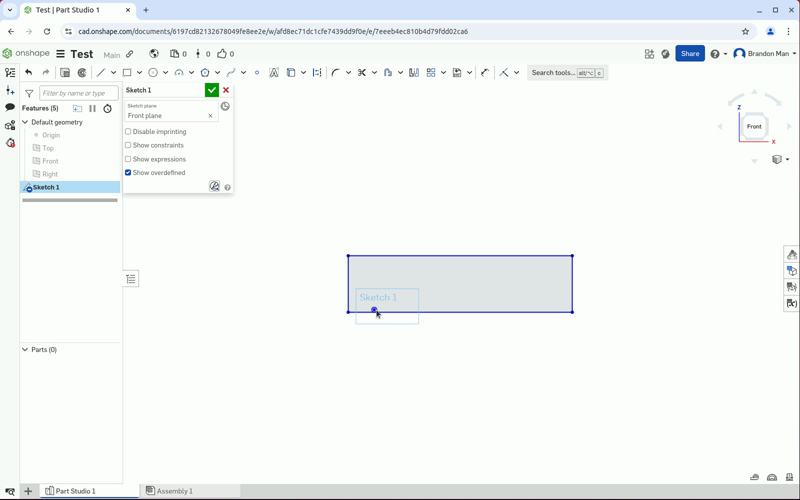
key(c)
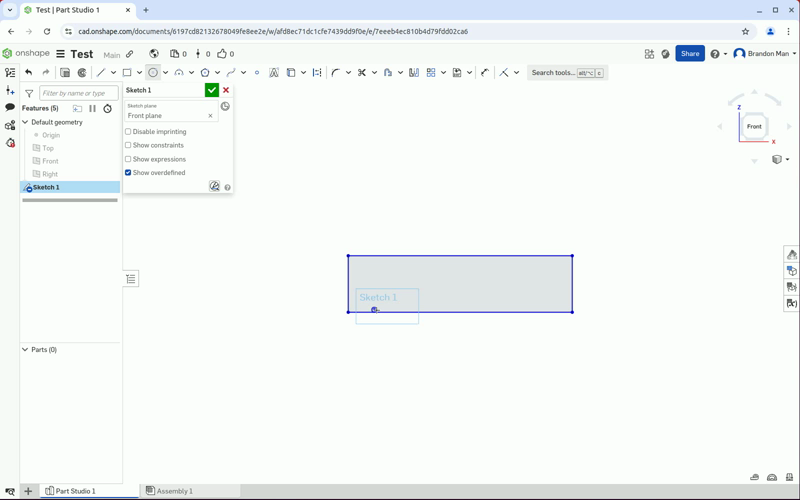
key_down(shift)
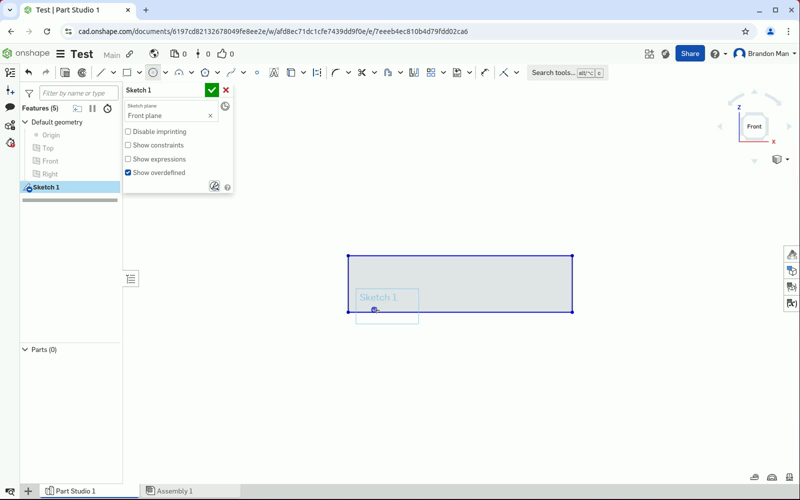
mouse_move(411, 288)
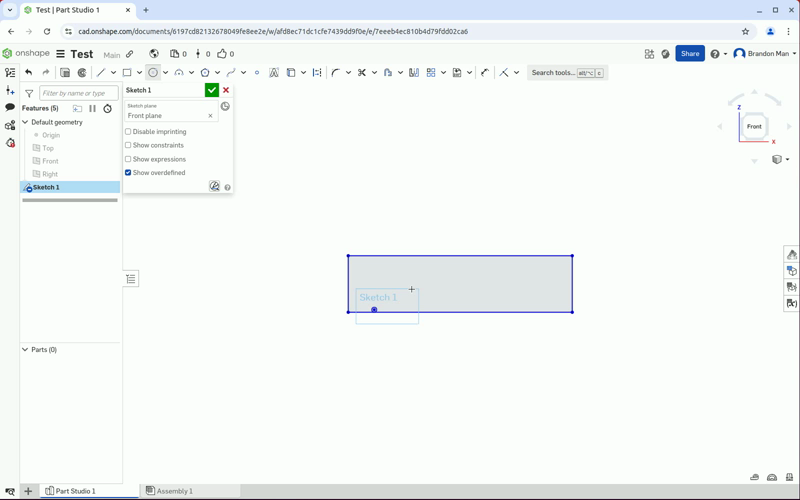
click(411, 288)
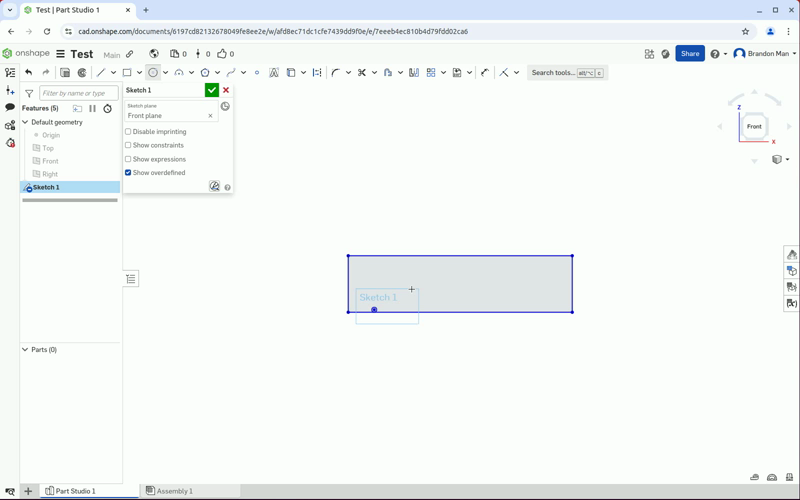
key_up(shift)
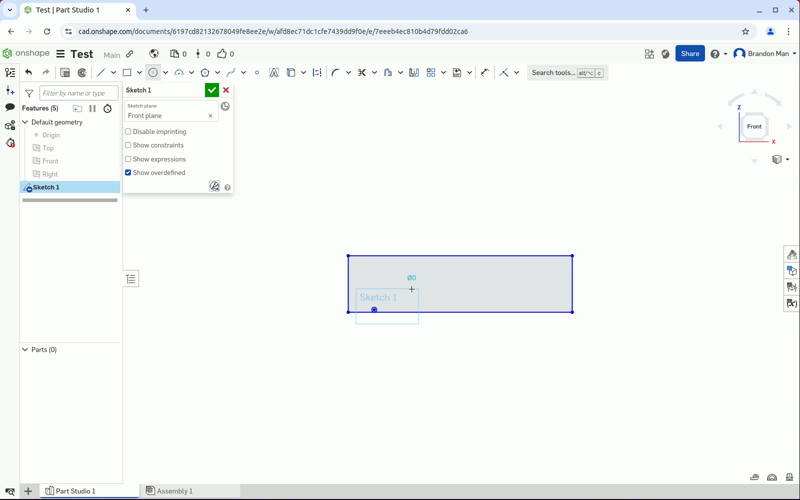
mouse_move(414, 288)
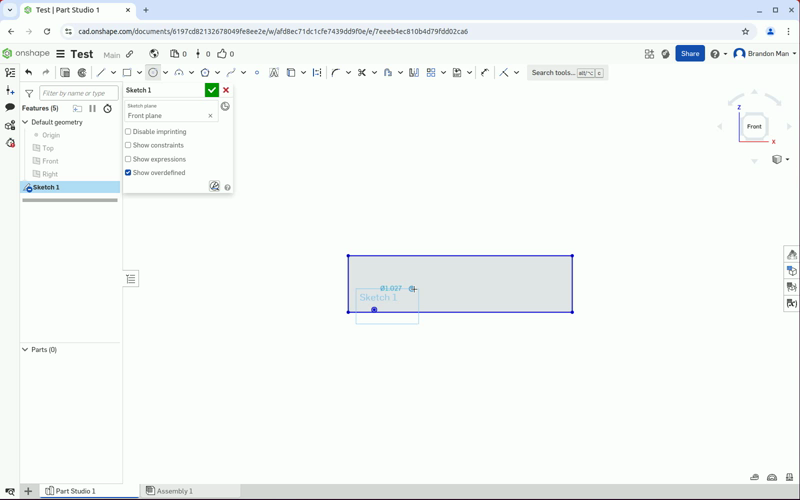
scroll(6)
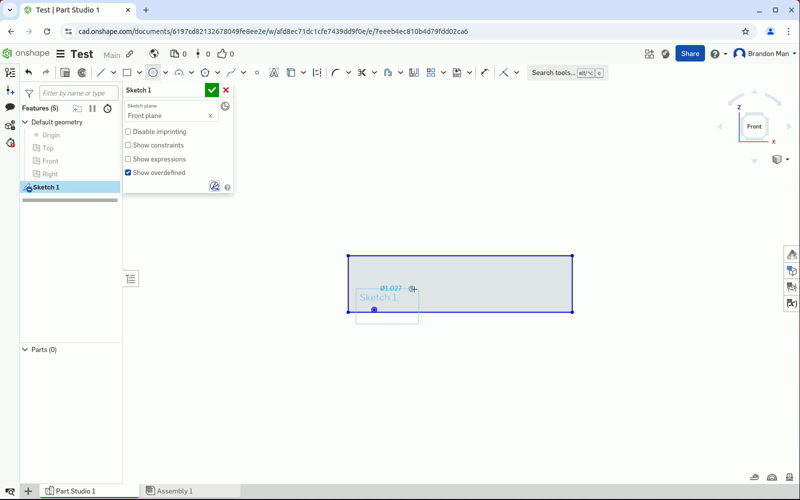
scroll(6)
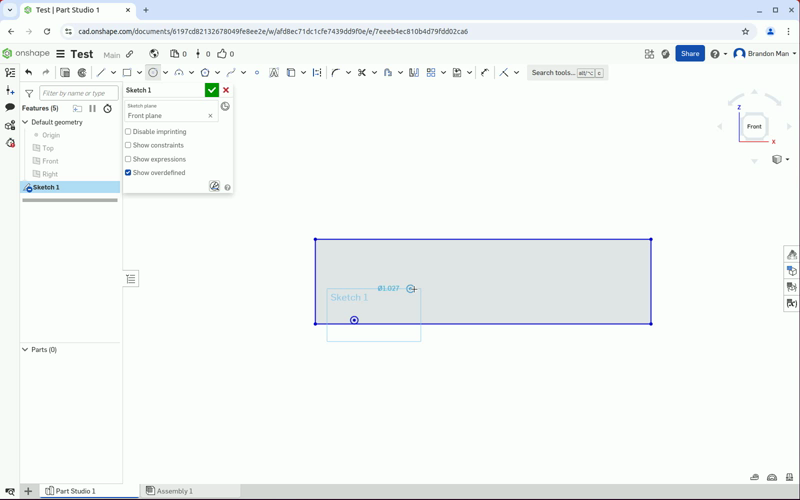
scroll(6)
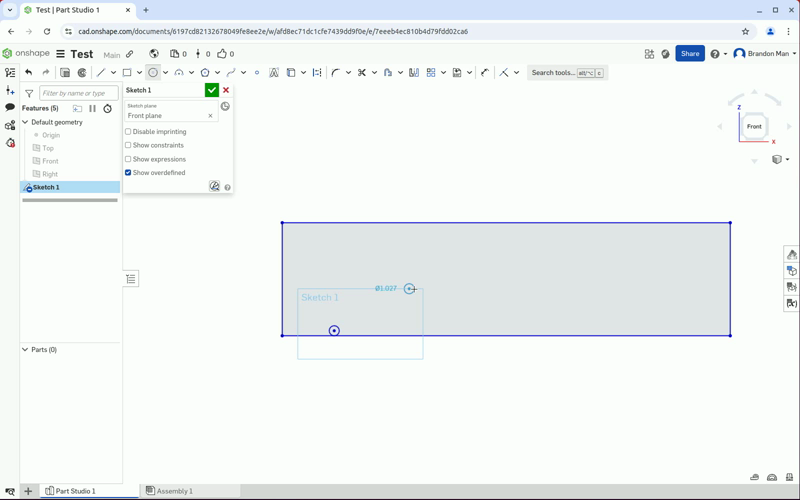
scroll(6)
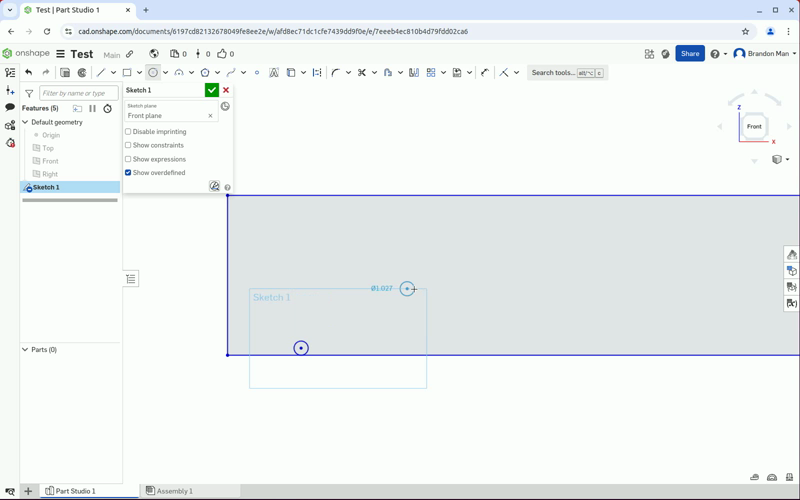
scroll(6)
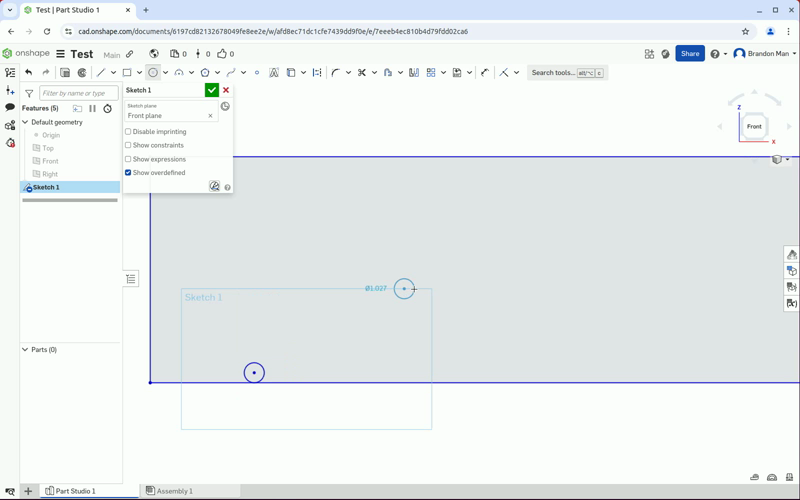
scroll(6)
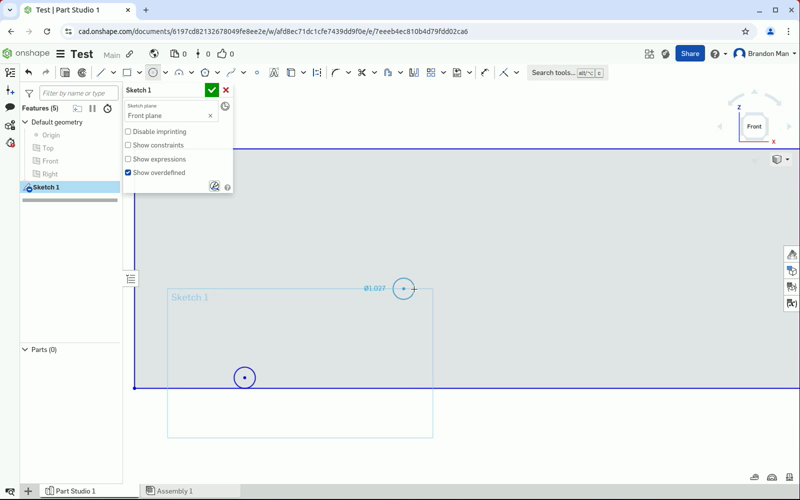
scroll(6)
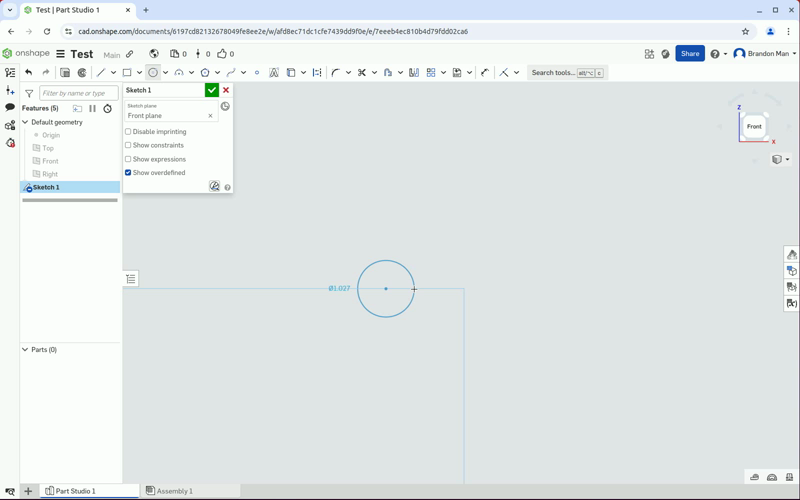
click(414, 288)
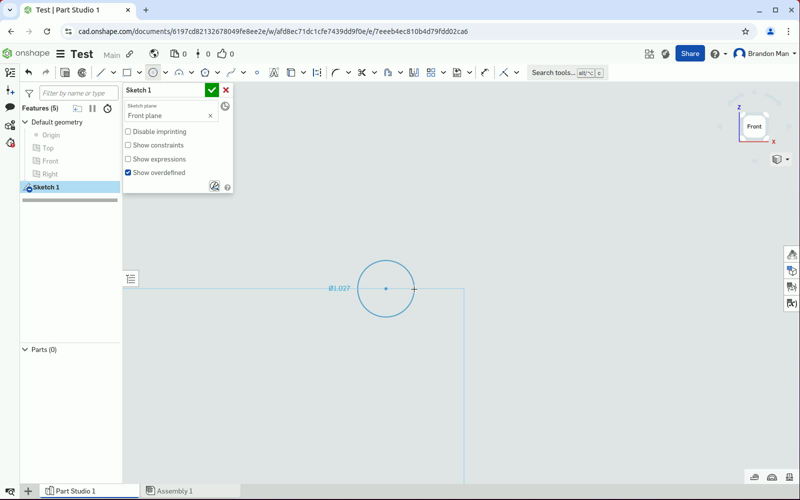
scroll(-6)
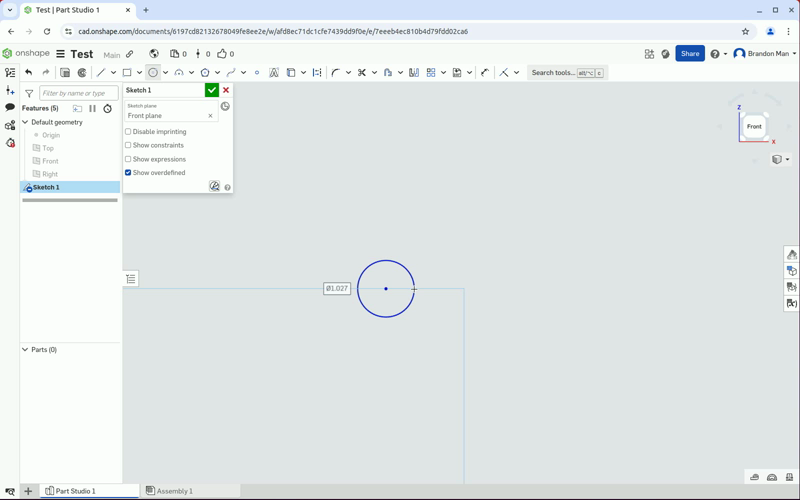
scroll(-6)
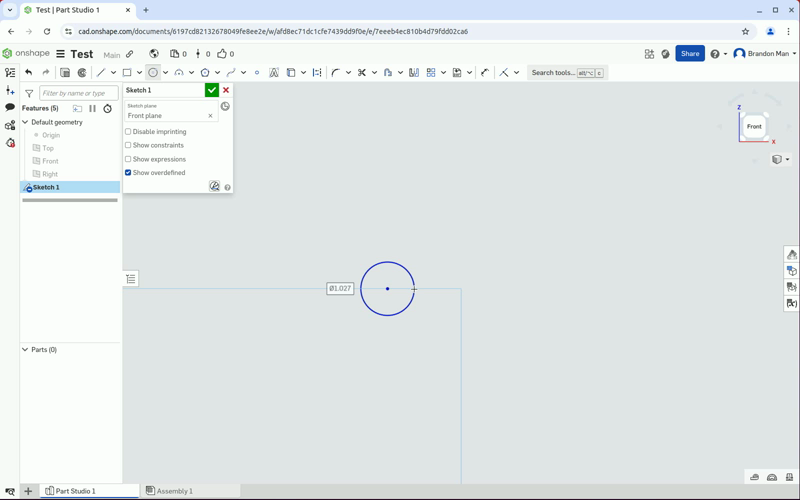
scroll(-6)
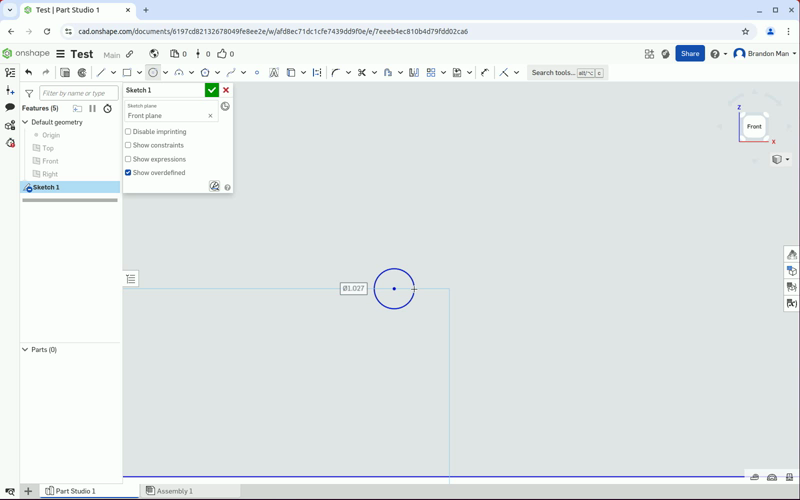
scroll(-6)
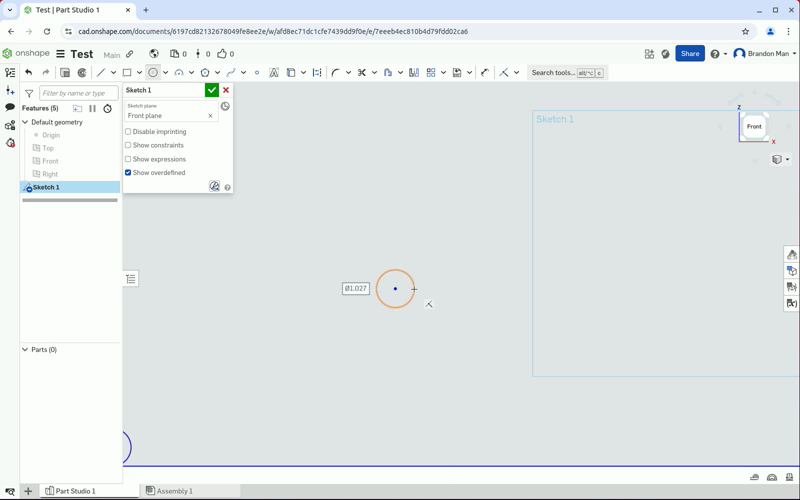
scroll(-6)
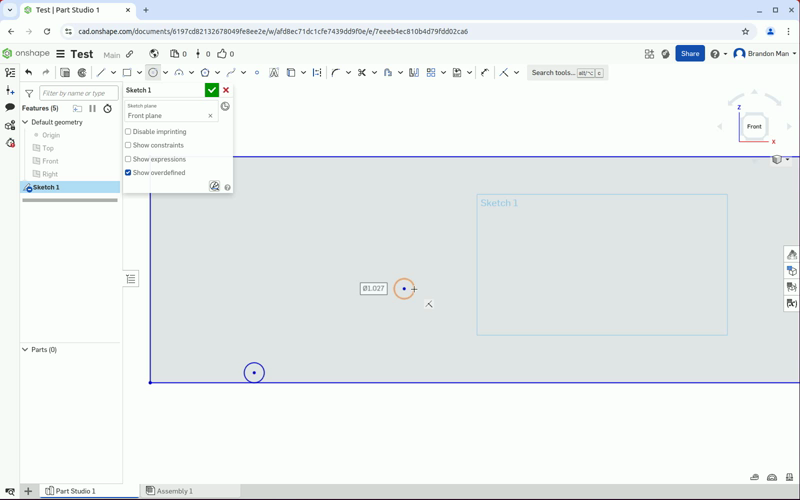
scroll(-6)
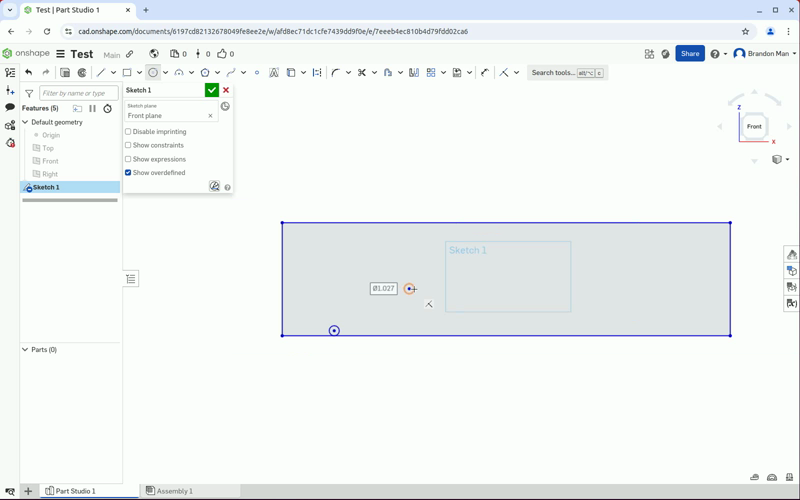
scroll(-6)
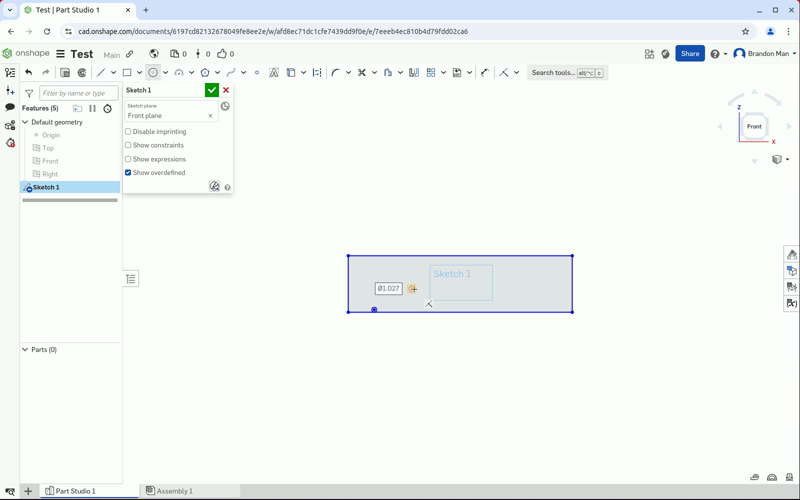
key(esc)
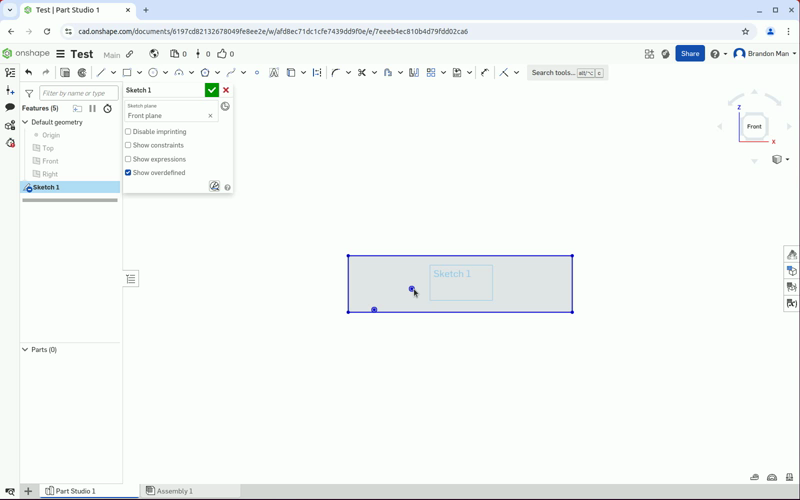
key(c)
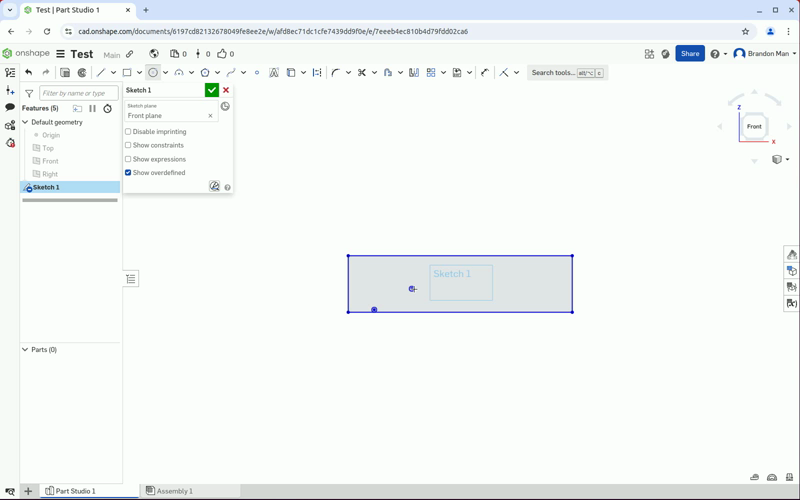
key_down(shift)
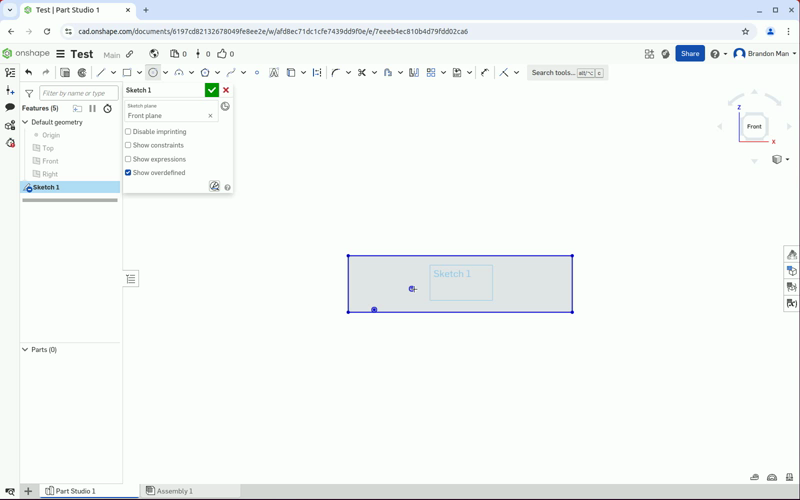
mouse_move(468, 288)
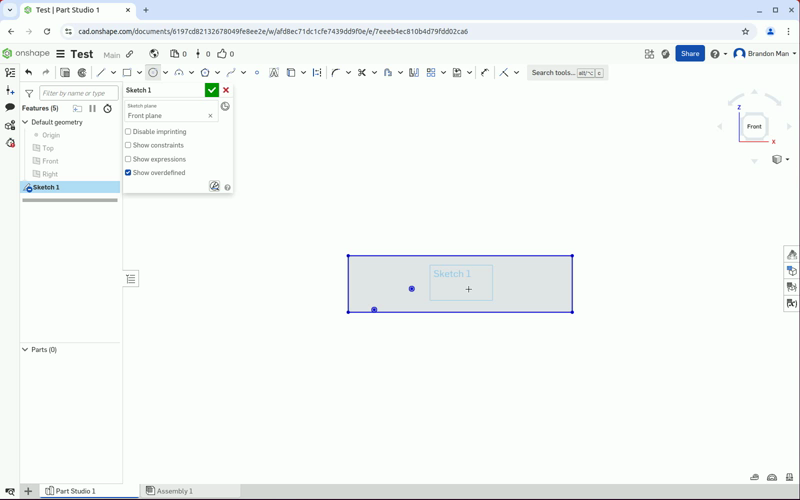
click(468, 288)
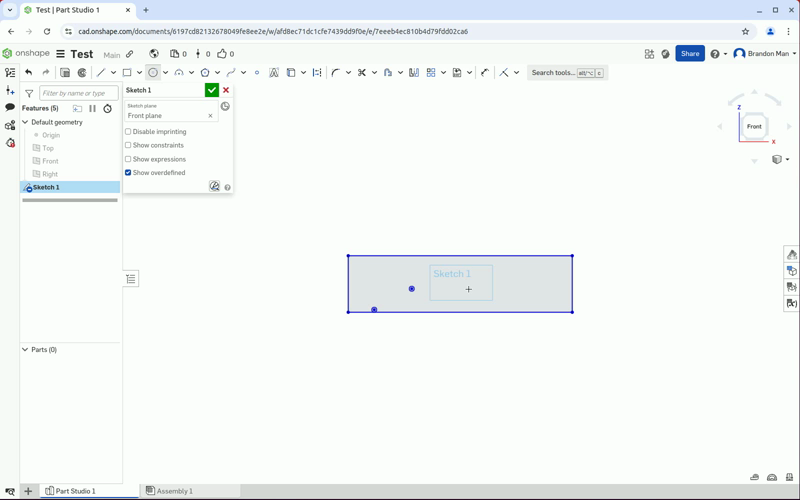
key_up(shift)
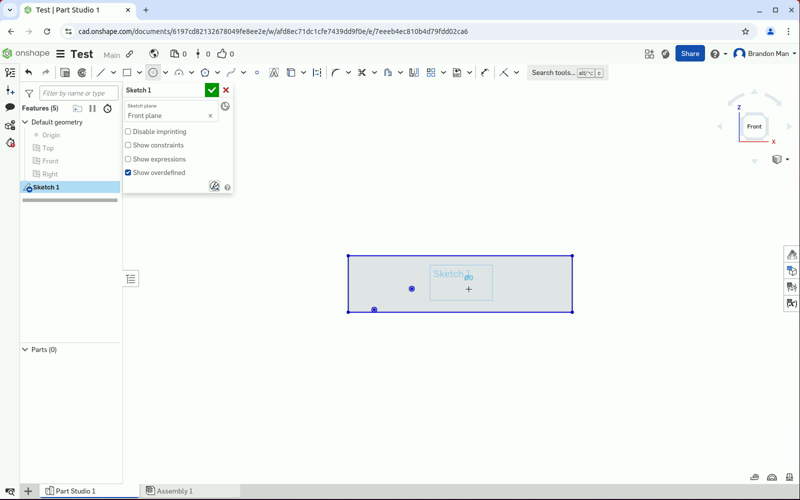
mouse_move(470, 288)
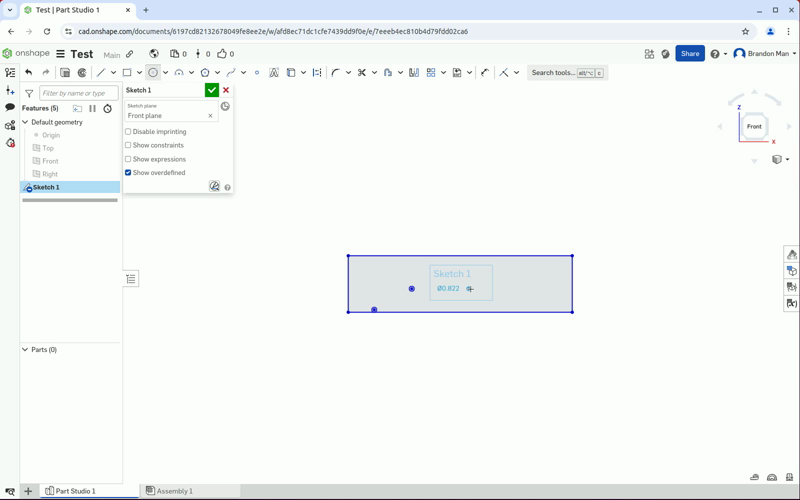
scroll(6)
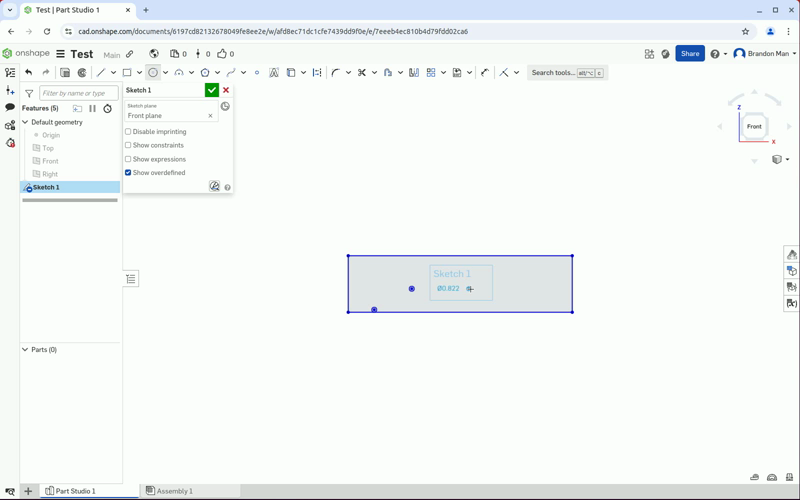
scroll(6)
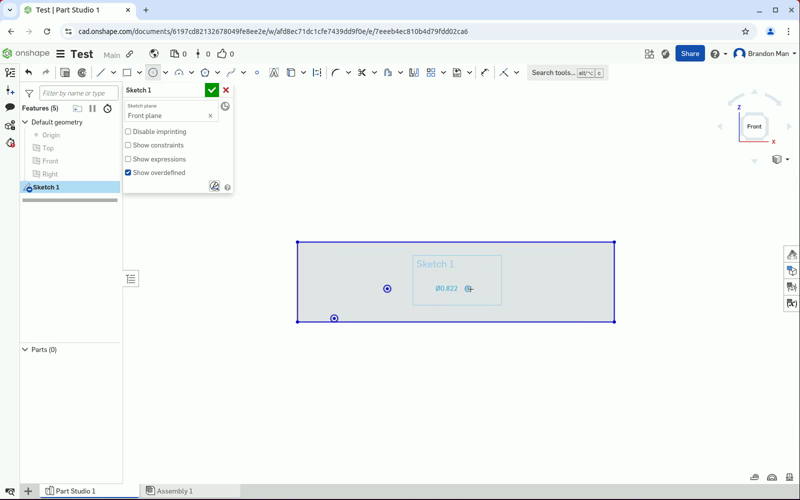
scroll(6)
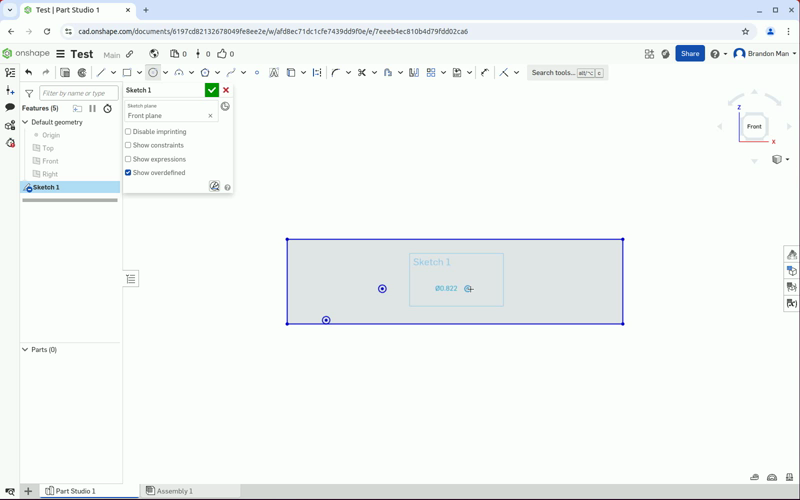
scroll(6)
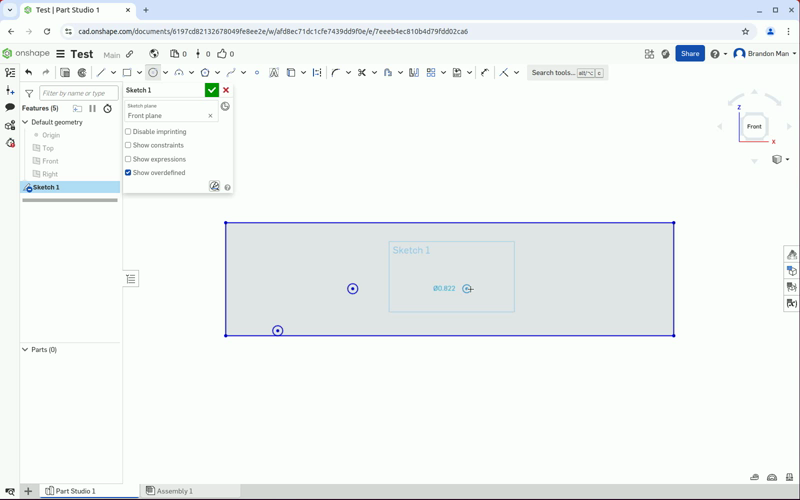
scroll(6)
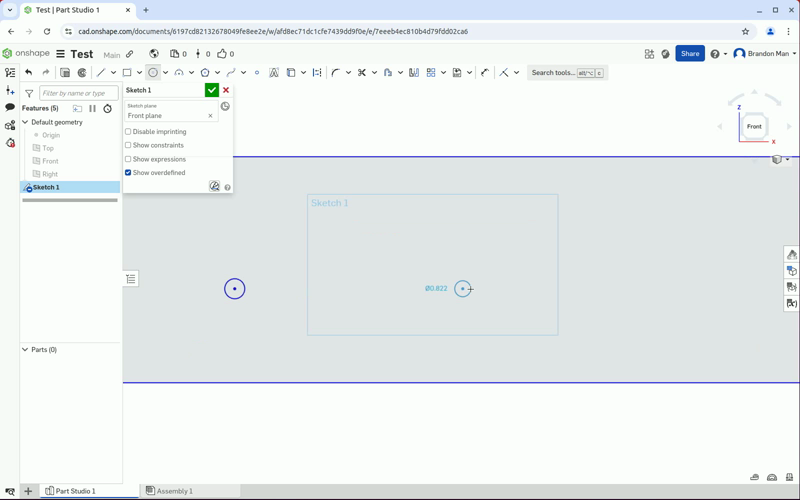
scroll(6)
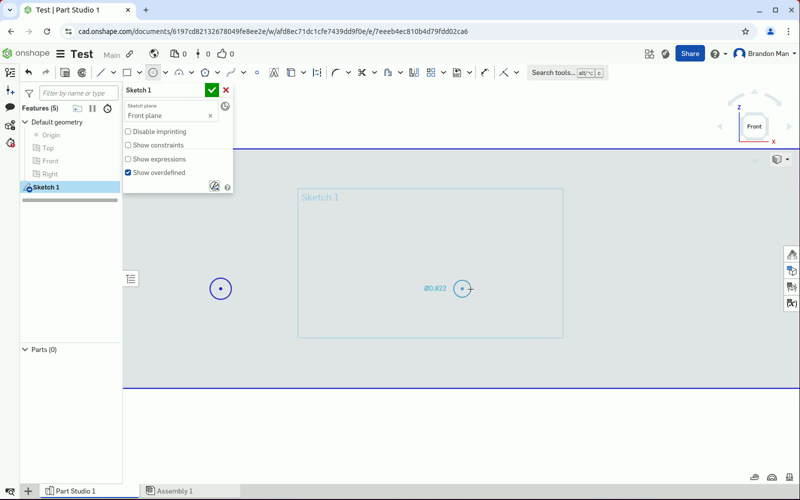
scroll(6)
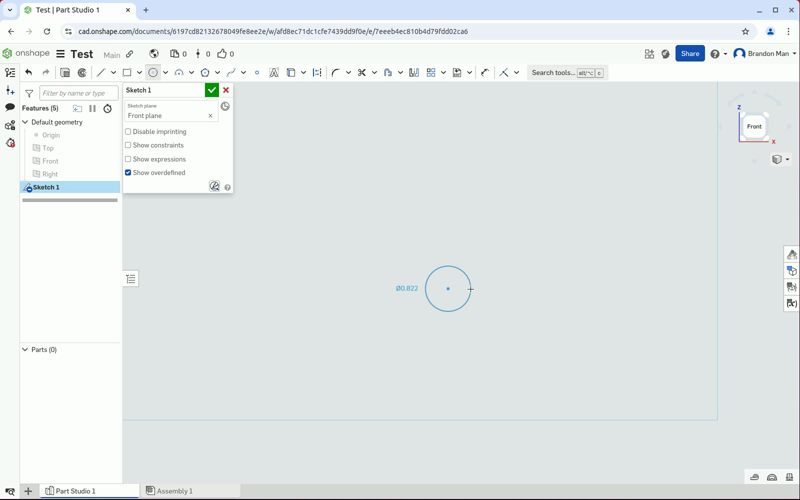
click(470, 288)
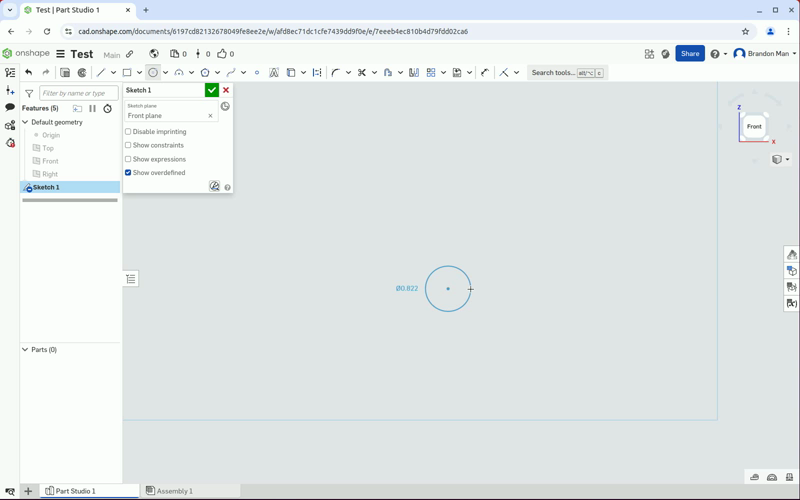
scroll(-6)
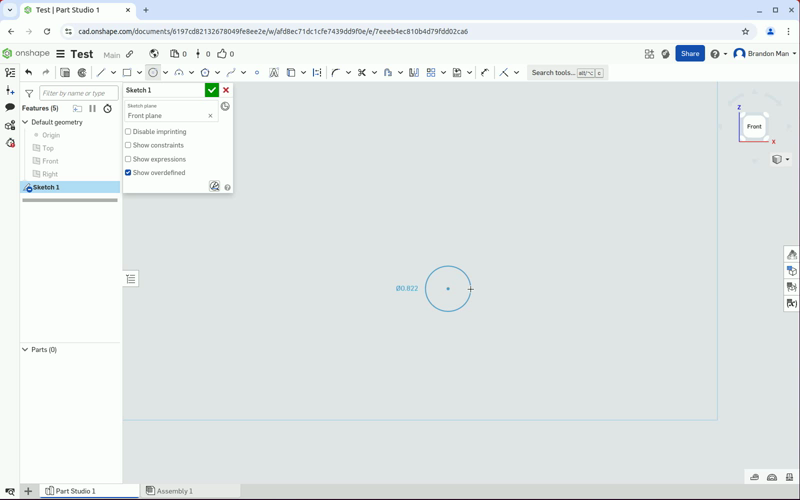
scroll(-6)
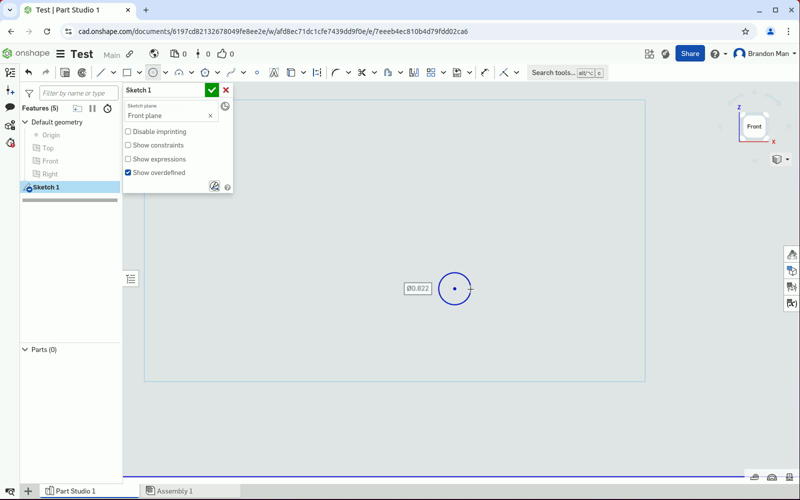
scroll(-6)
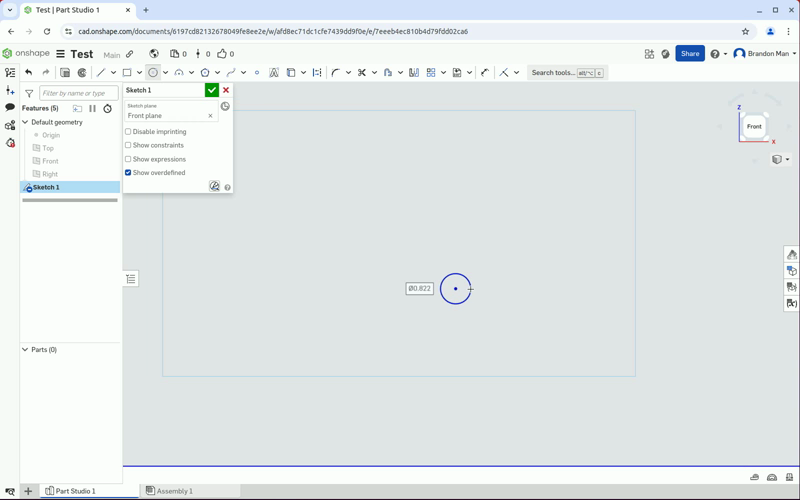
scroll(-6)
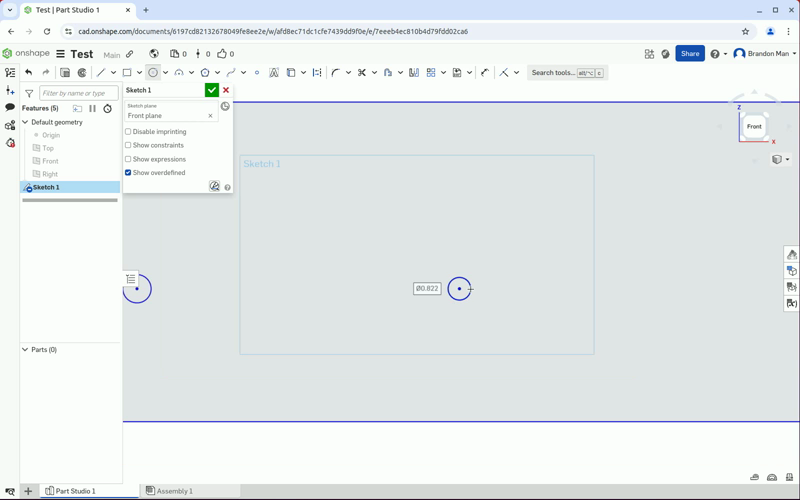
scroll(-6)
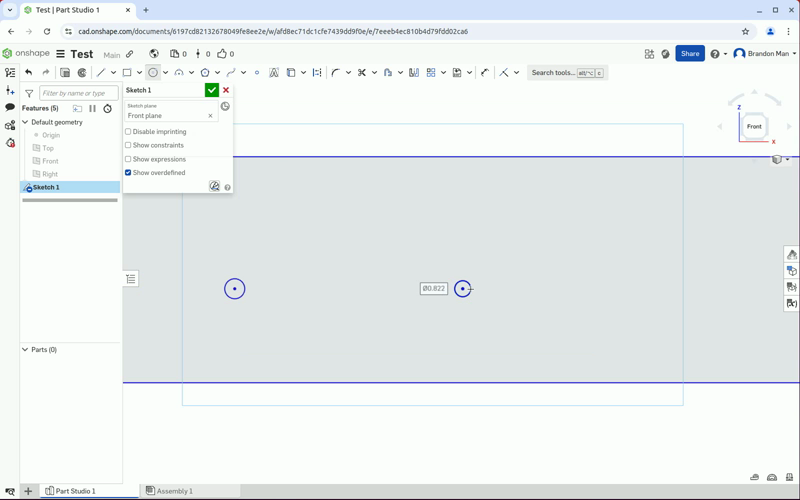
scroll(-6)
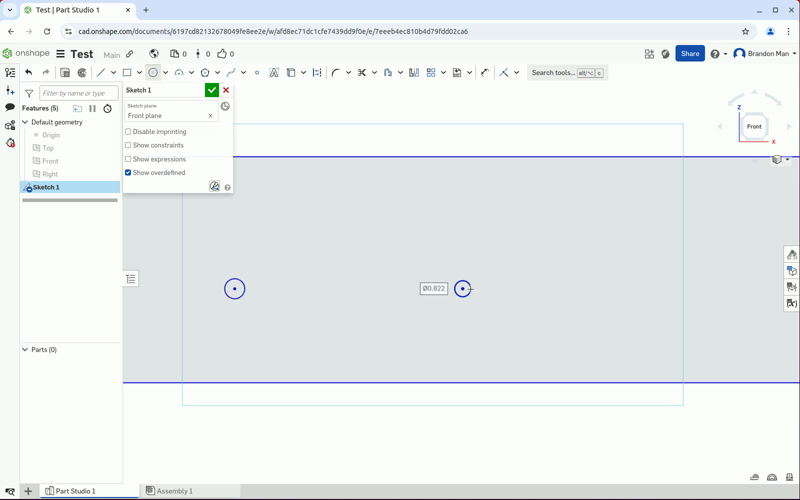
scroll(-6)
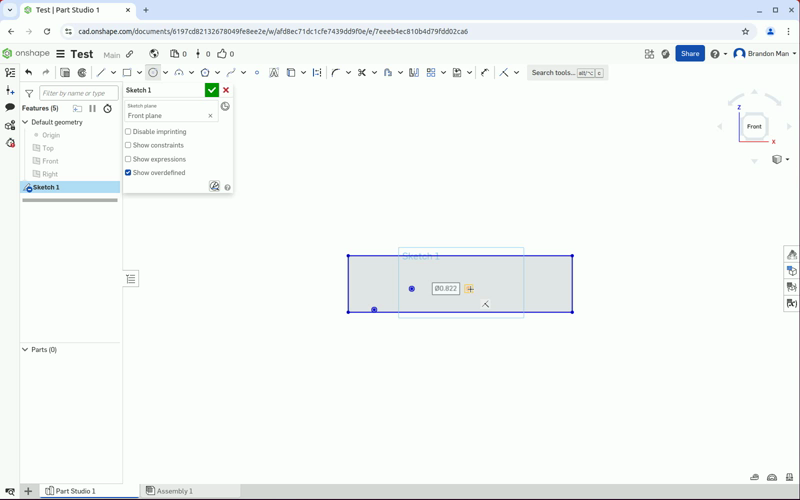
key(esc)
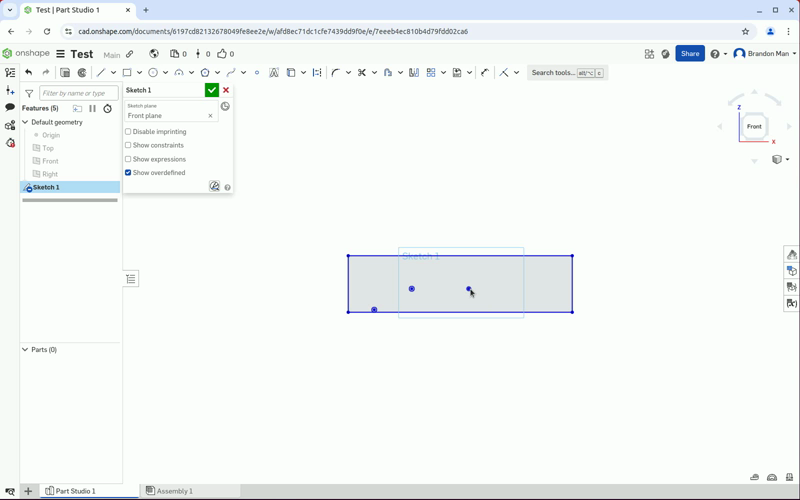
key(c)
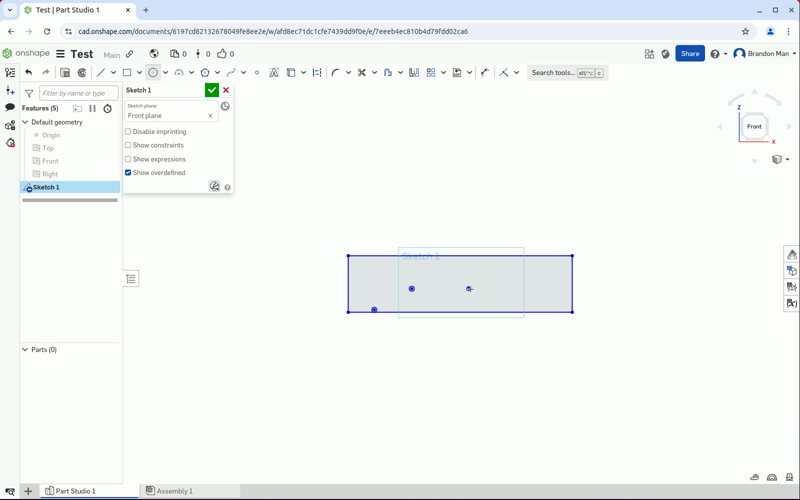
key_down(shift)
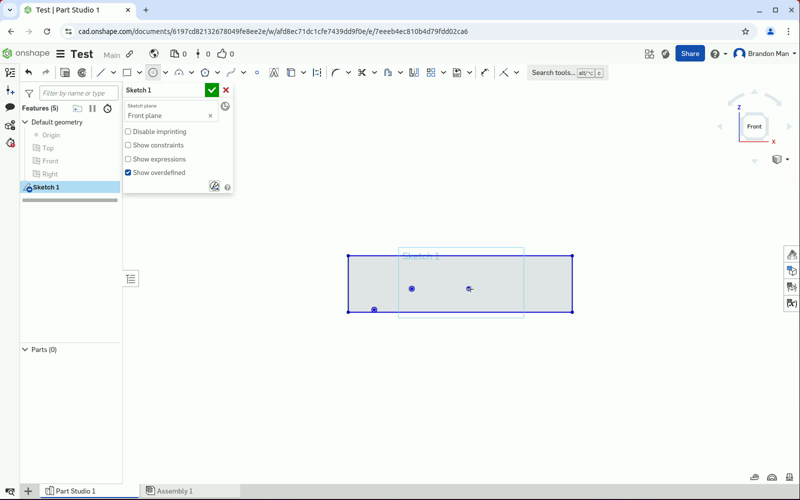
mouse_move(527, 288)
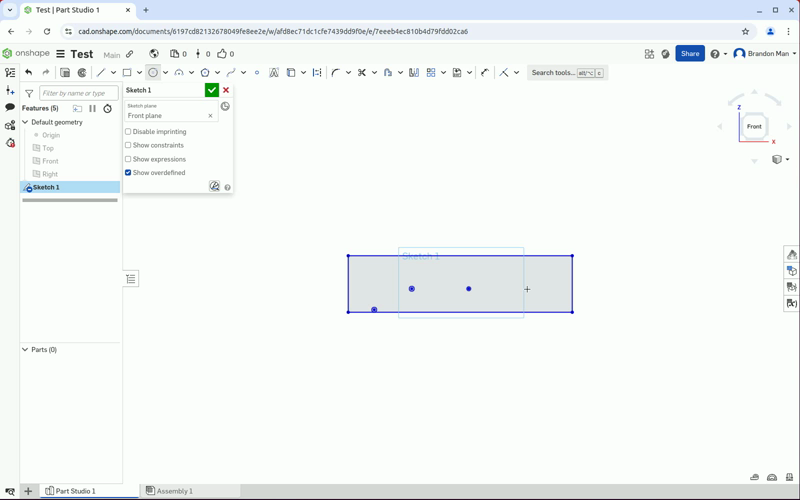
click(527, 288)
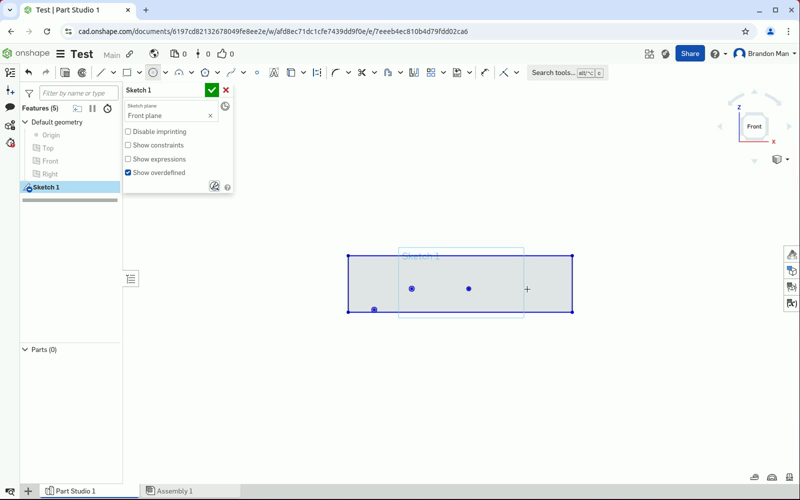
key_up(shift)
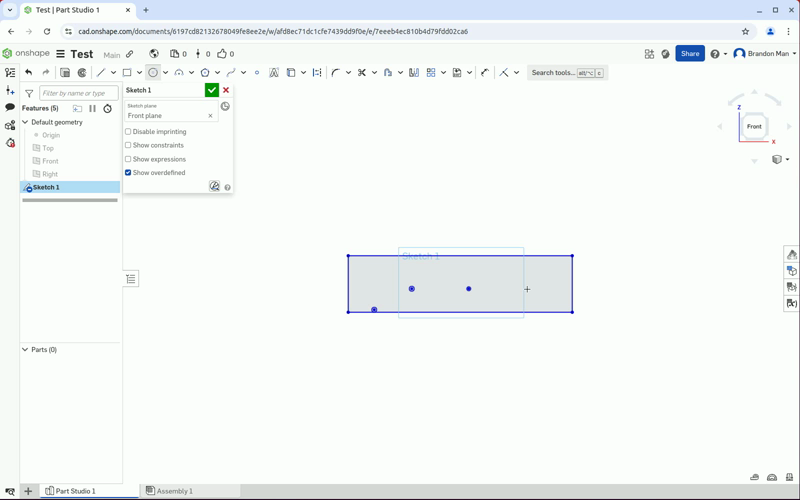
mouse_move(529, 288)
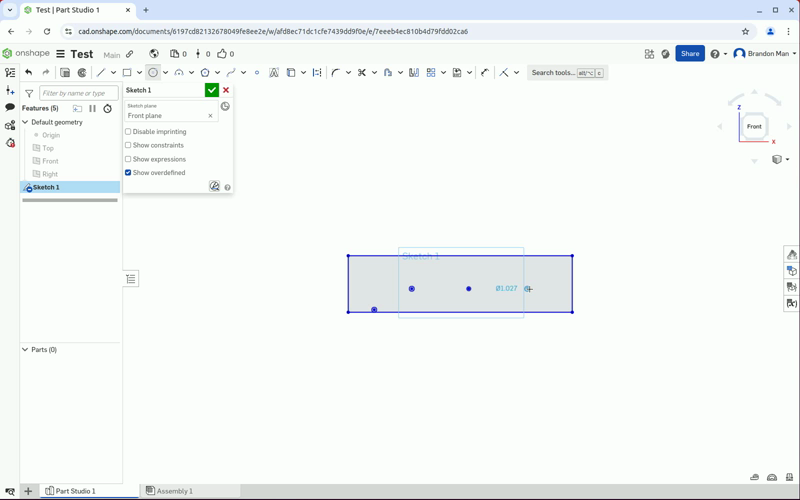
scroll(6)
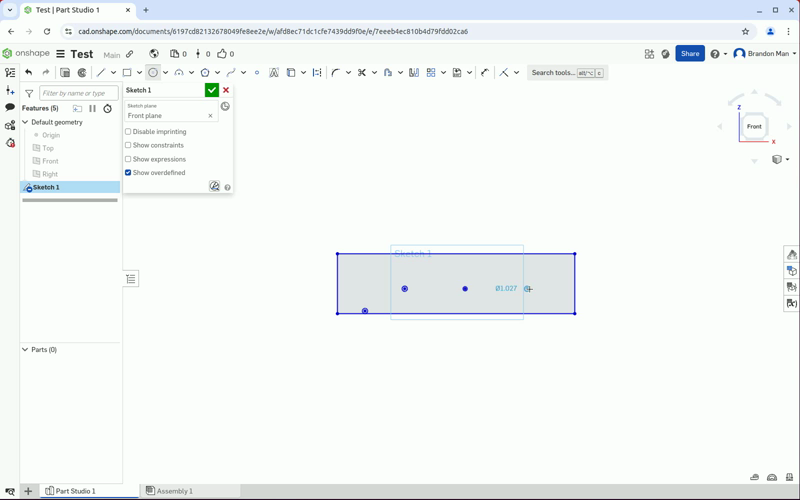
scroll(6)
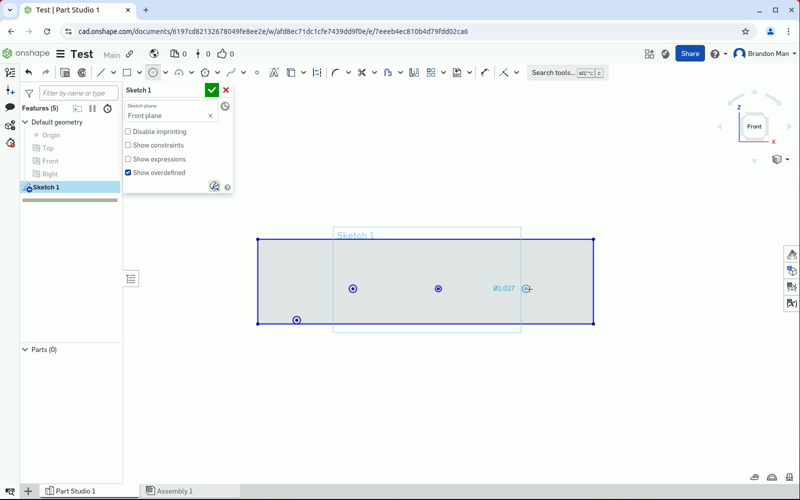
scroll(6)
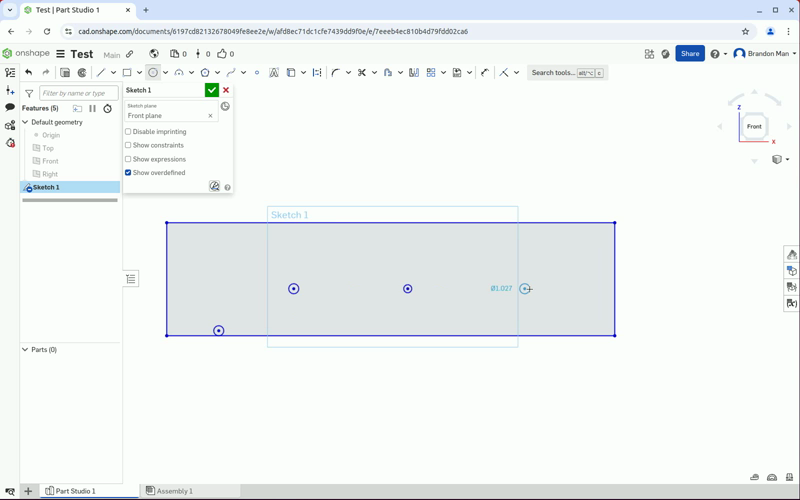
scroll(6)
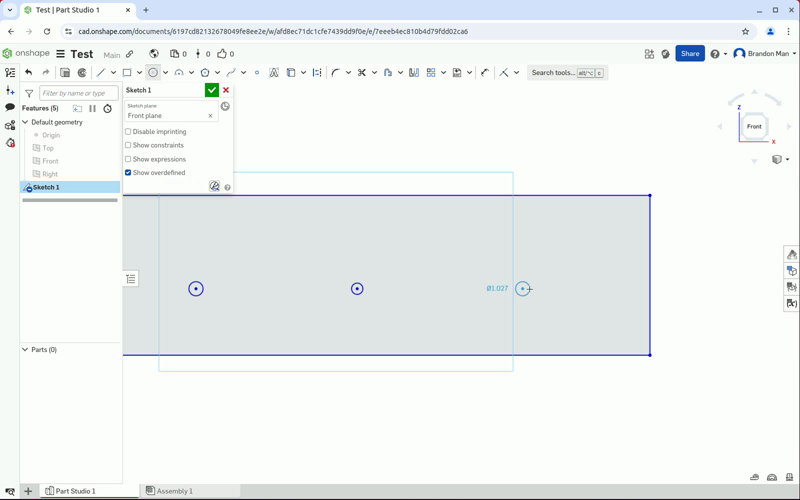
scroll(6)
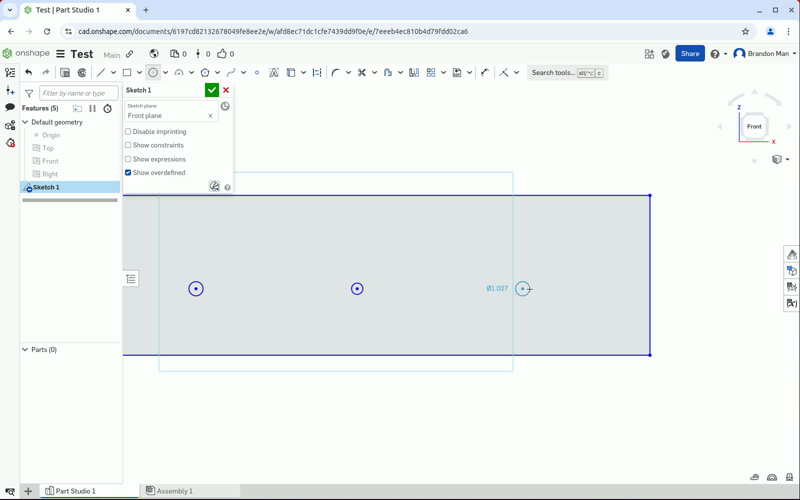
scroll(6)
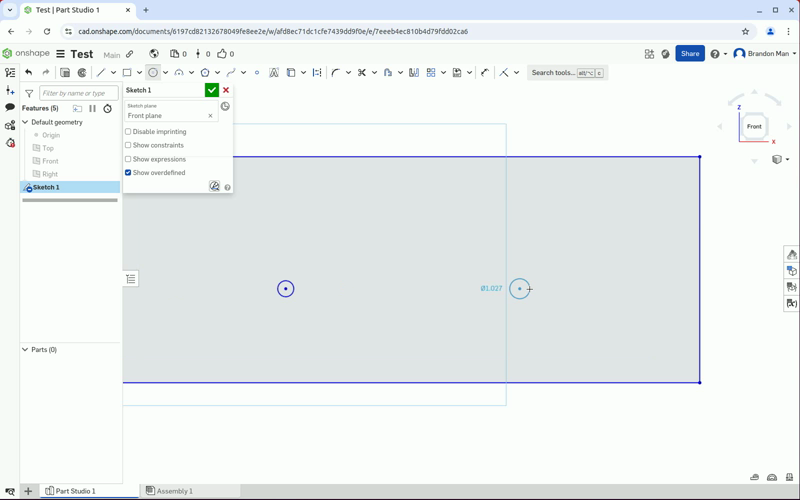
scroll(6)
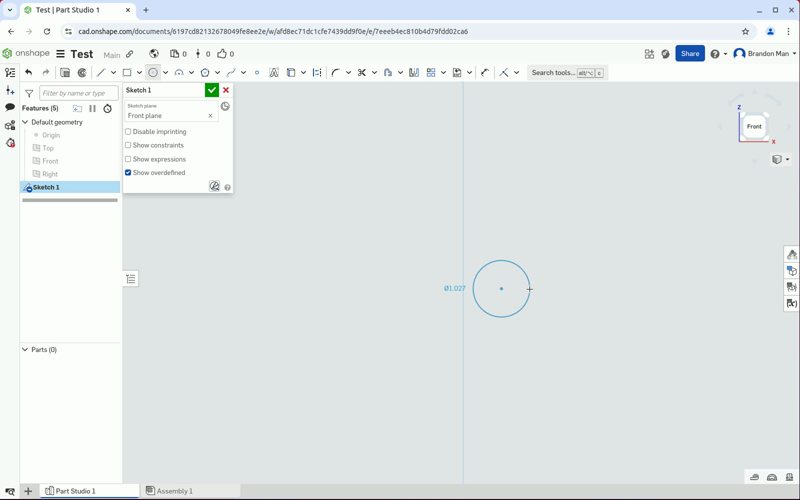
click(529, 288)
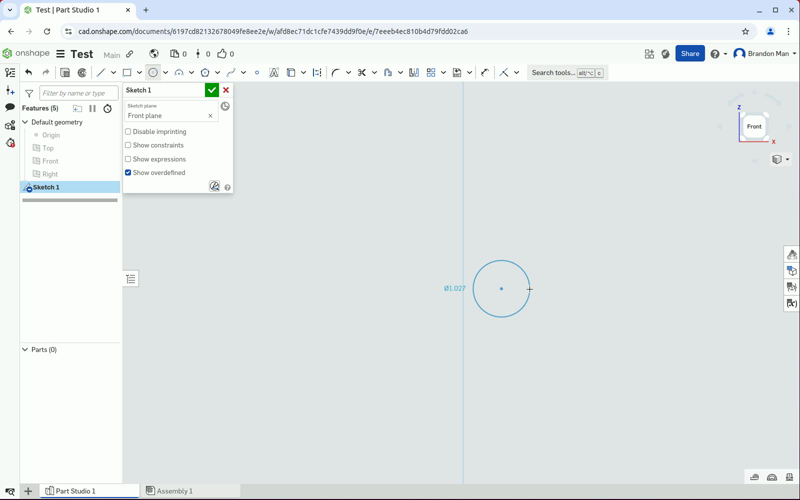
scroll(-6)
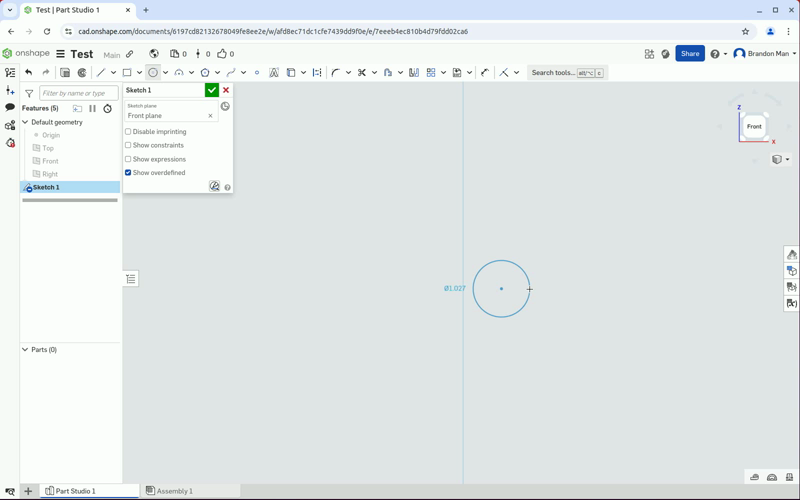
scroll(-6)
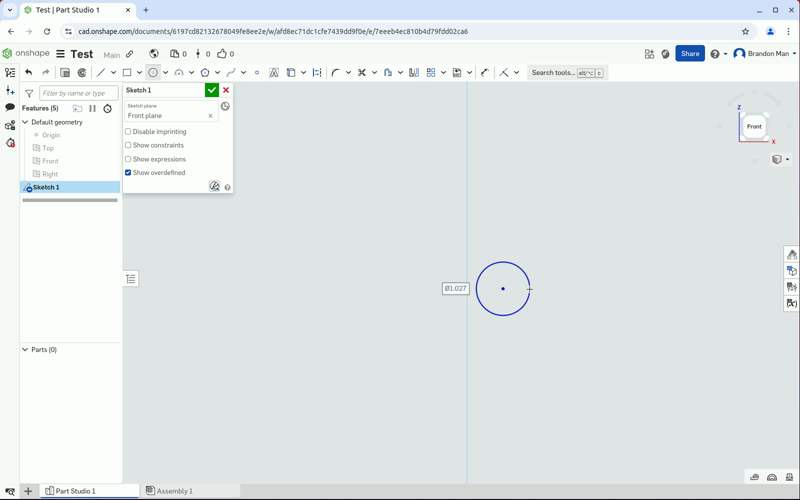
scroll(-6)
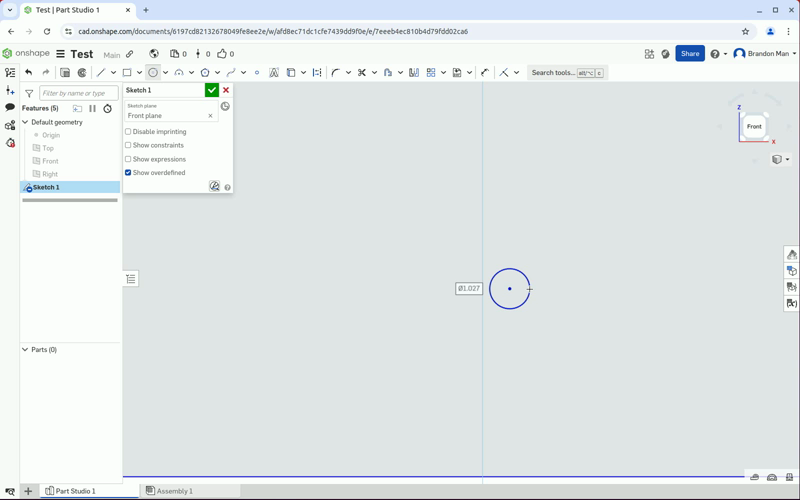
scroll(-6)
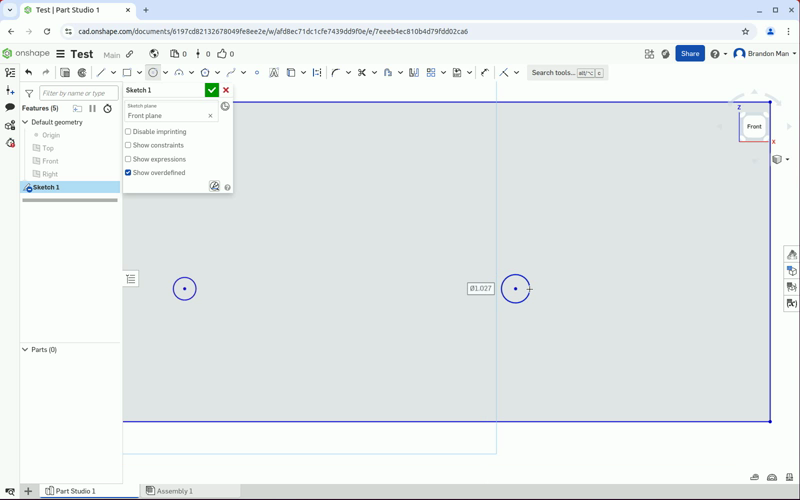
scroll(-6)
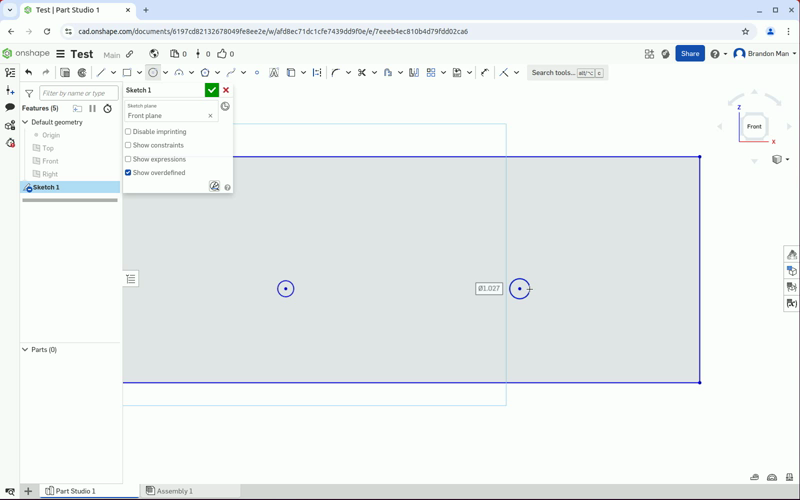
scroll(-6)
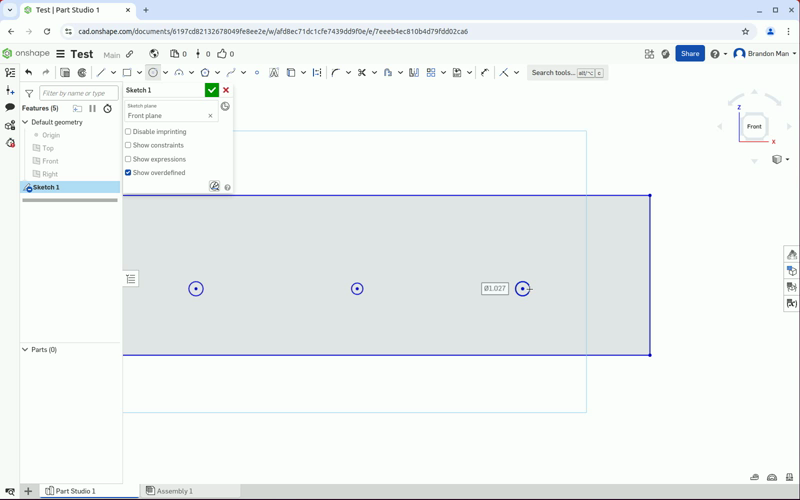
scroll(-6)
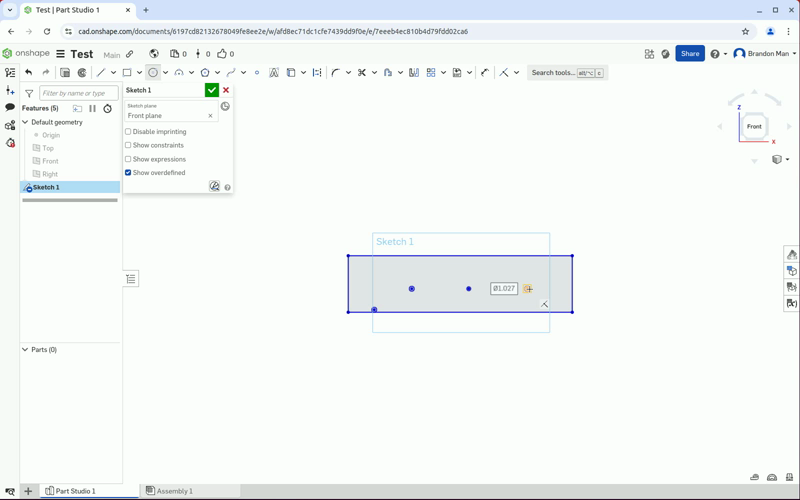
key(esc)
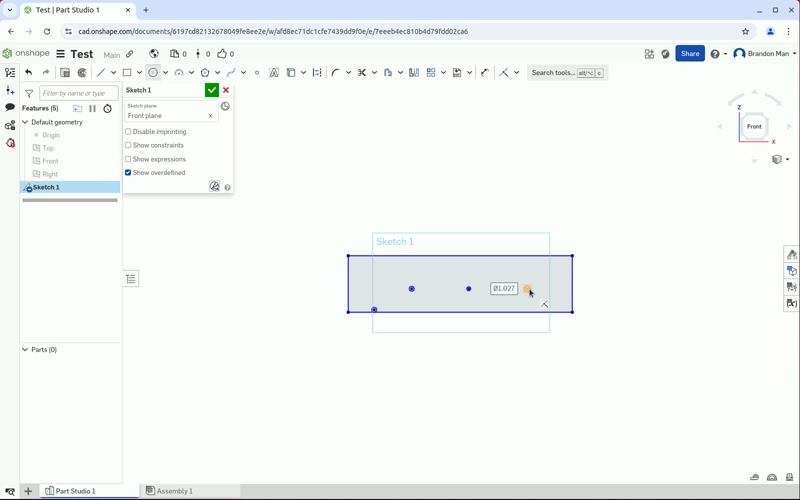
key(c)
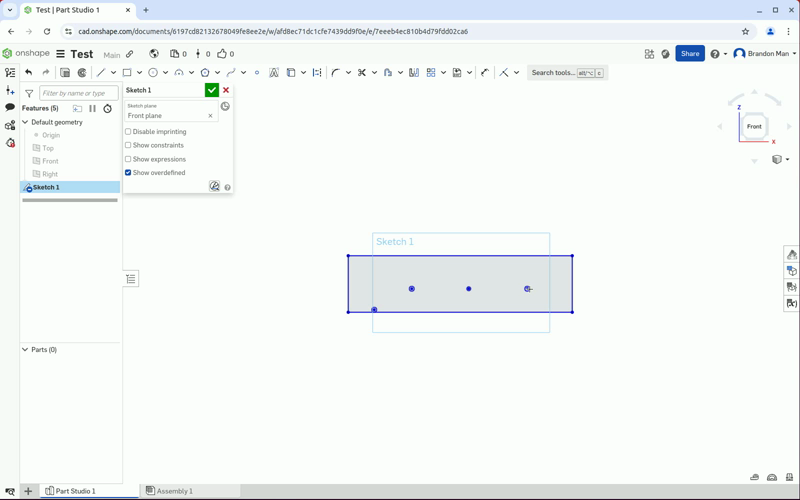
key_down(shift)
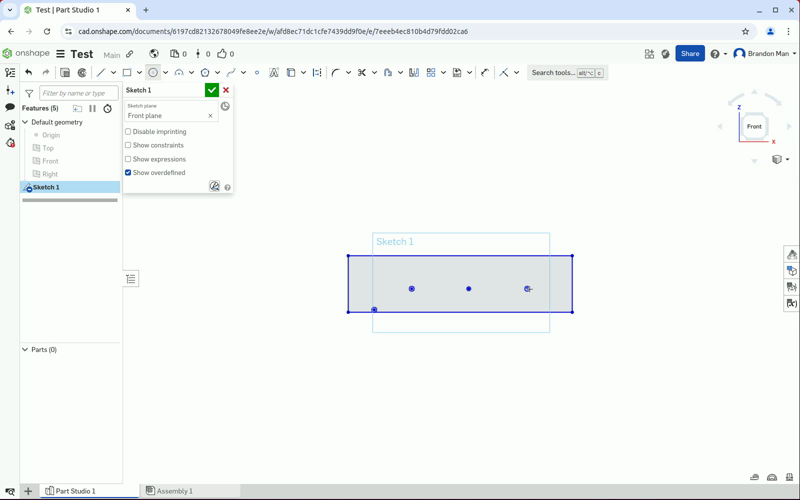
mouse_move(546, 309)
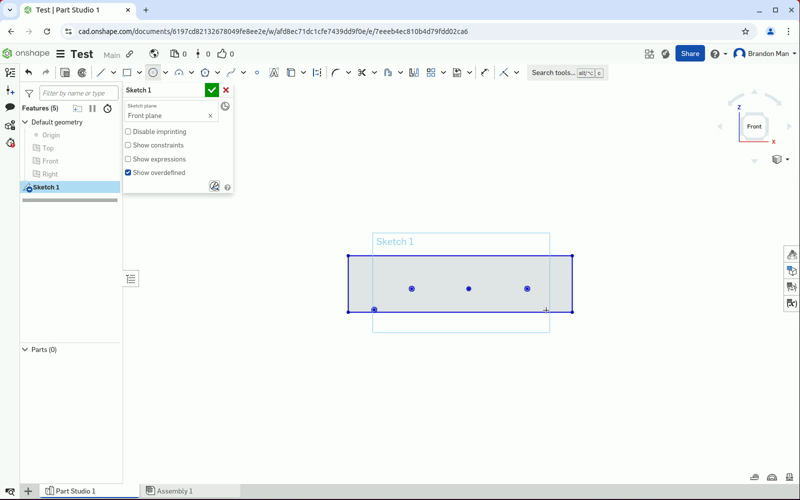
click(546, 309)
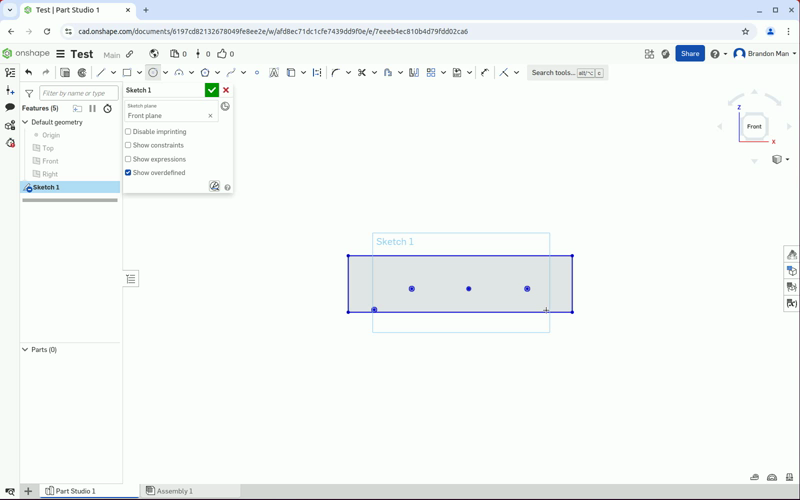
key_up(shift)
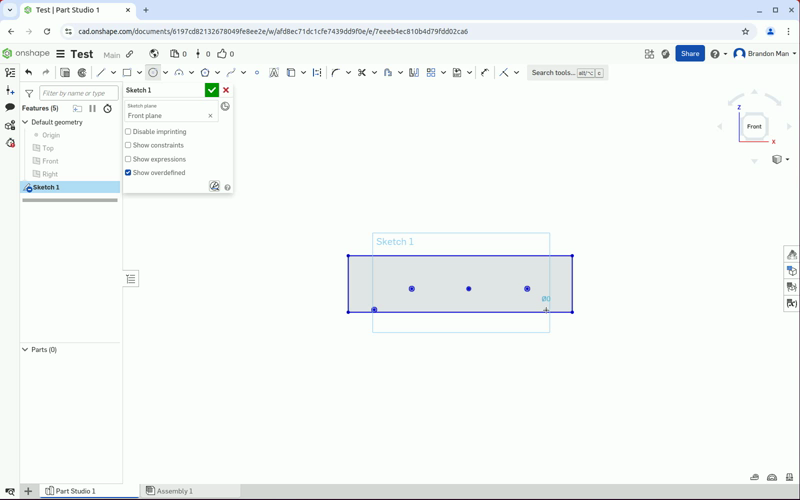
mouse_move(548, 309)
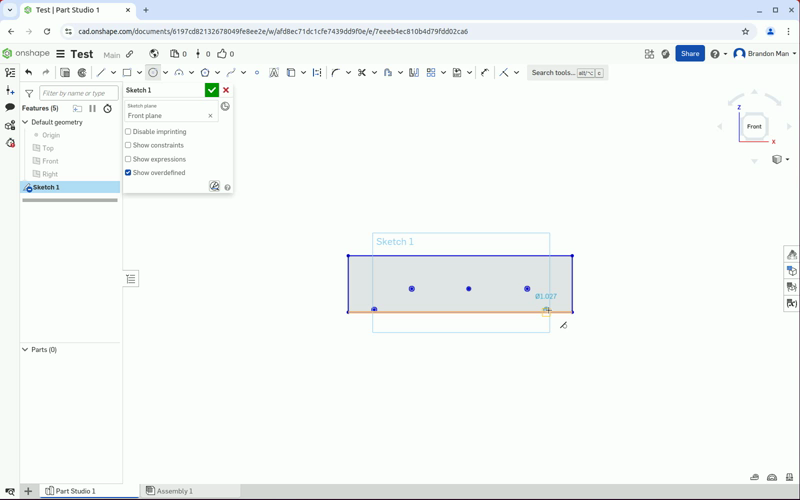
scroll(6)
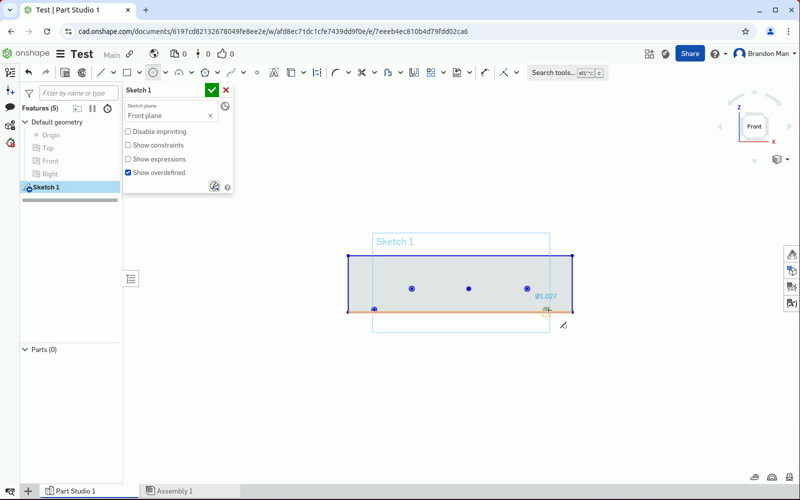
scroll(6)
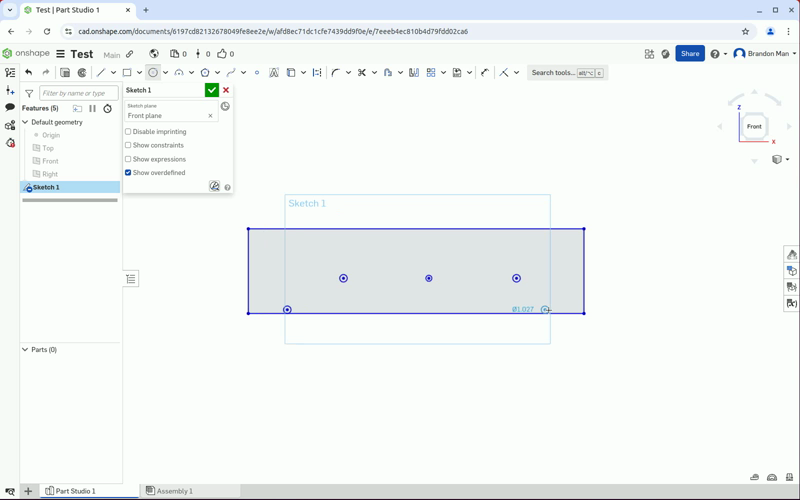
scroll(6)
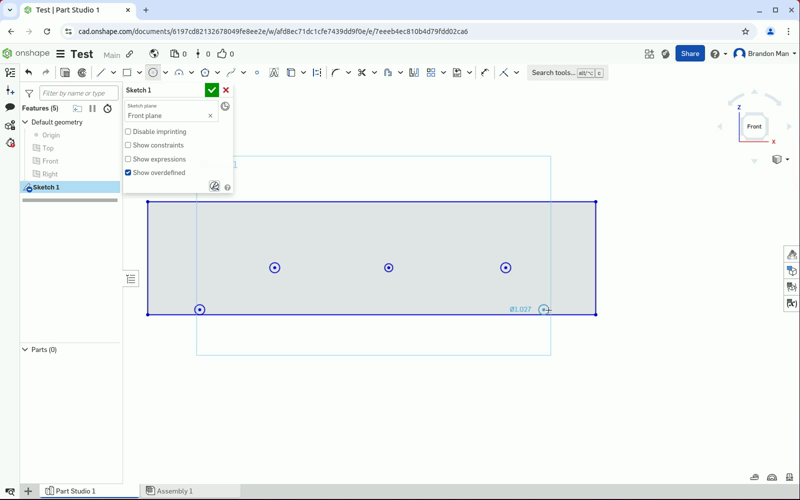
scroll(6)
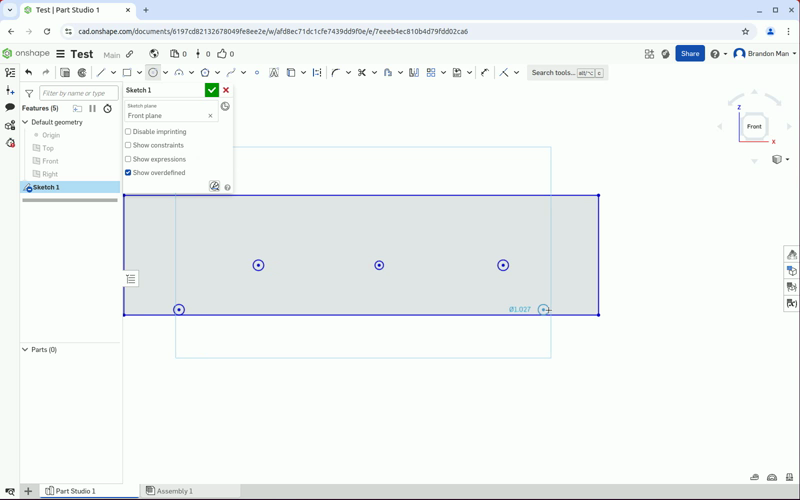
scroll(6)
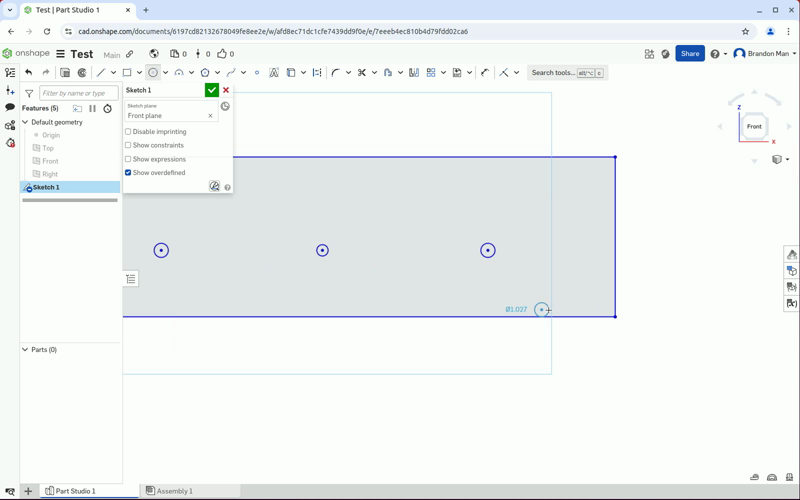
scroll(6)
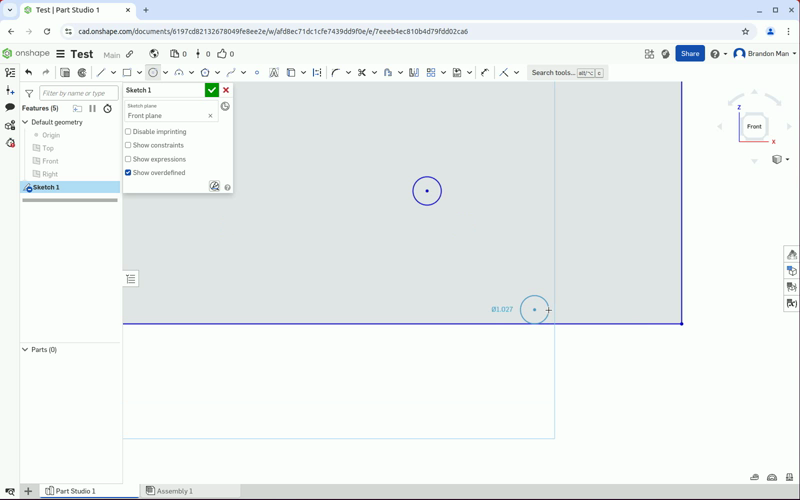
scroll(6)
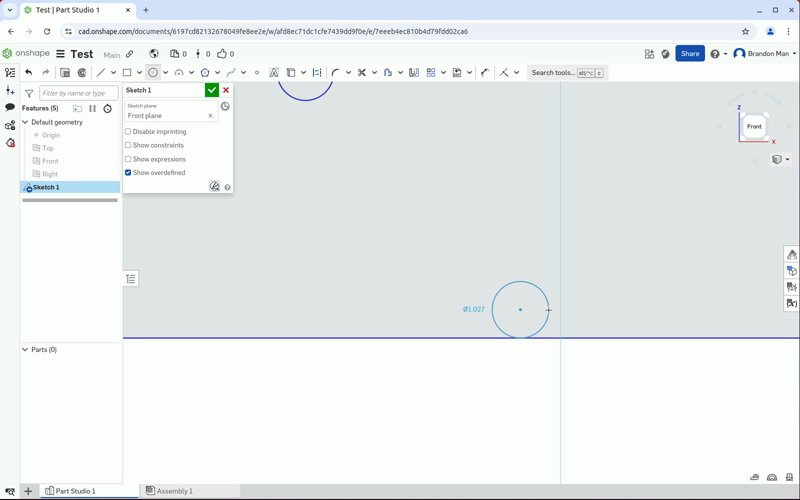
click(548, 309)
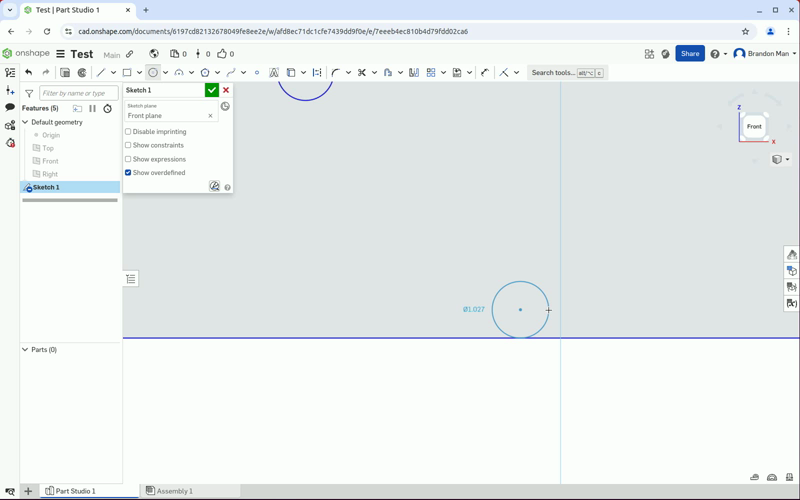
scroll(-6)
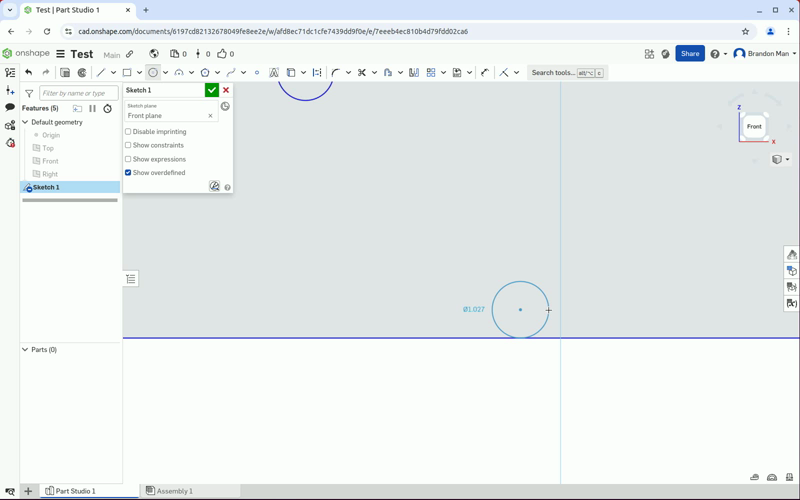
scroll(-6)
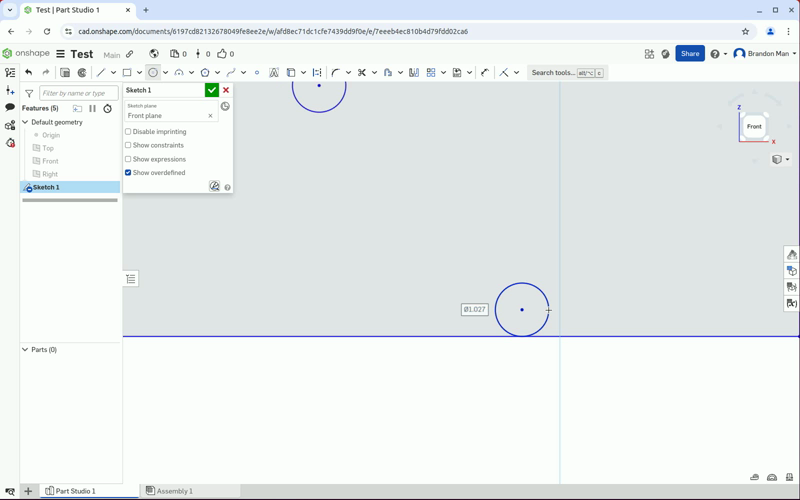
scroll(-6)
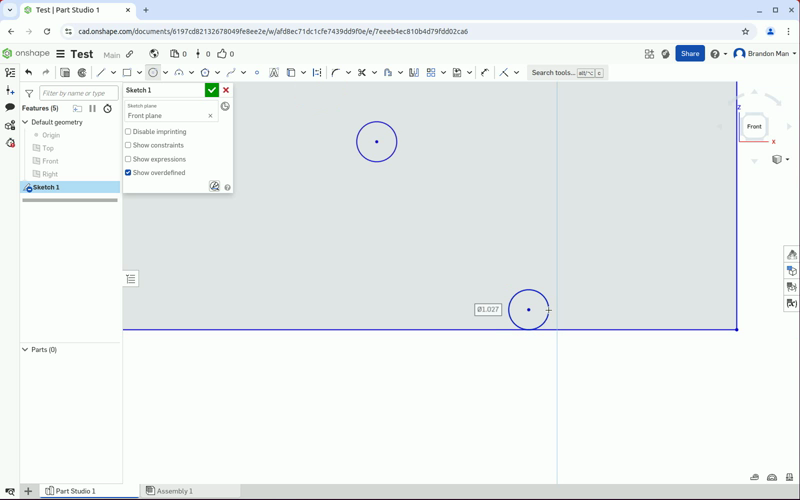
scroll(-6)
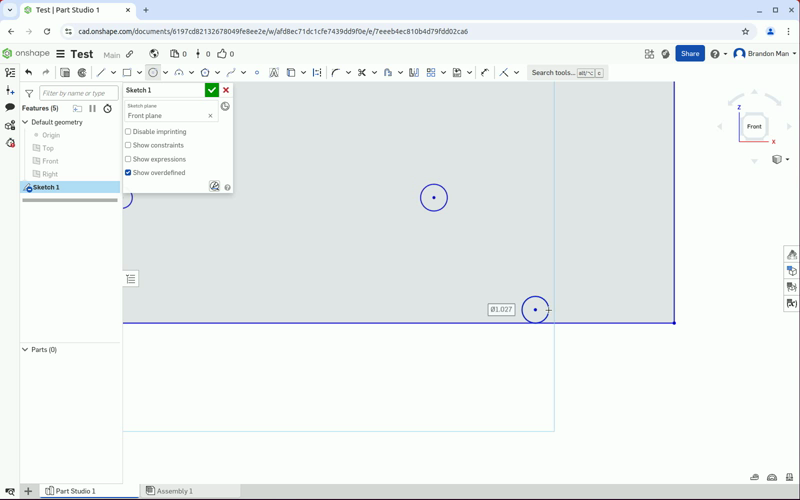
scroll(-6)
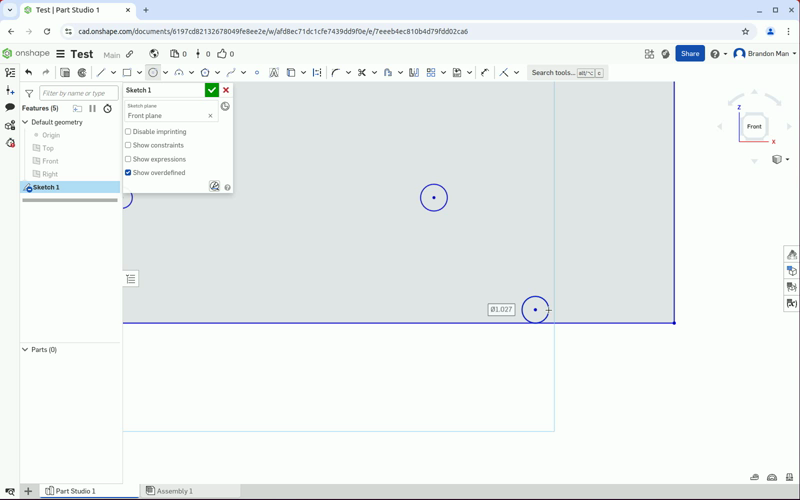
scroll(-6)
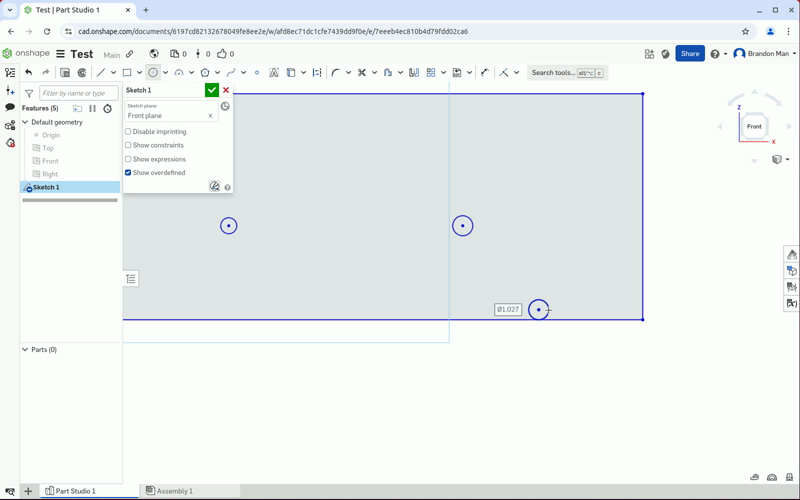
scroll(-6)
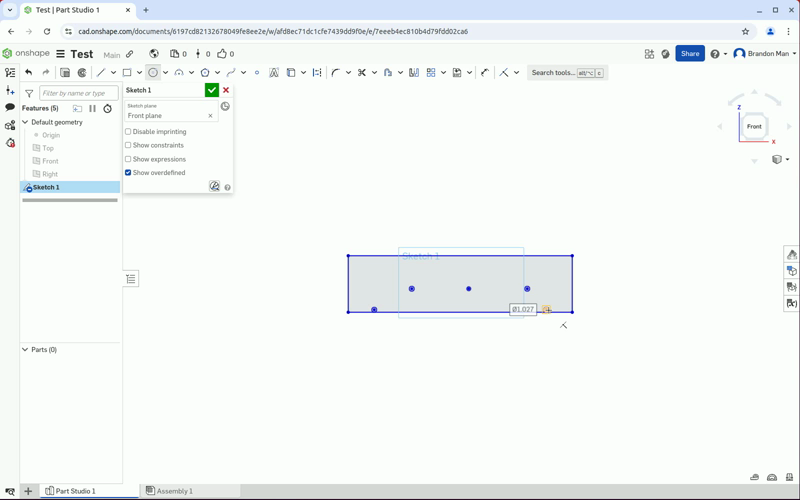
key(esc)
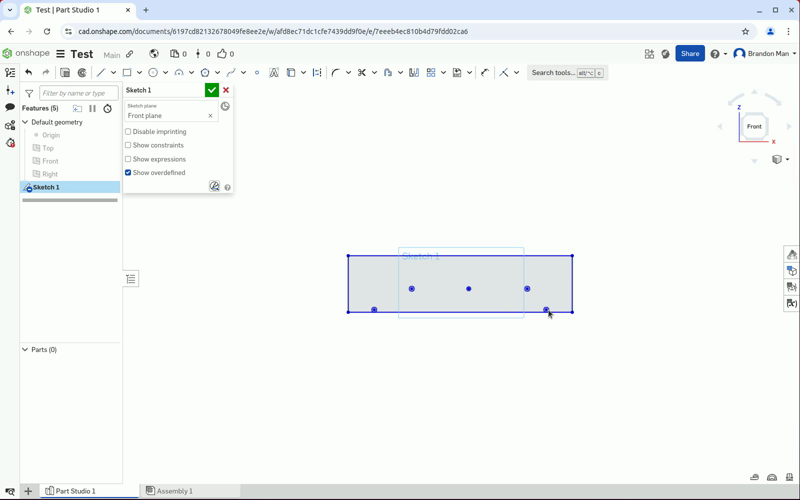
mouse_move(560, 266)
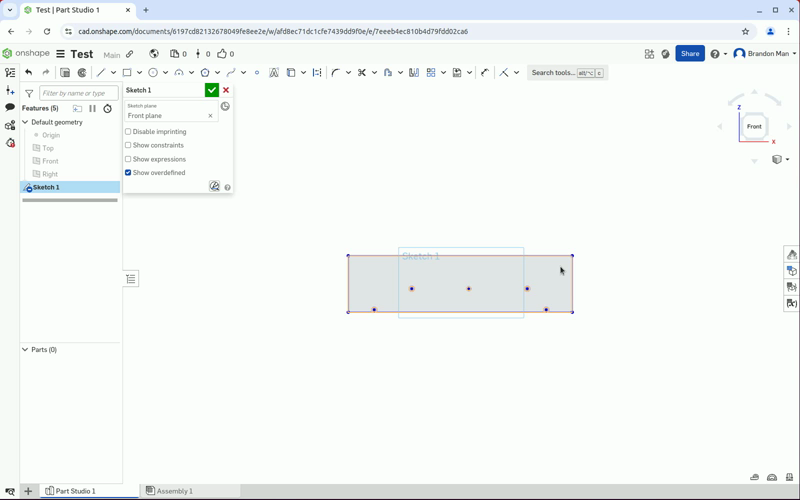
click(560, 266)
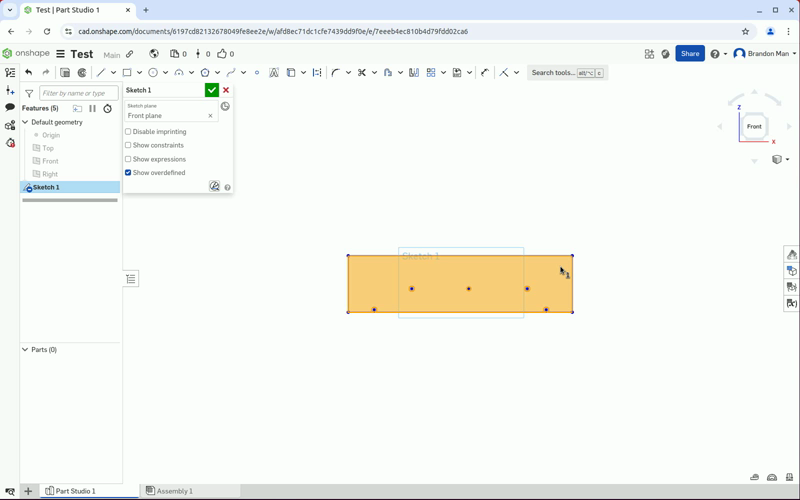
mouse_move(73, 352)
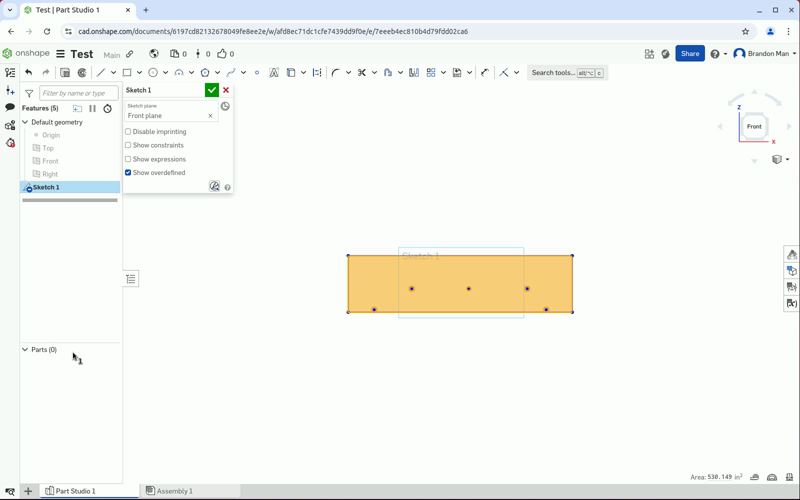
key(shift+y)
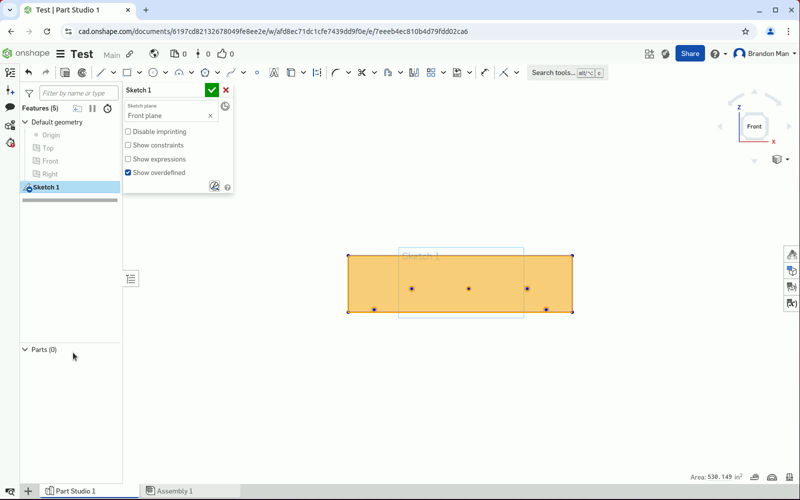
key(shift+e)
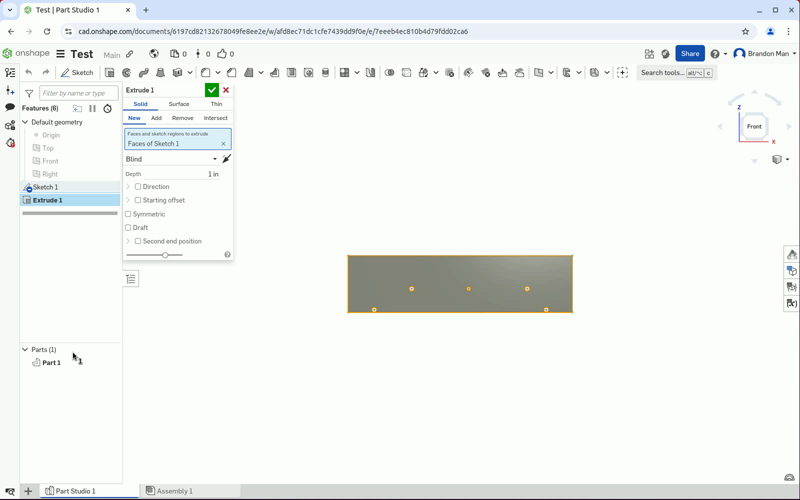
mouse_move(143, 106)
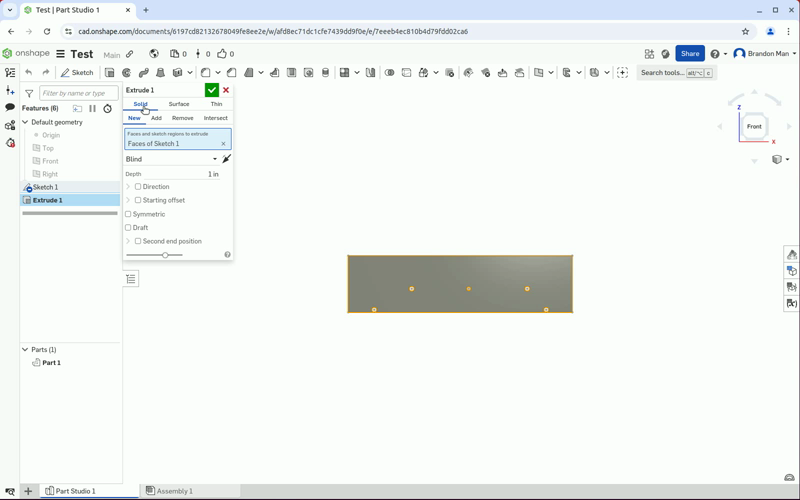
click(143, 106)
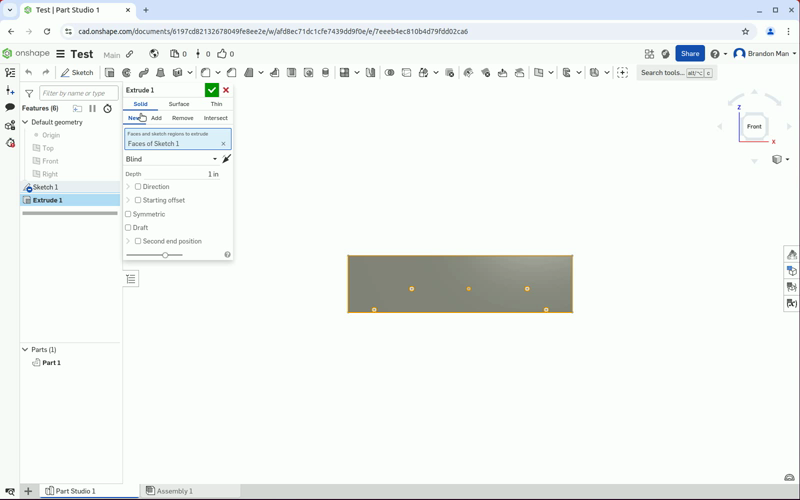
mouse_move(137, 120)
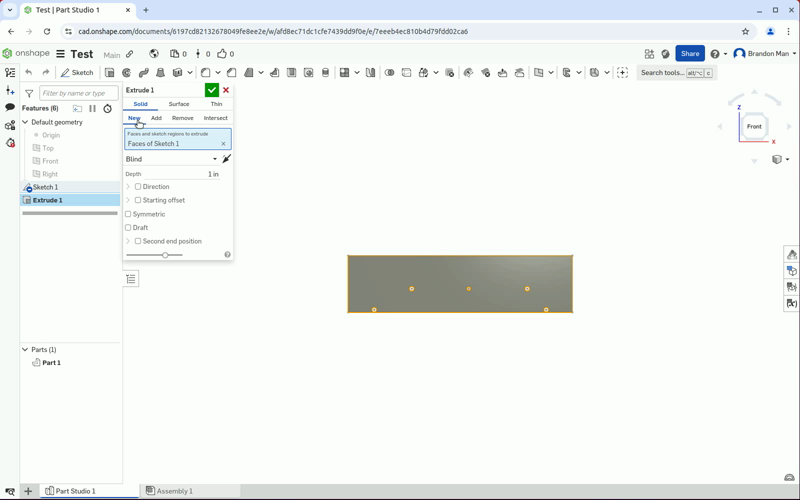
click(137, 120)
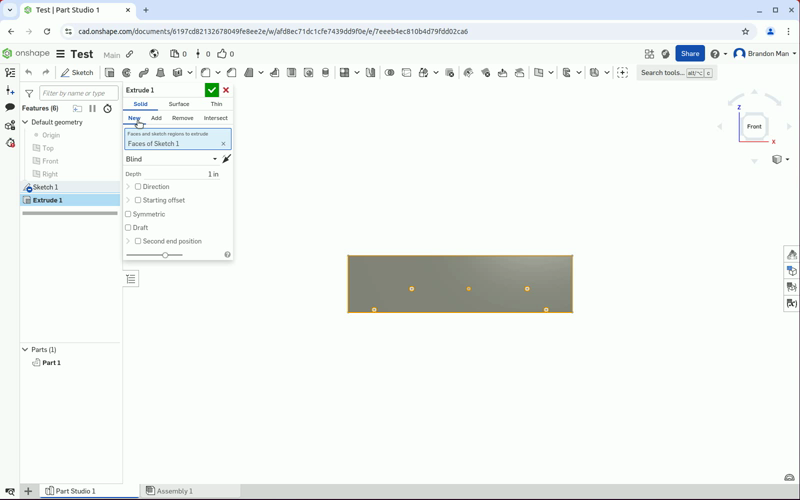
key(tab, 4)
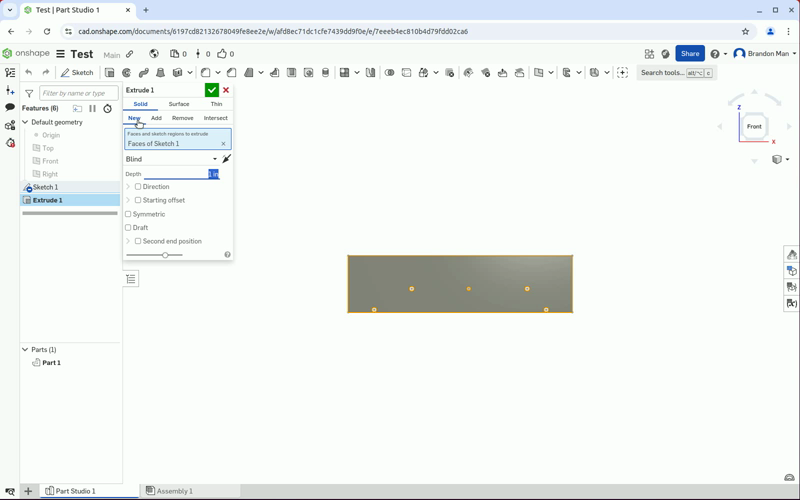
text(1.204)
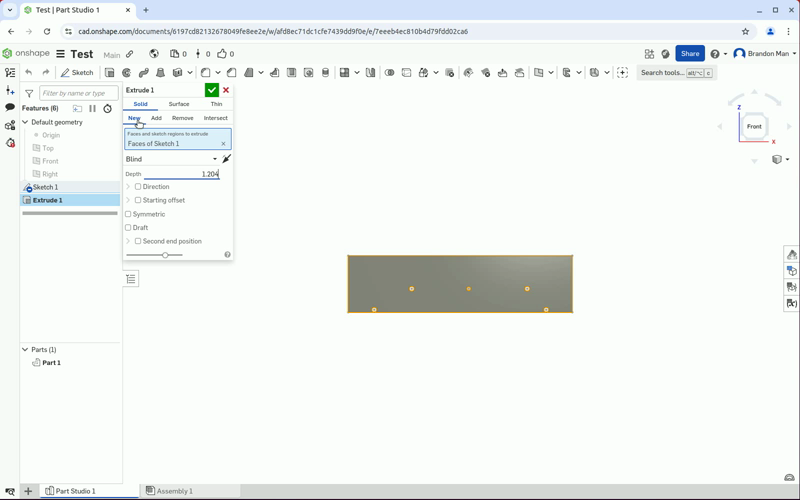
key(enter)
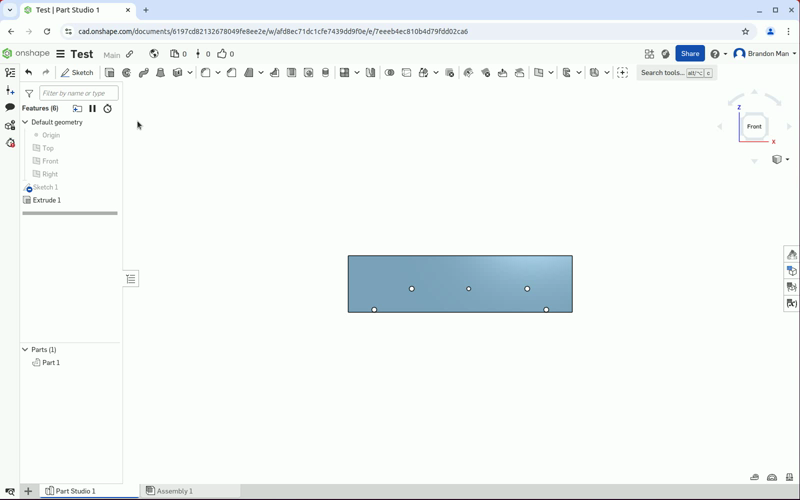
key(shift+h)
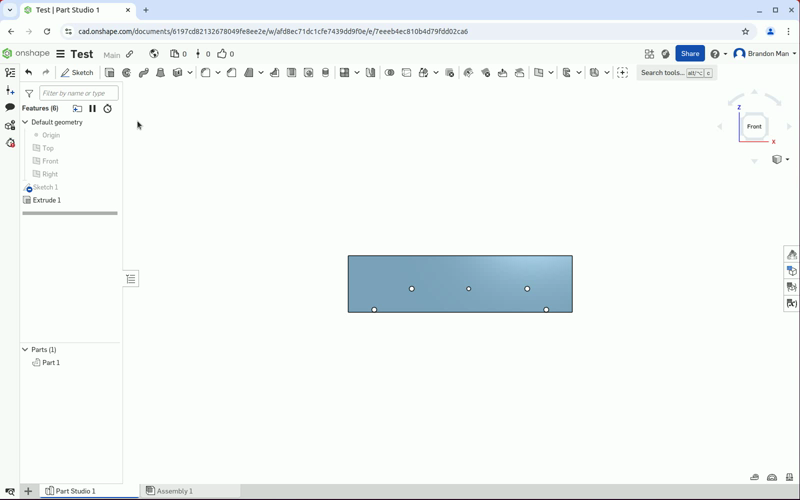
key(shift+h)
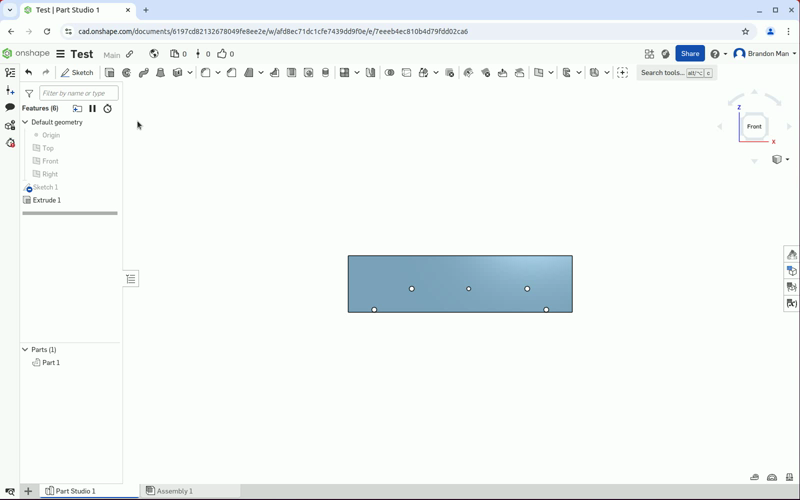
mouse_move(73, 189)
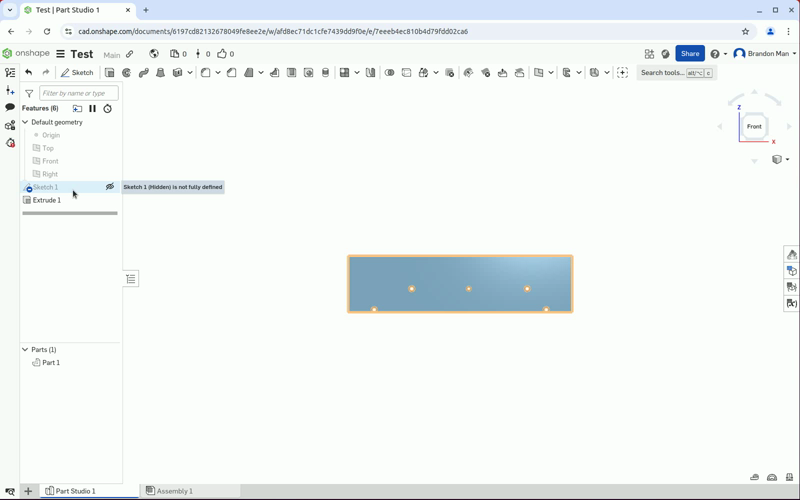
click(73, 189)
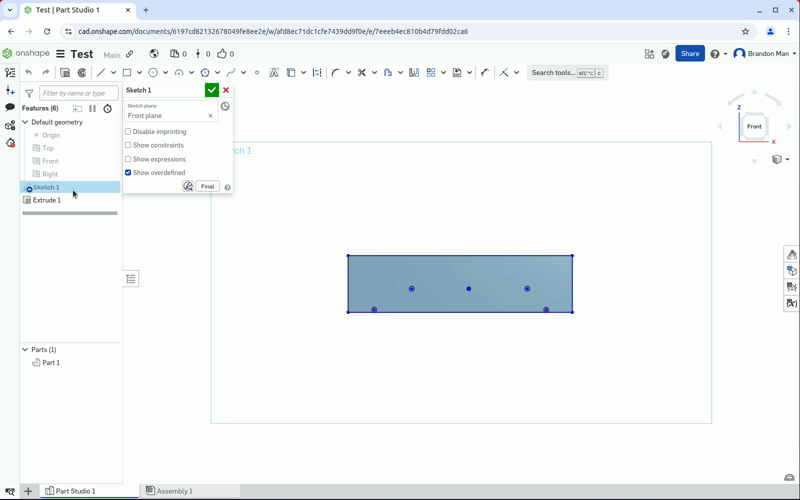
mouse_move(229, 92)
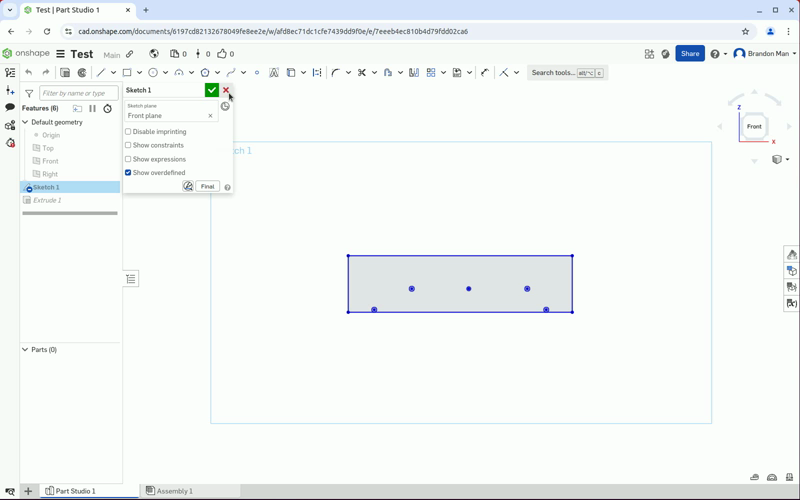
click(229, 92)
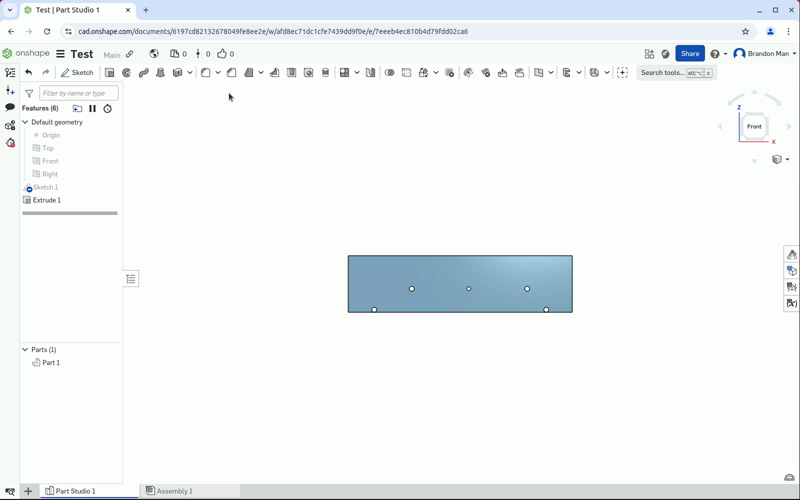
mouse_move(541, 75)
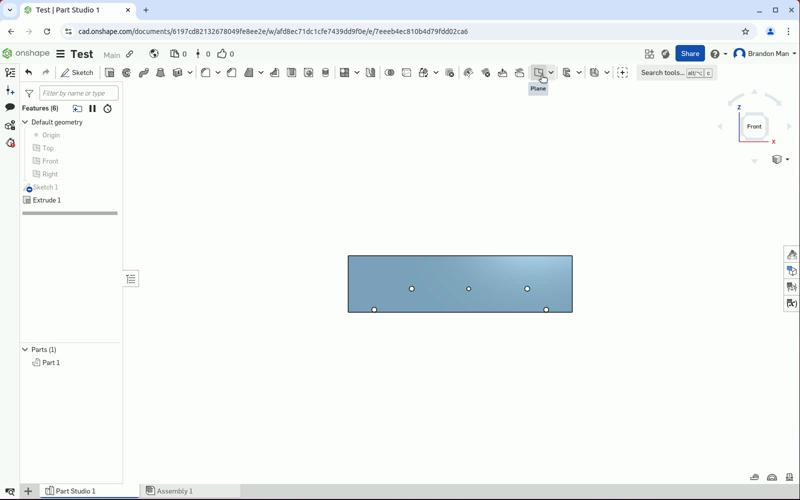
click(541, 75)
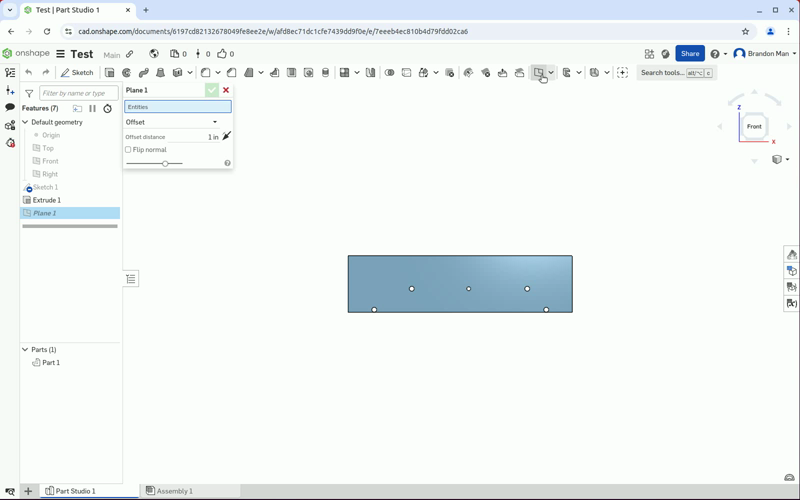
mouse_move(73, 163)
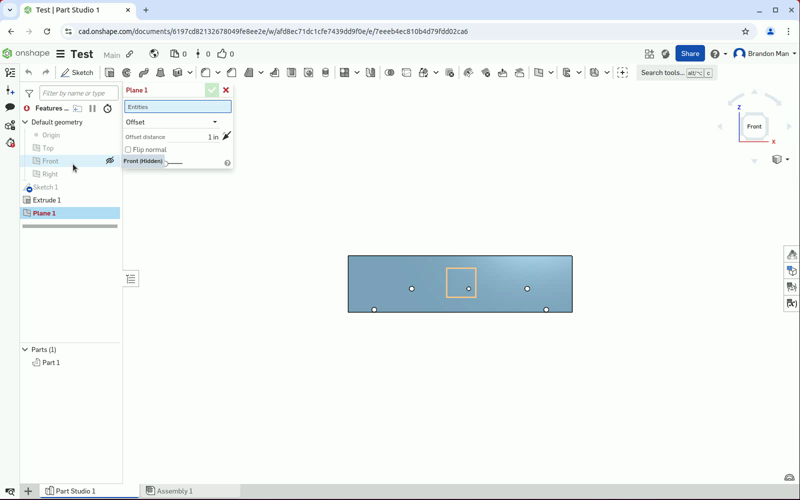
click(73, 163)
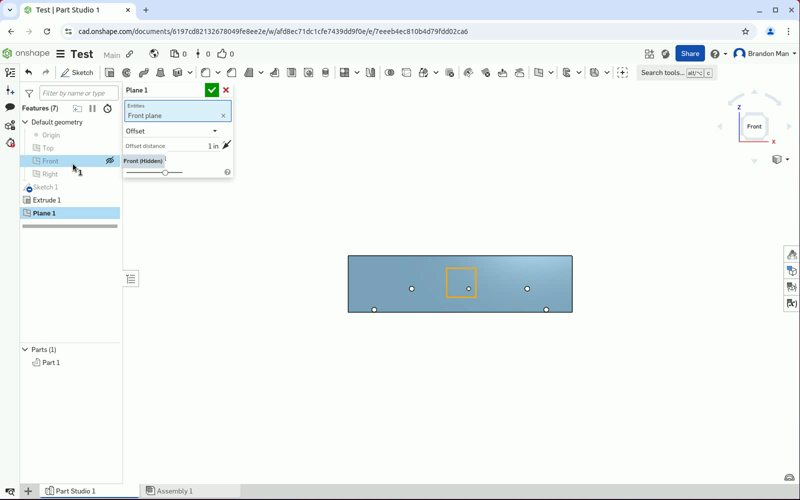
key(tab, 2)
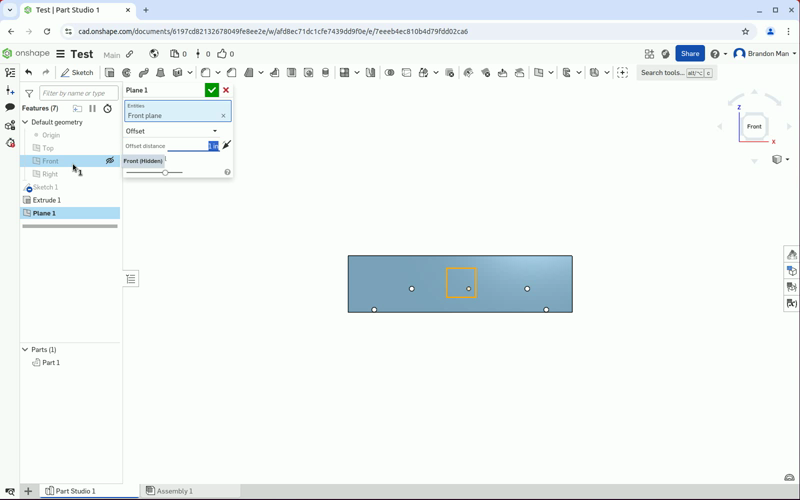
text(1.202)
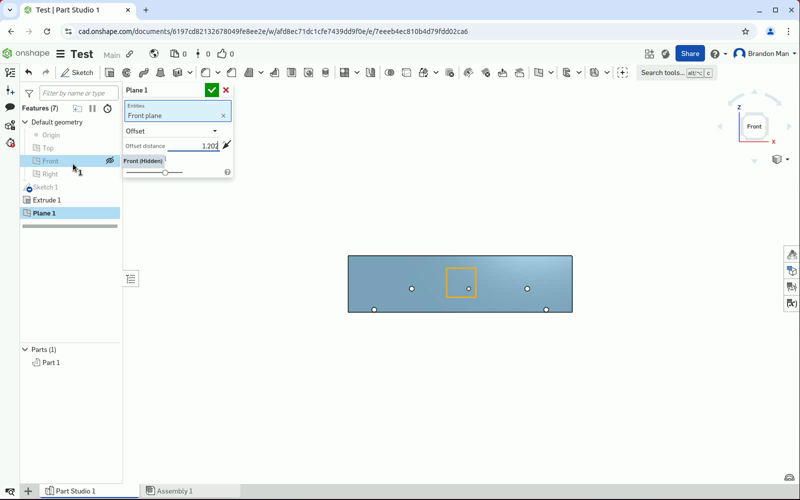
key(enter, 2)
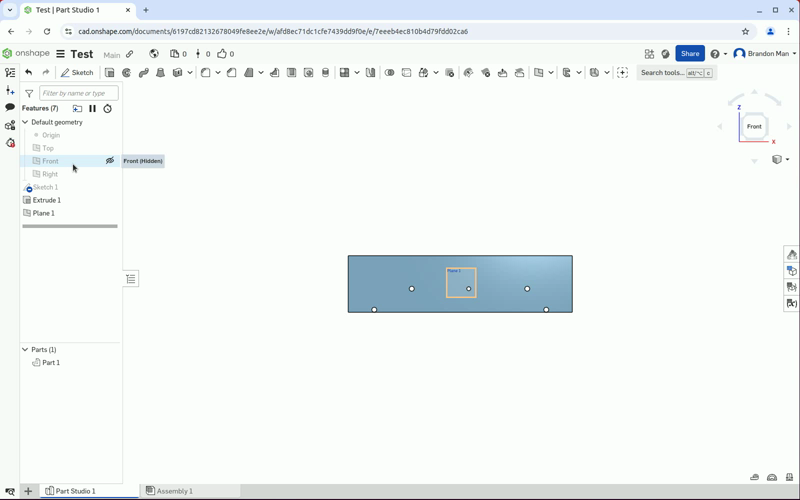
key(shift+s)
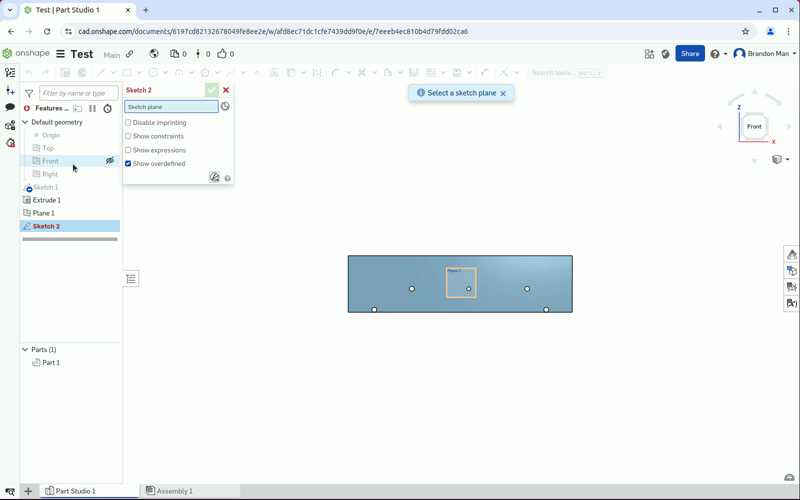
mouse_move(73, 215)
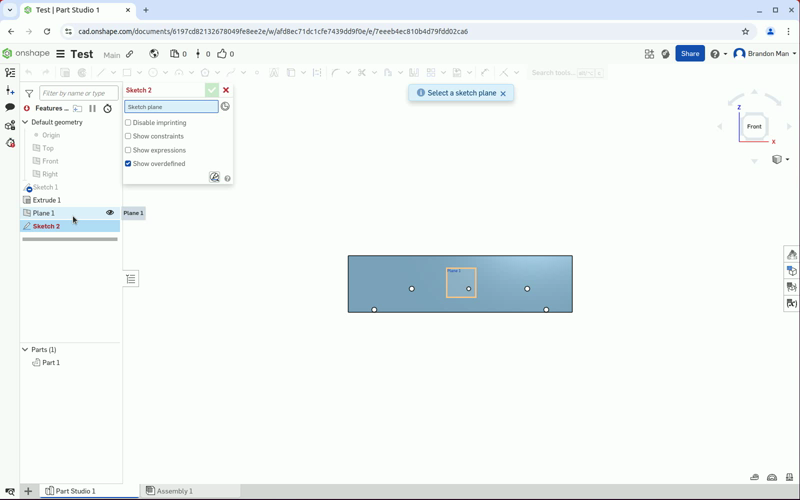
click(73, 215)
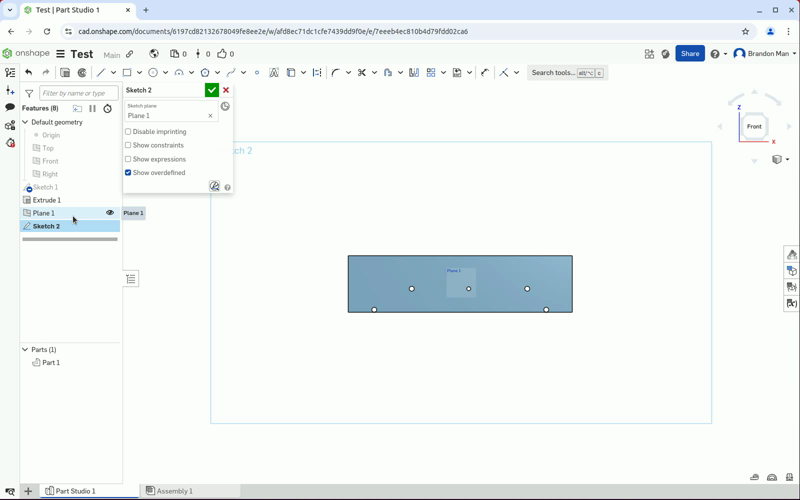
mouse_move(73, 352)
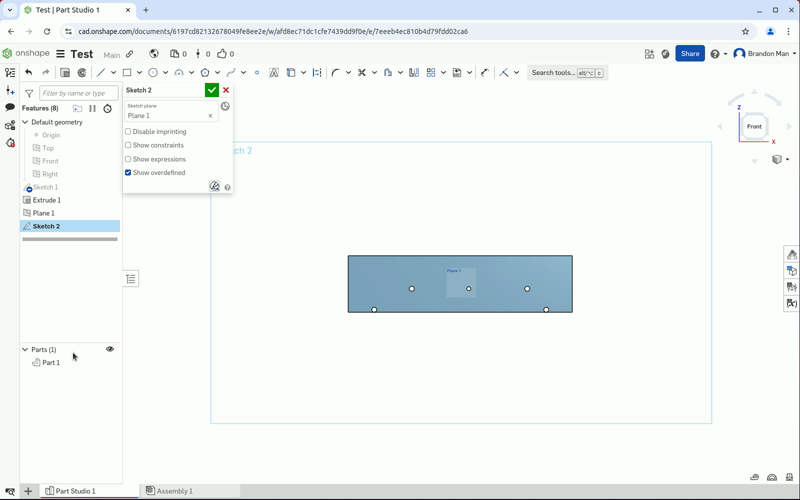
key(y)
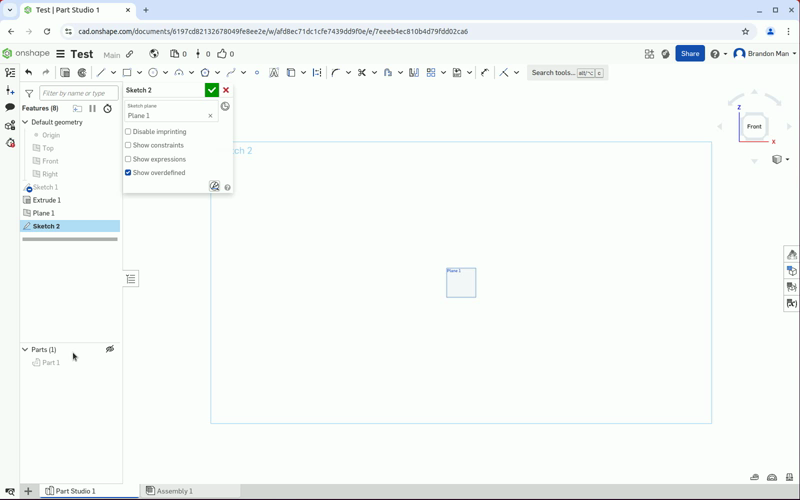
key(c)
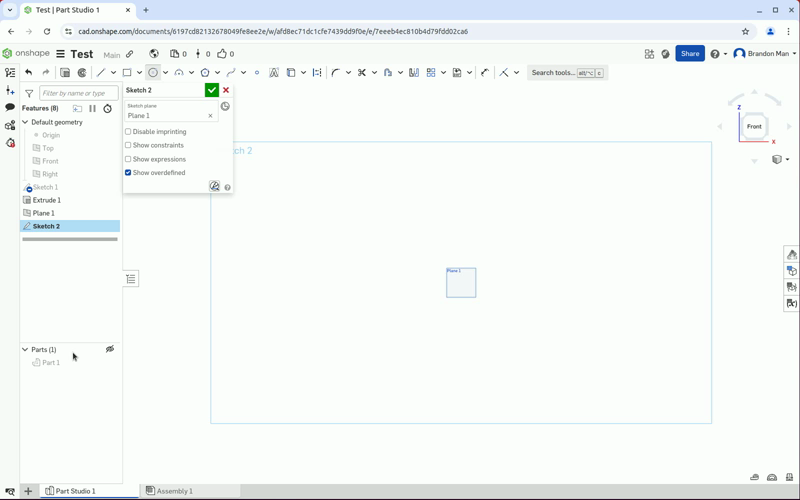
key_down(shift)
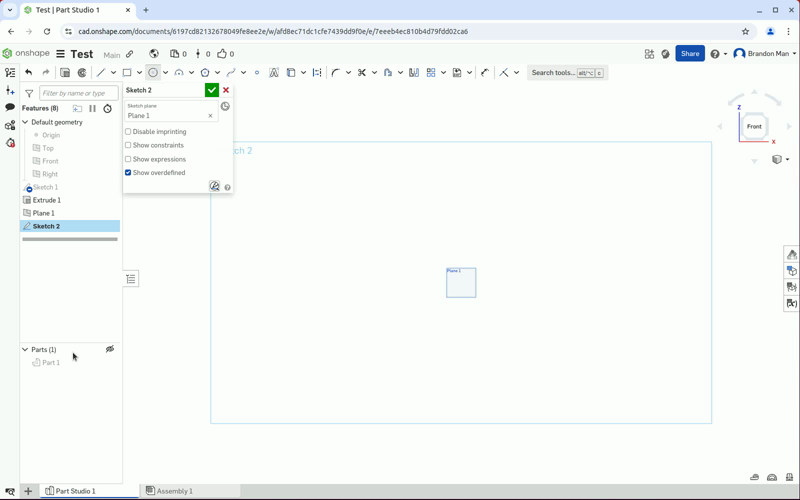
mouse_move(457, 268)
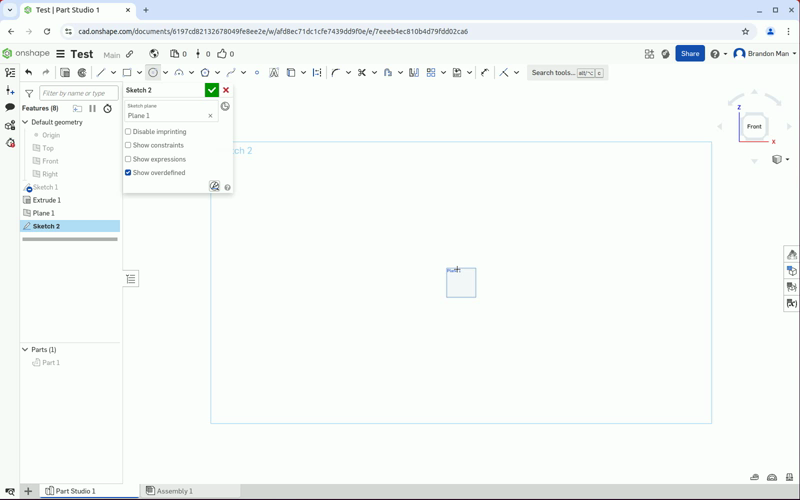
click(457, 268)
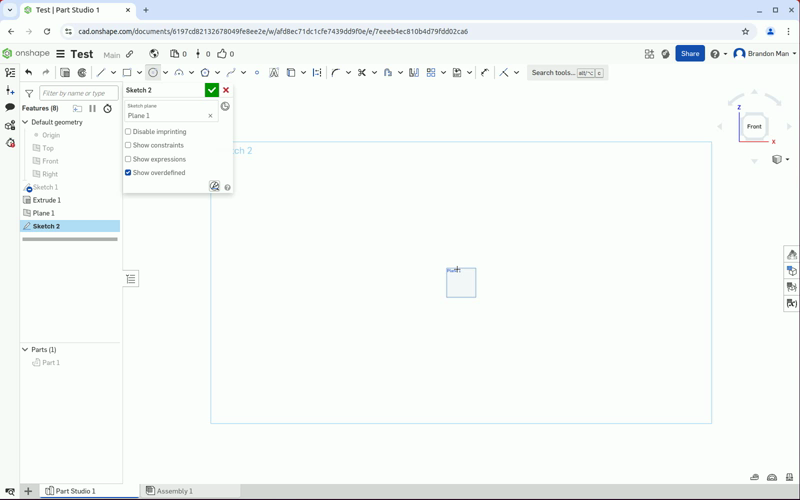
key_up(shift)
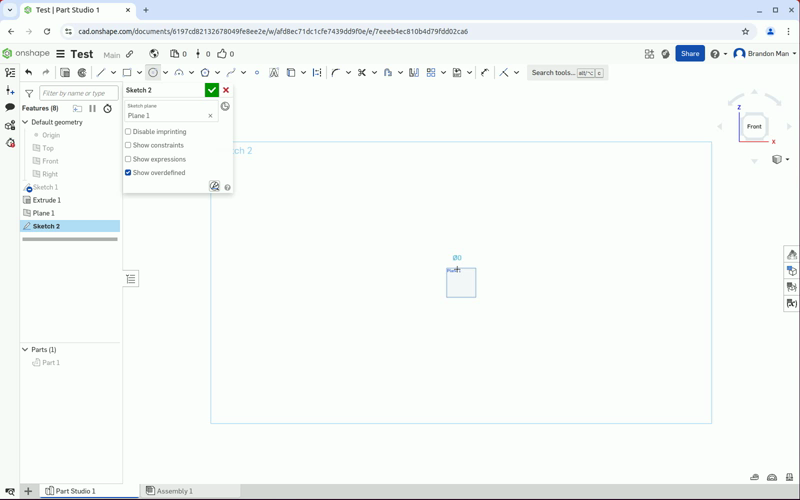
mouse_move(459, 268)
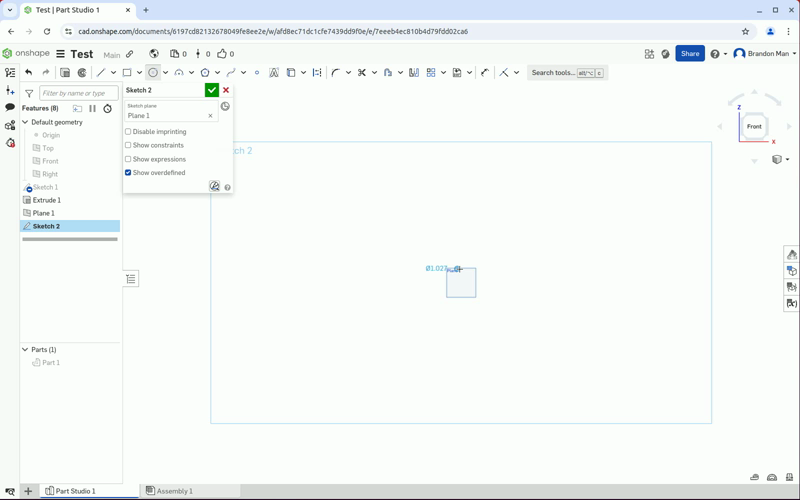
scroll(6)
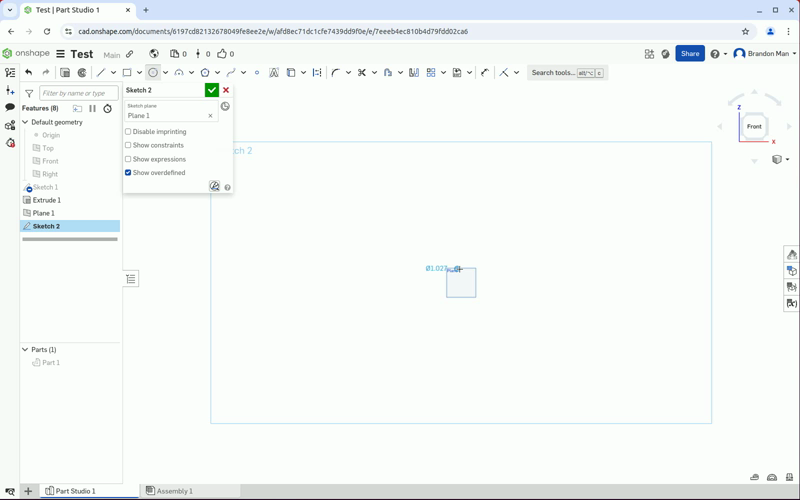
scroll(6)
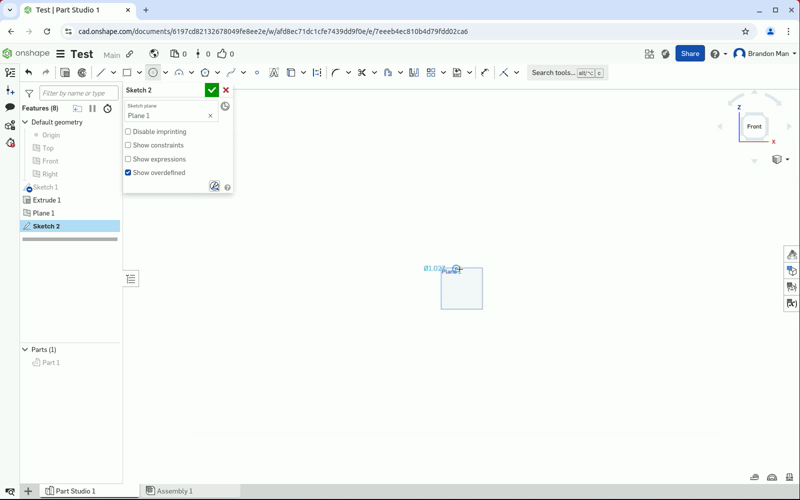
scroll(6)
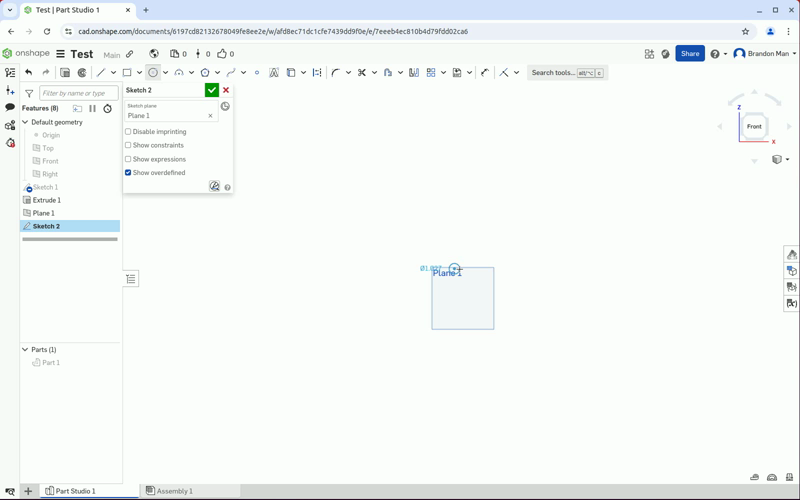
scroll(6)
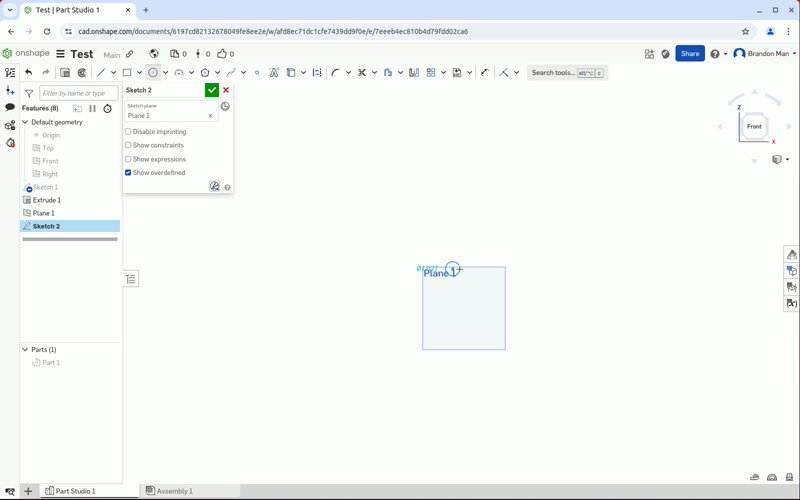
scroll(6)
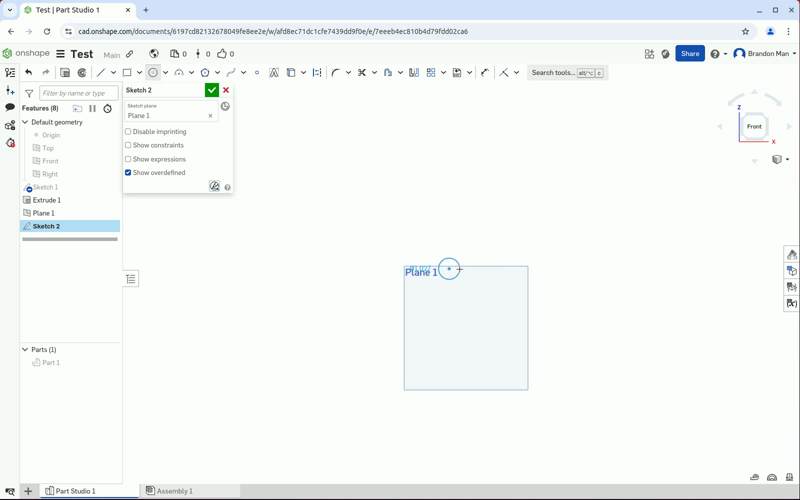
scroll(6)
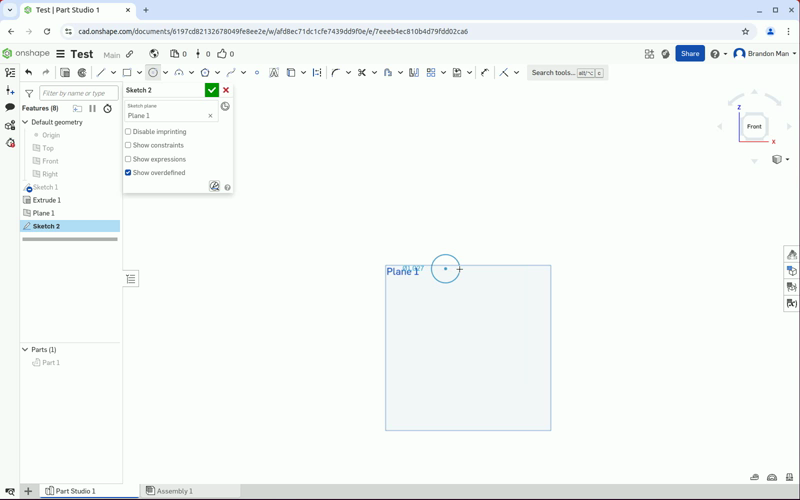
scroll(6)
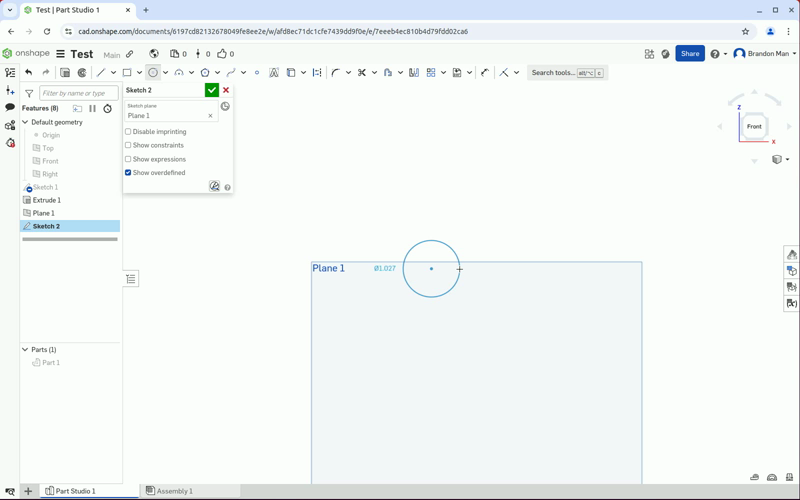
click(459, 268)
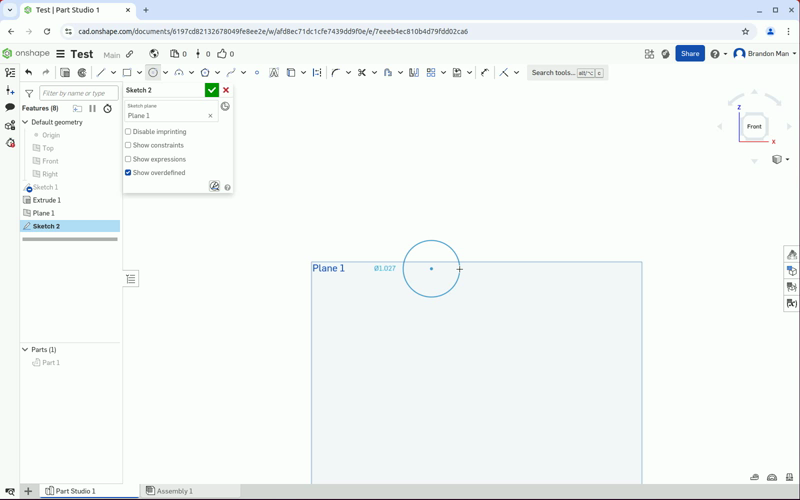
scroll(-6)
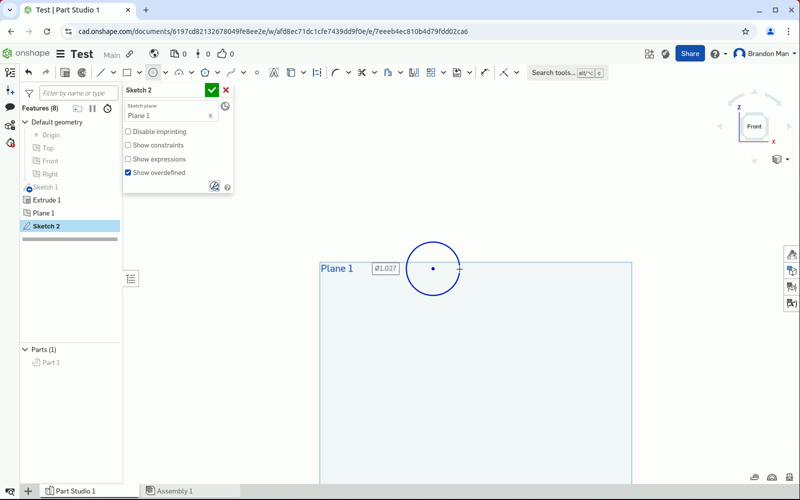
scroll(-6)
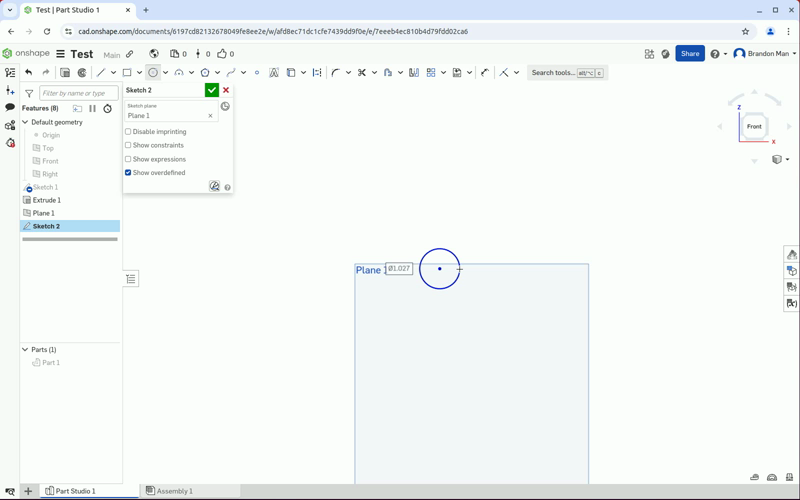
scroll(-6)
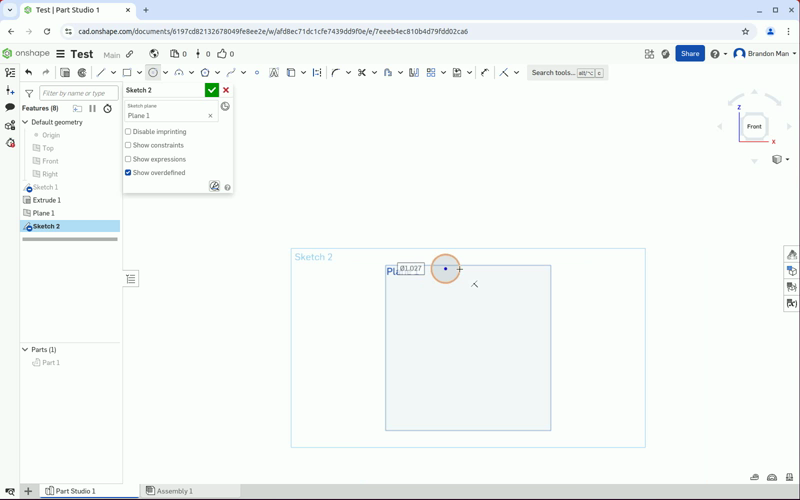
scroll(-6)
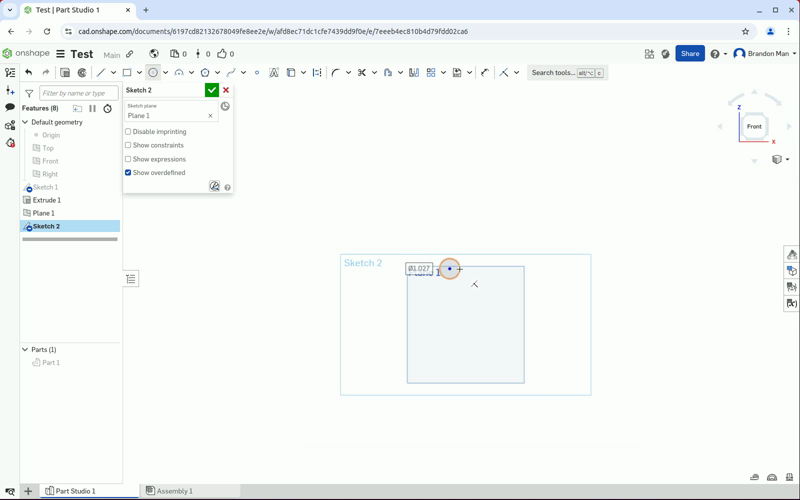
scroll(-6)
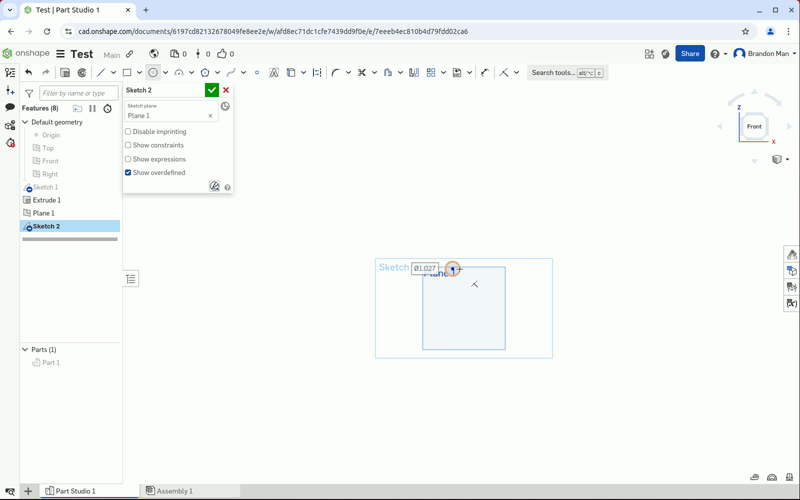
scroll(-6)
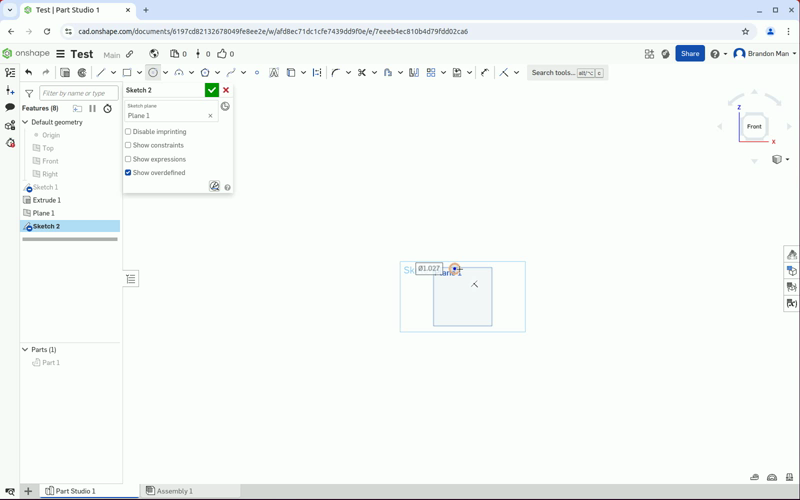
scroll(-6)
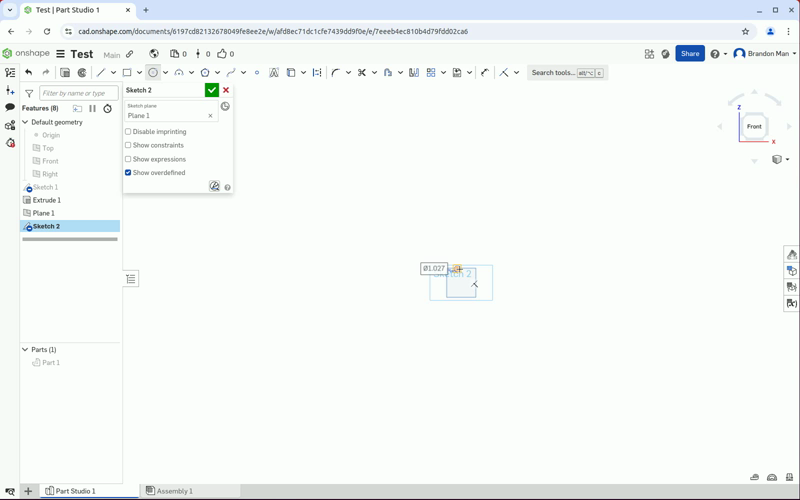
key(esc)
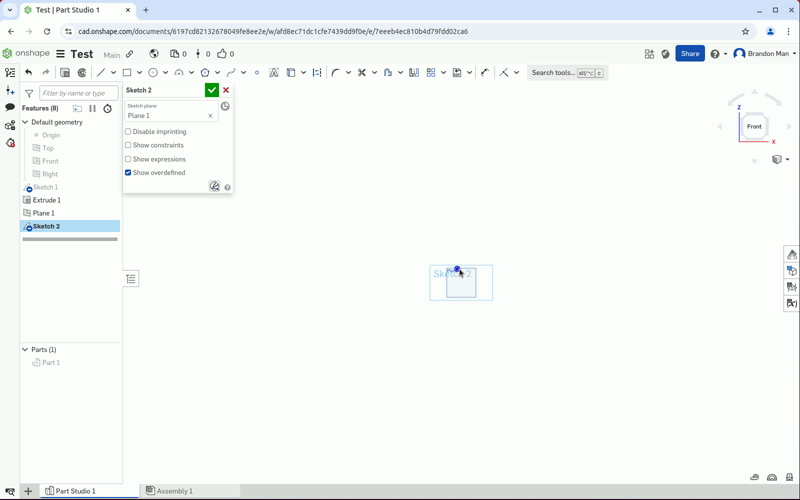
mouse_move(455, 267)
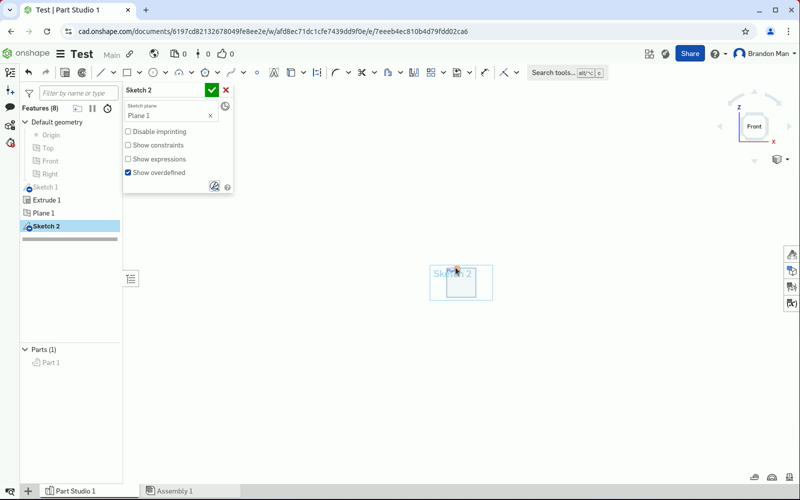
scroll(6)
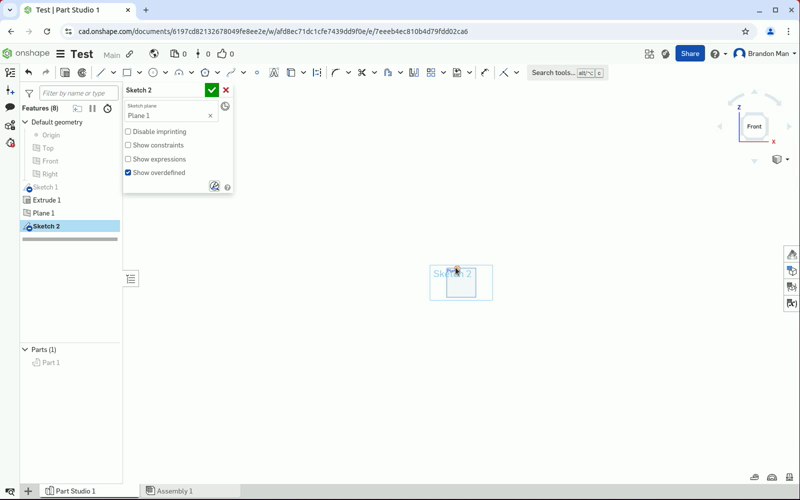
scroll(6)
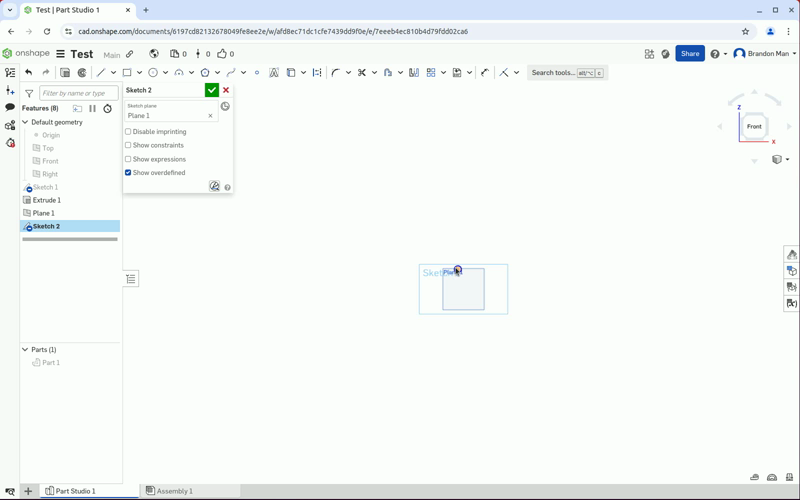
scroll(6)
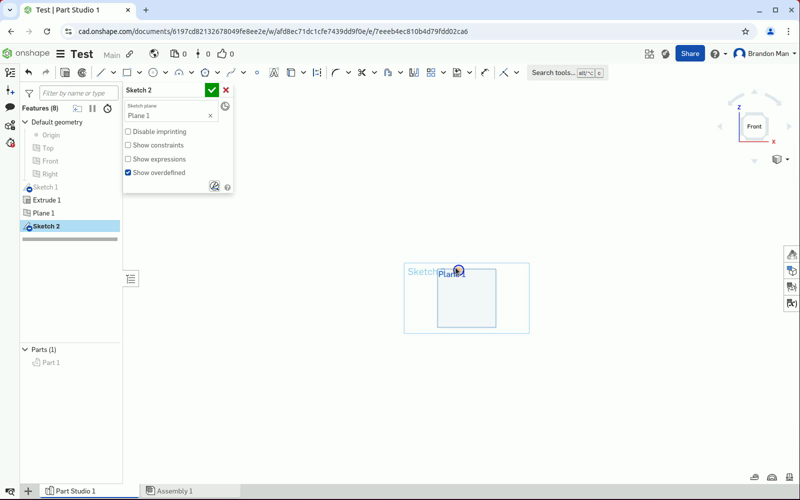
scroll(6)
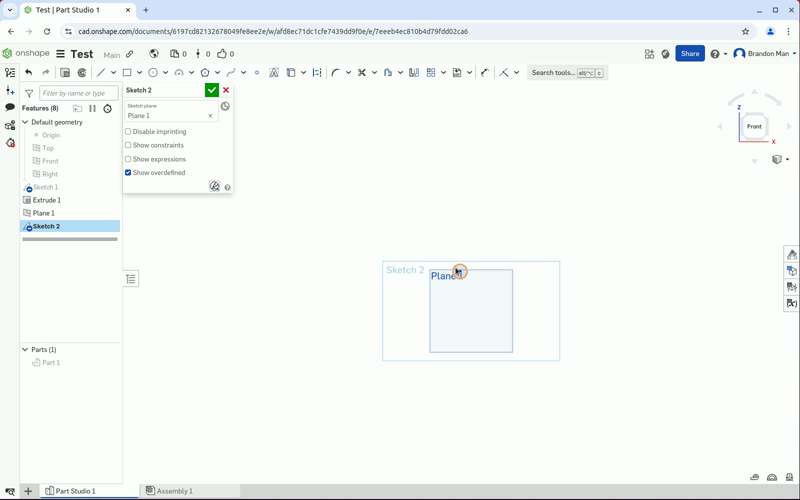
scroll(6)
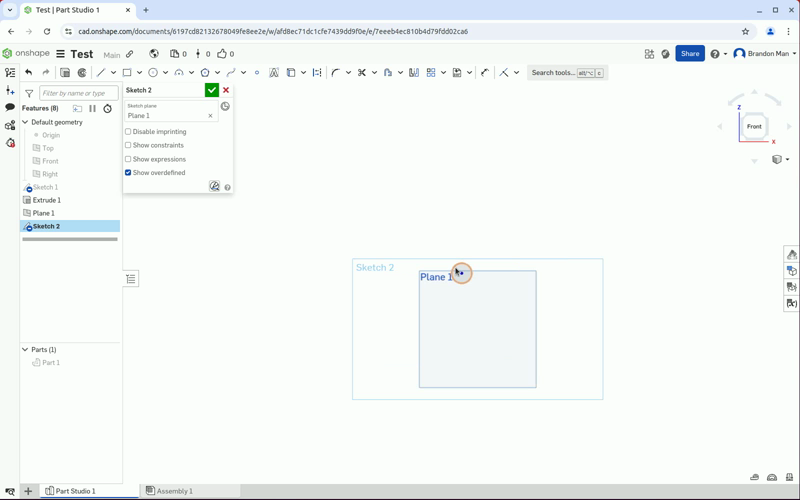
scroll(6)
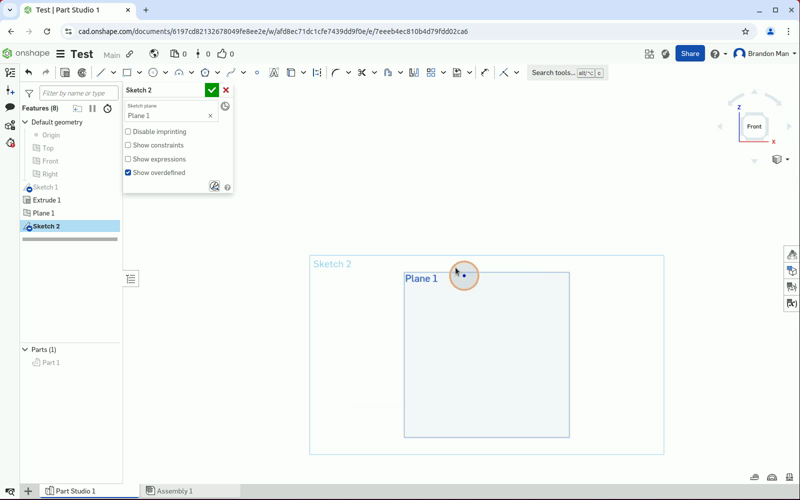
scroll(6)
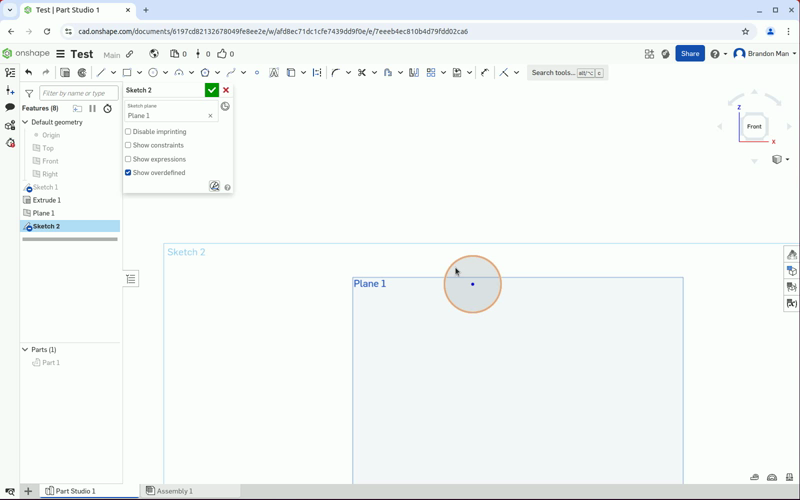
click(455, 267)
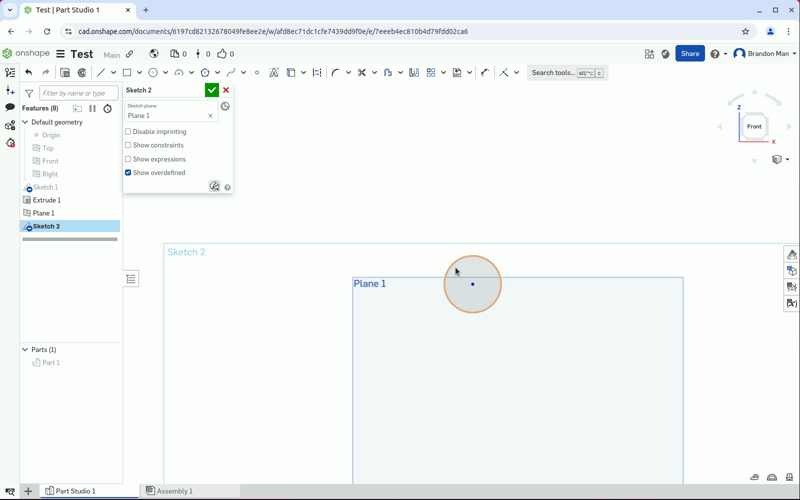
scroll(-6)
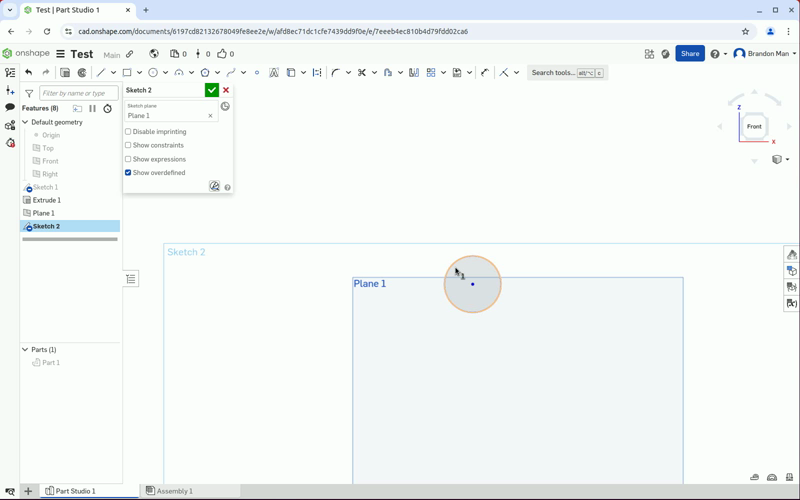
scroll(-6)
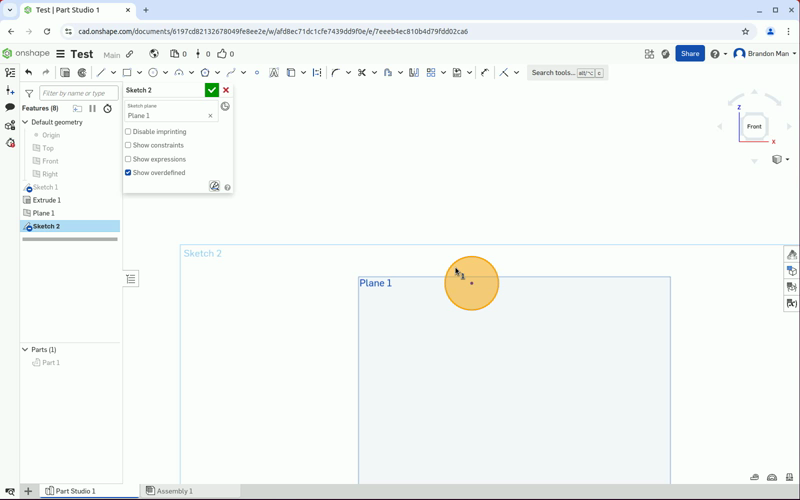
scroll(-6)
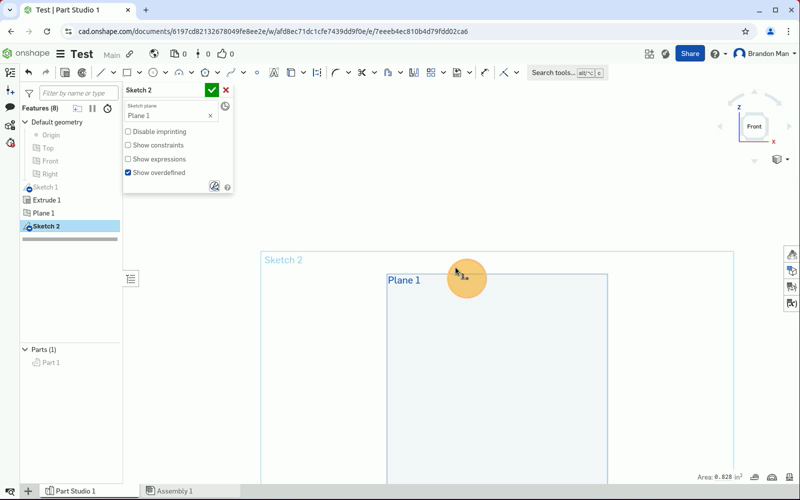
scroll(-6)
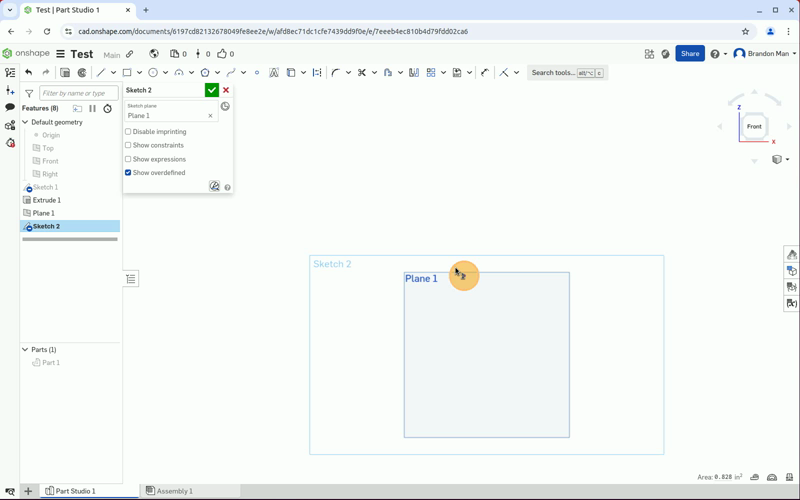
scroll(-6)
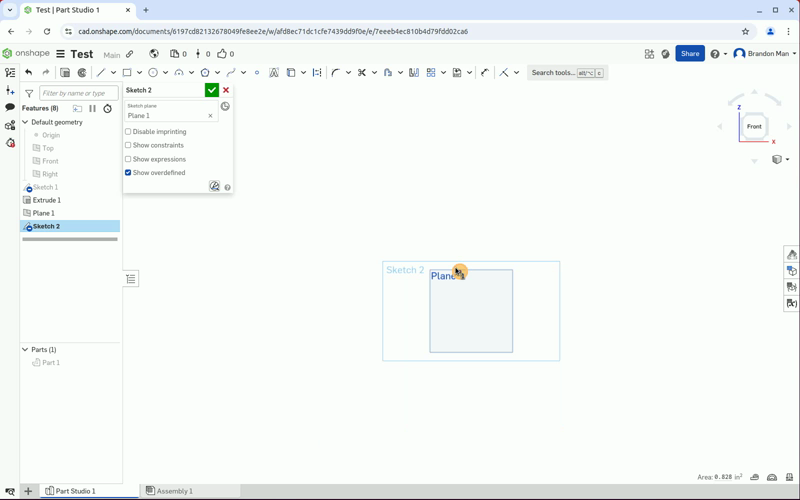
scroll(-6)
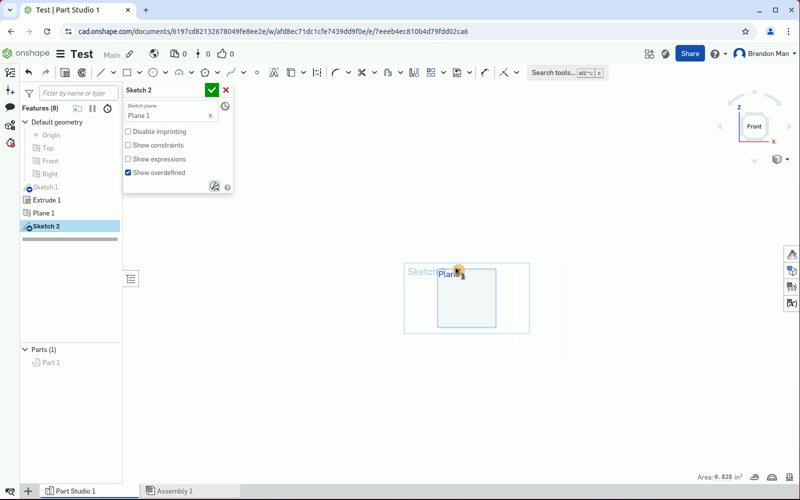
scroll(-6)
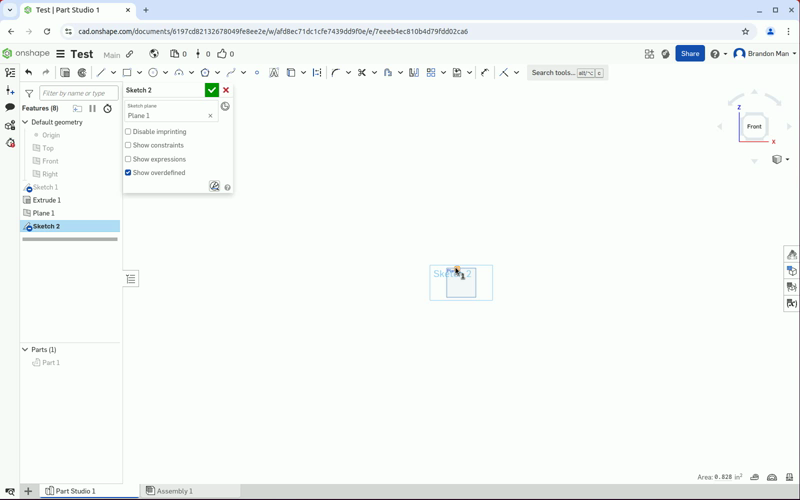
mouse_move(73, 352)
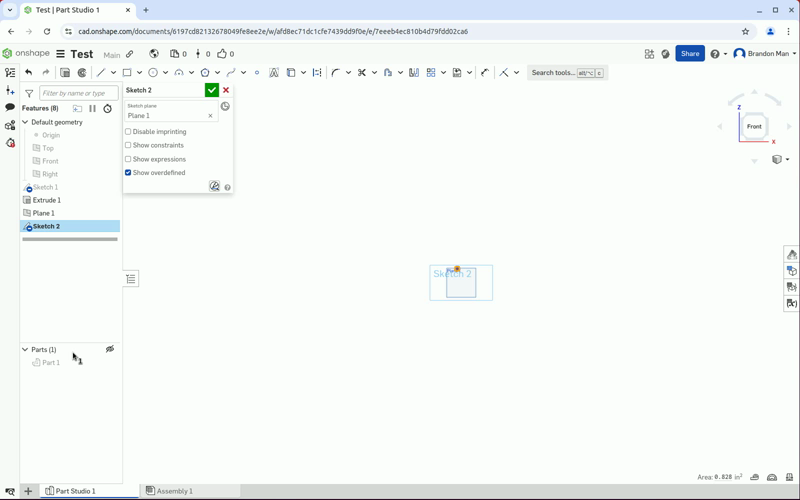
key(shift+y)
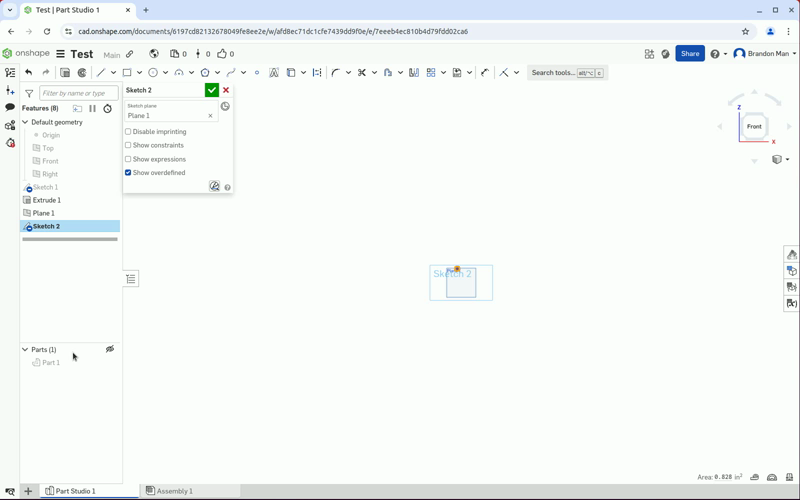
key(shift+e)
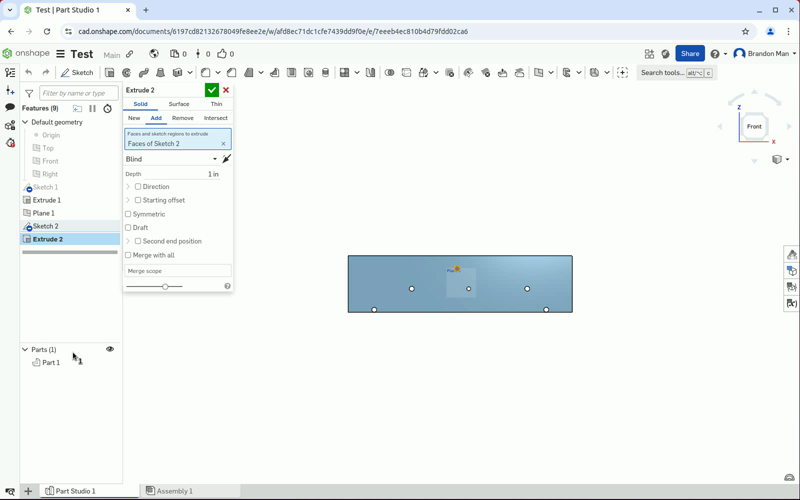
mouse_move(143, 106)
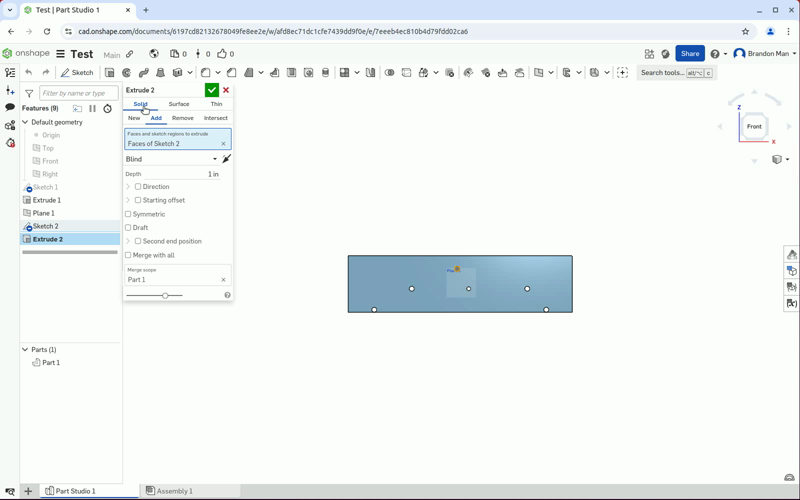
click(143, 106)
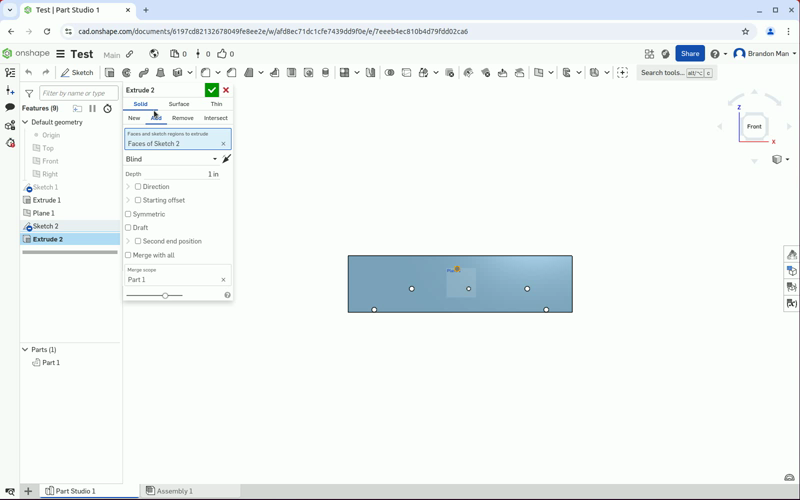
mouse_move(186, 120)
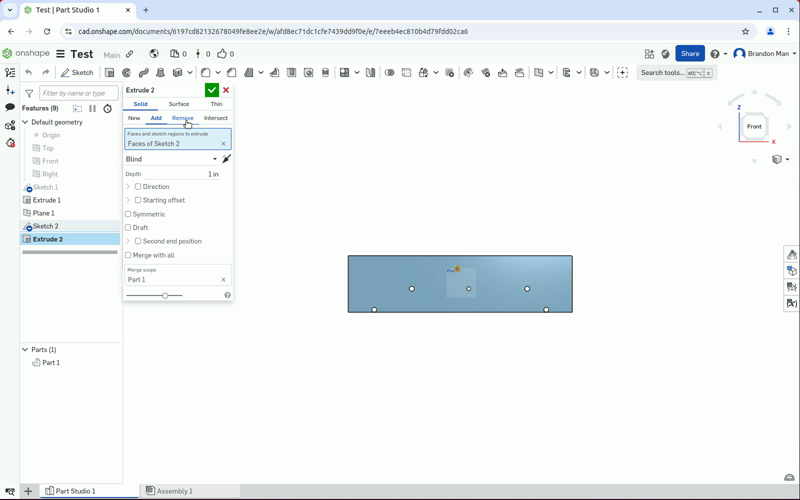
click(186, 120)
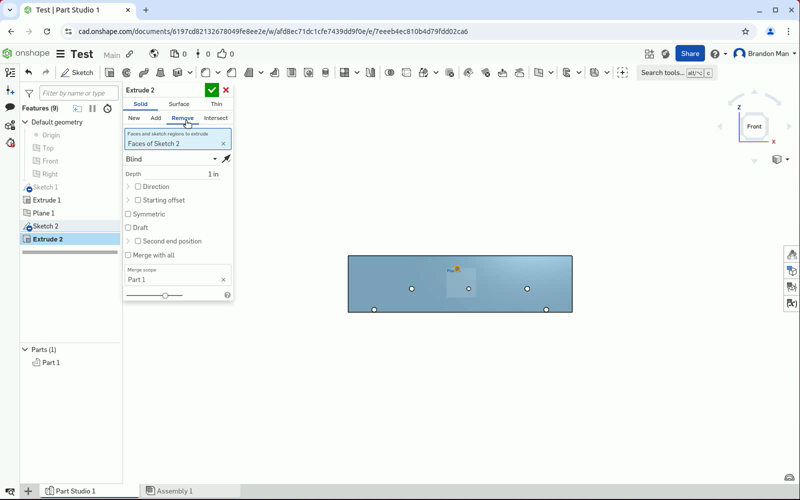
key(tab, 4)
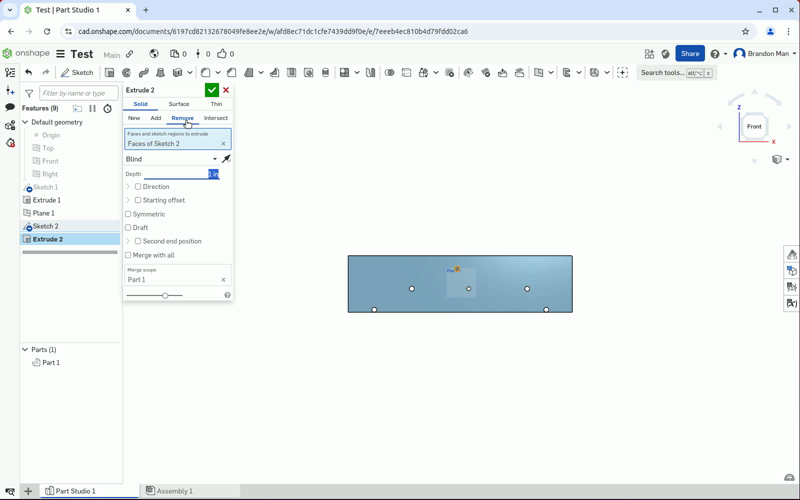
text(2.889)
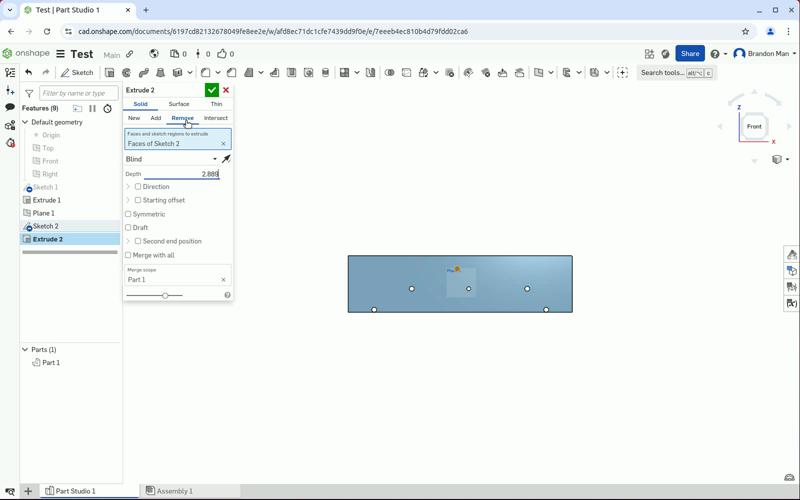
key(tab, 6)
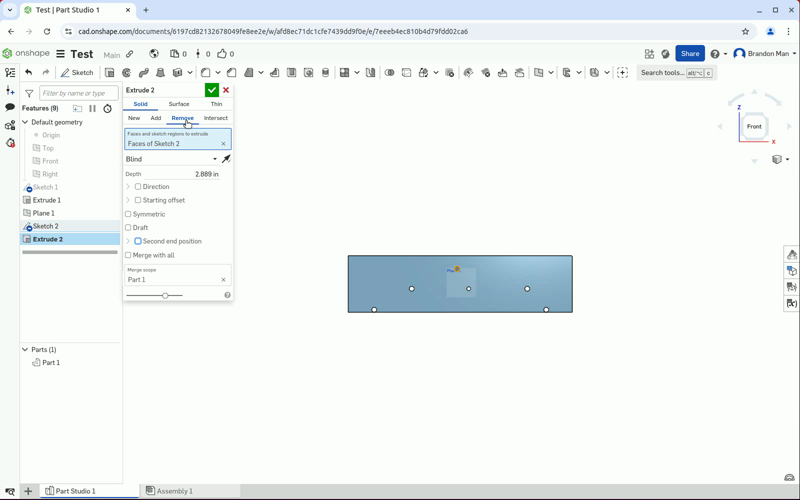
key(space)
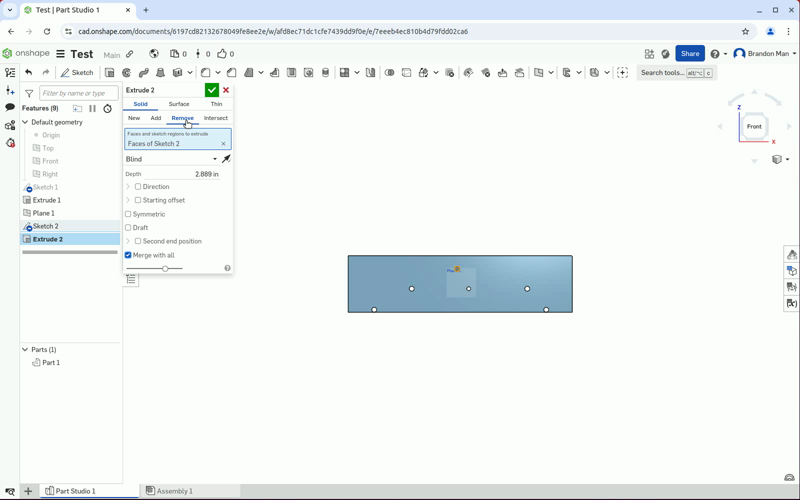
key(enter)
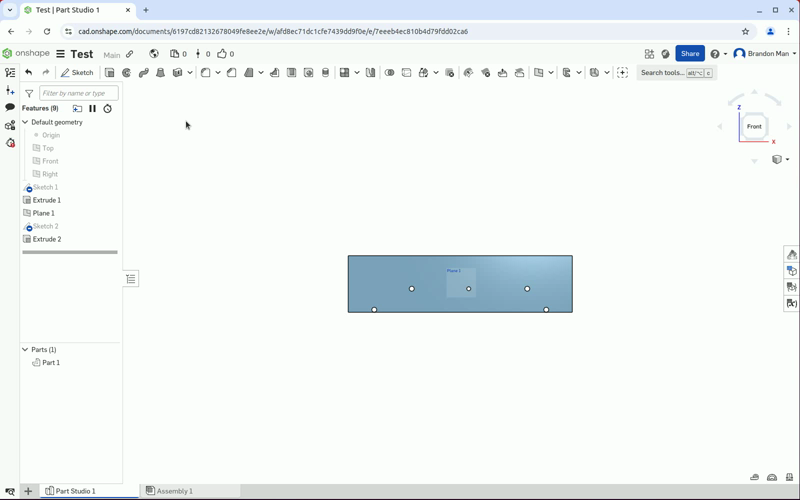
key(shift+h)
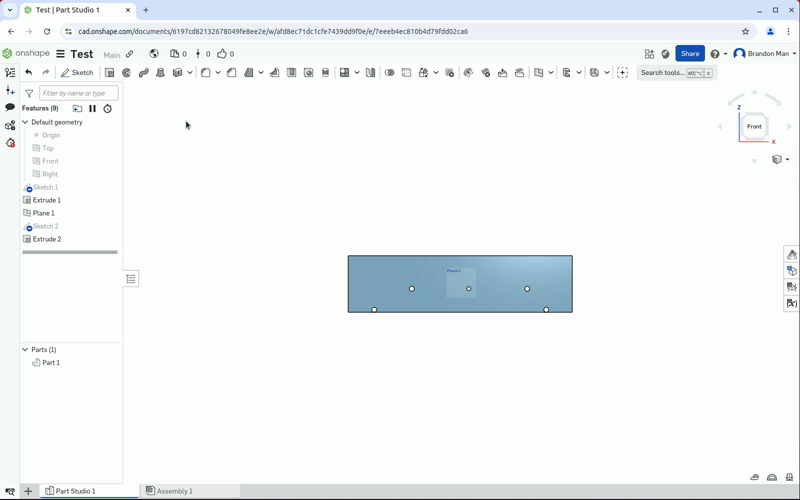
key(shift+h)
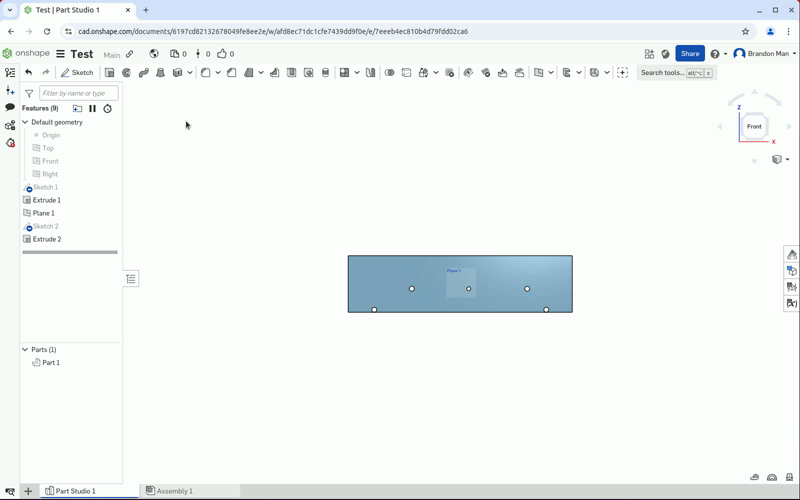
mouse_move(73, 189)
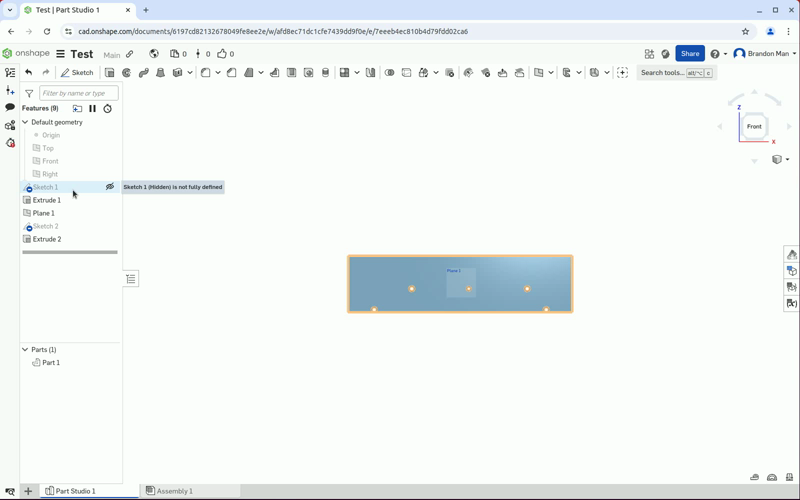
click(73, 189)
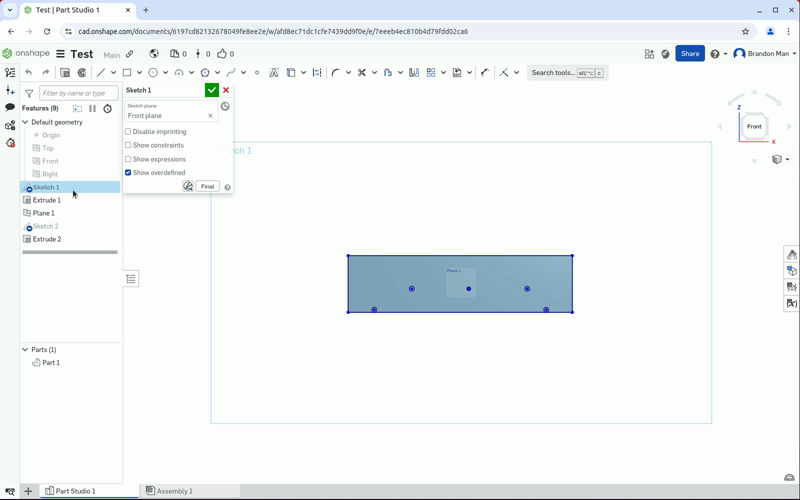
mouse_move(229, 92)
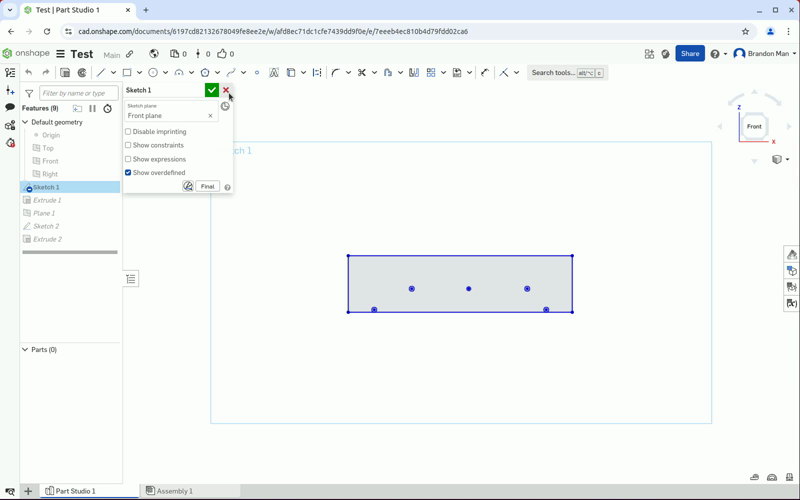
click(229, 92)
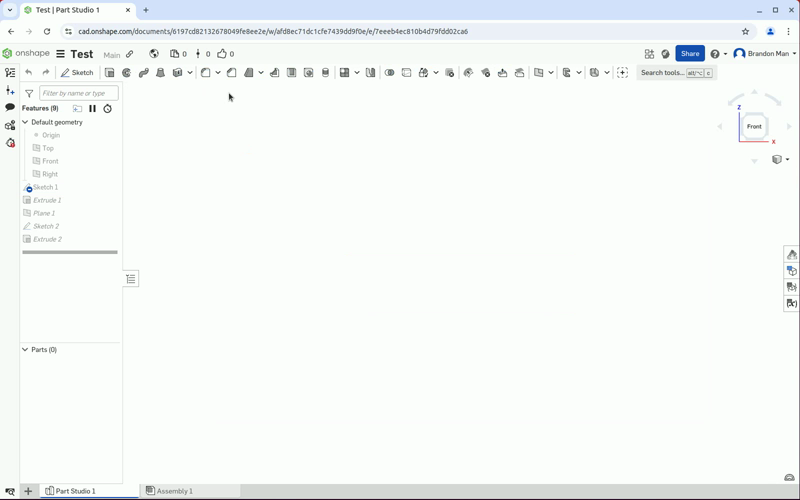
key(shift+s)
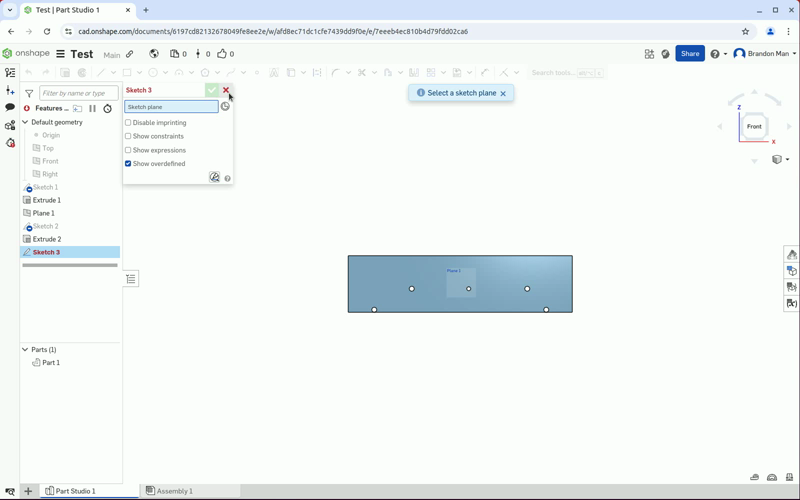
mouse_move(73, 215)
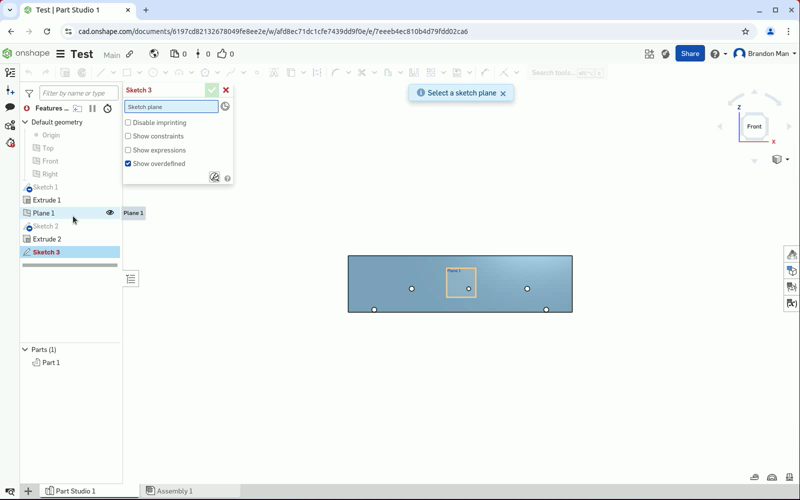
click(73, 215)
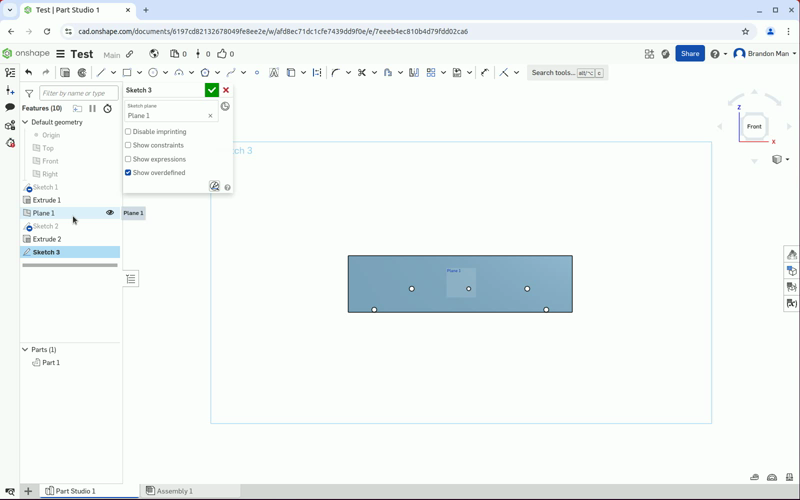
mouse_move(73, 352)
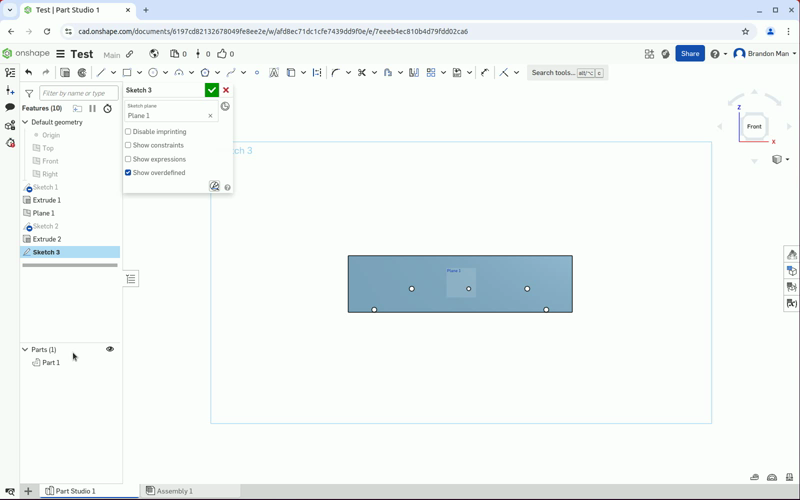
key(y)
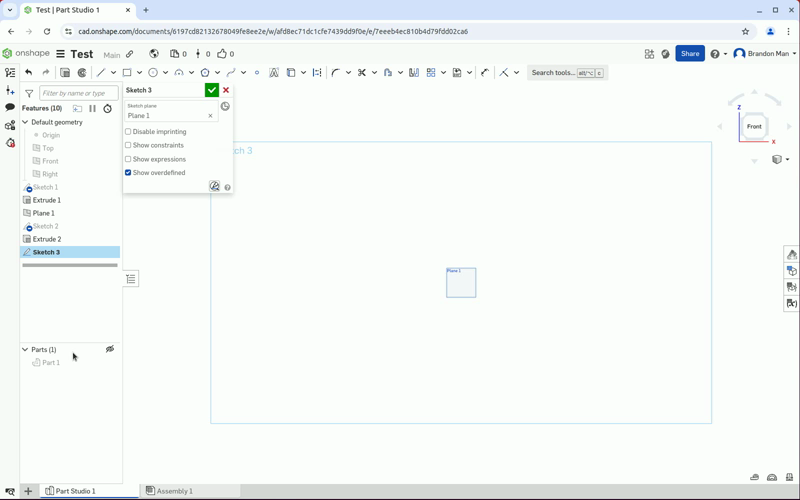
key(c)
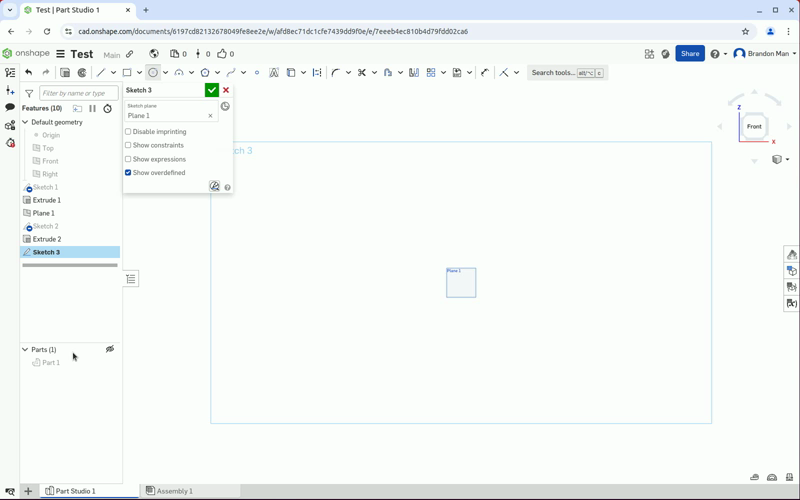
key_down(shift)
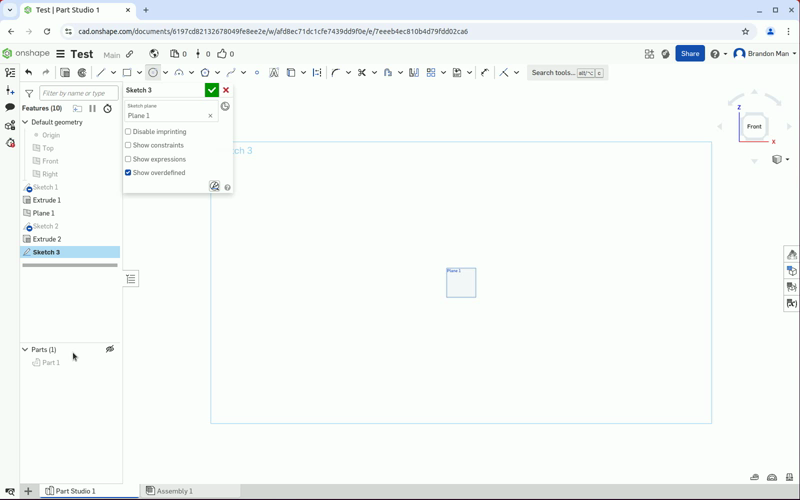
mouse_move(516, 268)
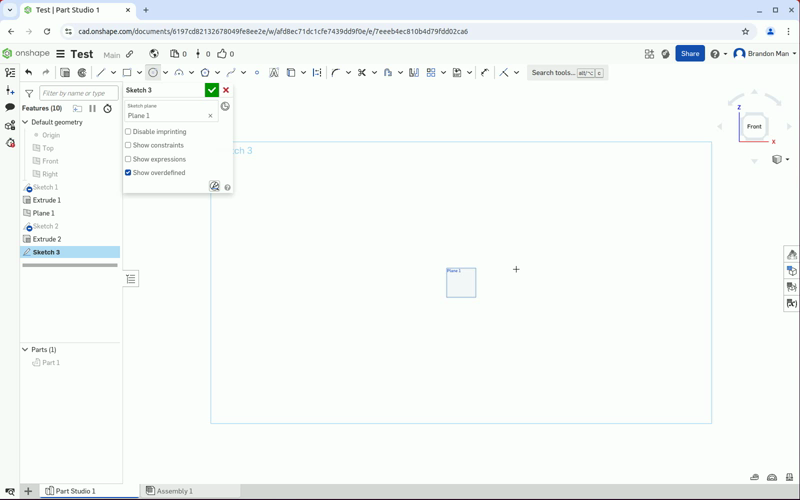
click(516, 268)
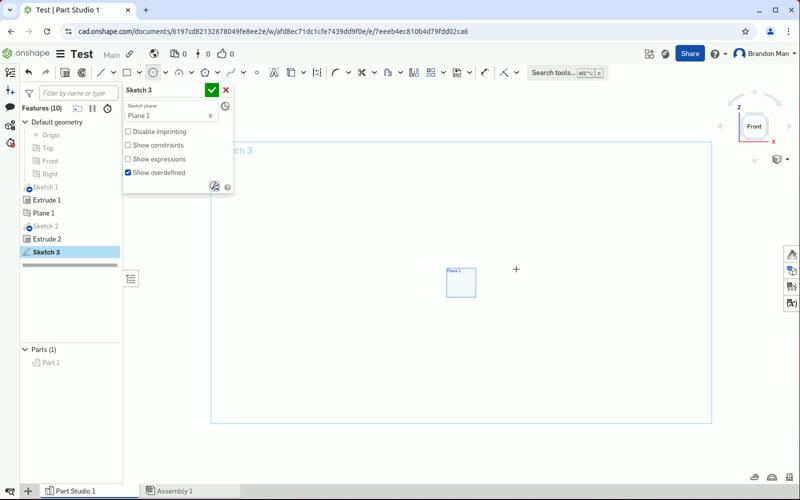
key_up(shift)
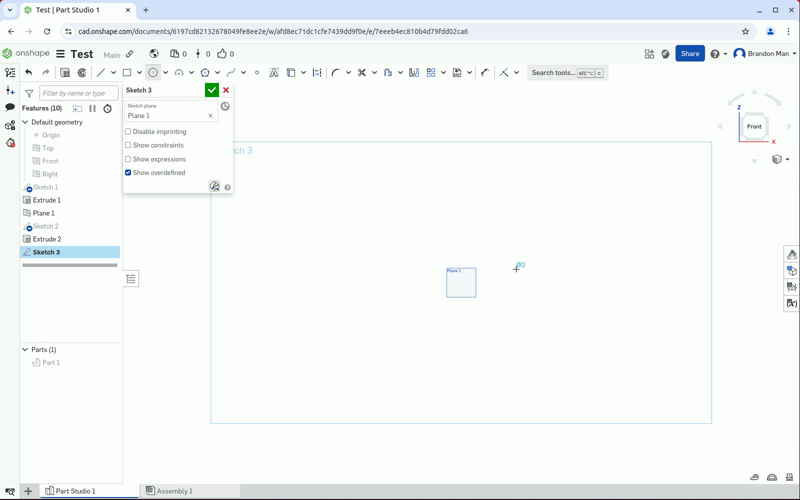
mouse_move(518, 268)
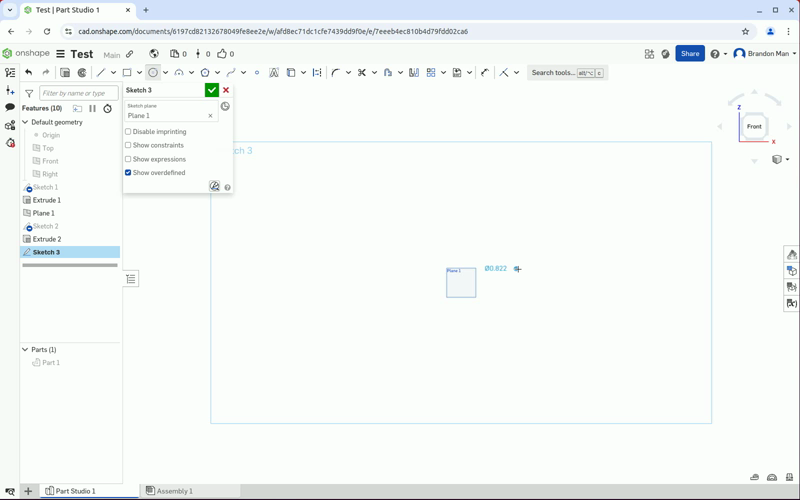
scroll(6)
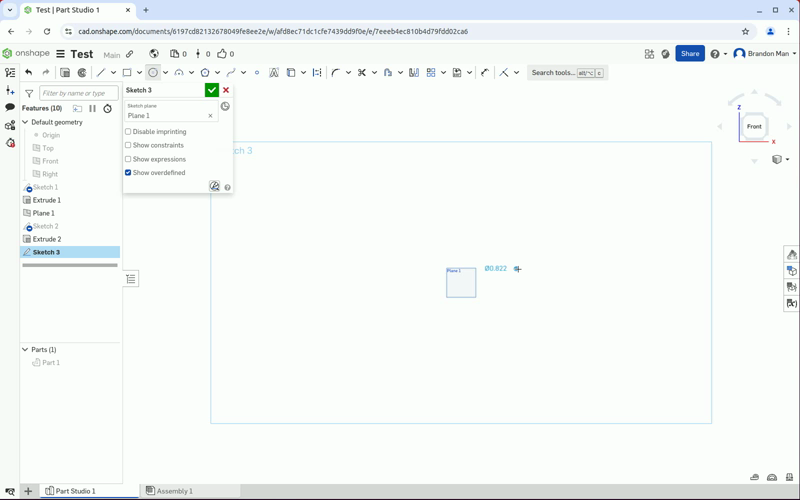
scroll(6)
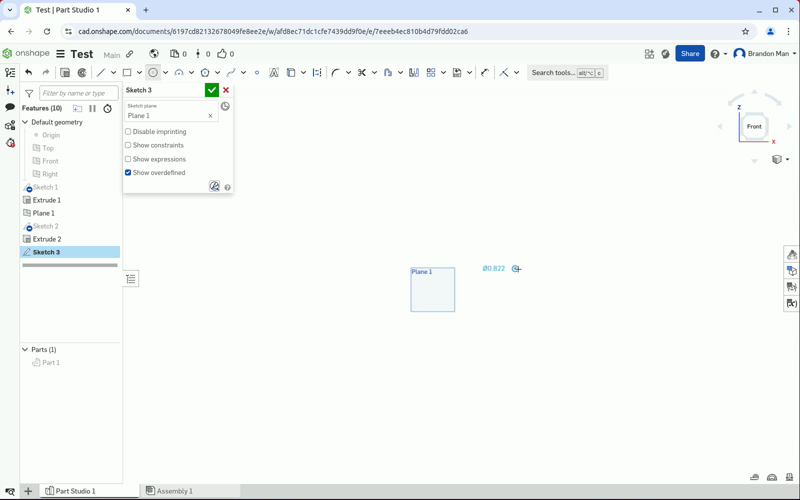
scroll(6)
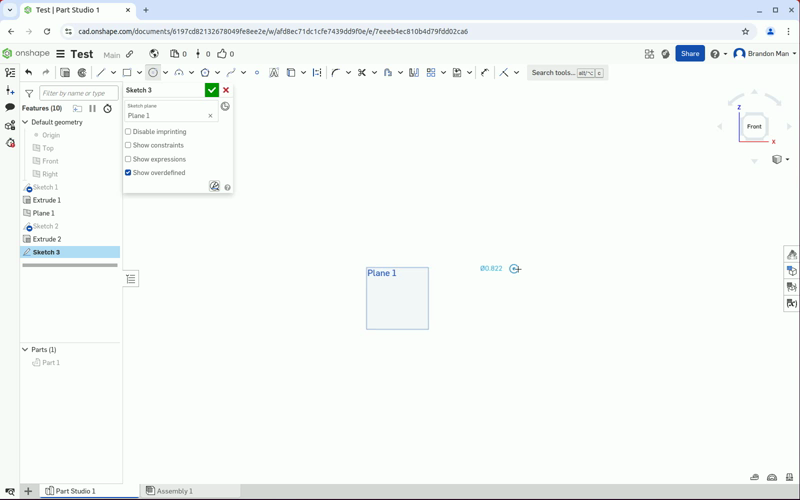
scroll(6)
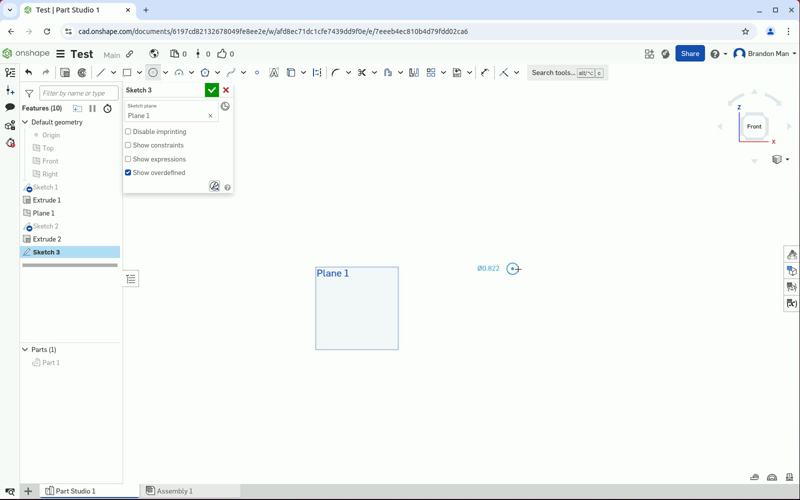
scroll(6)
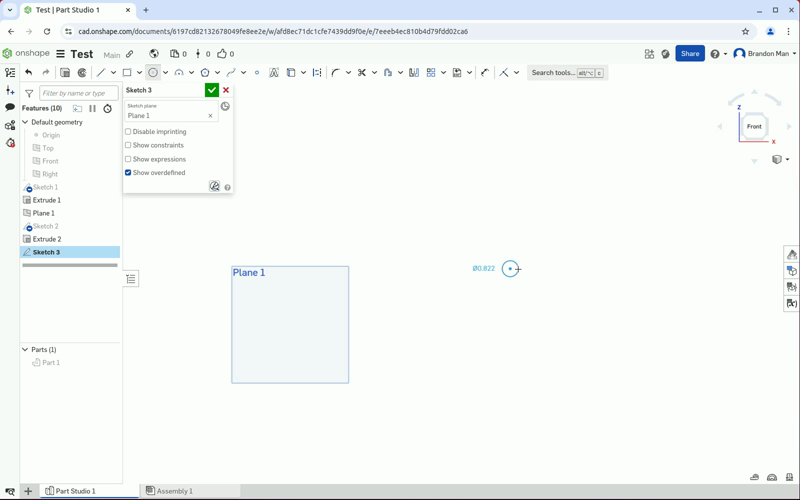
scroll(6)
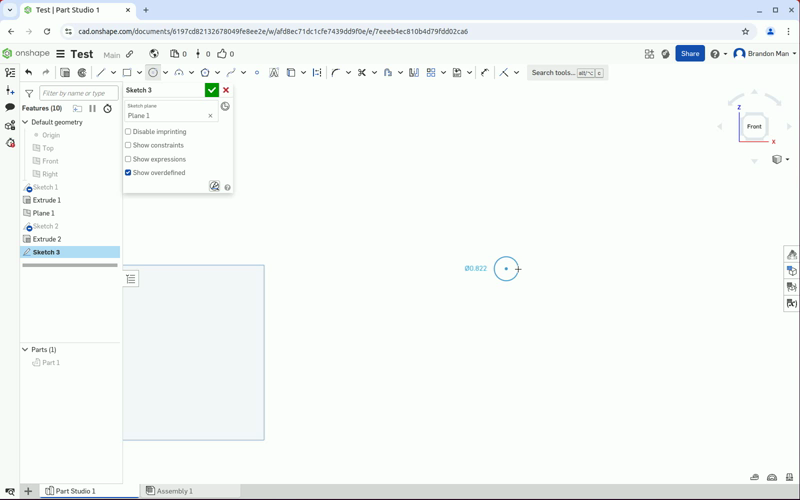
scroll(6)
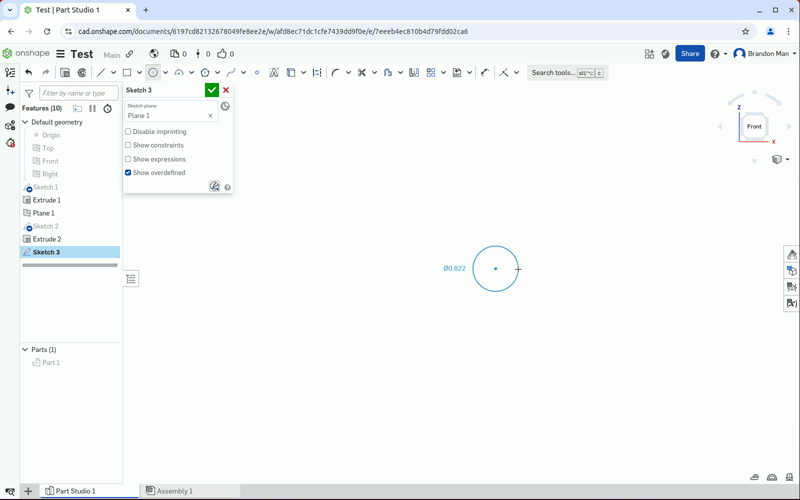
click(518, 268)
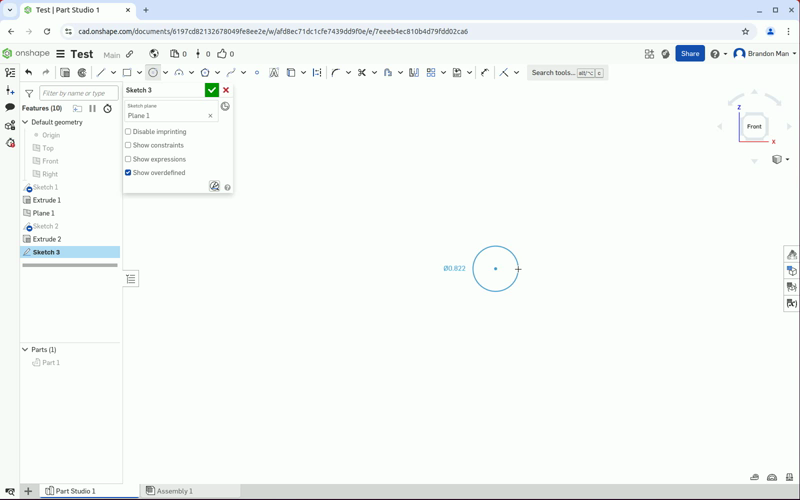
scroll(-6)
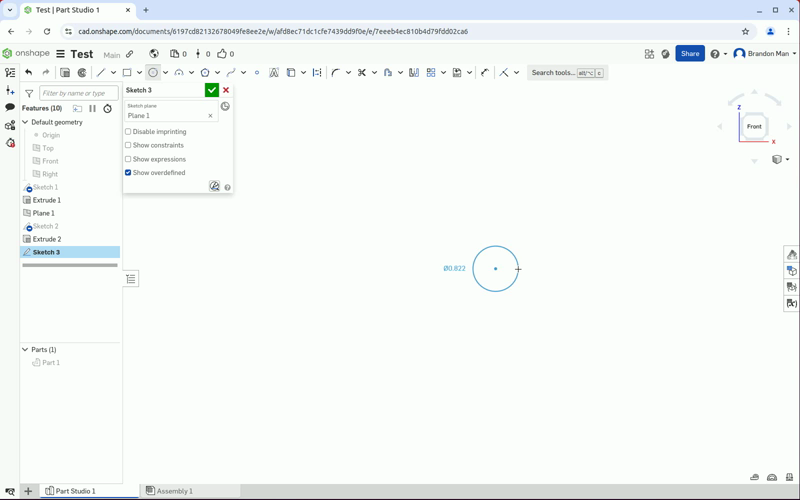
scroll(-6)
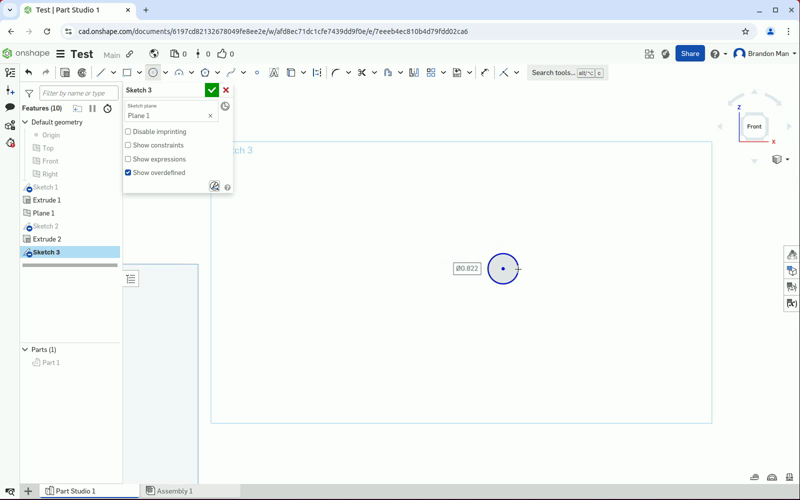
scroll(-6)
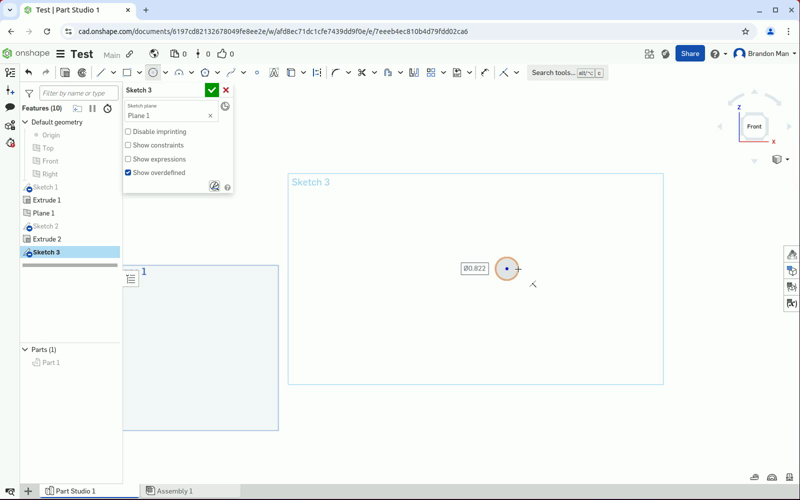
scroll(-6)
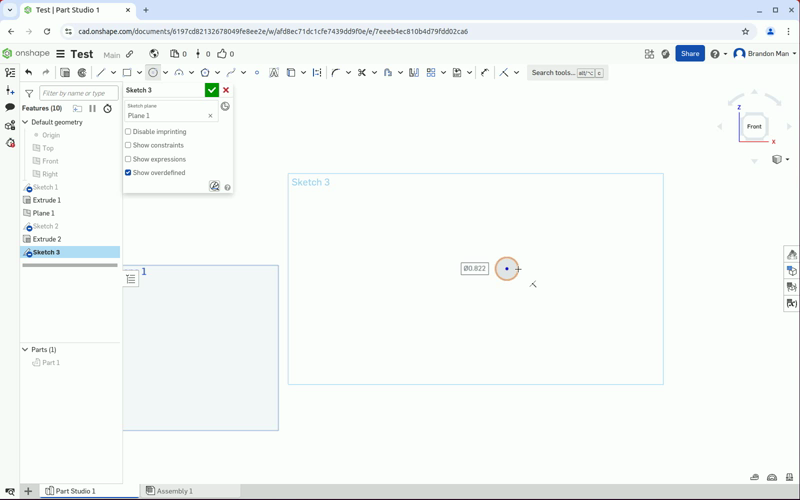
scroll(-6)
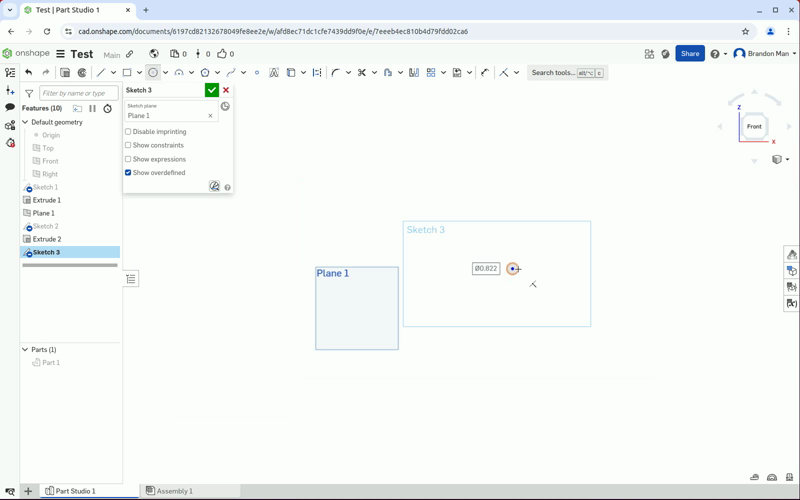
scroll(-6)
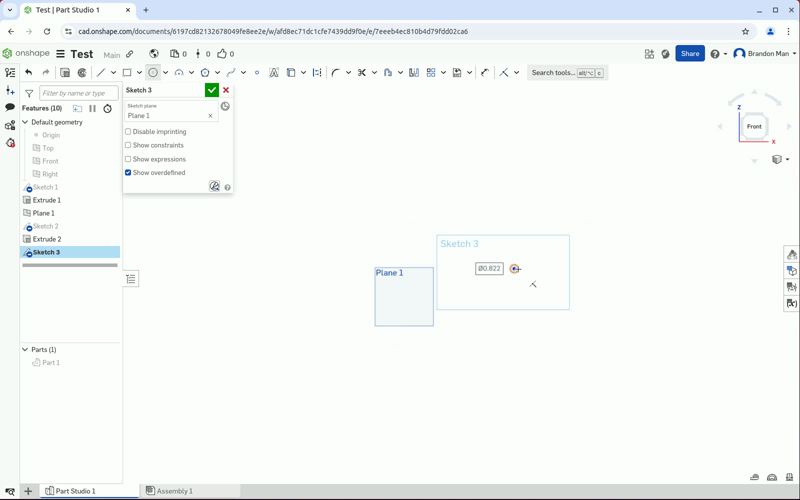
scroll(-6)
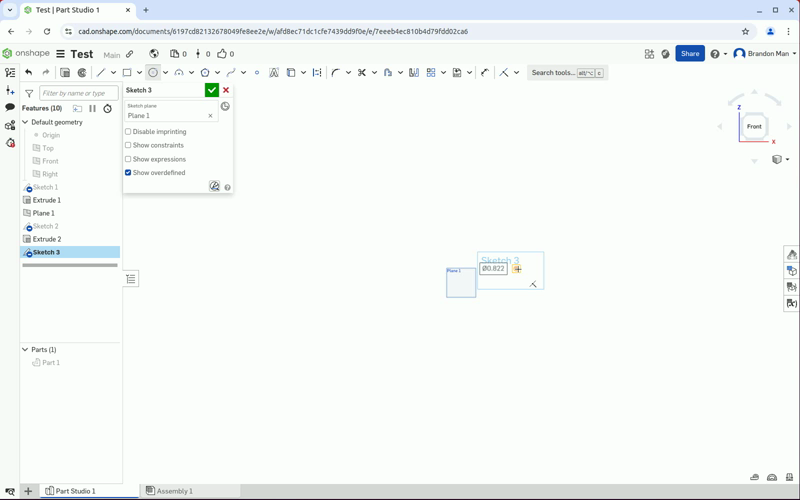
key(esc)
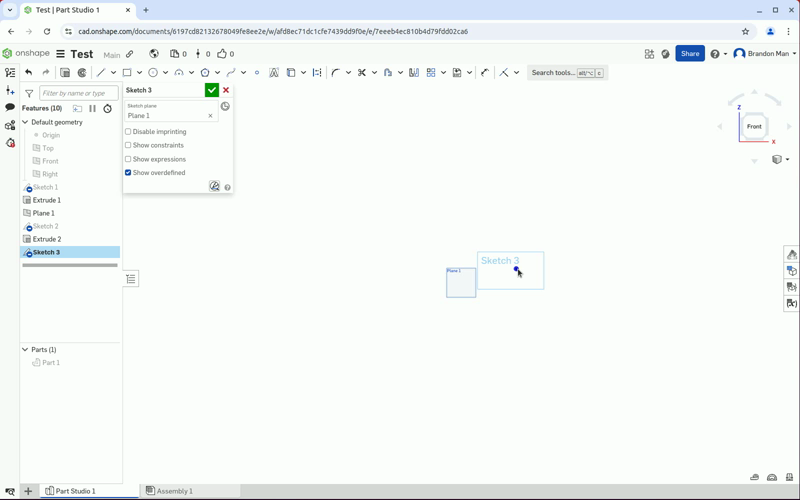
mouse_move(517, 269)
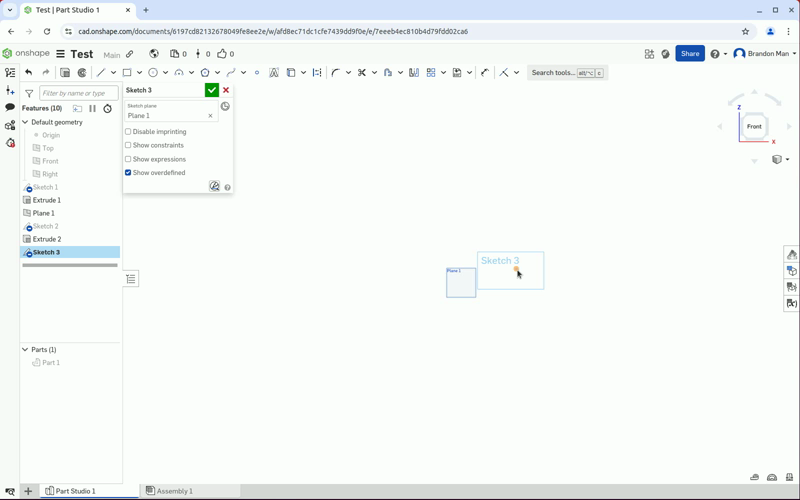
scroll(6)
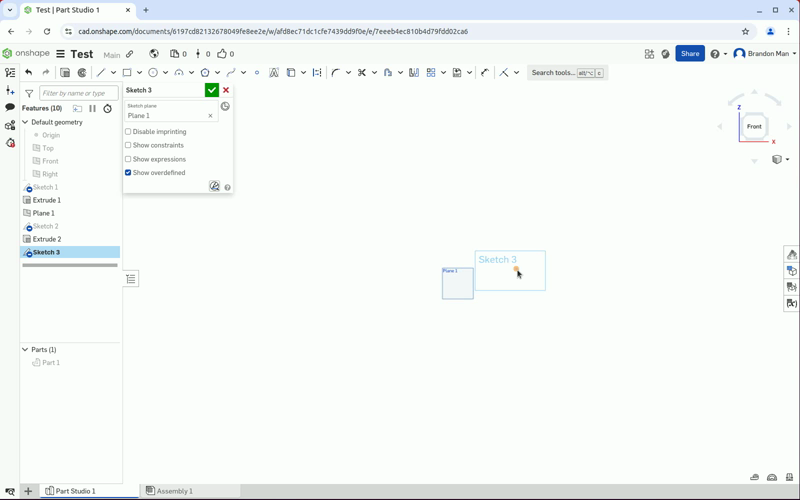
scroll(6)
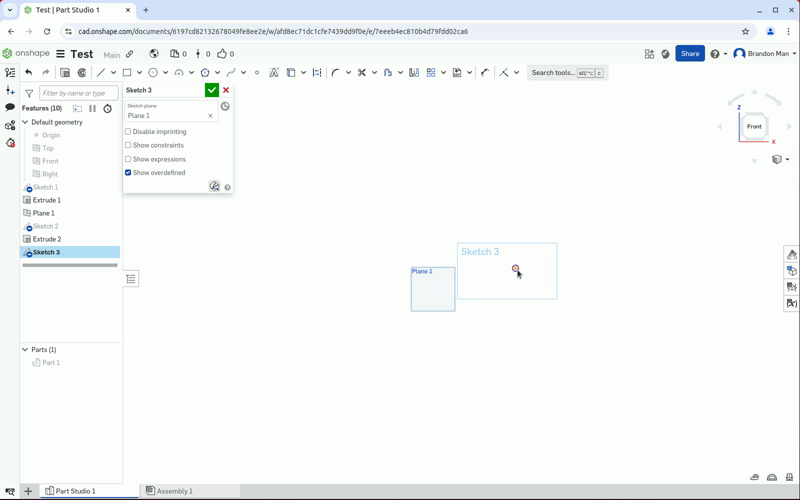
scroll(6)
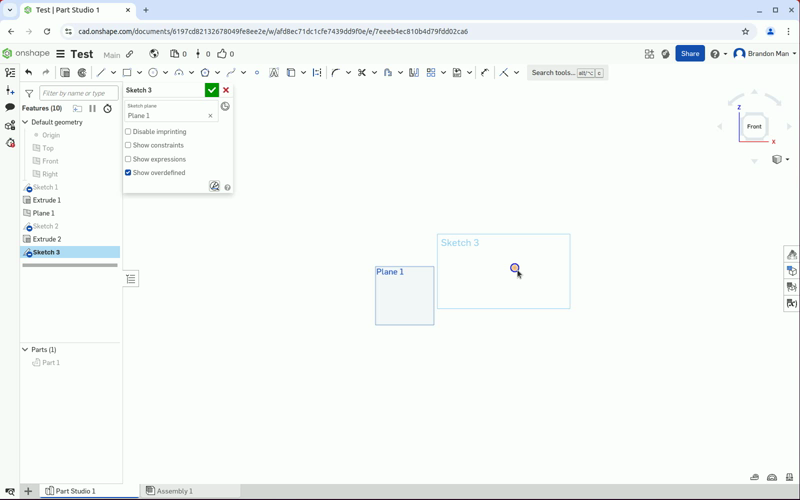
scroll(6)
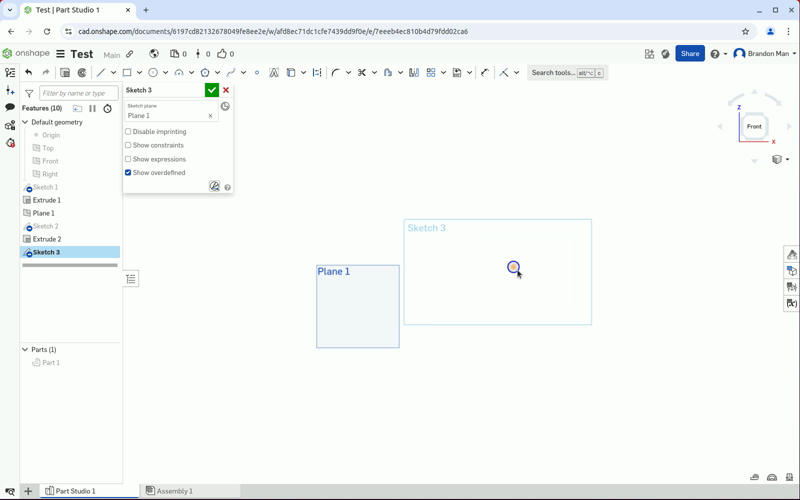
scroll(6)
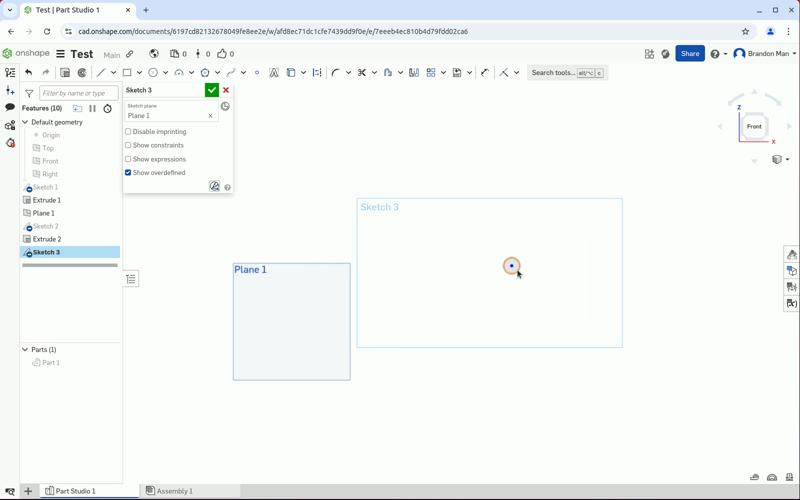
scroll(6)
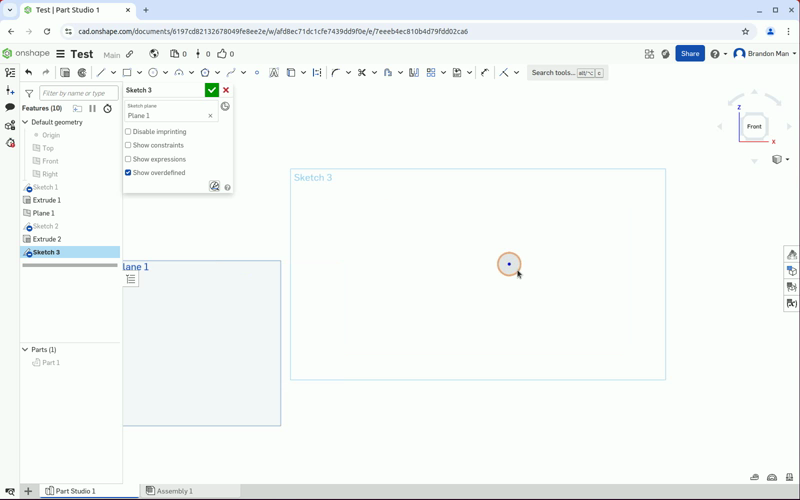
scroll(6)
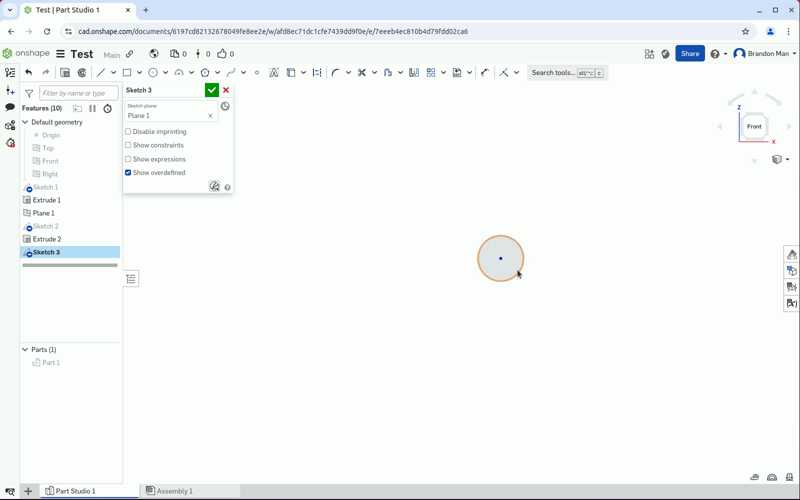
click(517, 269)
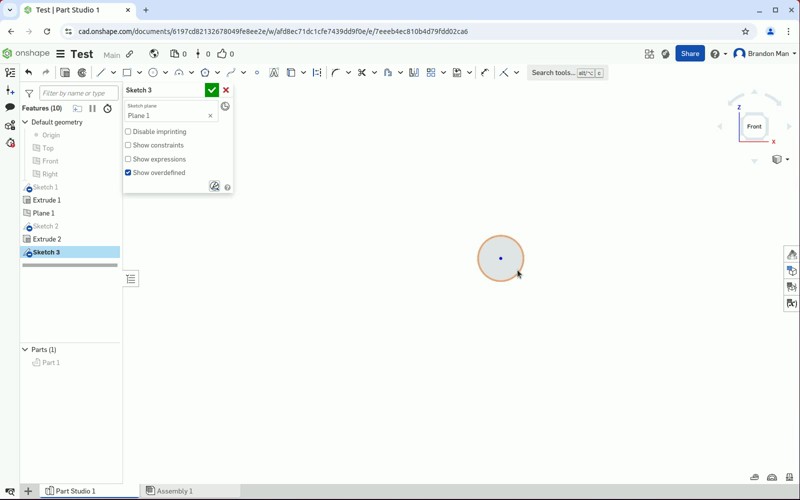
scroll(-6)
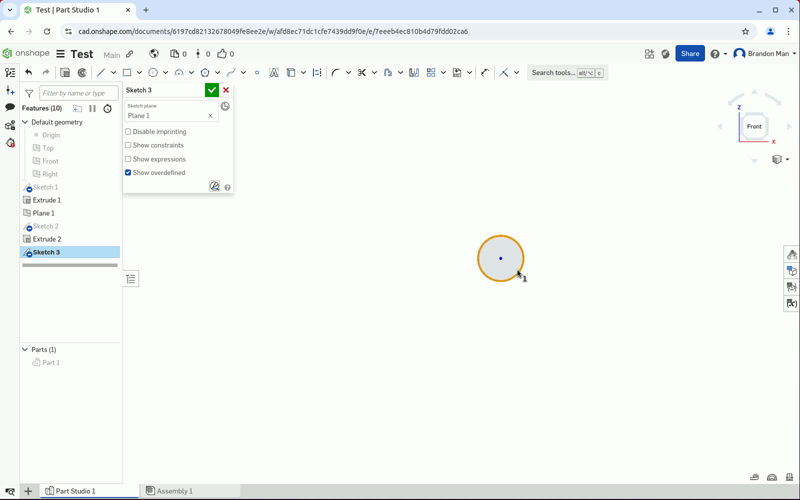
scroll(-6)
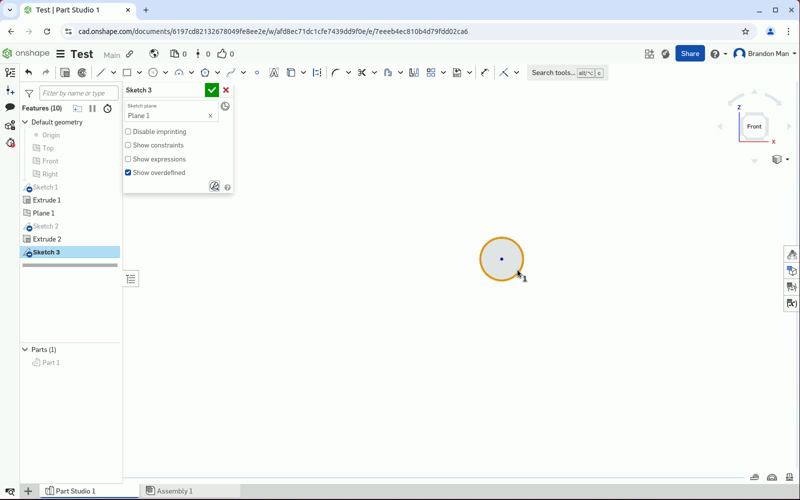
scroll(-6)
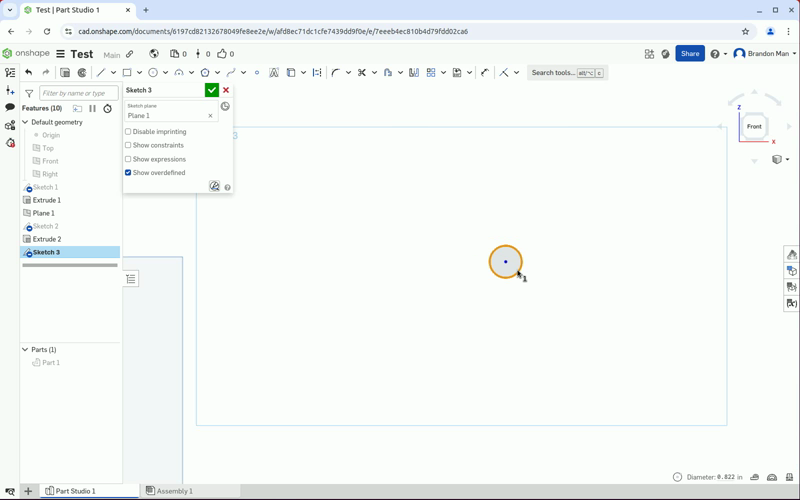
scroll(-6)
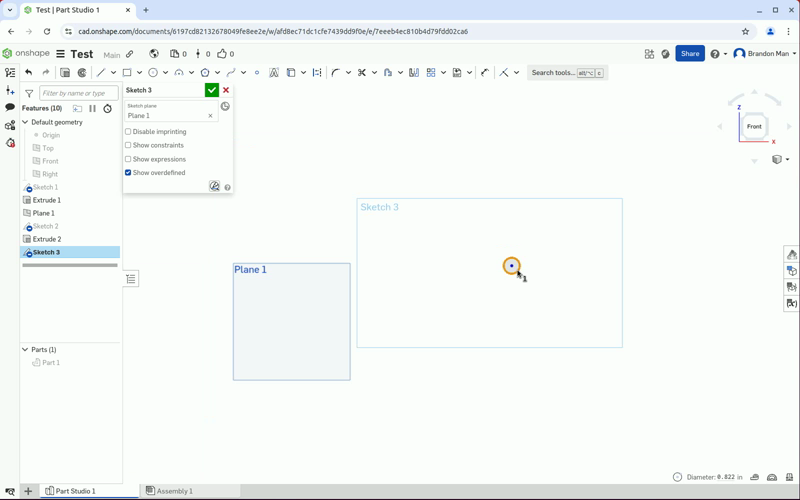
scroll(-6)
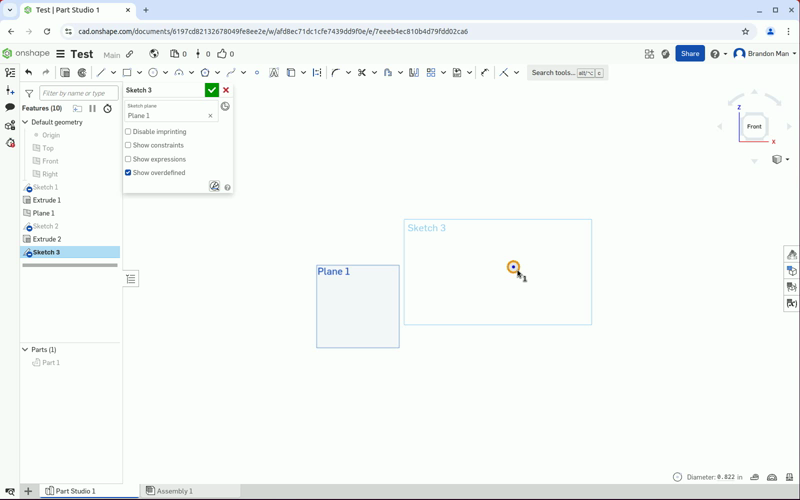
scroll(-6)
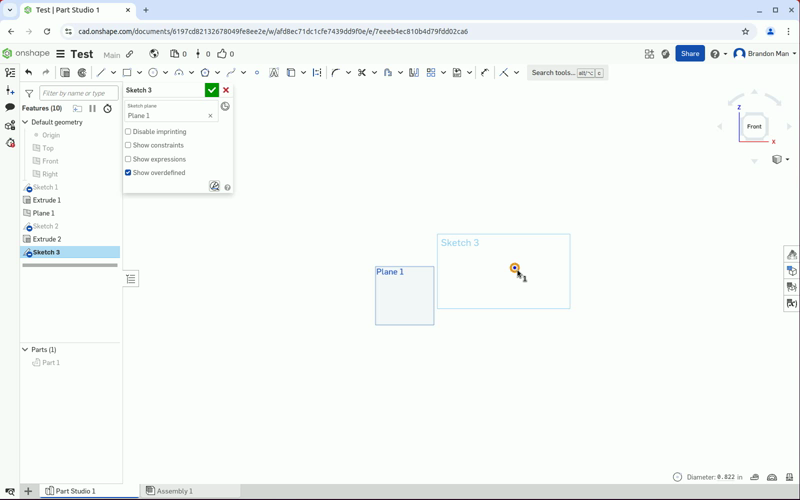
scroll(-6)
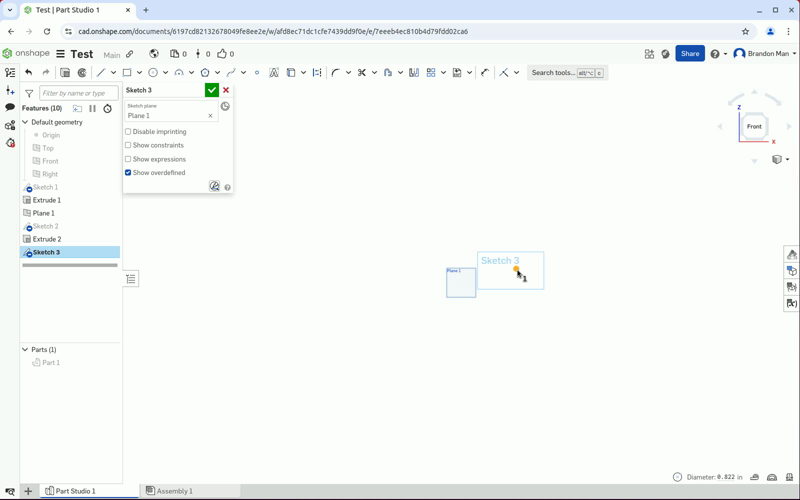
mouse_move(73, 352)
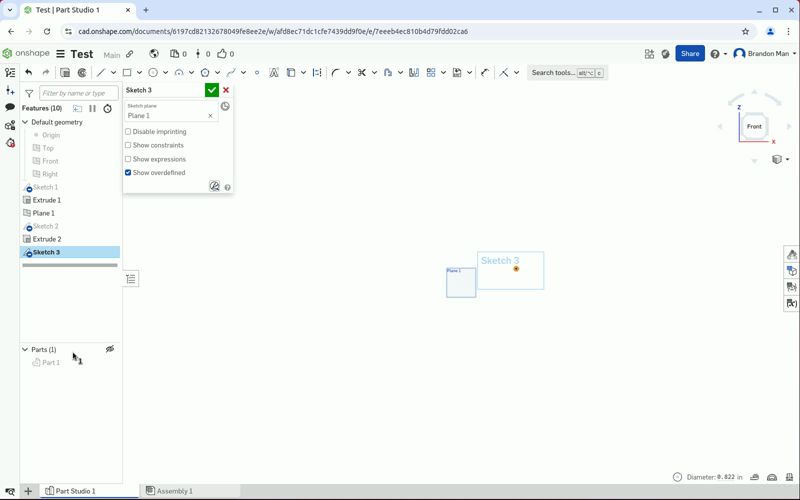
key(shift+y)
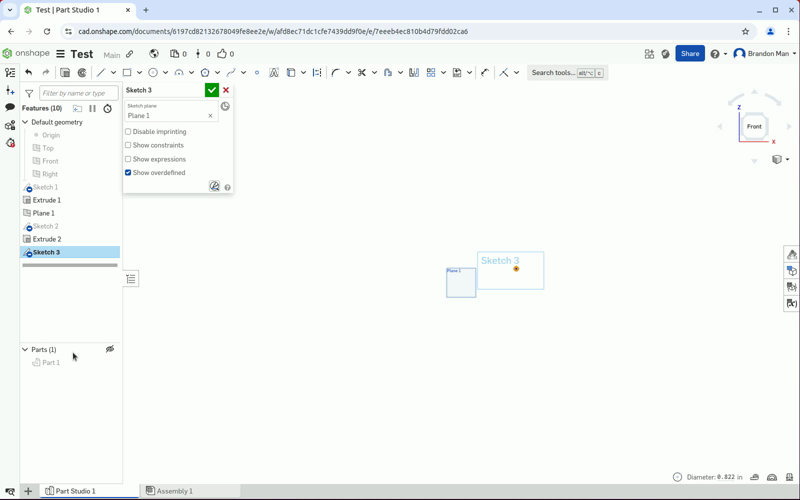
key(shift+e)
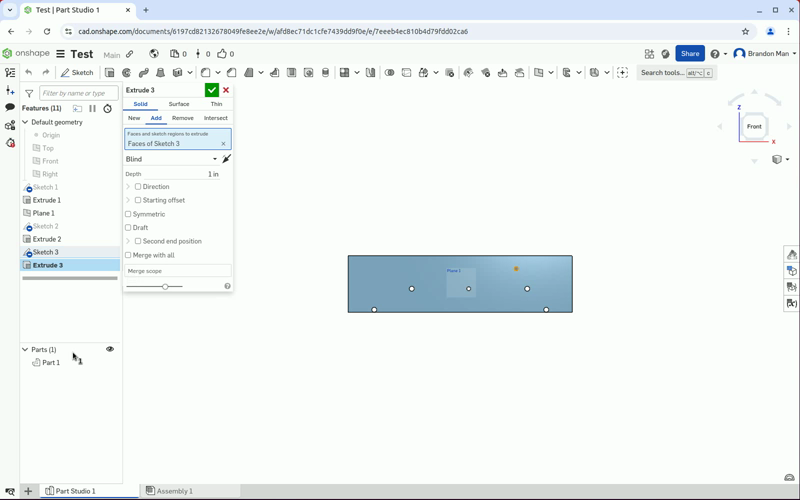
mouse_move(143, 106)
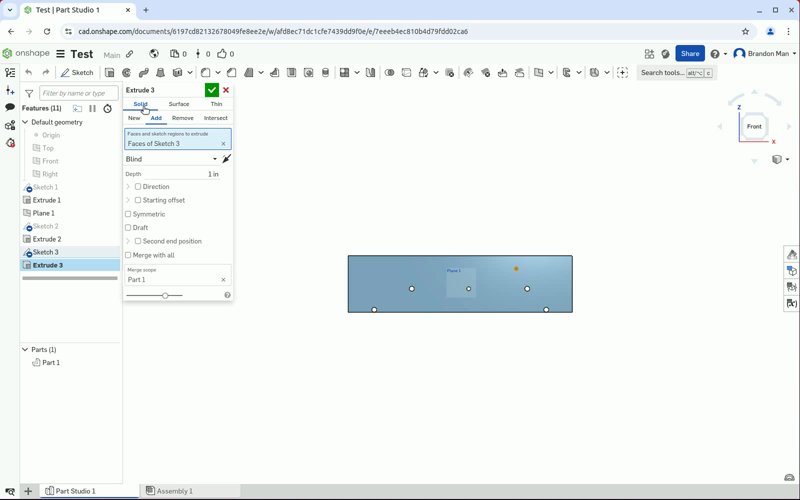
click(143, 106)
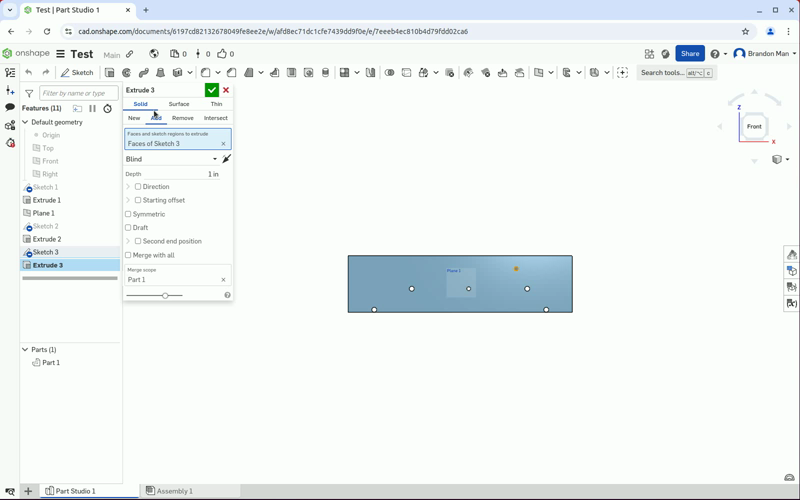
mouse_move(186, 120)
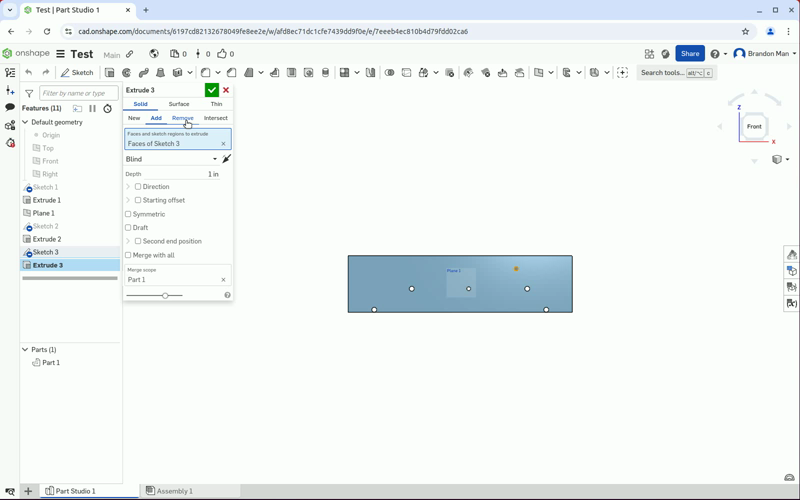
click(186, 120)
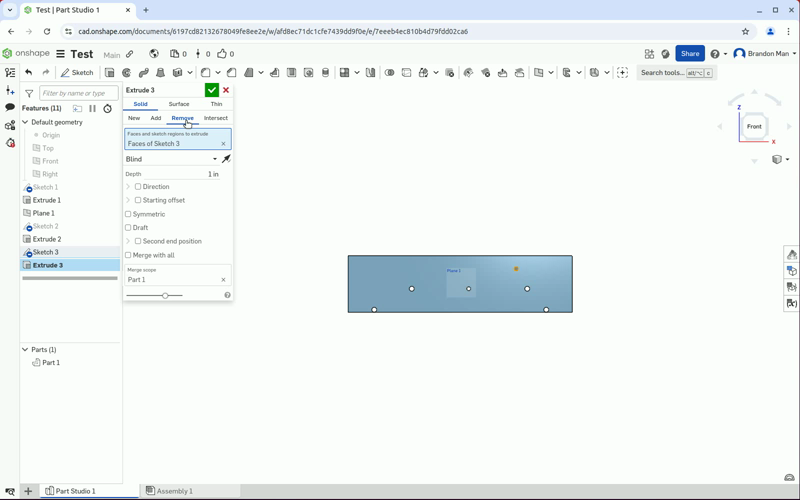
key(tab, 4)
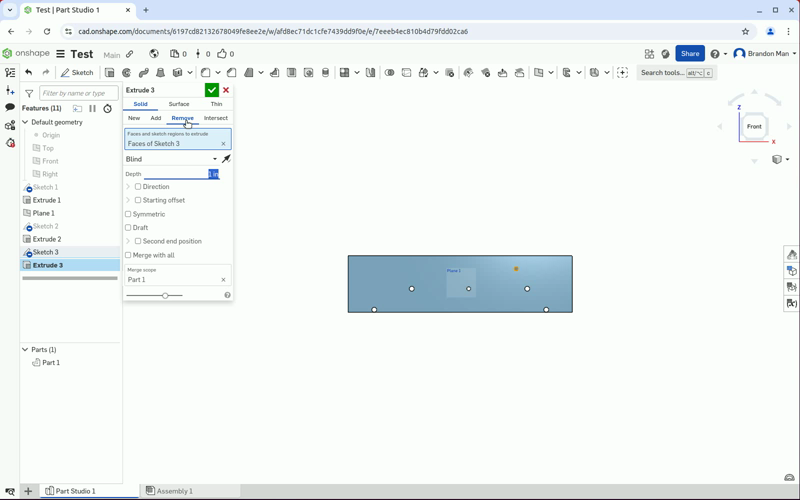
text(2.889)
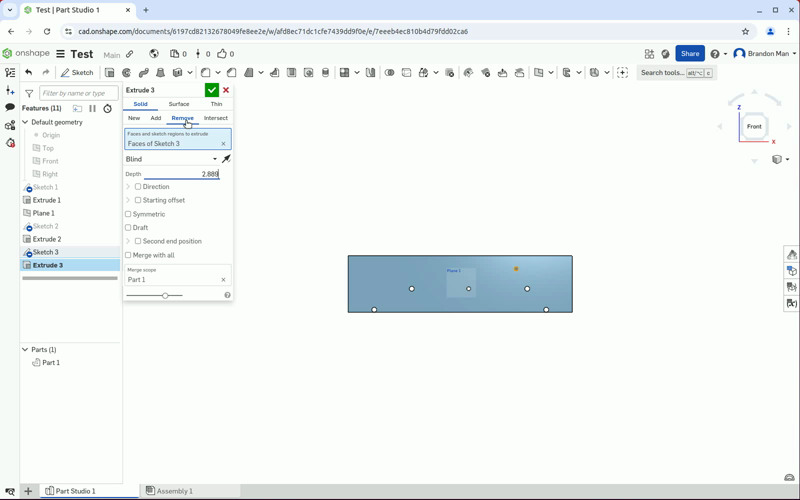
key(tab, 6)
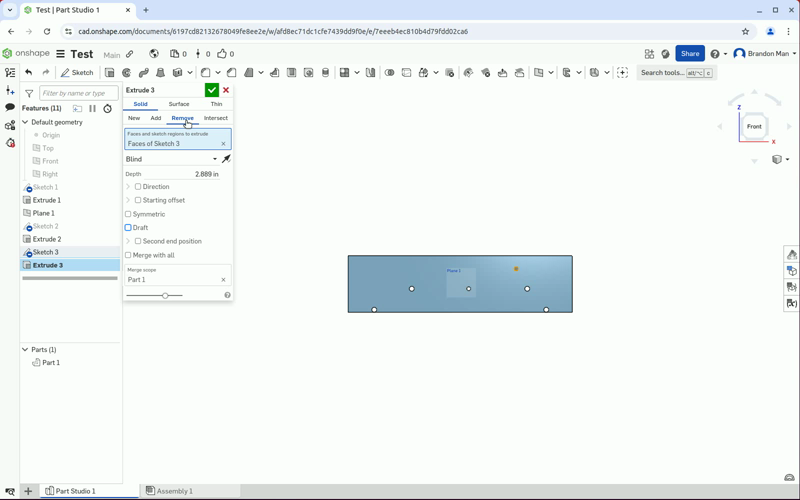
key(space)
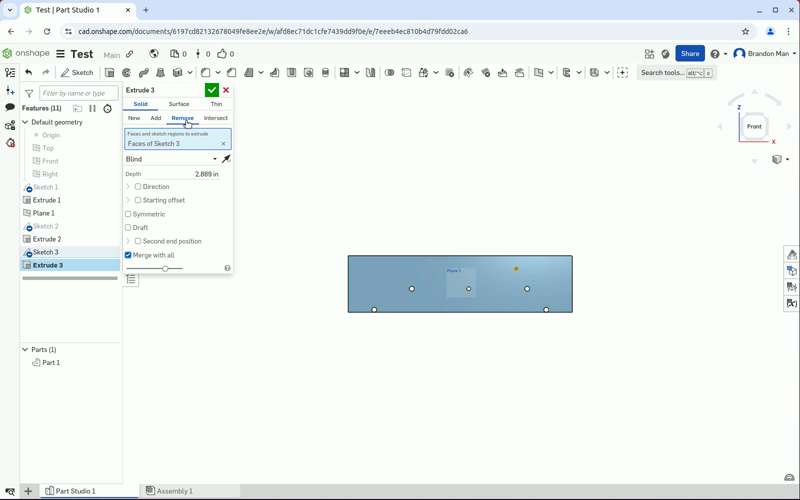
key(enter)
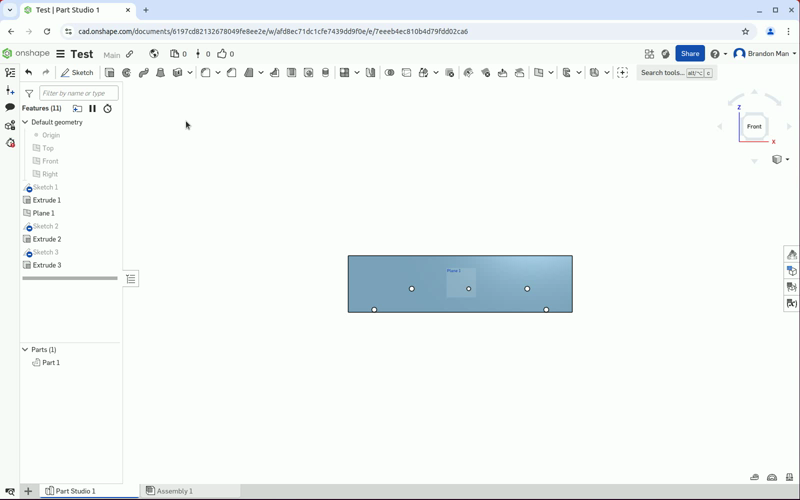
key(shift+h)
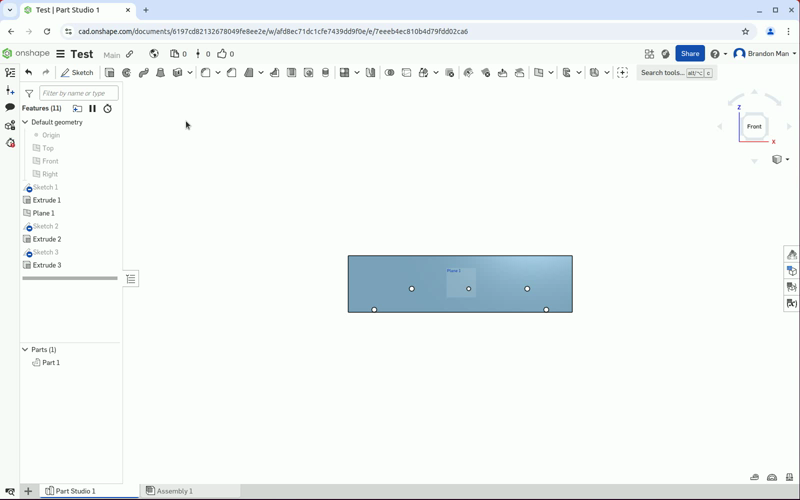
key(shift+h)
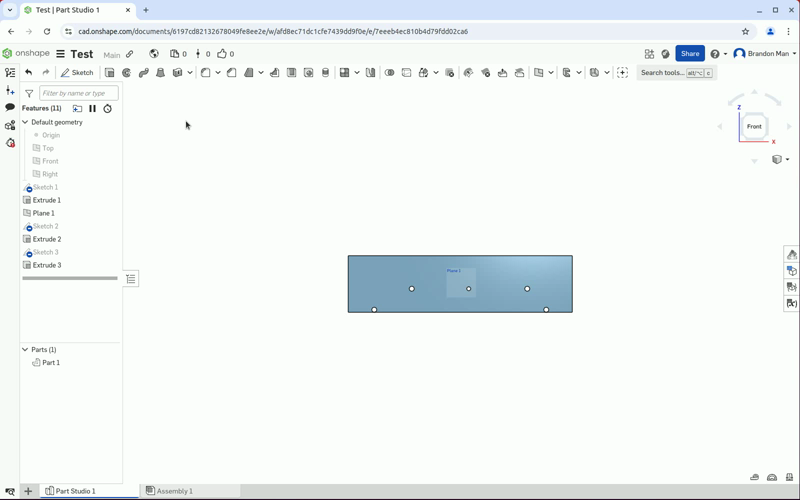
mouse_move(73, 189)
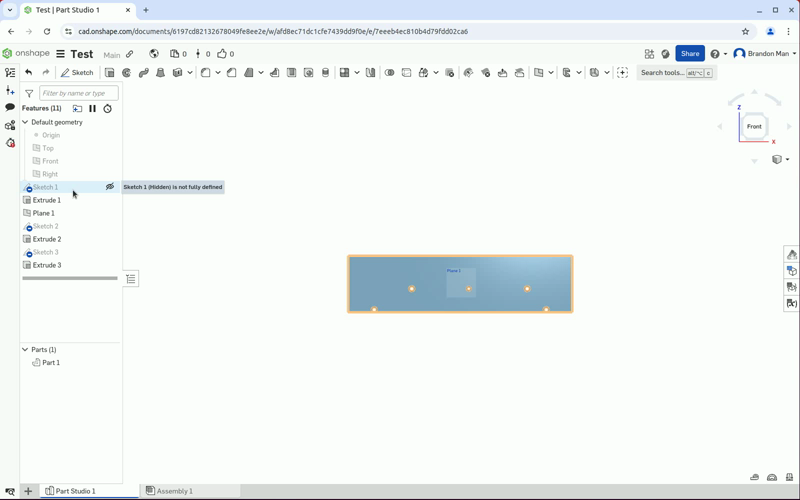
click(73, 189)
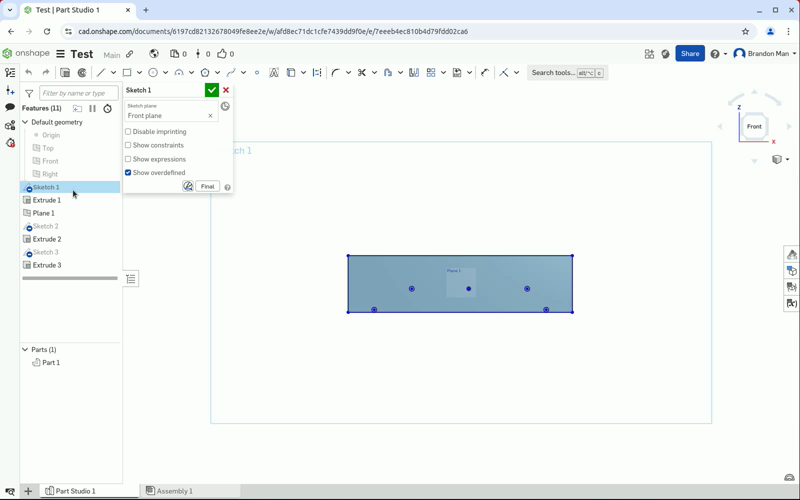
mouse_move(229, 92)
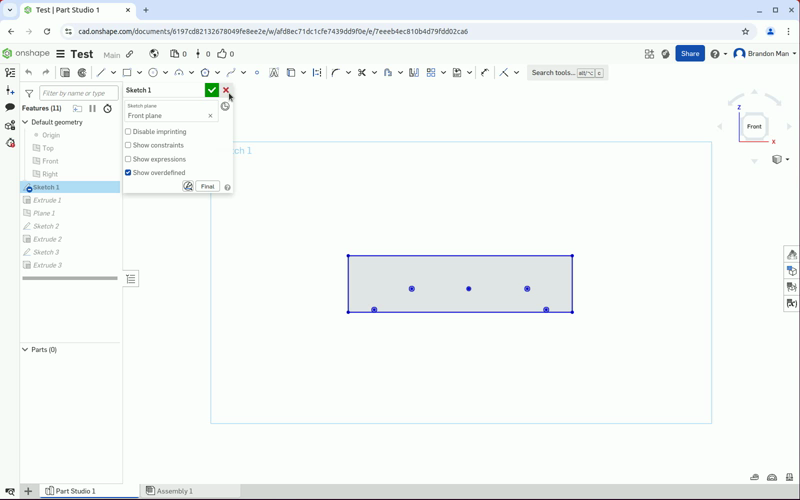
click(229, 92)
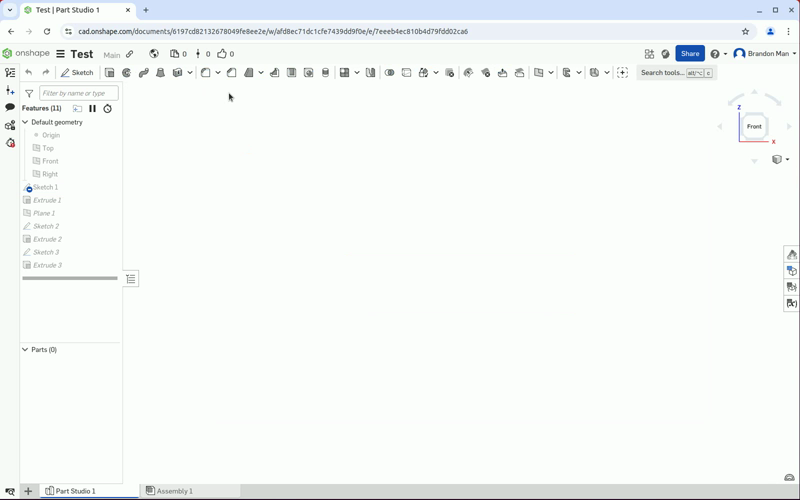
key(shift+s)
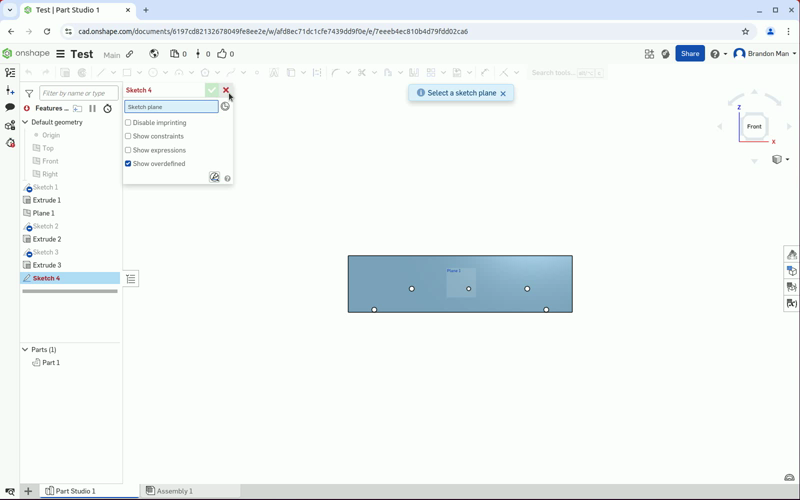
mouse_move(73, 215)
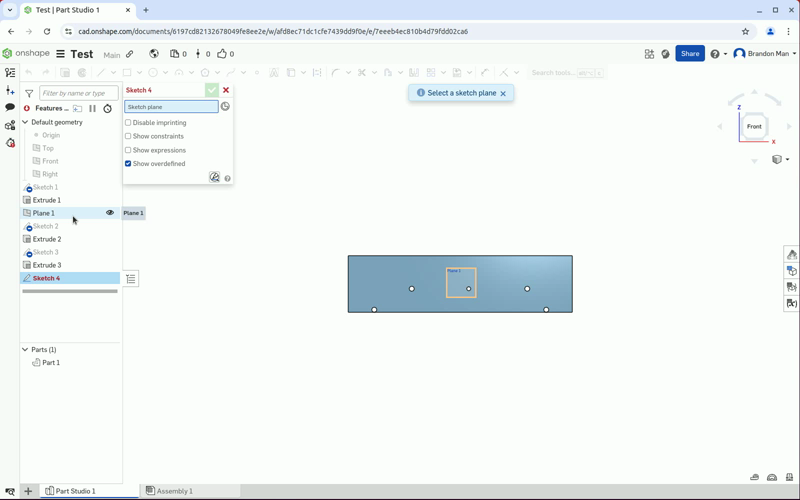
click(73, 215)
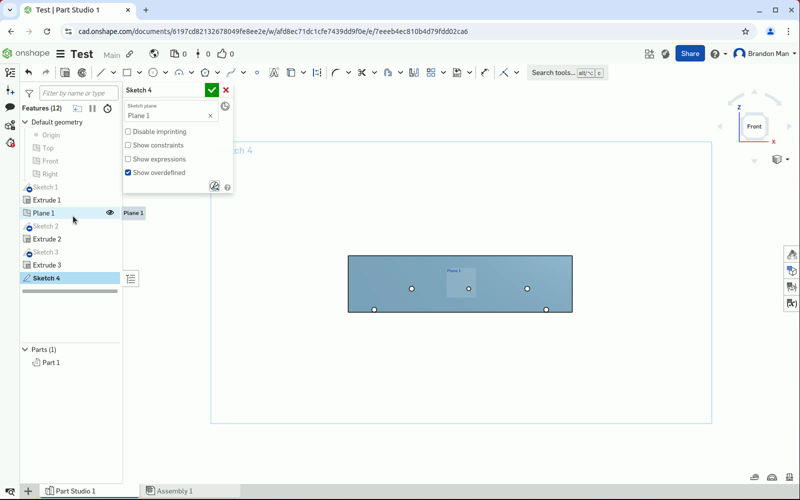
mouse_move(73, 352)
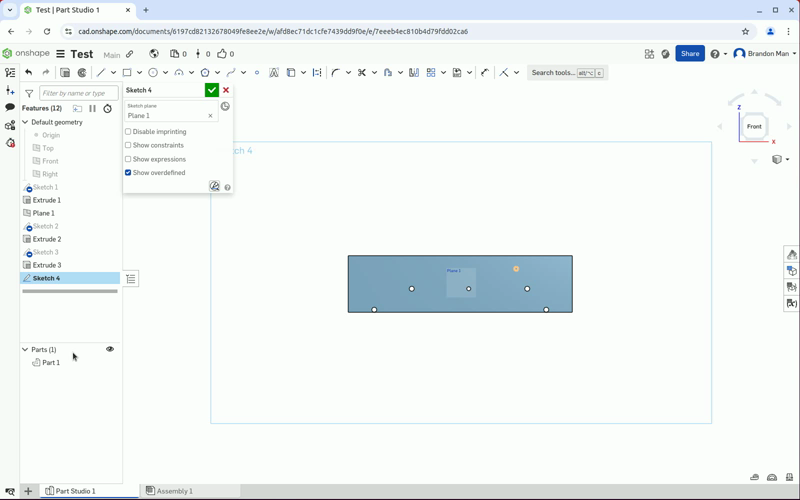
key(y)
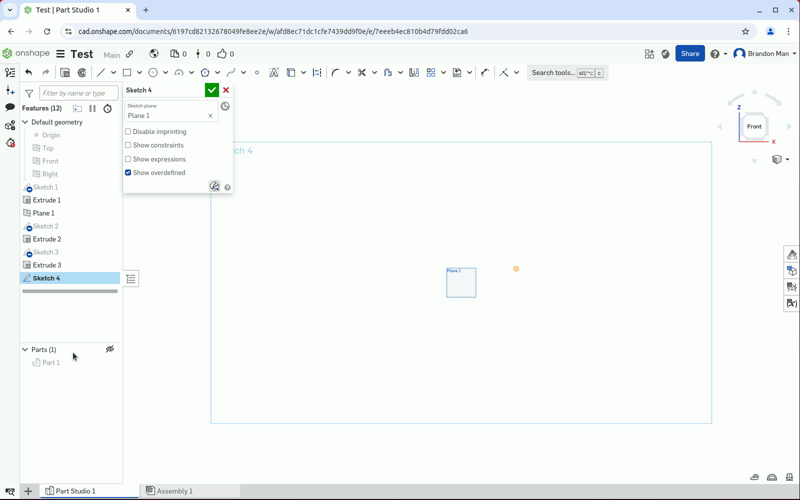
key(c)
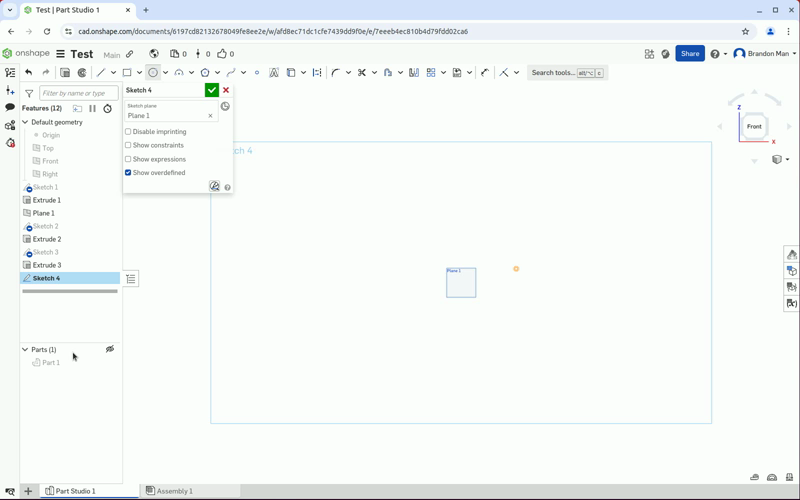
key_down(shift)
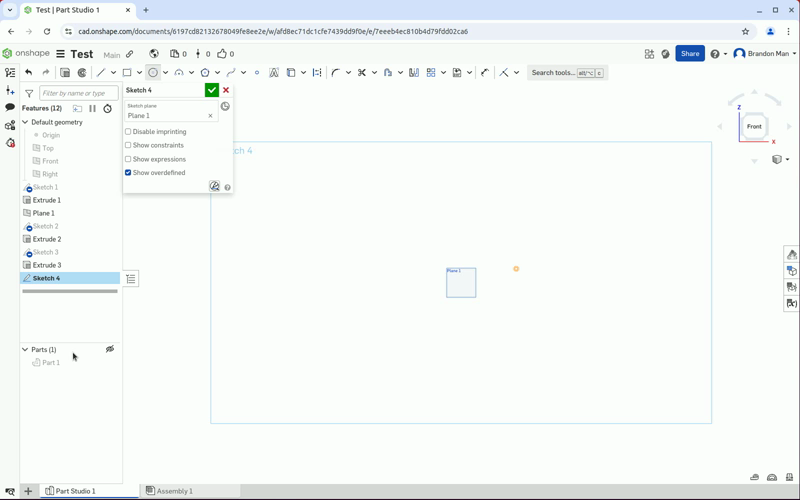
mouse_move(399, 268)
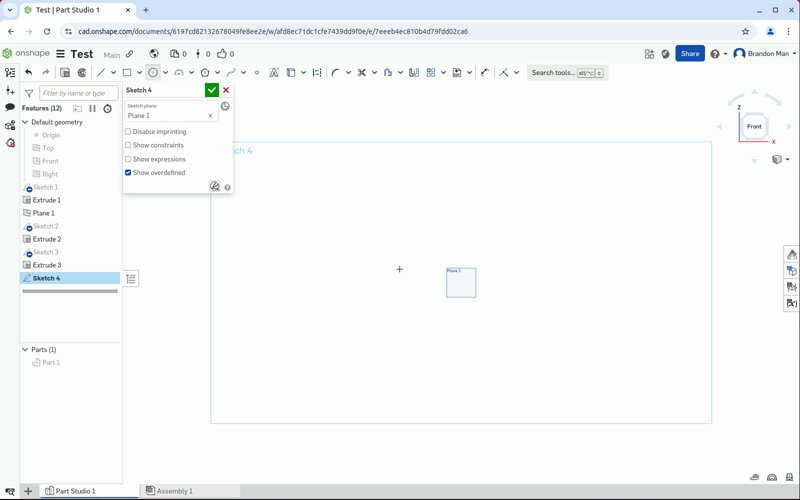
click(399, 268)
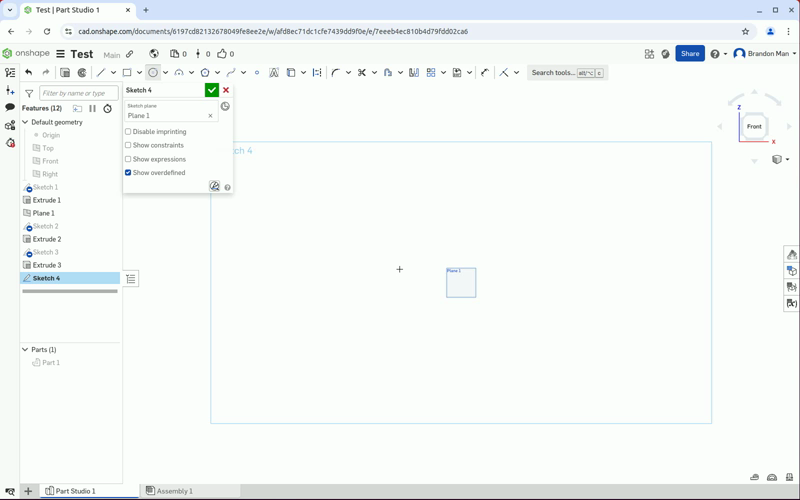
key_up(shift)
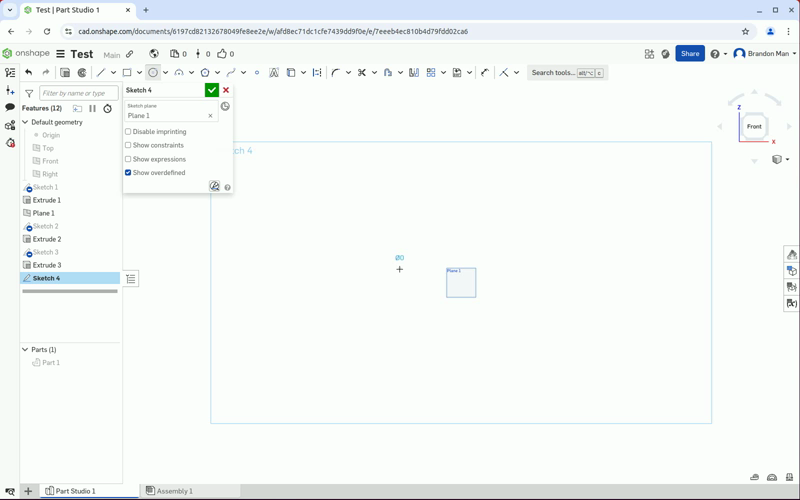
mouse_move(402, 268)
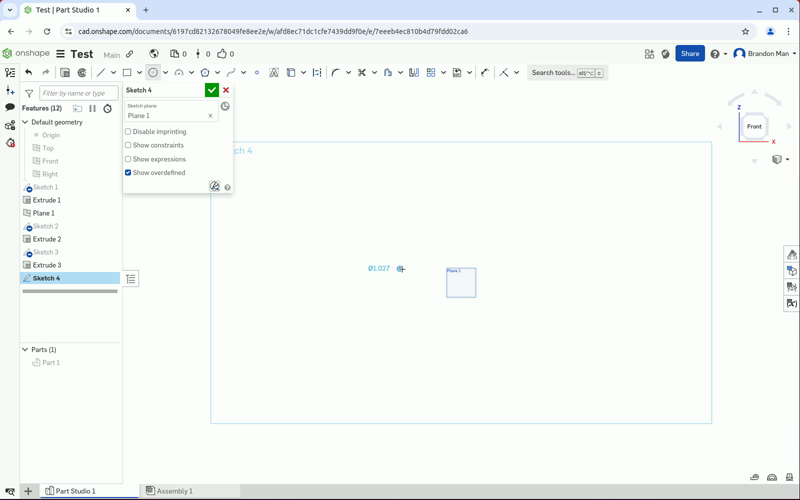
scroll(6)
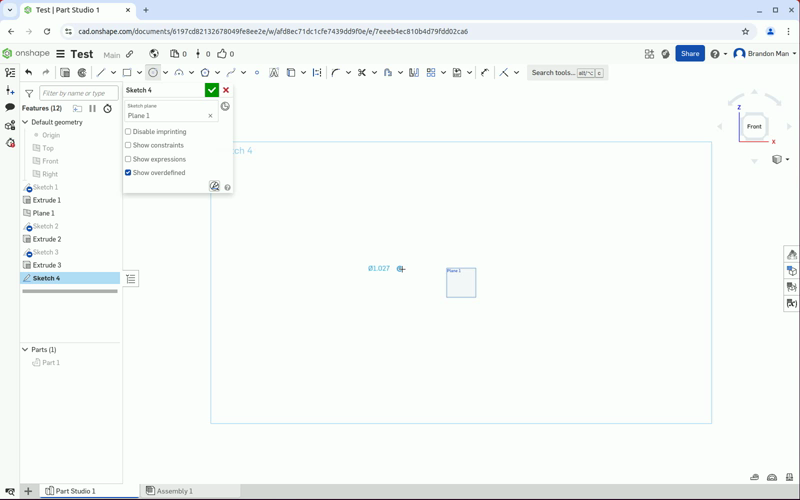
scroll(6)
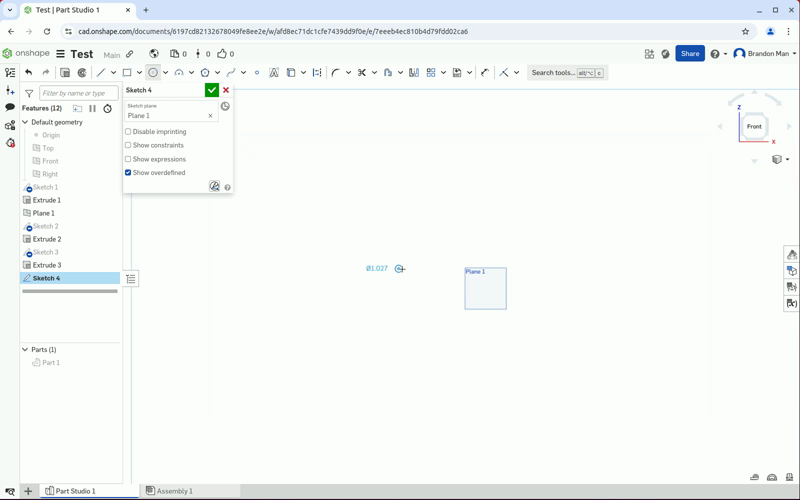
scroll(6)
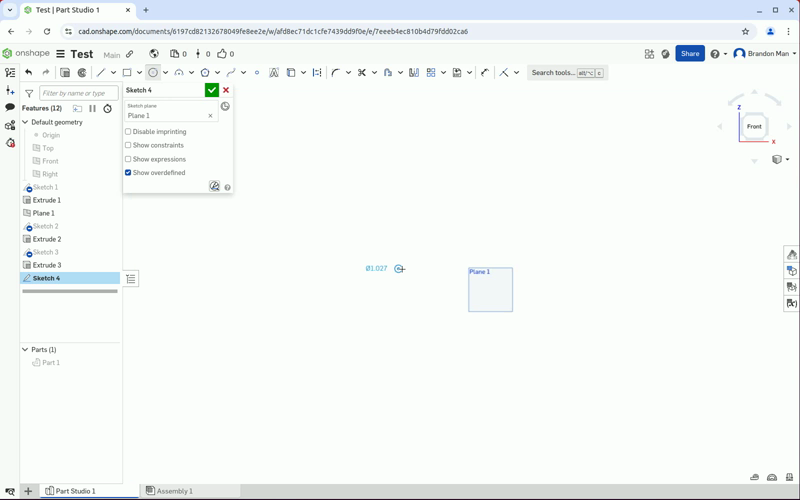
scroll(6)
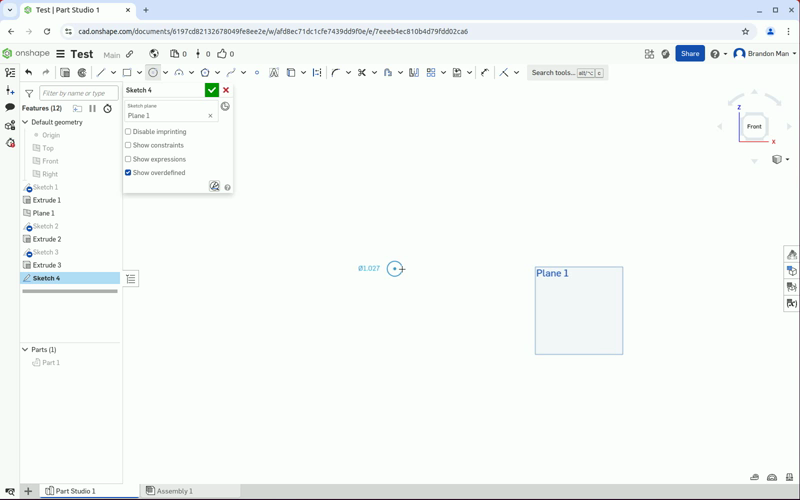
scroll(6)
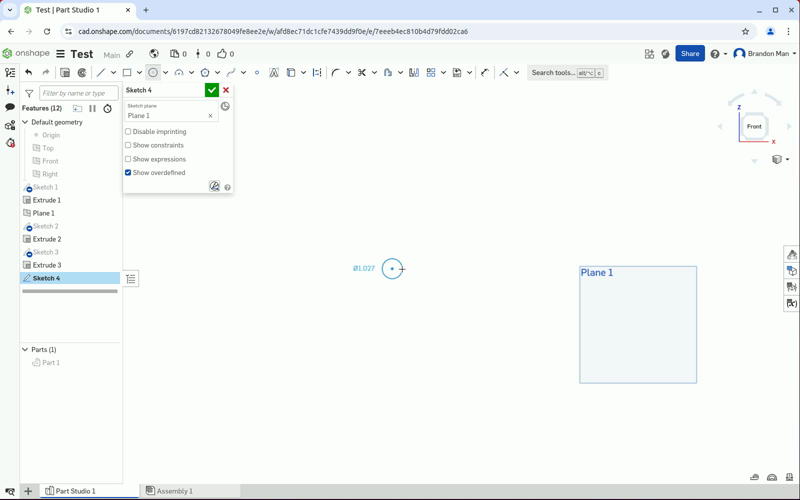
scroll(6)
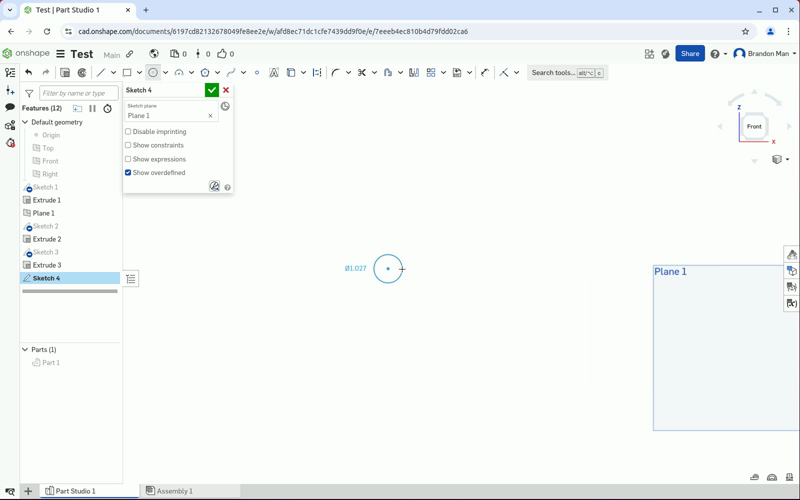
scroll(6)
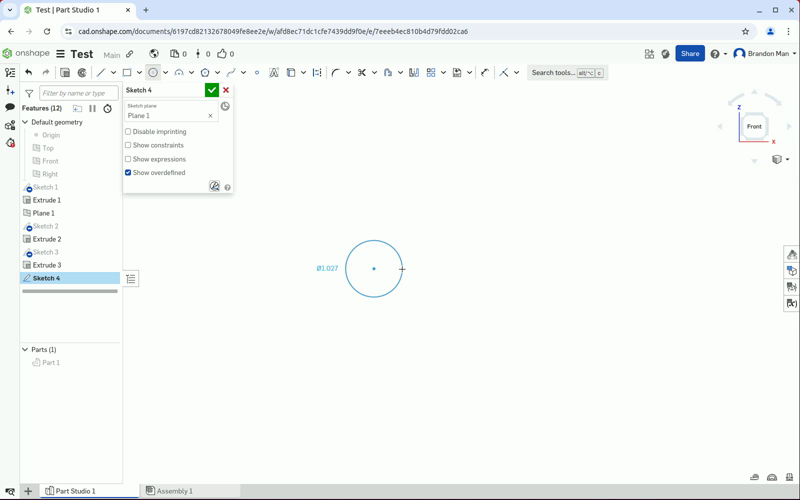
click(402, 268)
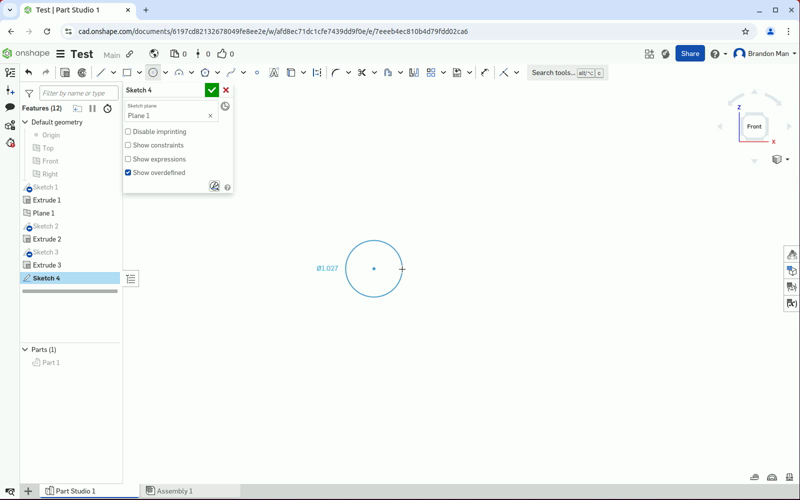
scroll(-6)
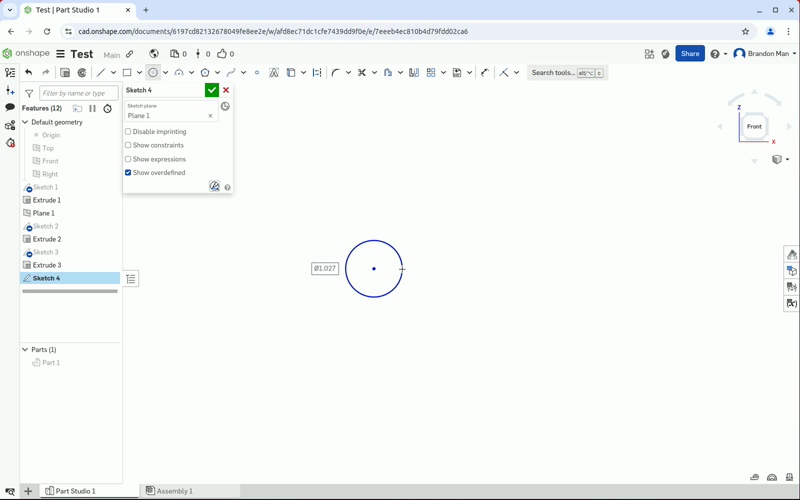
scroll(-6)
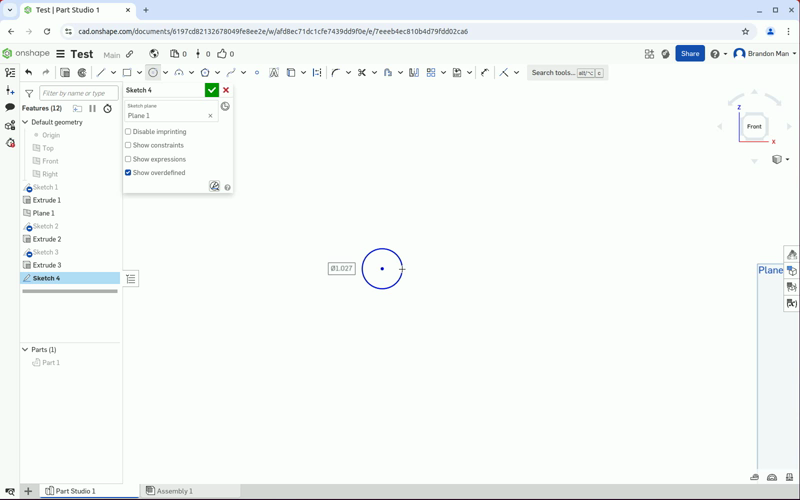
scroll(-6)
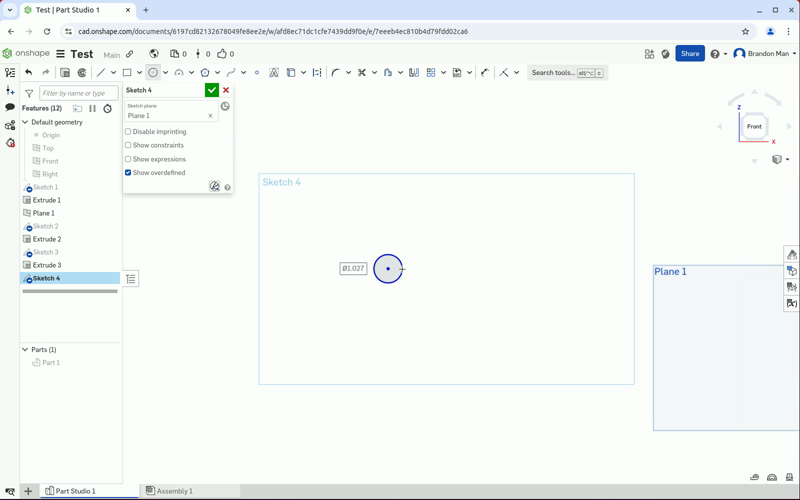
scroll(-6)
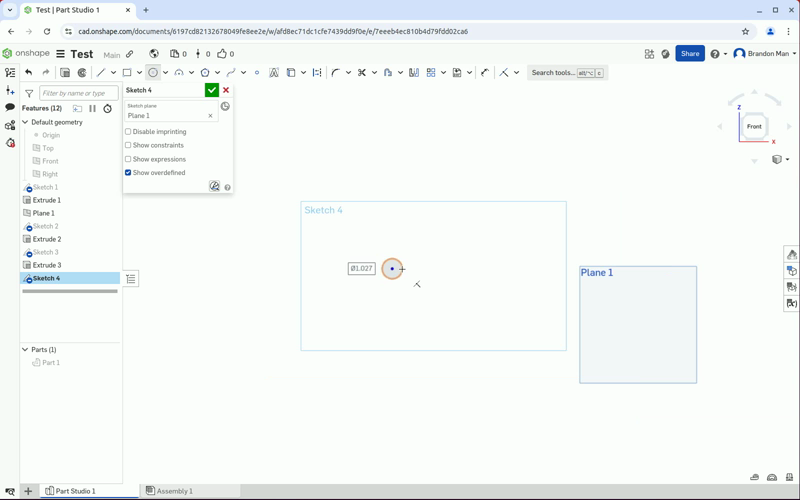
scroll(-6)
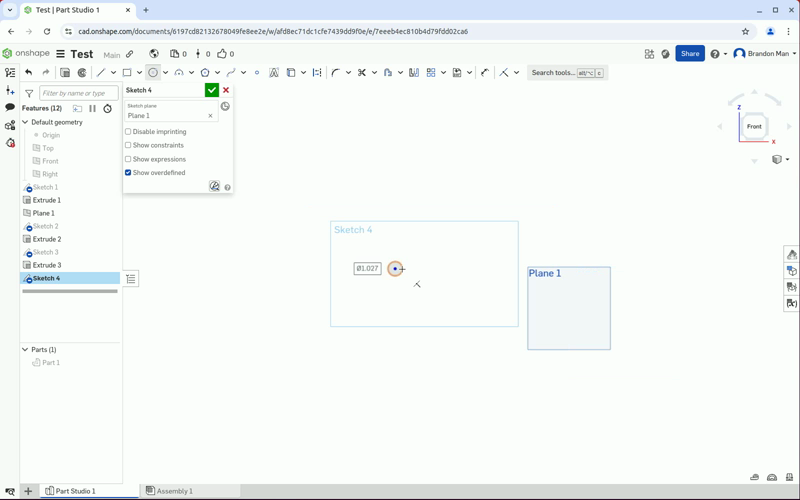
scroll(-6)
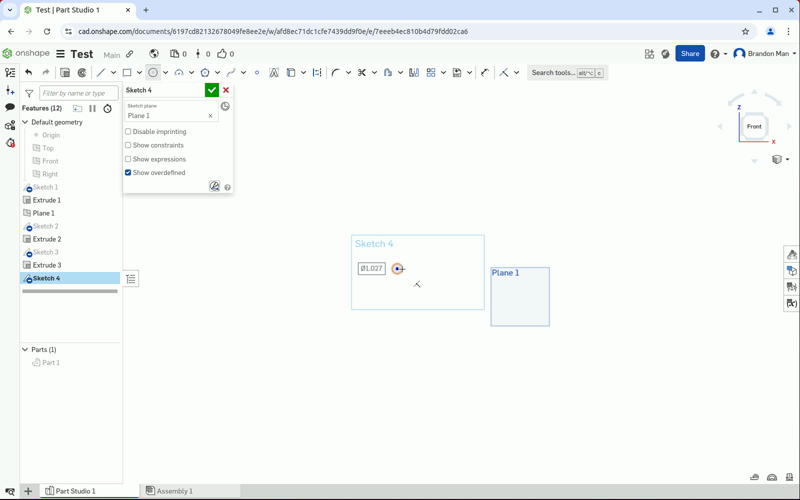
scroll(-6)
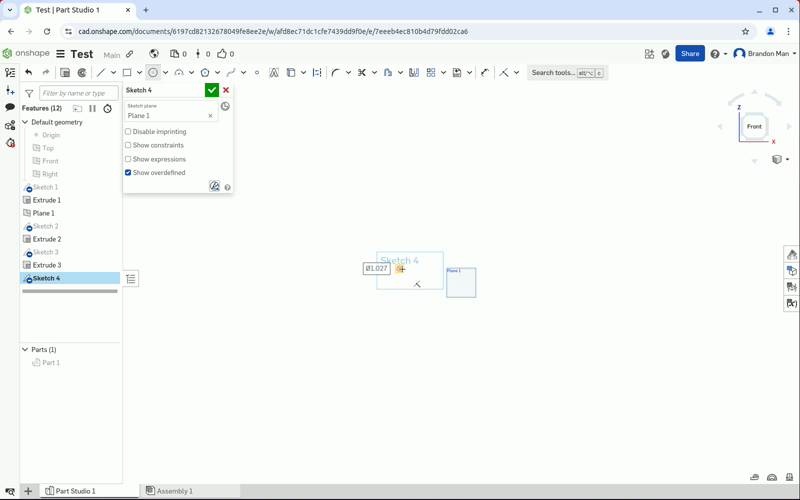
key(esc)
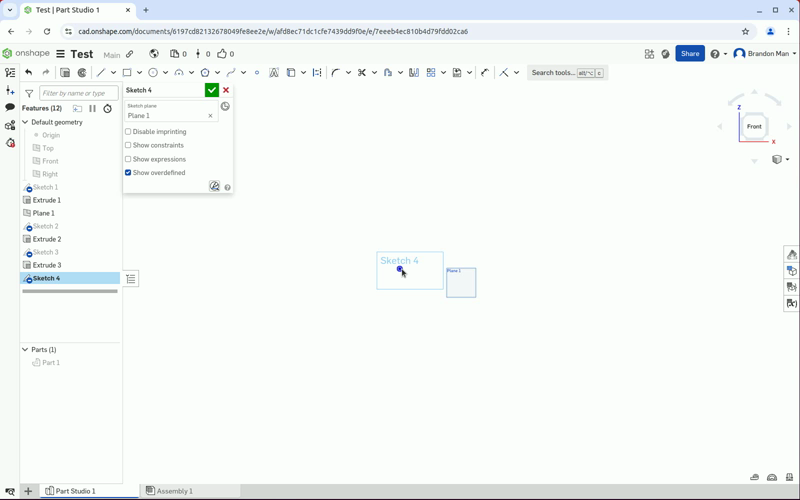
mouse_move(398, 270)
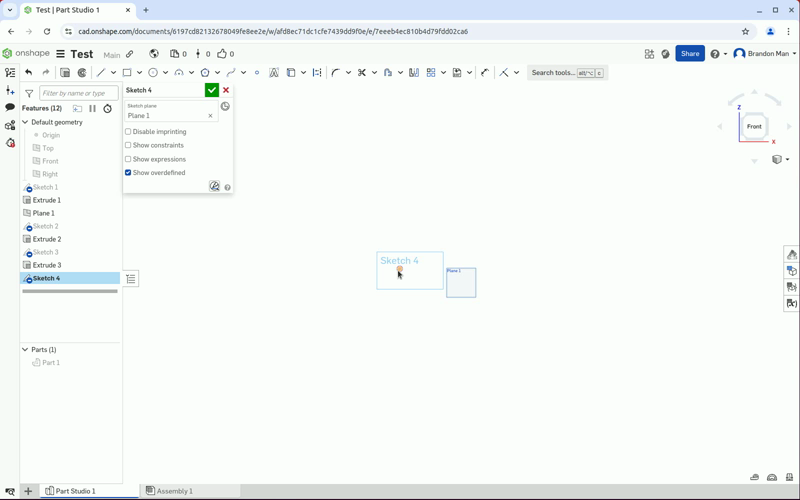
scroll(6)
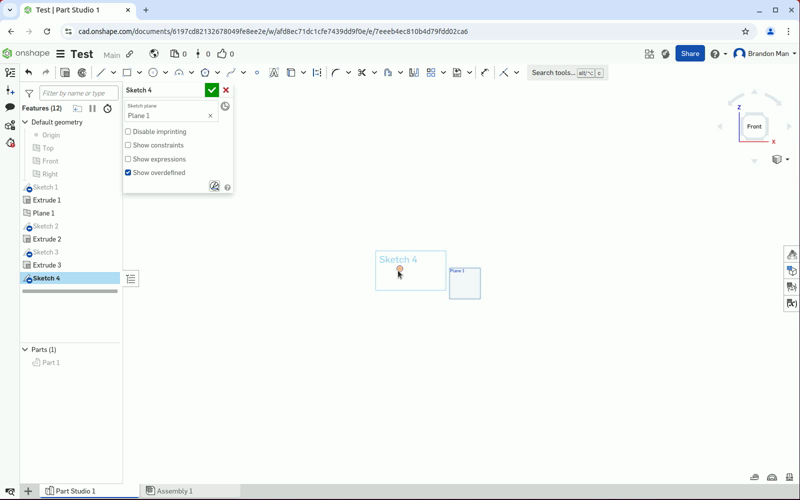
scroll(6)
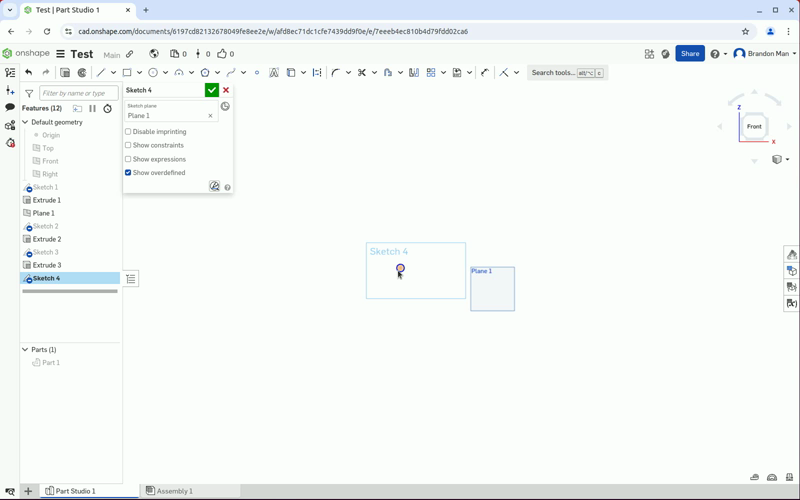
scroll(6)
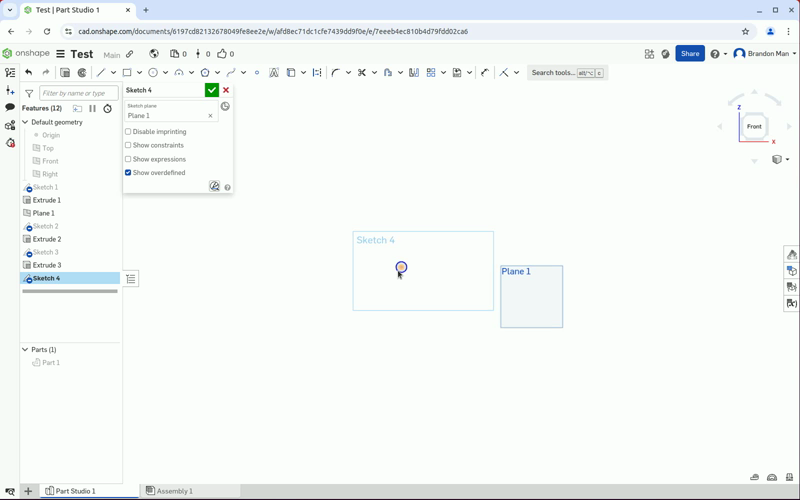
scroll(6)
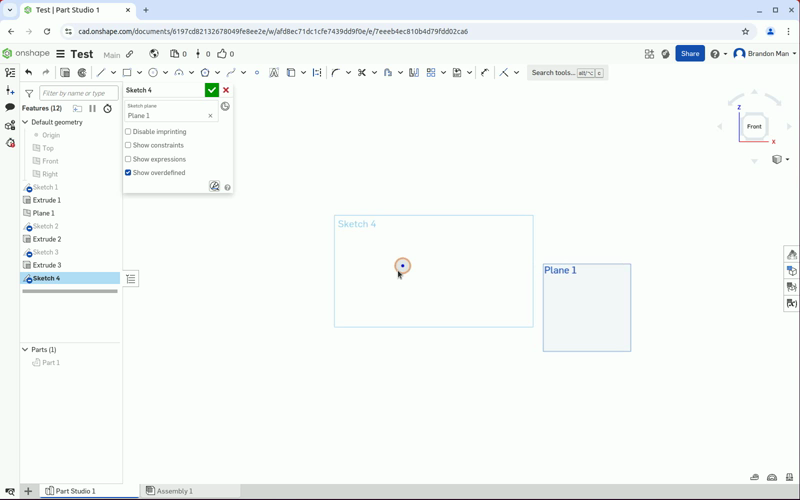
scroll(6)
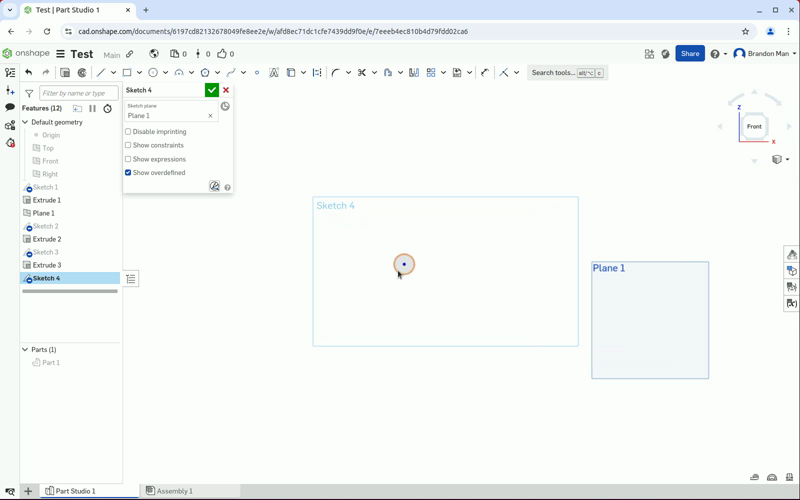
scroll(6)
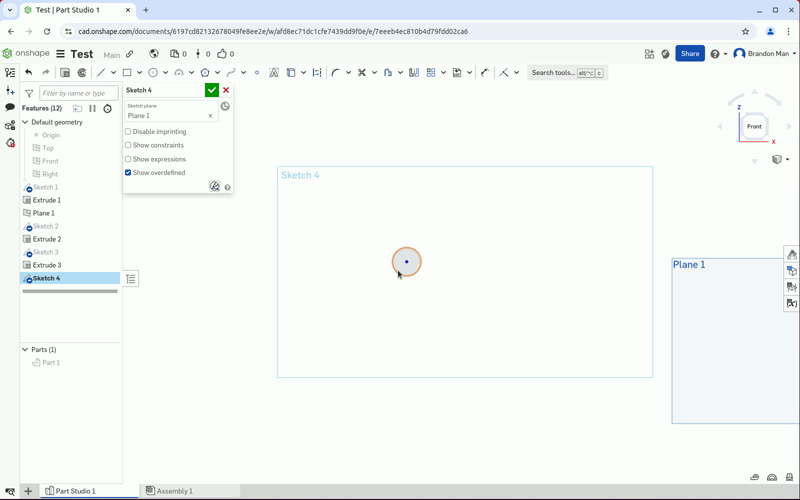
scroll(6)
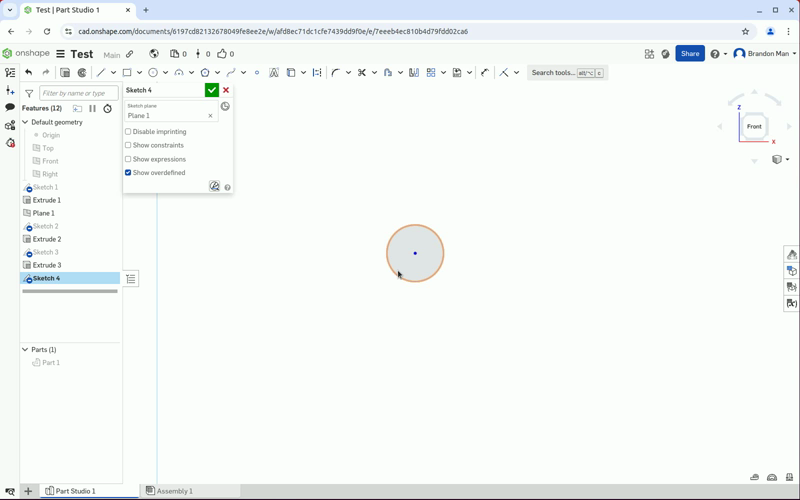
click(398, 270)
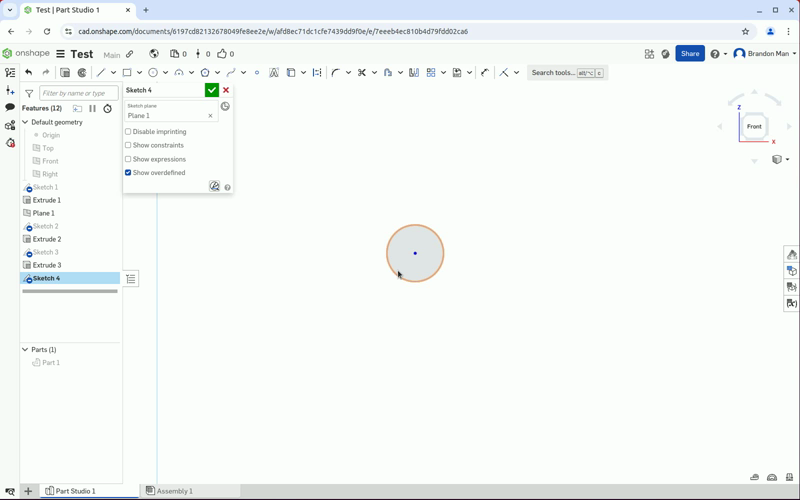
scroll(-6)
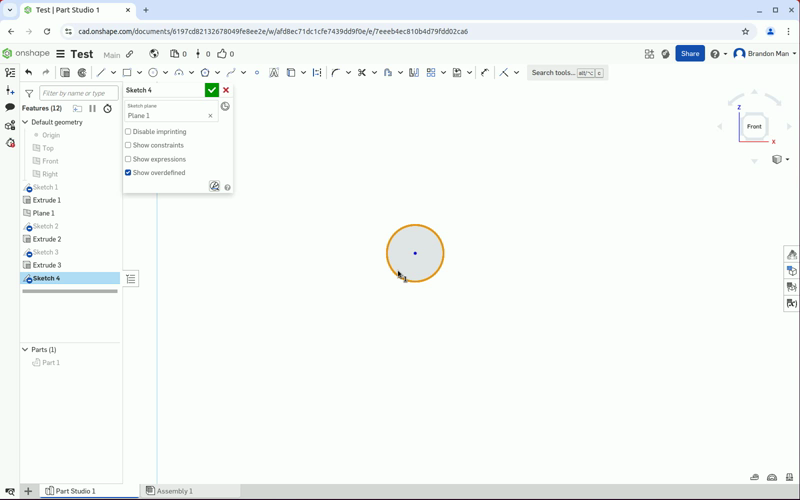
scroll(-6)
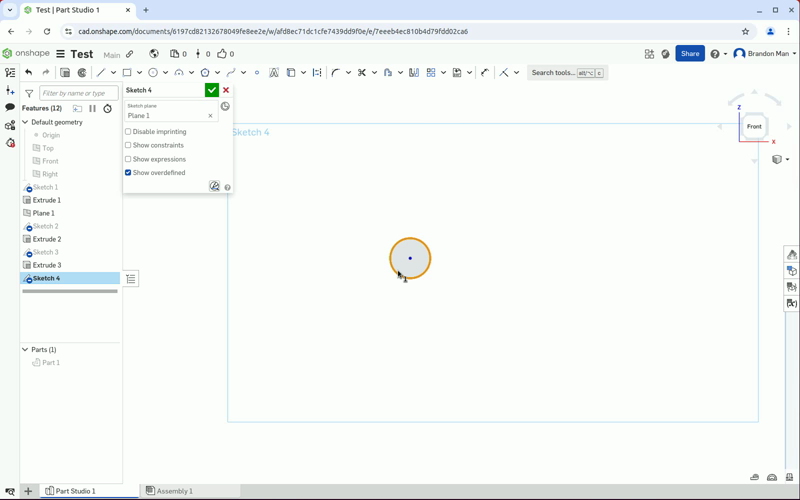
scroll(-6)
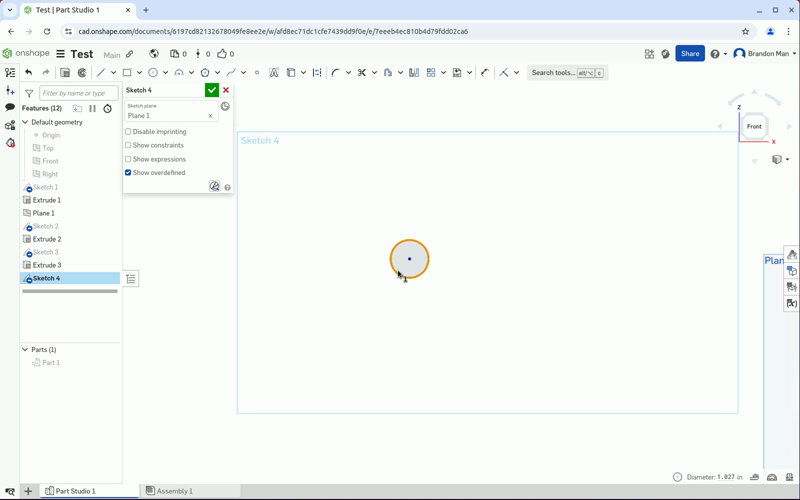
scroll(-6)
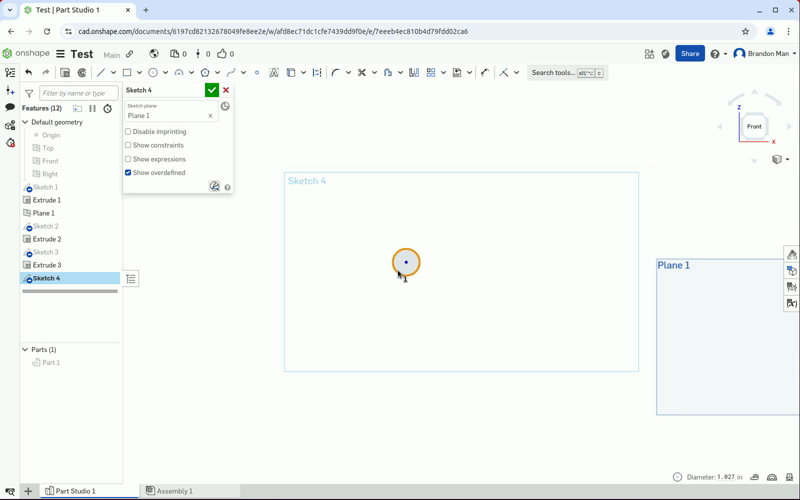
scroll(-6)
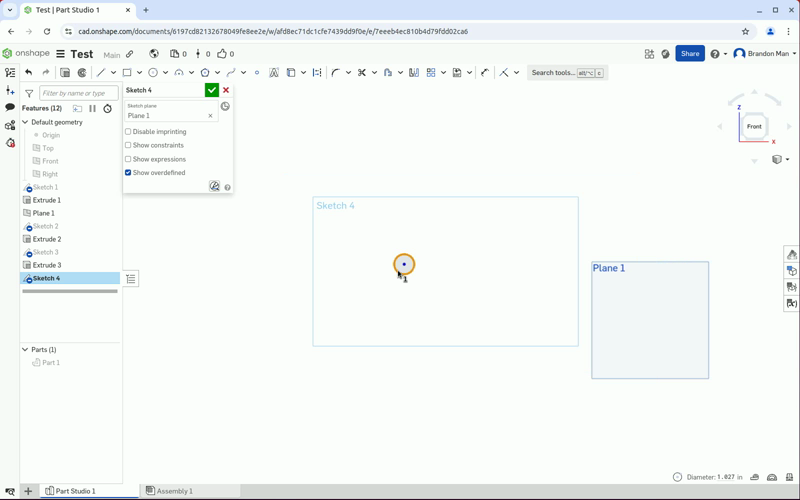
scroll(-6)
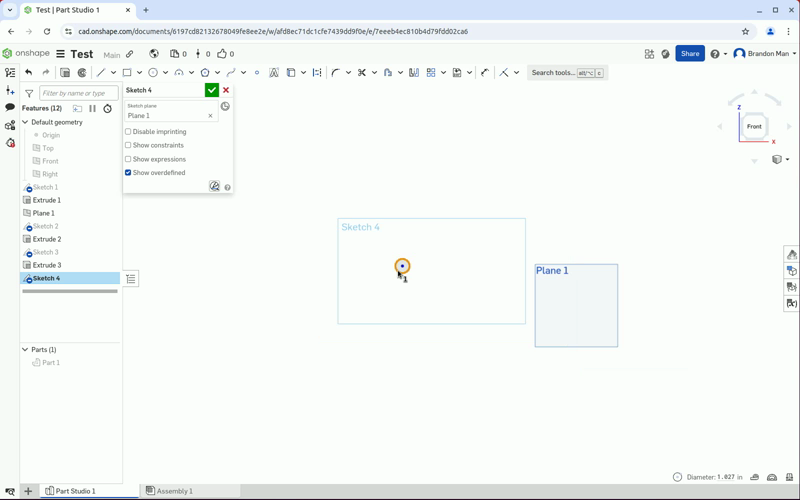
scroll(-6)
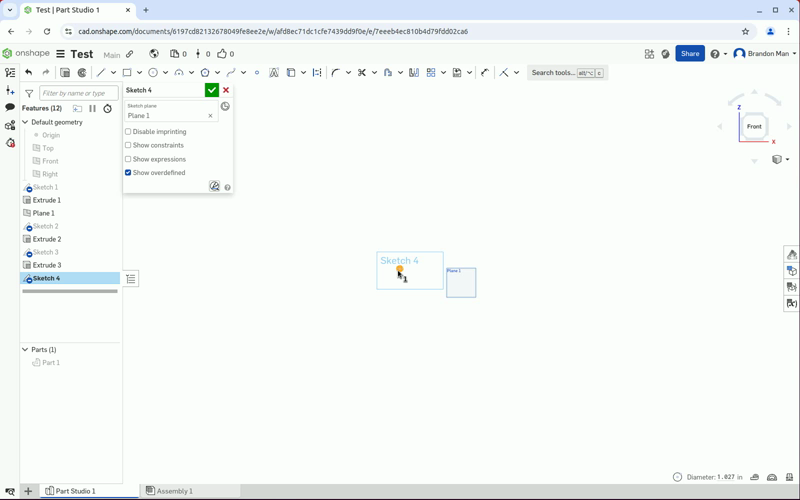
mouse_move(73, 352)
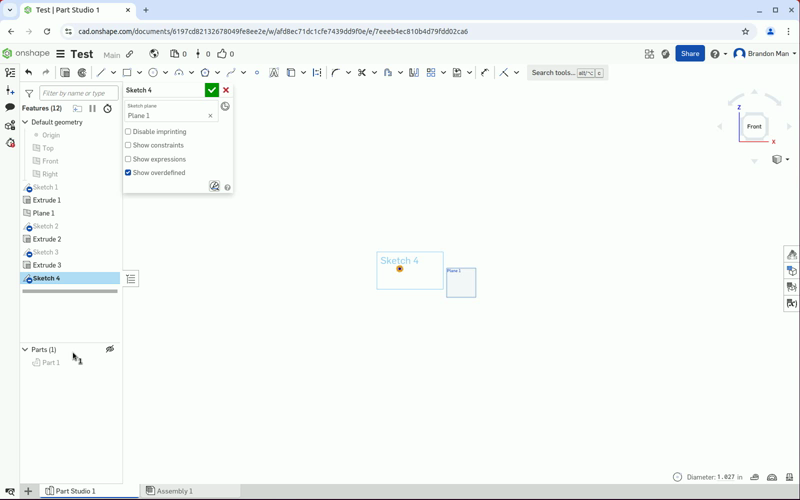
key(shift+y)
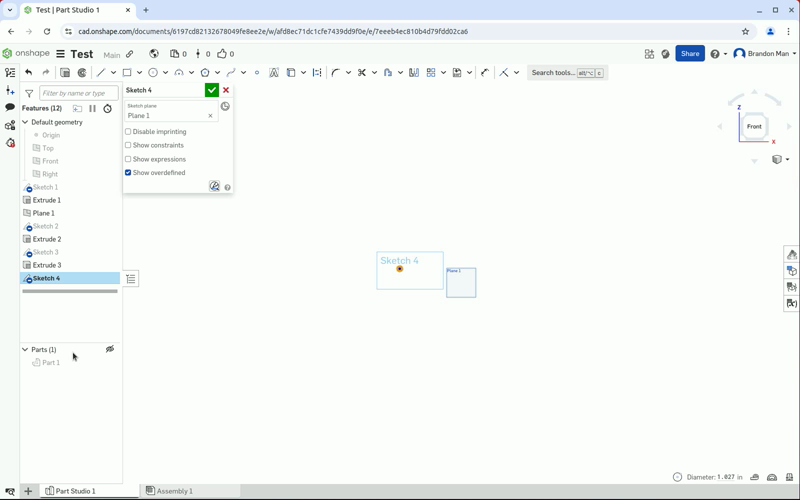
key(shift+e)
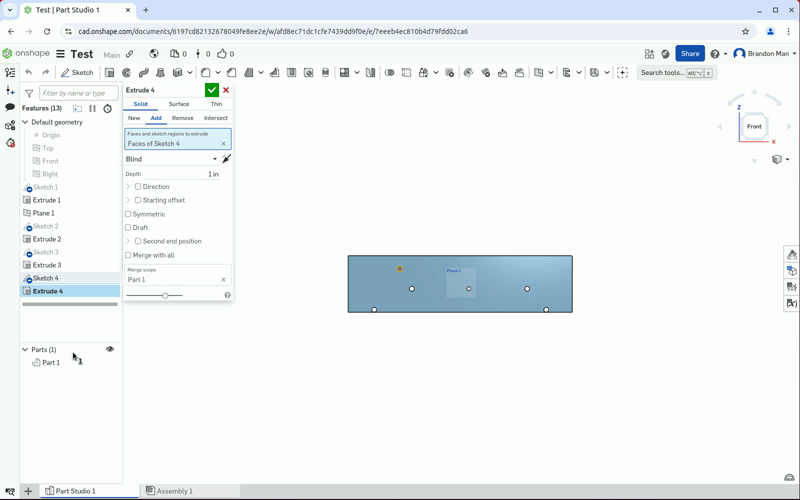
mouse_move(143, 106)
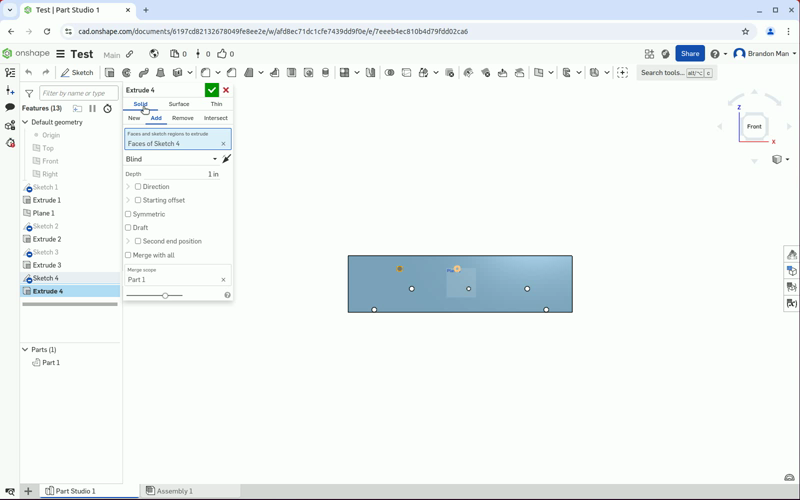
click(143, 106)
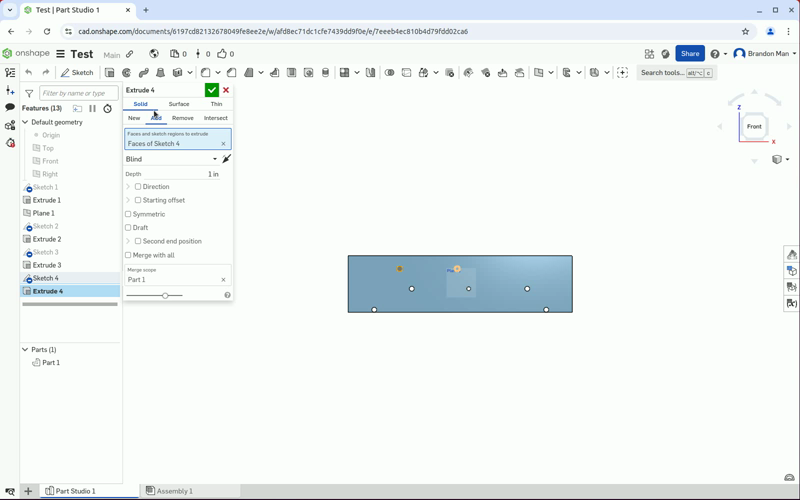
mouse_move(186, 120)
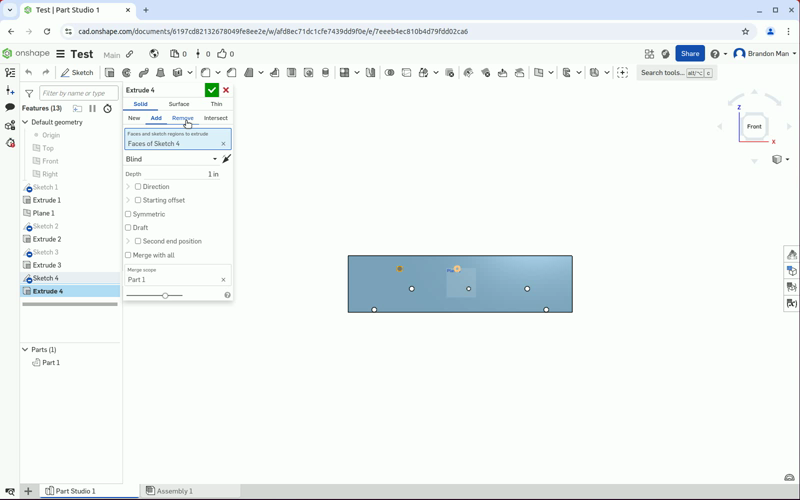
click(186, 120)
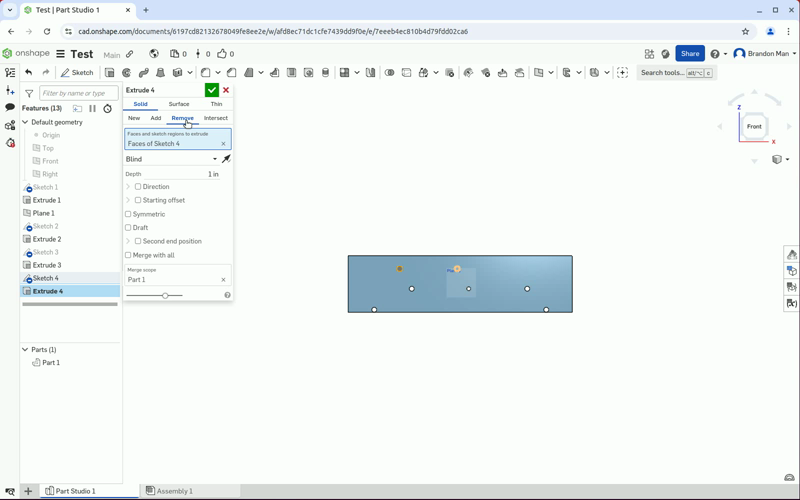
key(tab, 4)
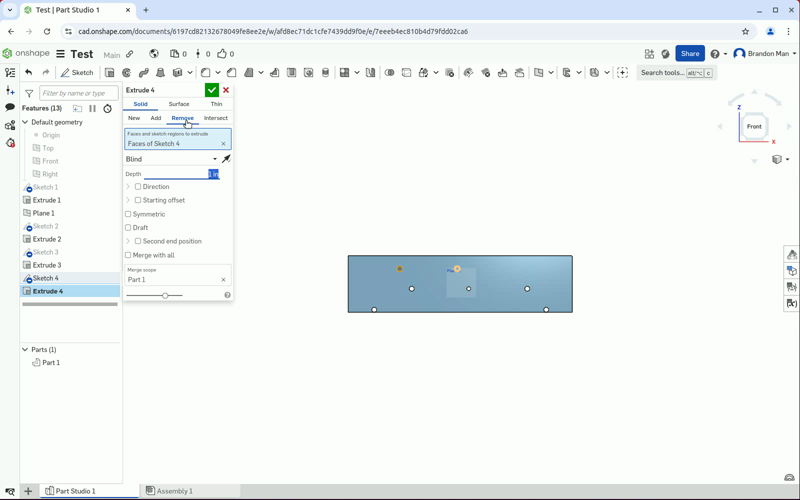
text(2.889)
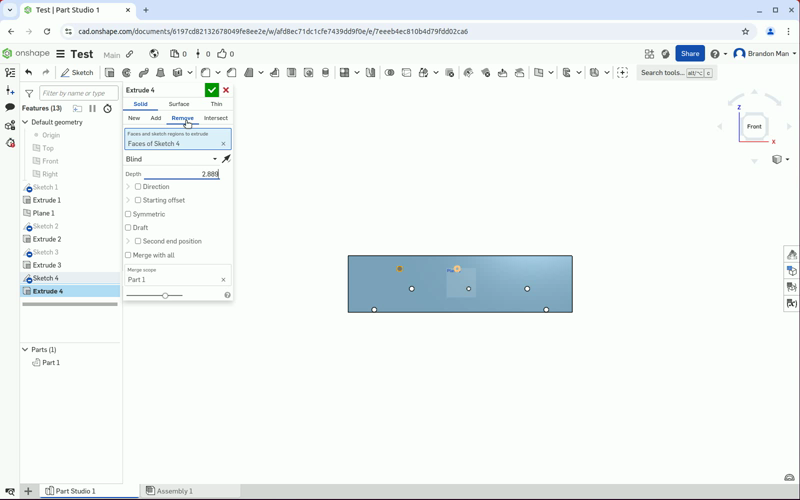
key(tab, 6)
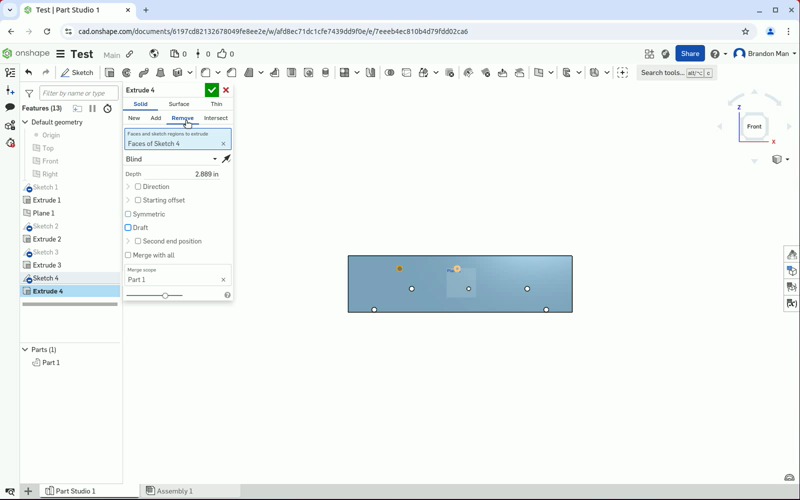
key(space)
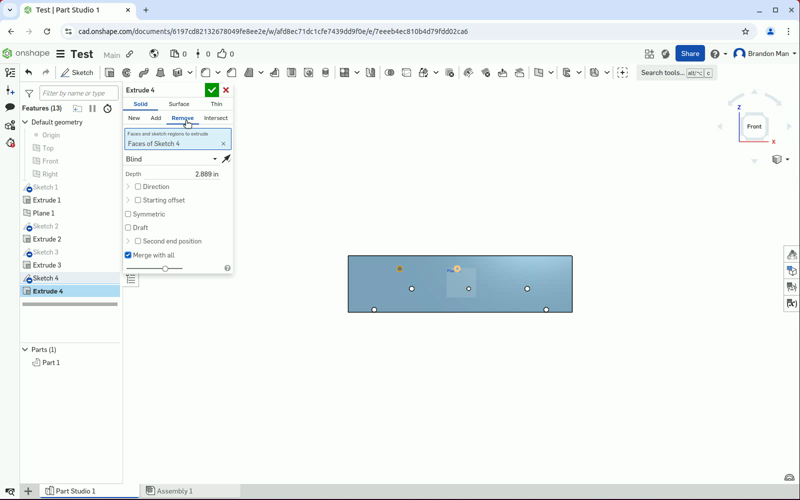
key(enter)
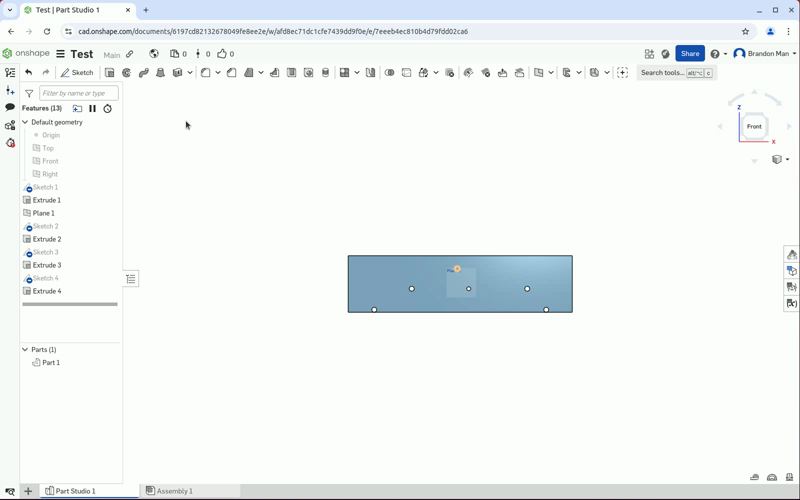
key(shift+h)
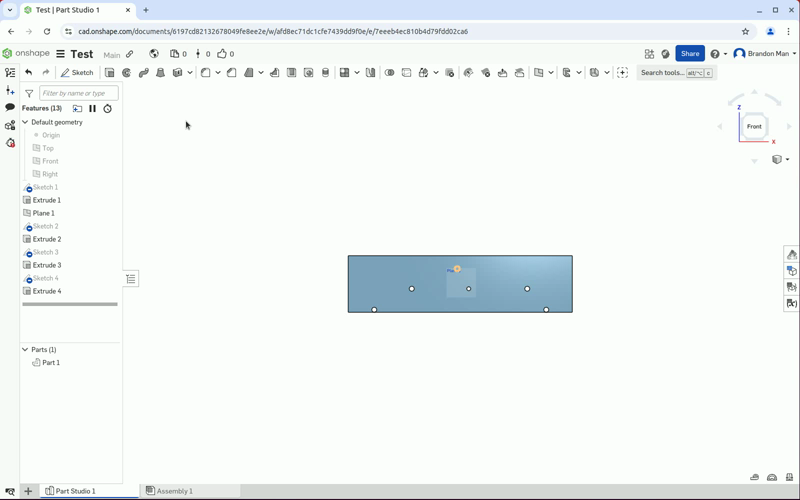
key(shift+h)
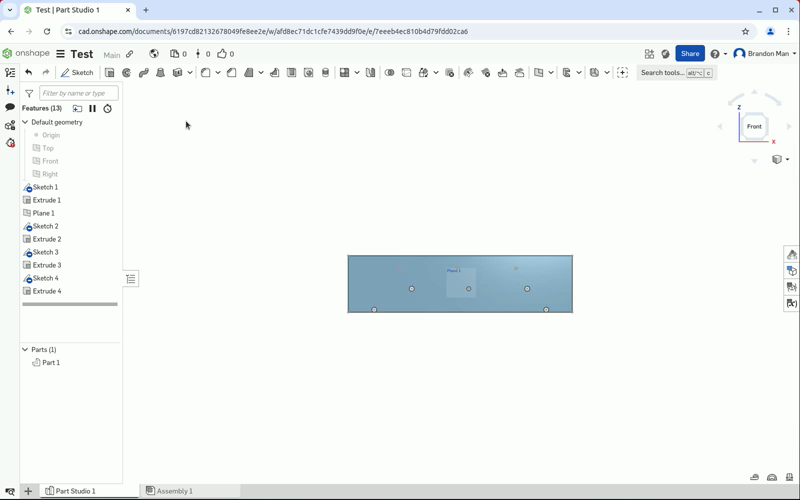
key(shift+7)
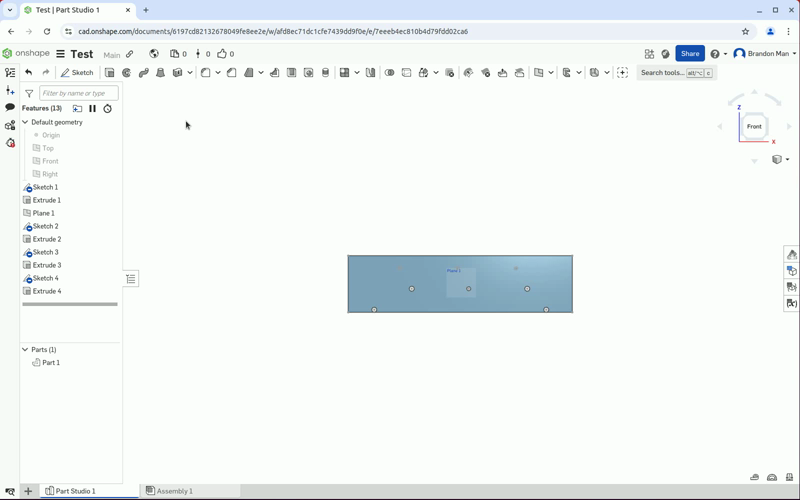
key(left, 2)
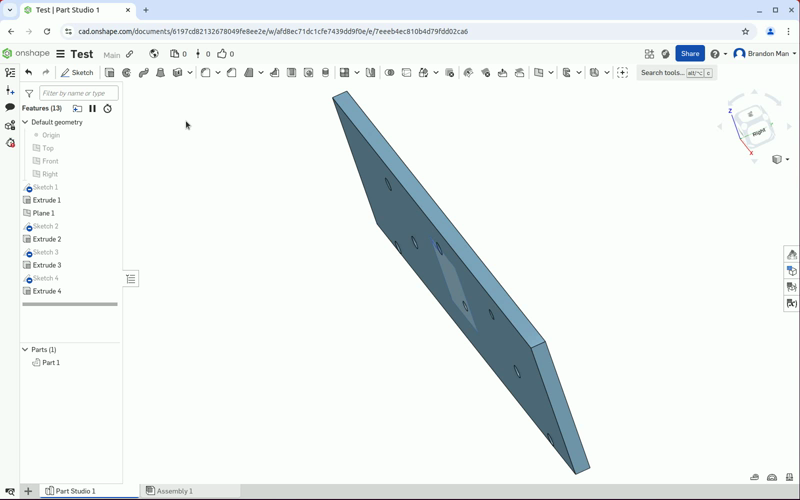
key(down, 2)
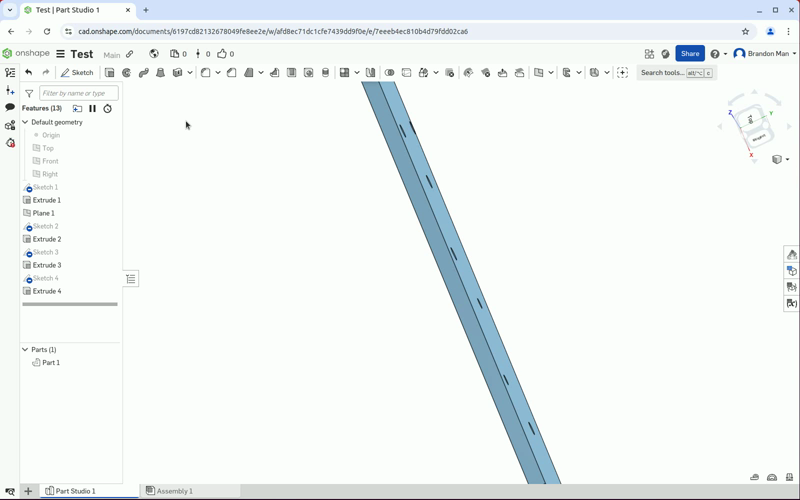
key(up, 2)
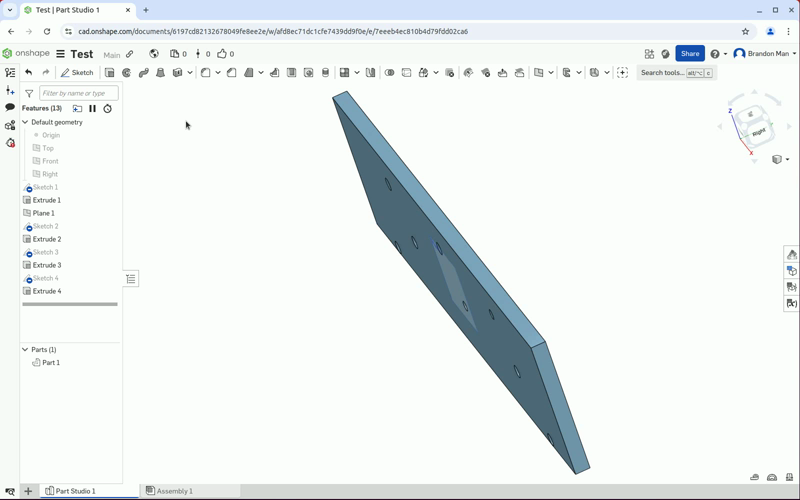
key(right, 2)
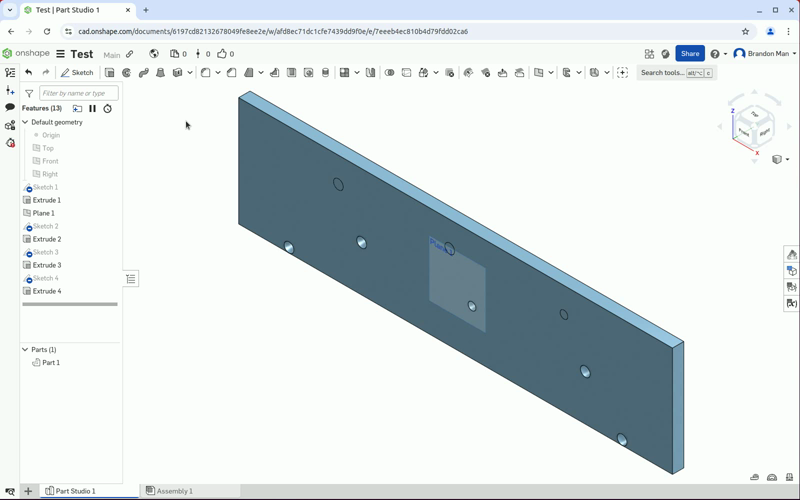
mouse_move(73, 189)
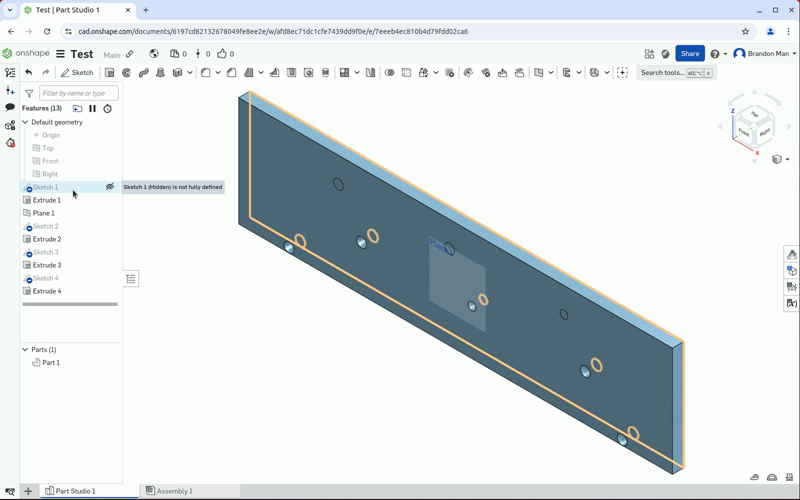
click(73, 189)